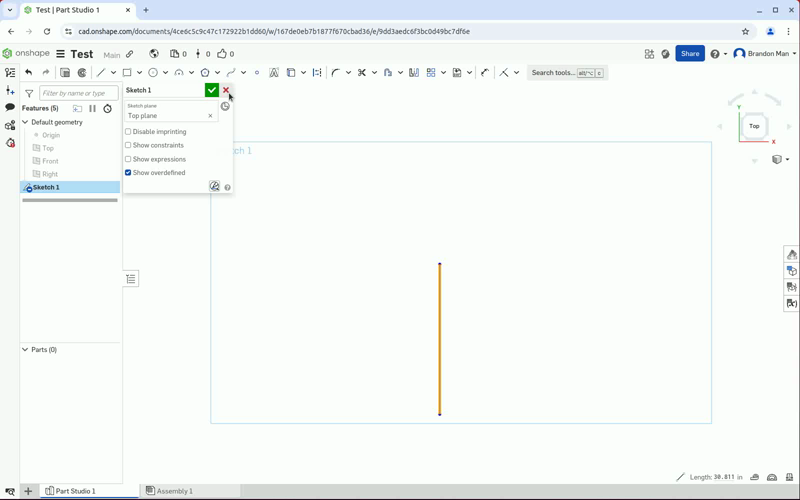
key(shift+h)
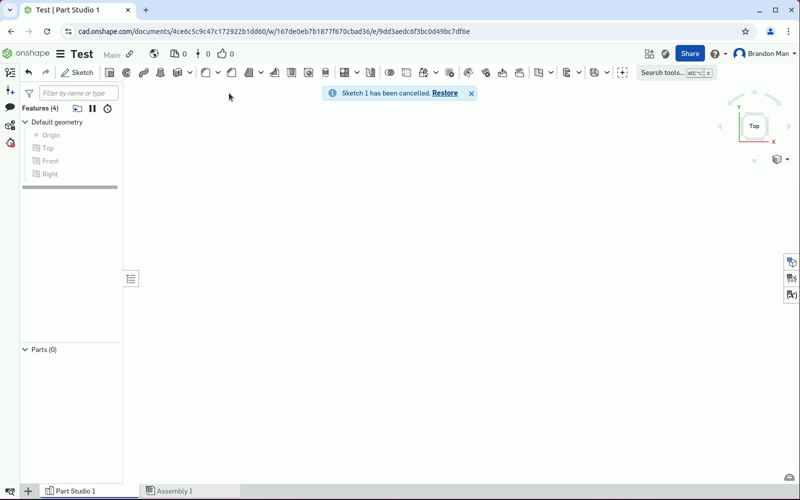
mouse_move(73, 352)
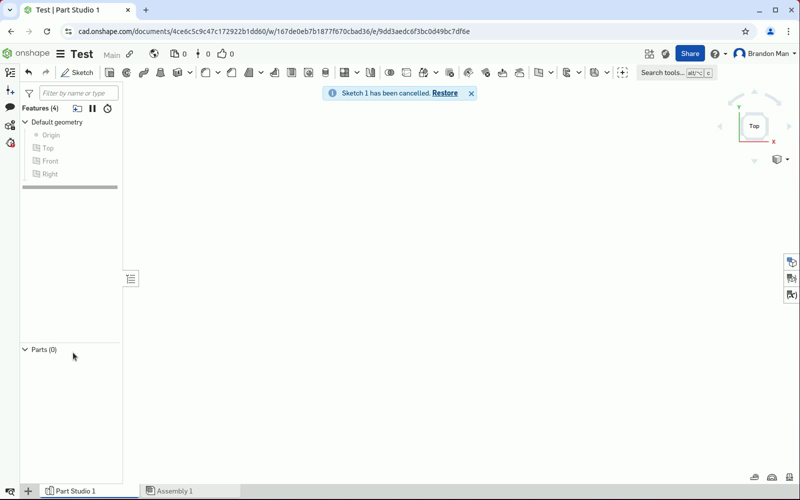
key(y)
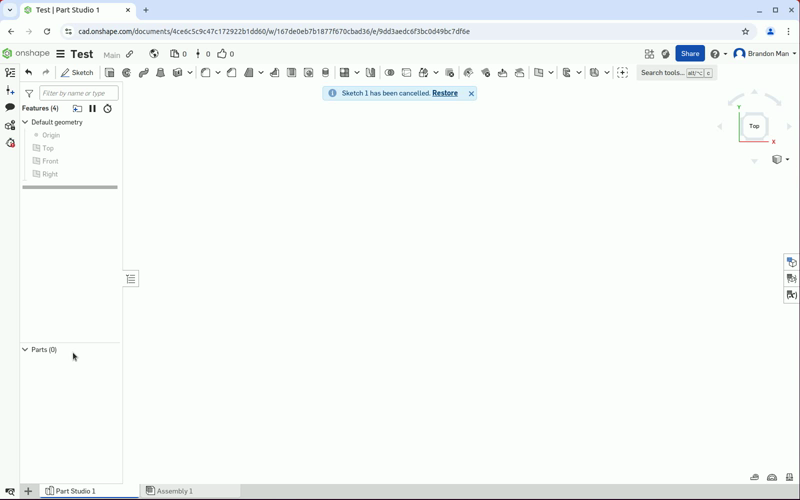
key(shift+p)
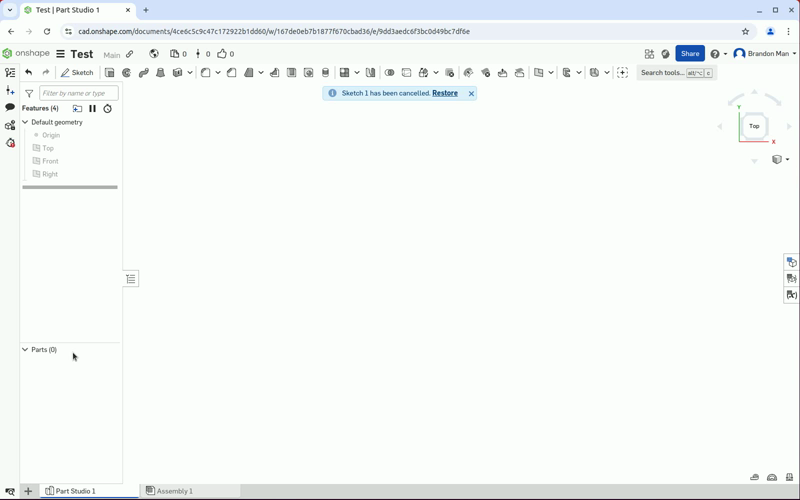
key(space)
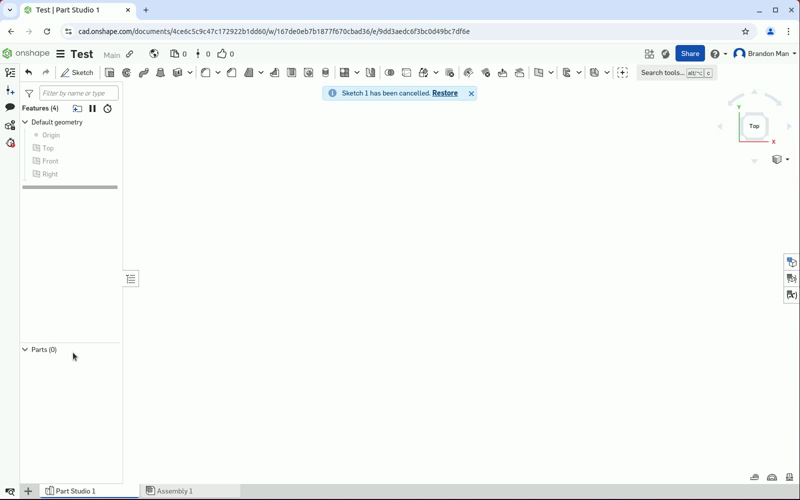
key_down(shift)
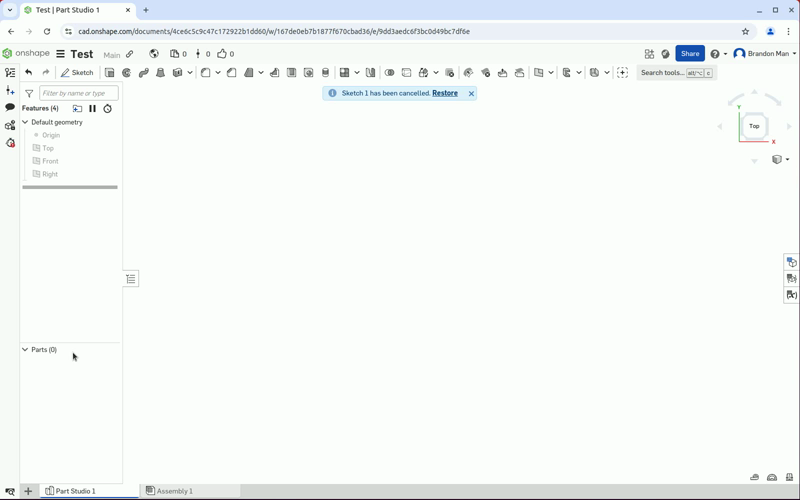
key(up)
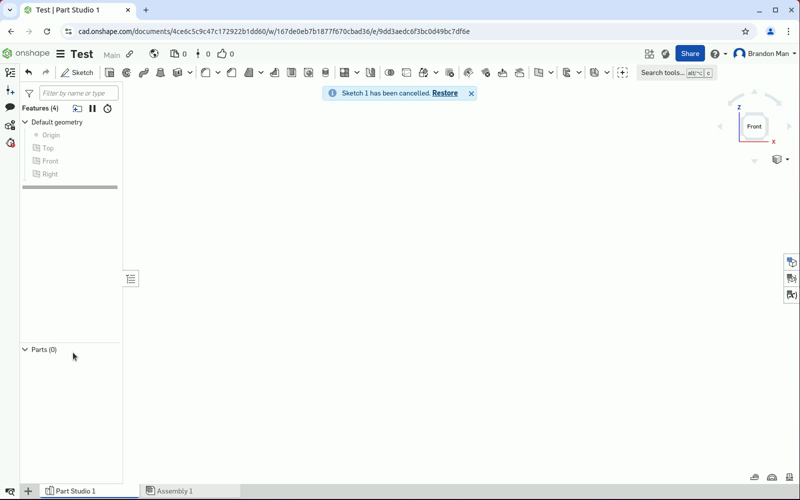
key_up(shift)
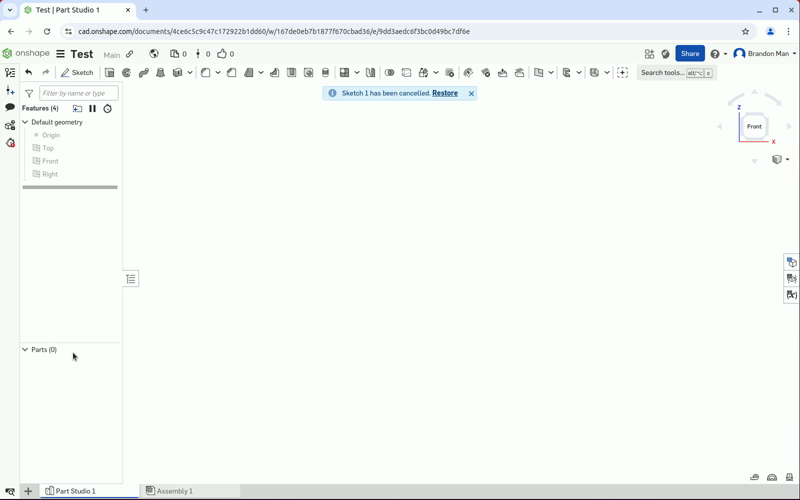
mouse_move(73, 352)
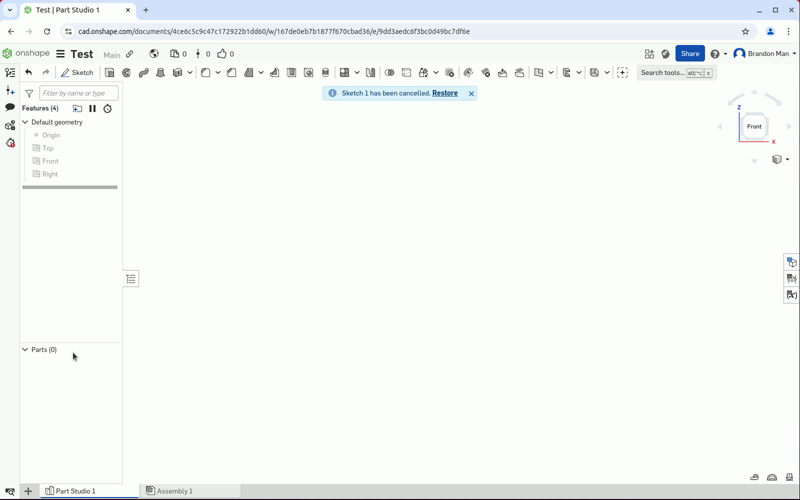
key(shift+y)
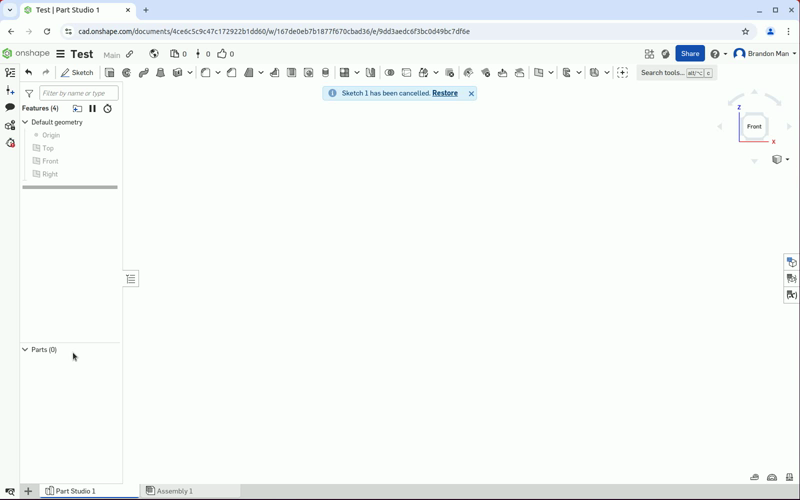
key(shift+s)
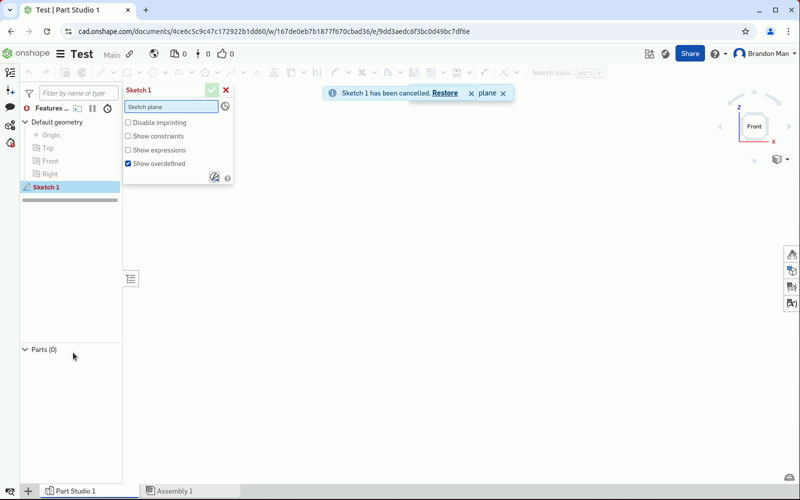
mouse_move(73, 163)
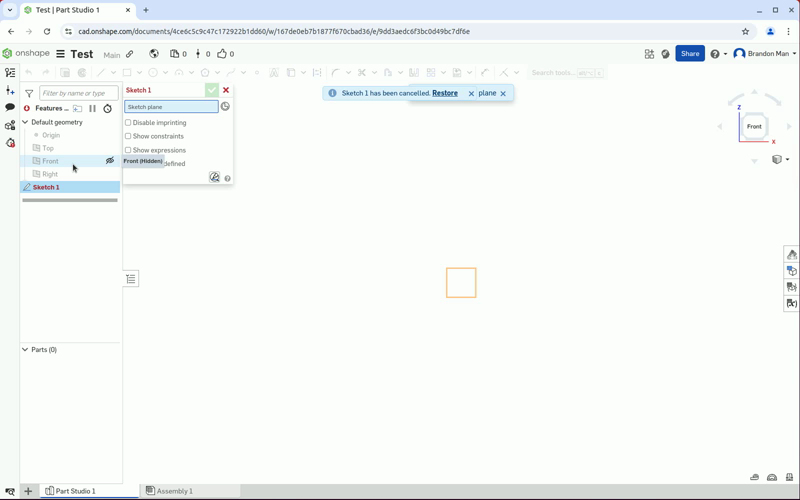
click(73, 163)
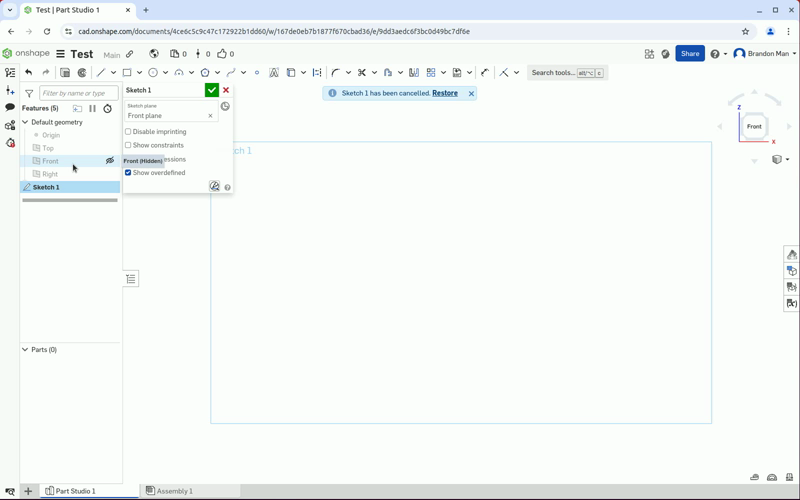
mouse_move(73, 352)
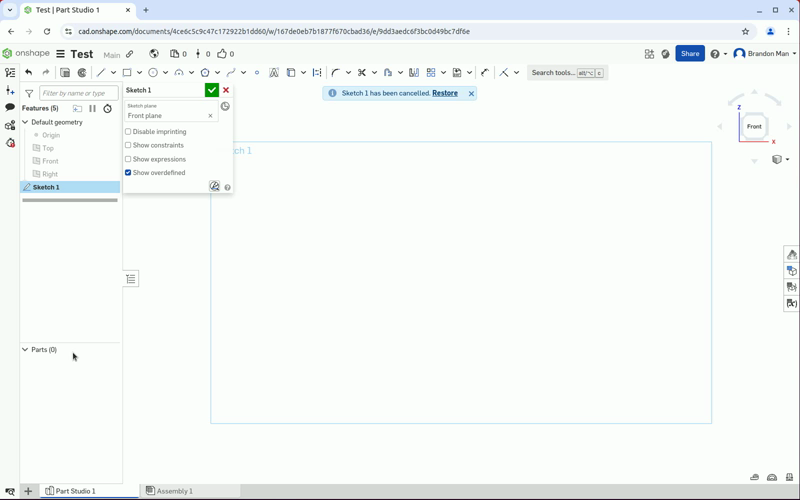
key(y)
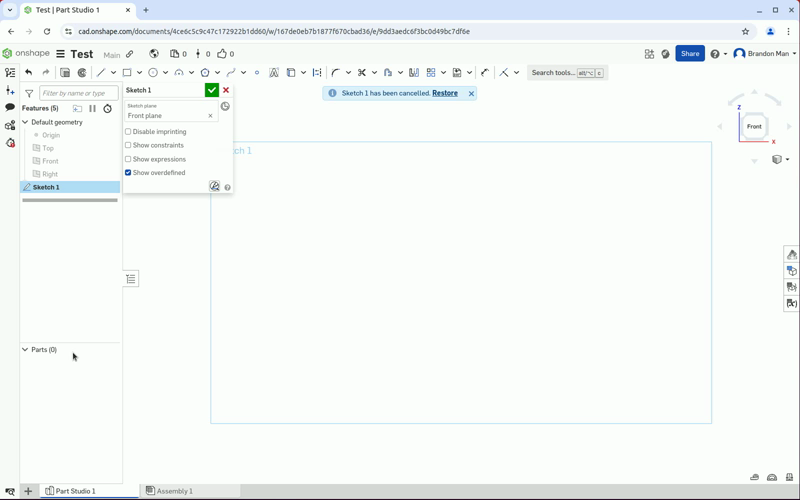
key(a)
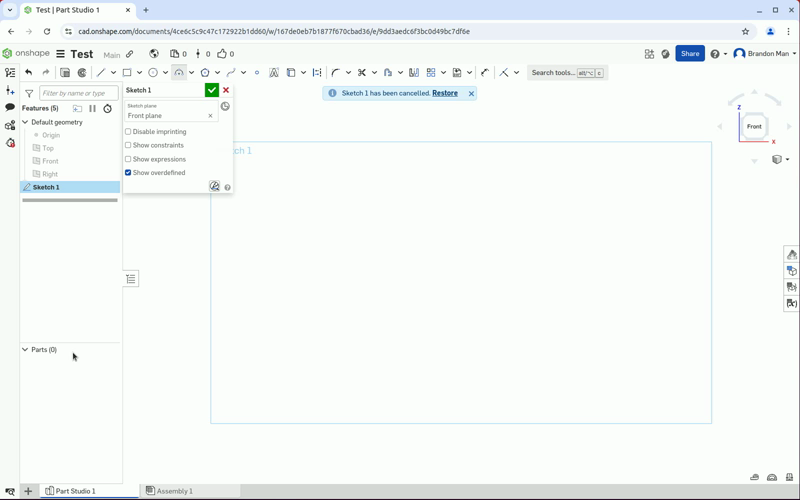
key_down(shift)
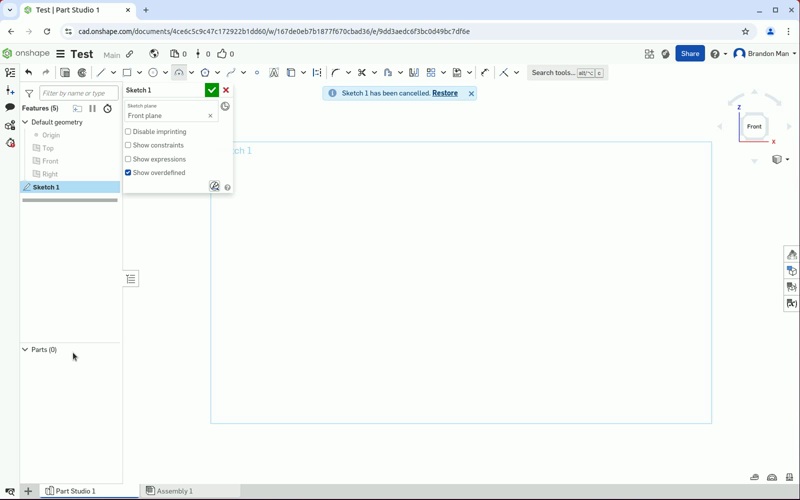
mouse_move(460, 279)
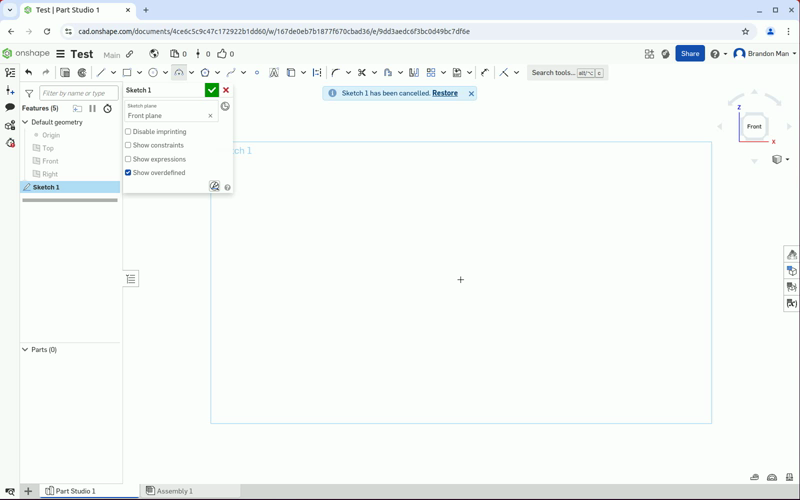
click(460, 279)
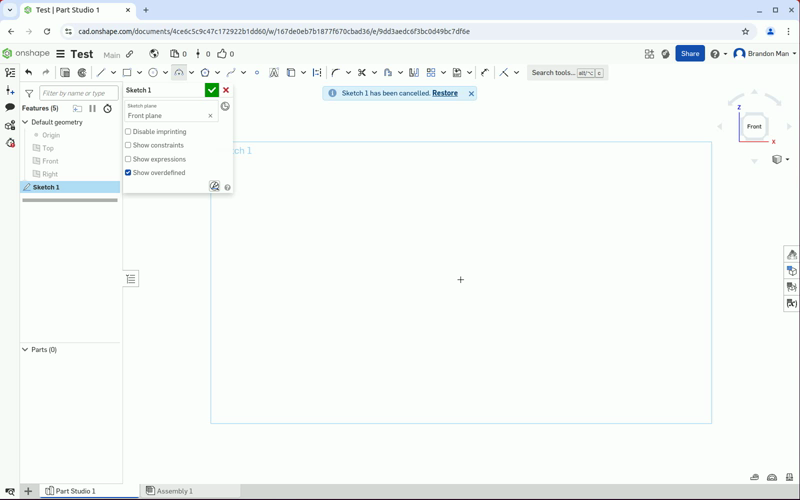
key_up(shift)
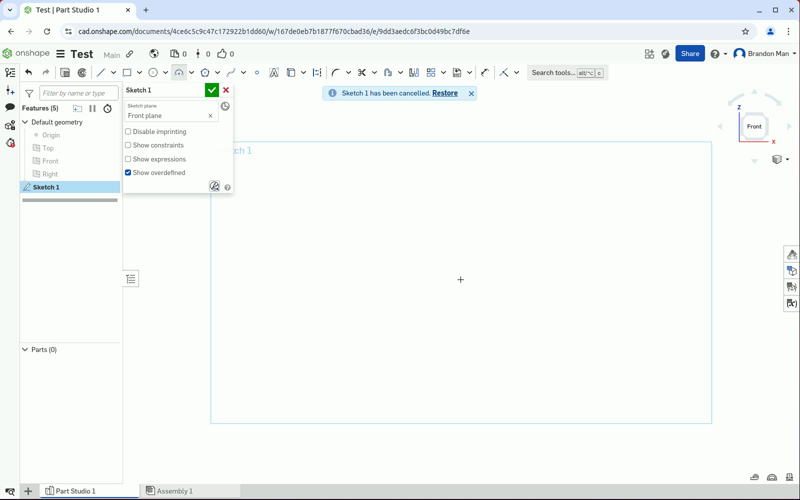
key_down(shift)
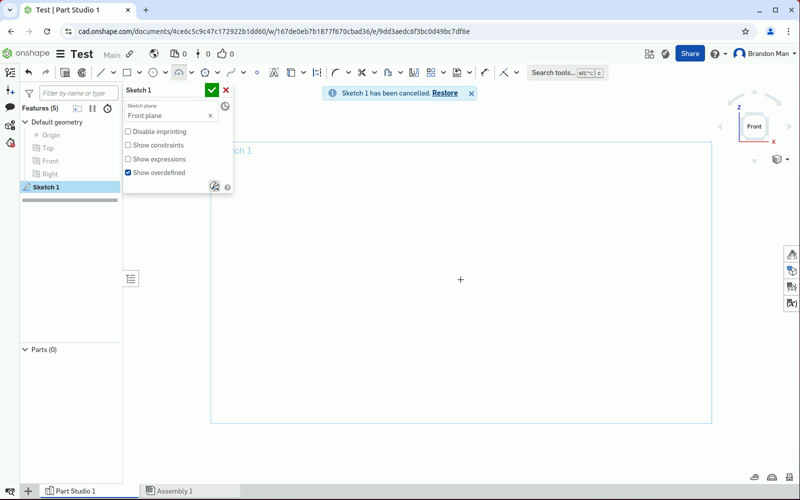
mouse_move(464, 282)
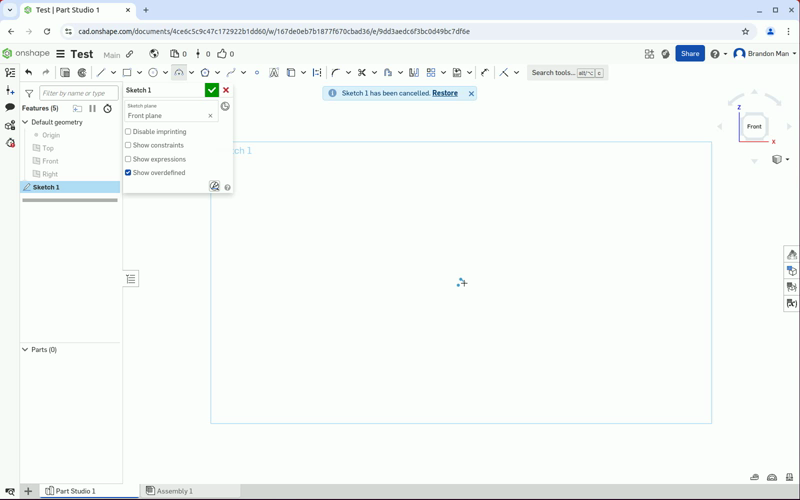
scroll(6)
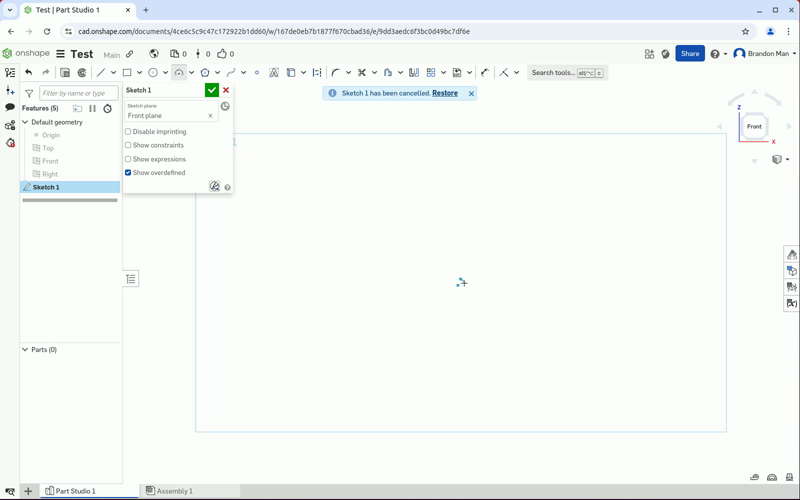
scroll(6)
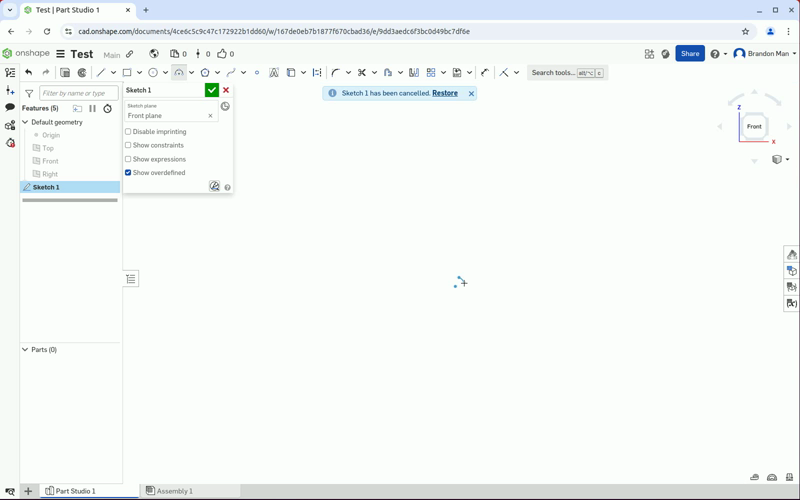
scroll(6)
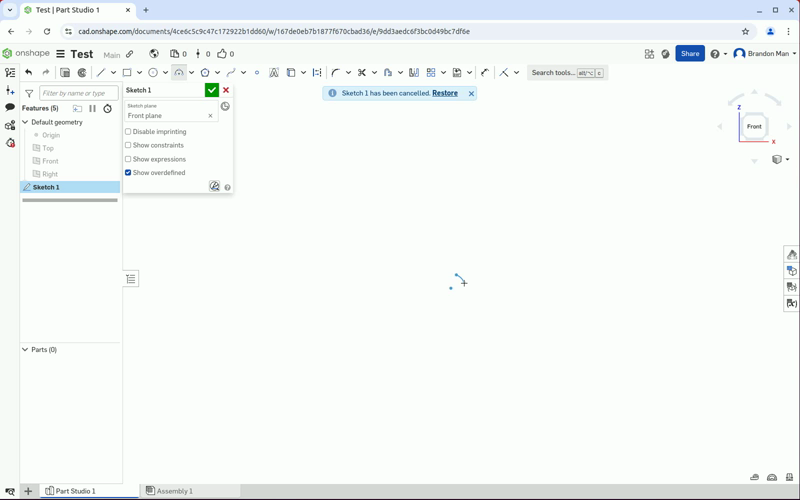
scroll(6)
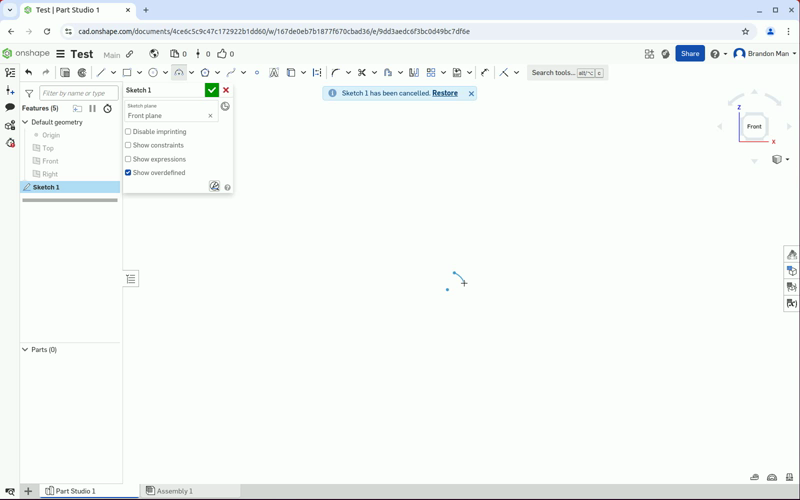
scroll(6)
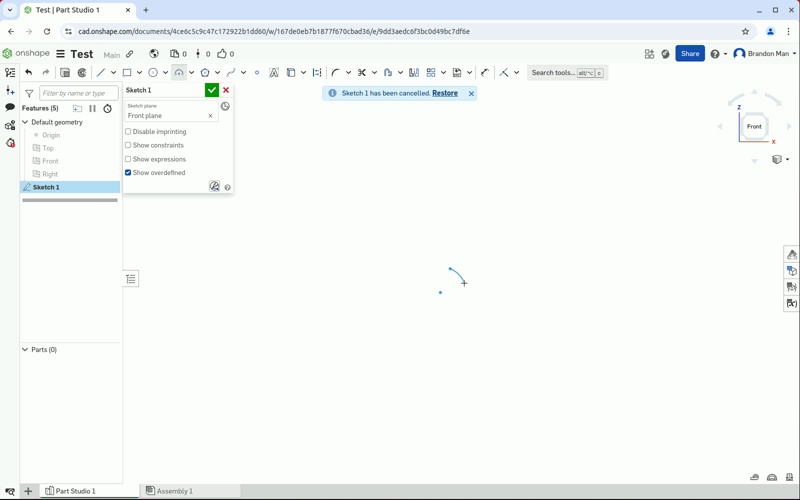
scroll(6)
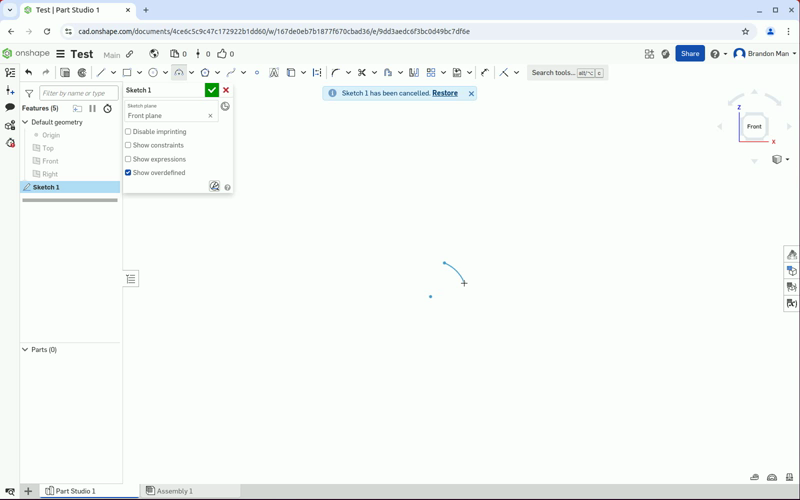
scroll(6)
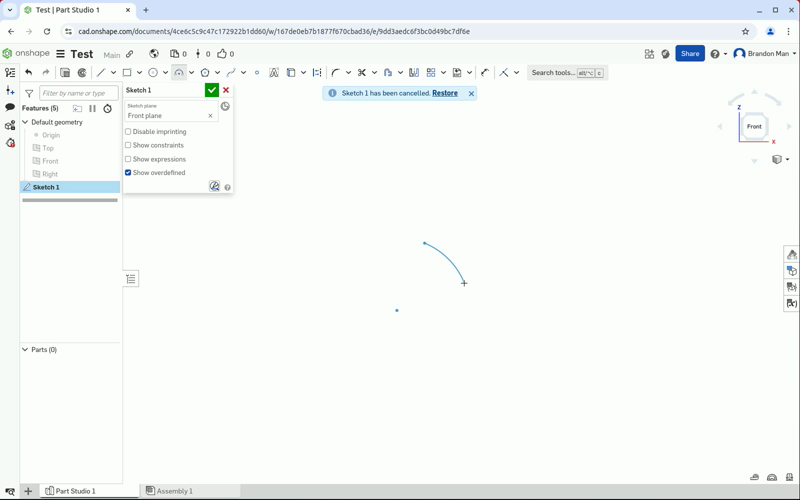
click(464, 282)
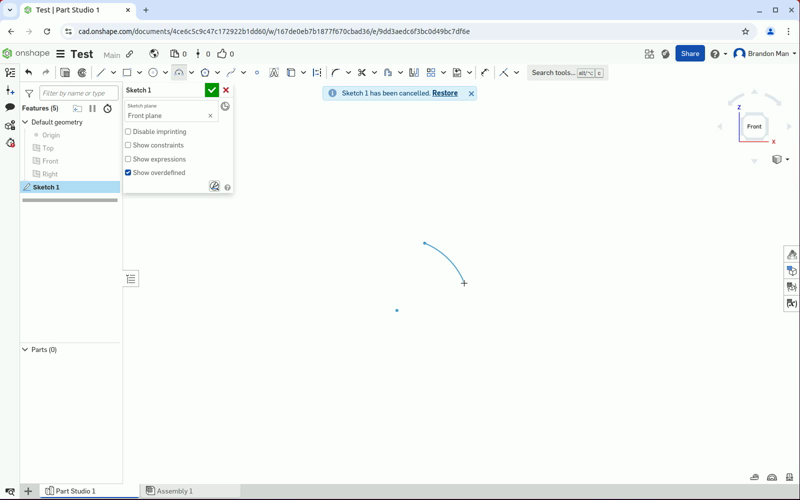
scroll(-6)
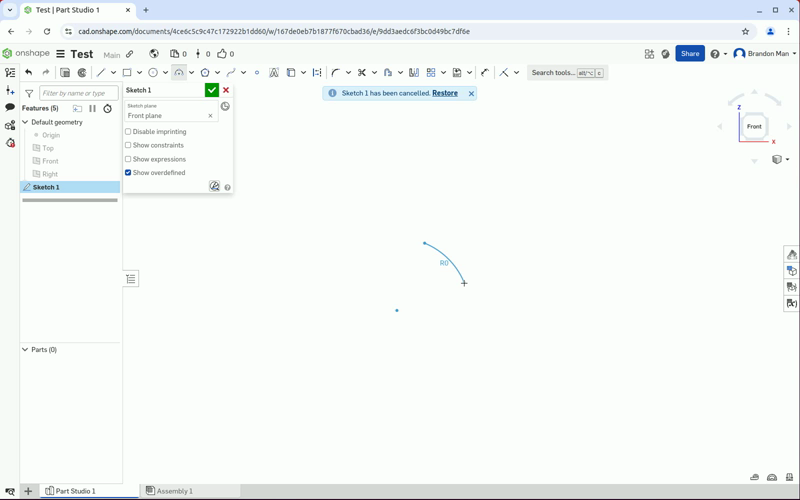
scroll(-6)
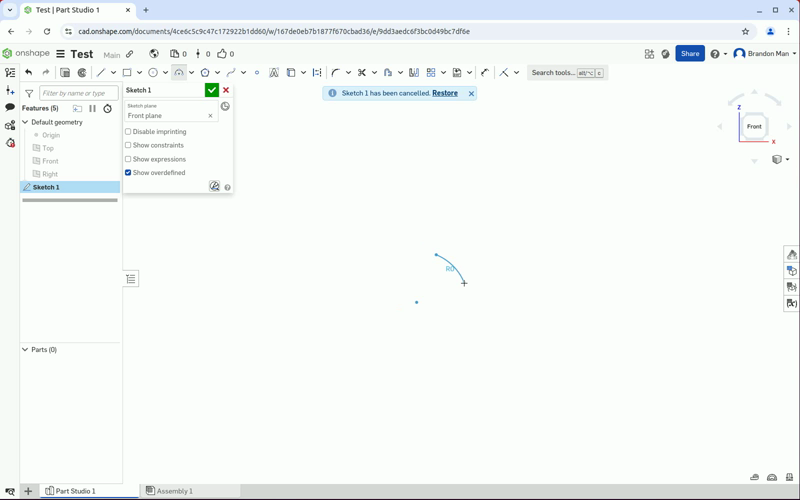
scroll(-6)
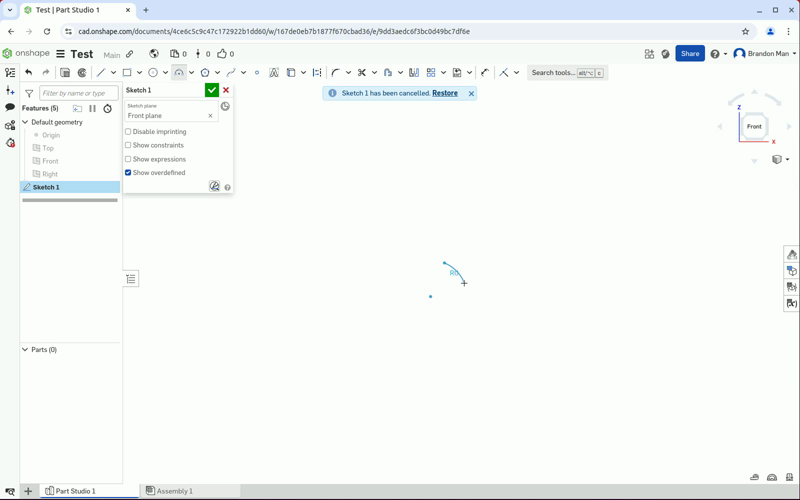
scroll(-6)
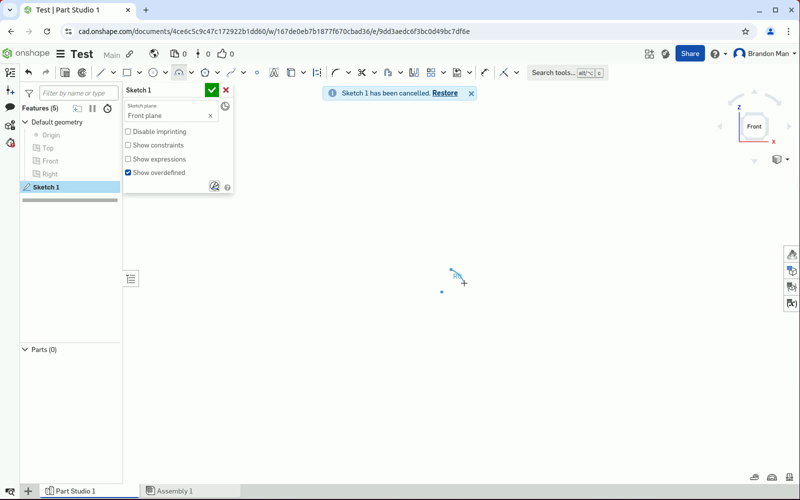
scroll(-6)
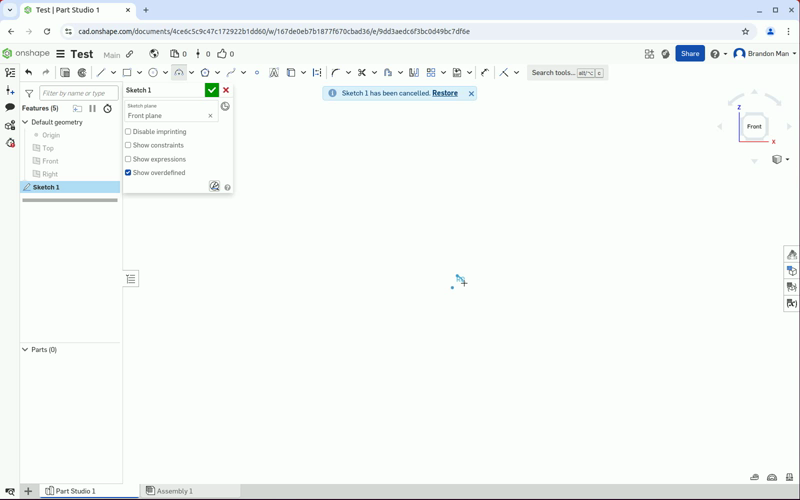
scroll(-6)
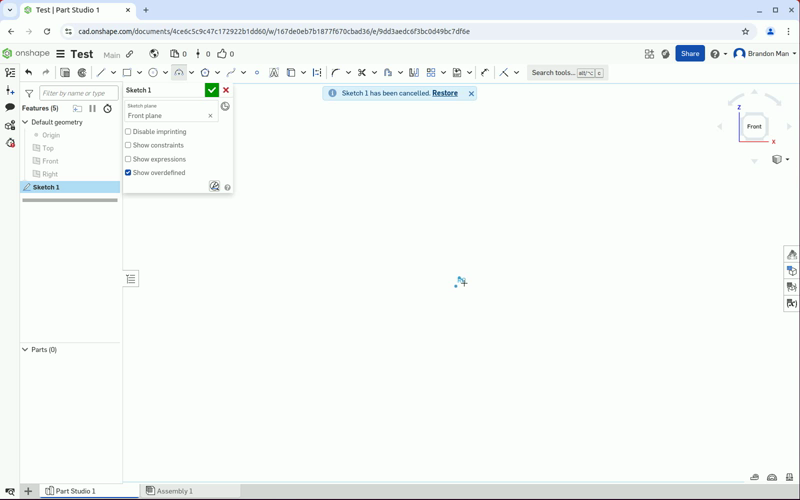
scroll(-6)
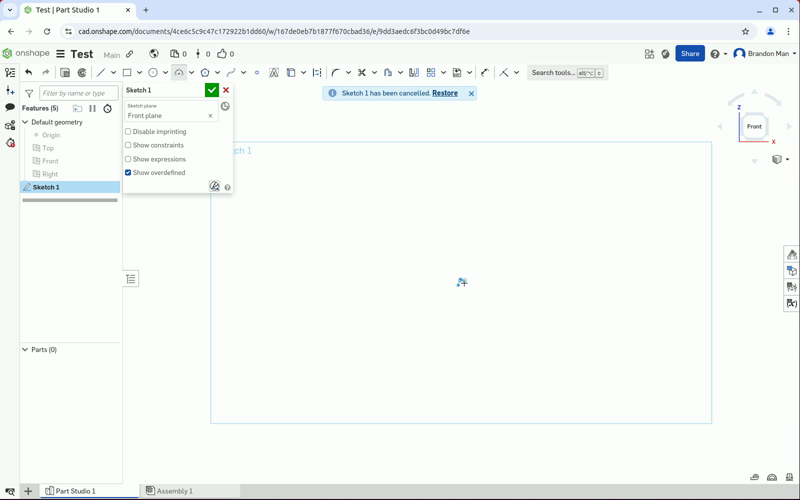
mouse_move(461, 282)
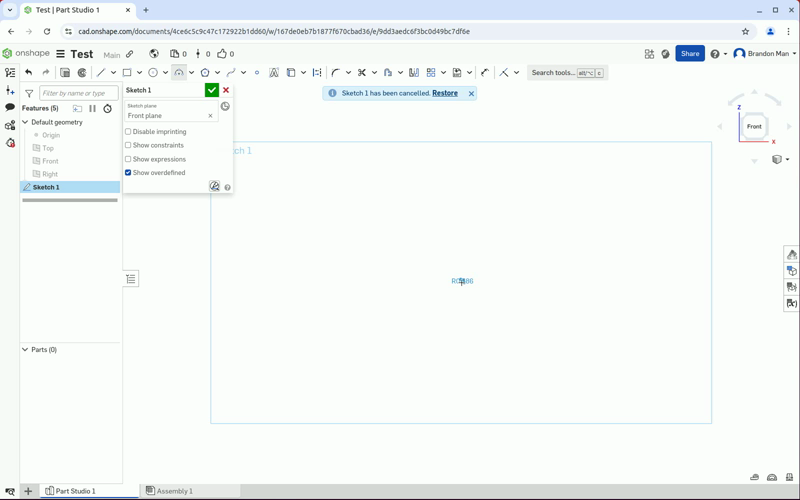
scroll(6)
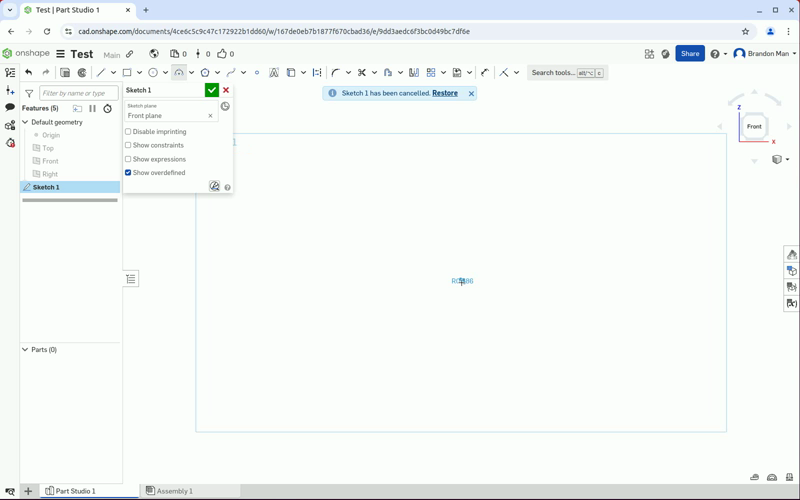
scroll(6)
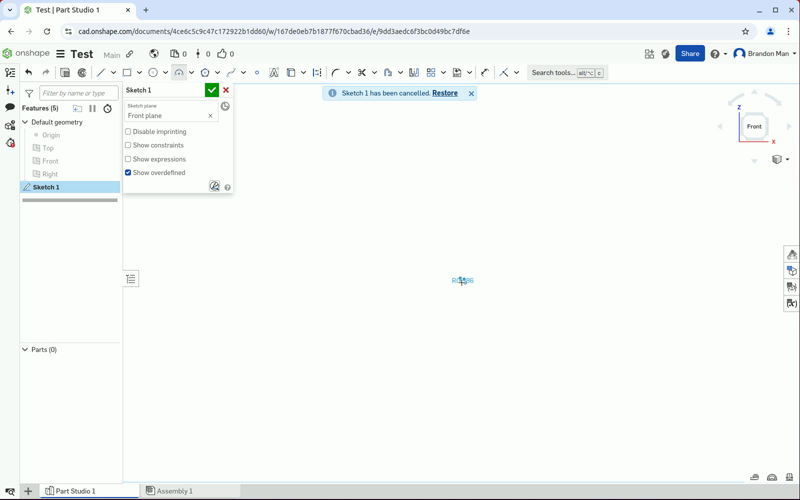
scroll(6)
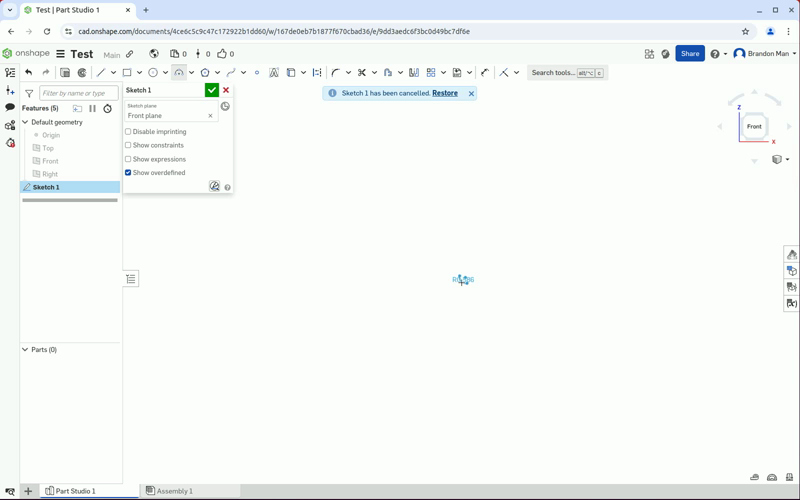
scroll(6)
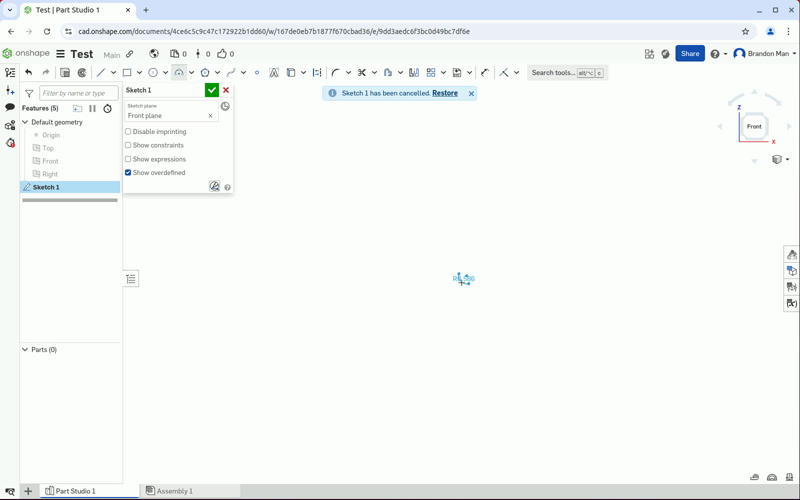
scroll(6)
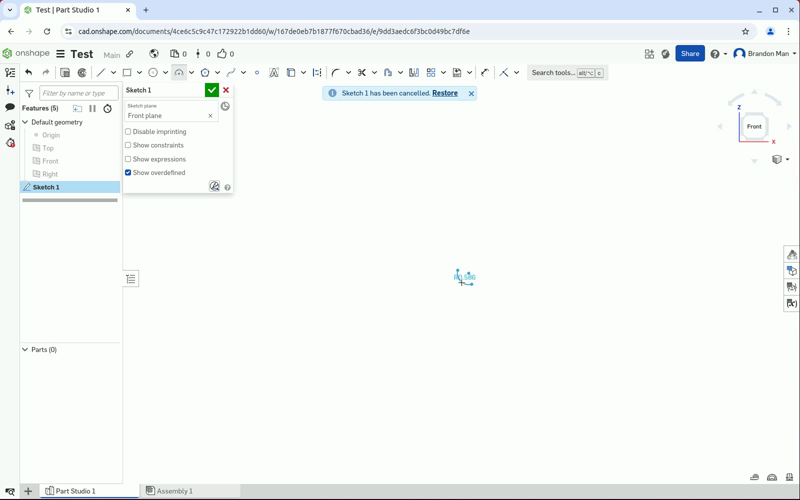
scroll(6)
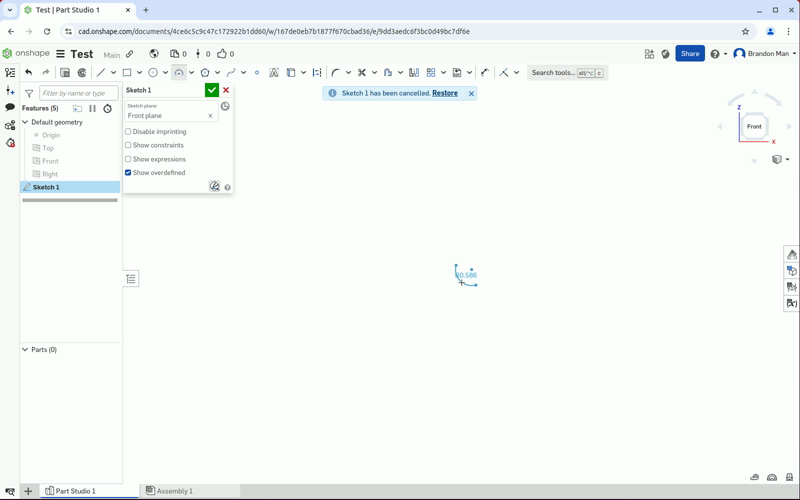
scroll(6)
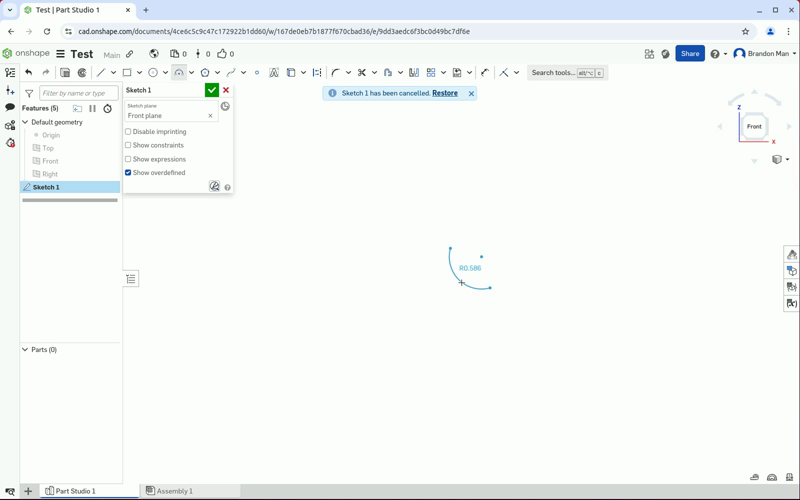
click(461, 282)
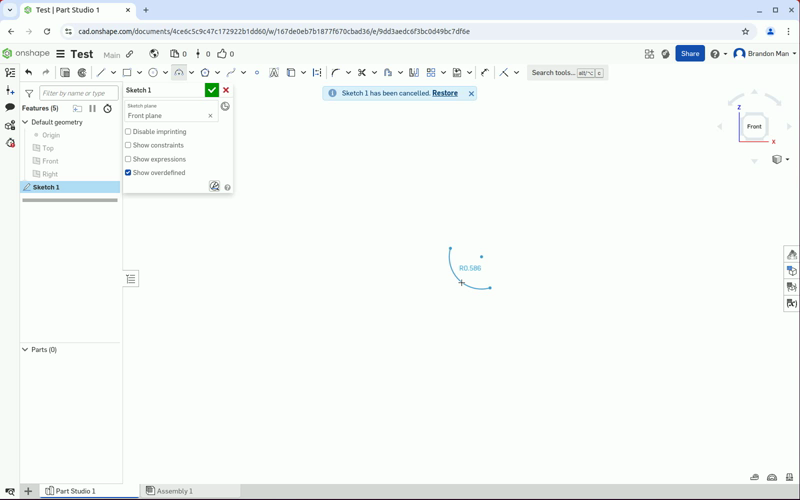
scroll(-6)
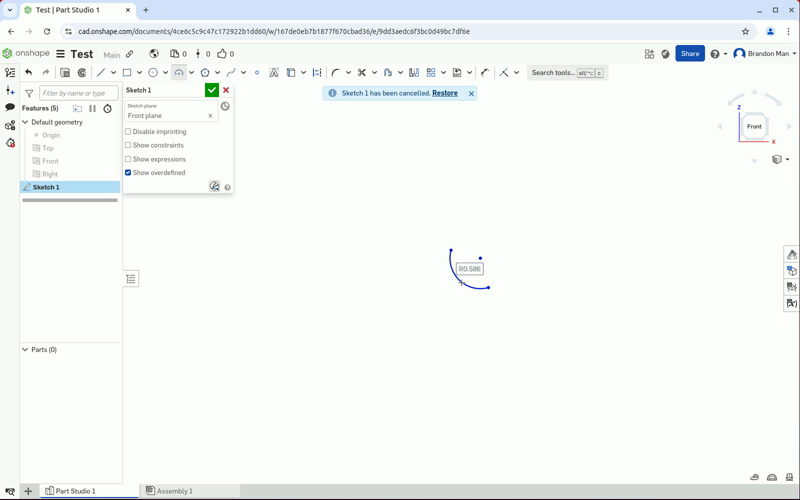
scroll(-6)
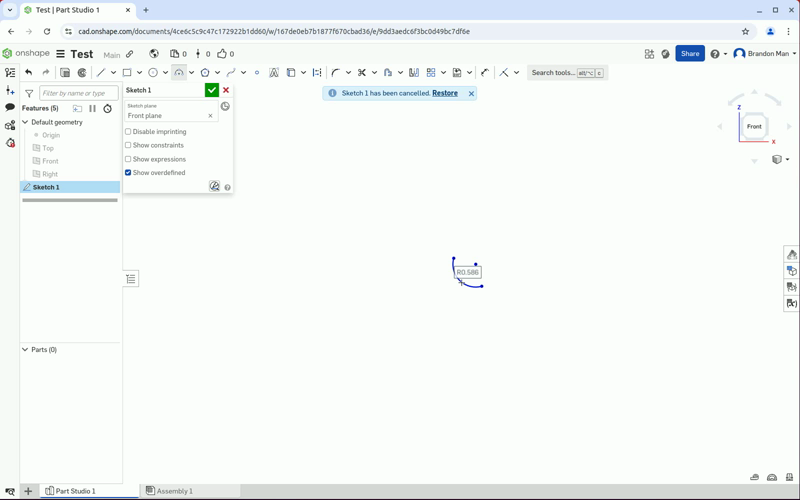
scroll(-6)
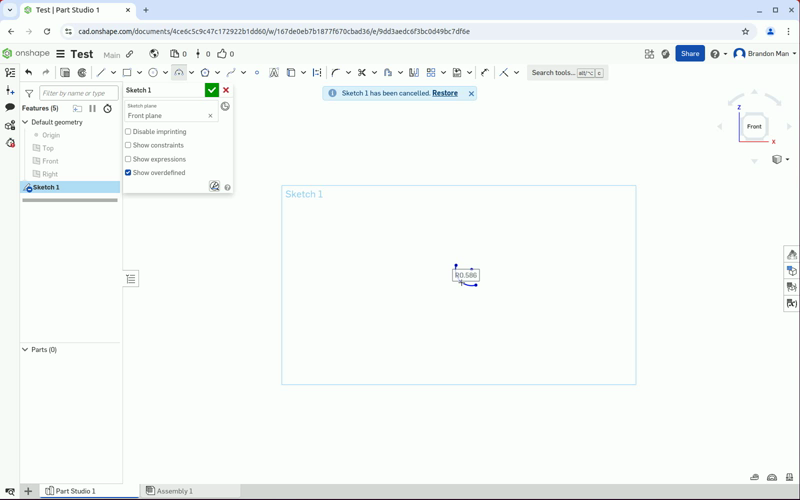
scroll(-6)
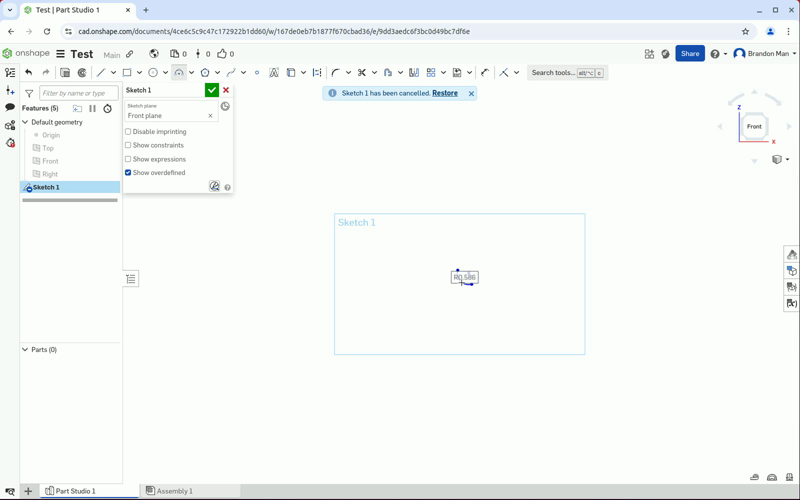
scroll(-6)
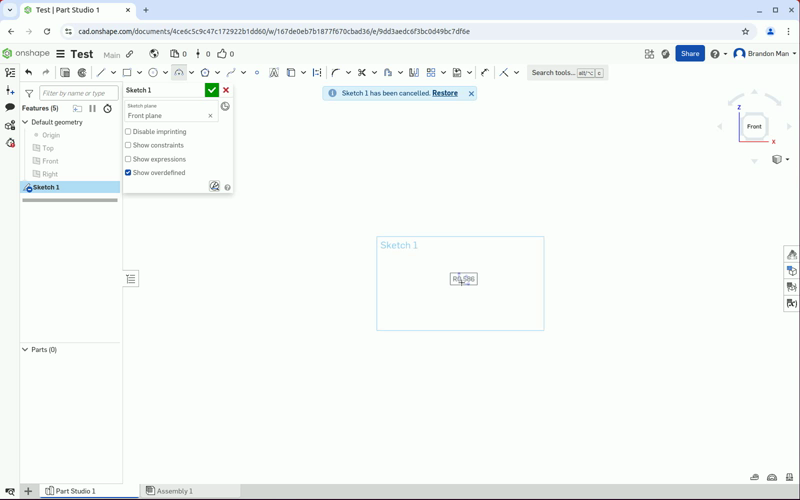
scroll(-6)
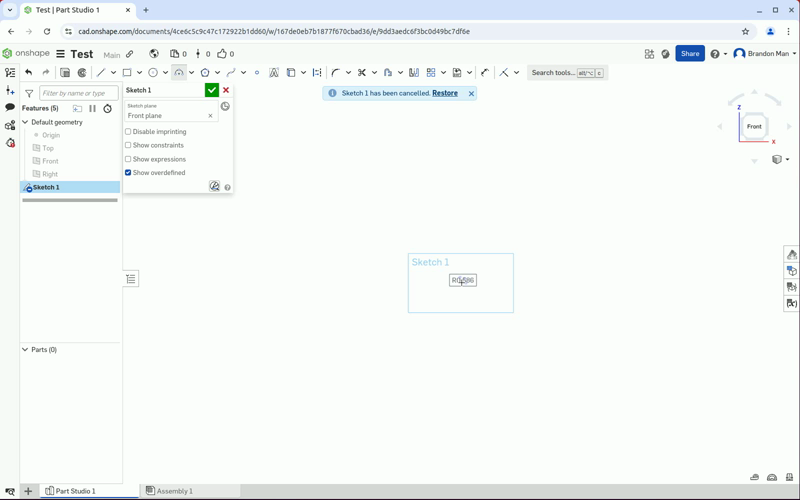
scroll(-6)
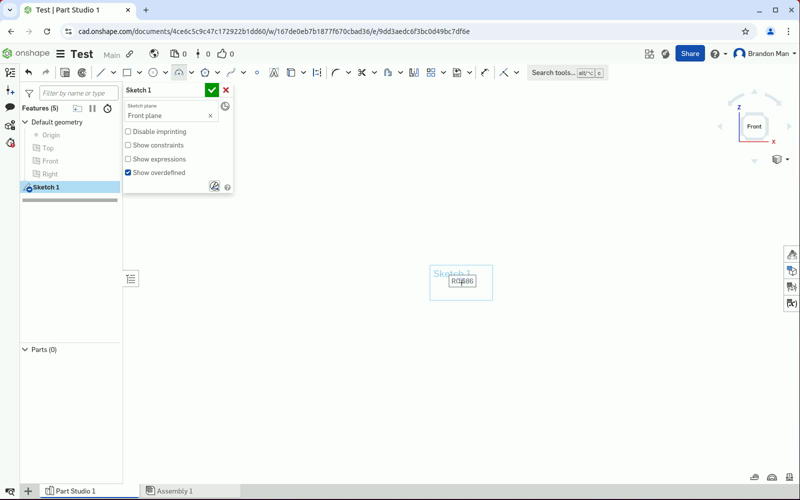
key_up(shift)
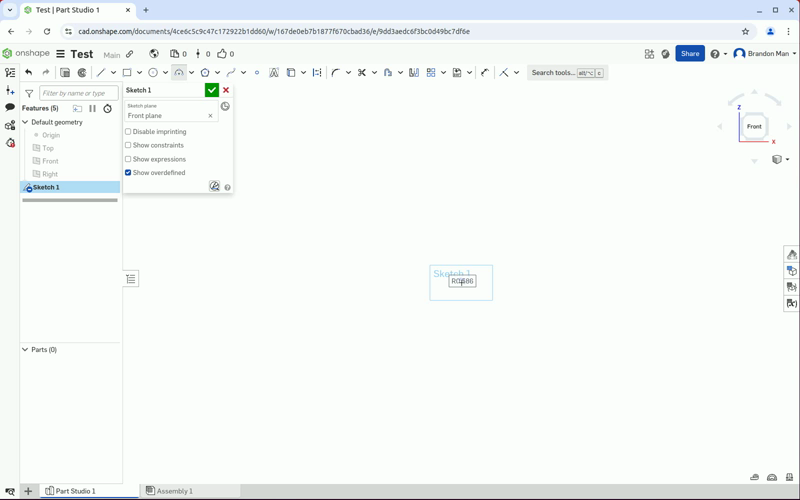
key(esc)
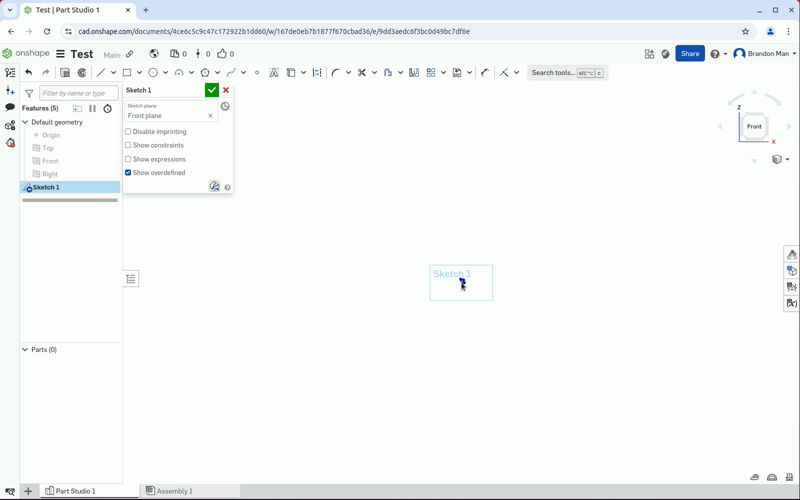
key(l)
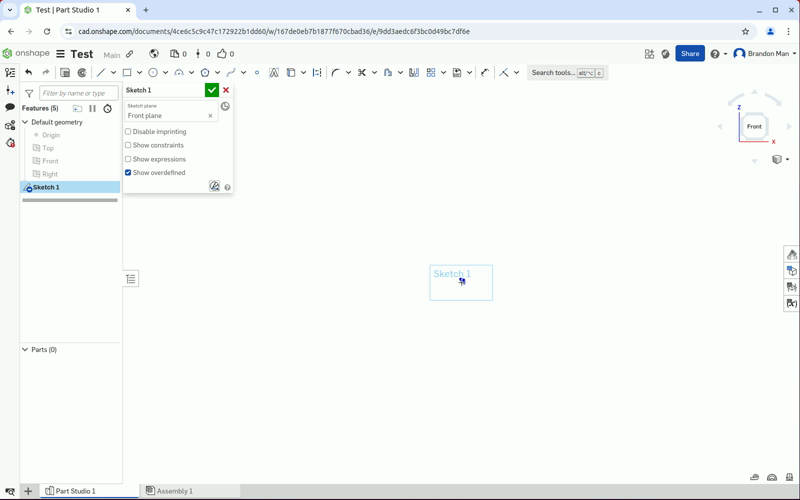
mouse_move(464, 282)
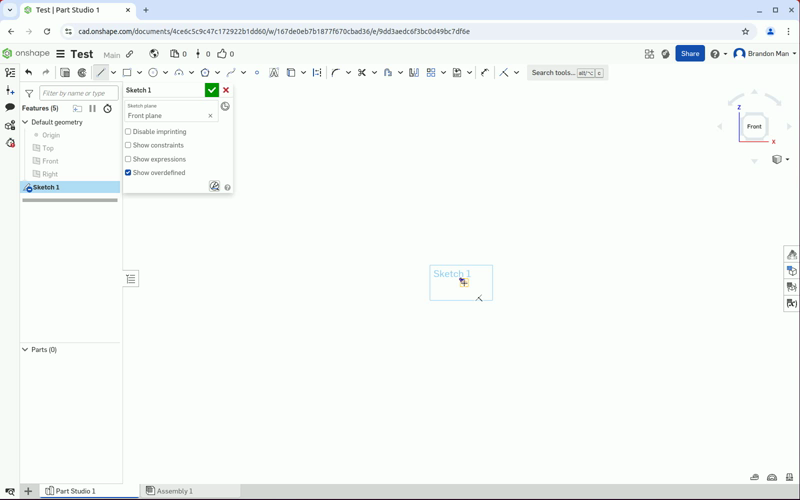
scroll(6)
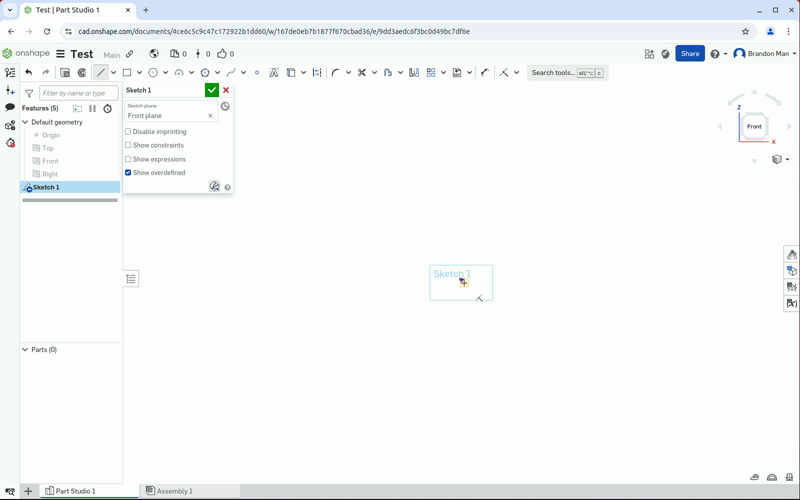
scroll(6)
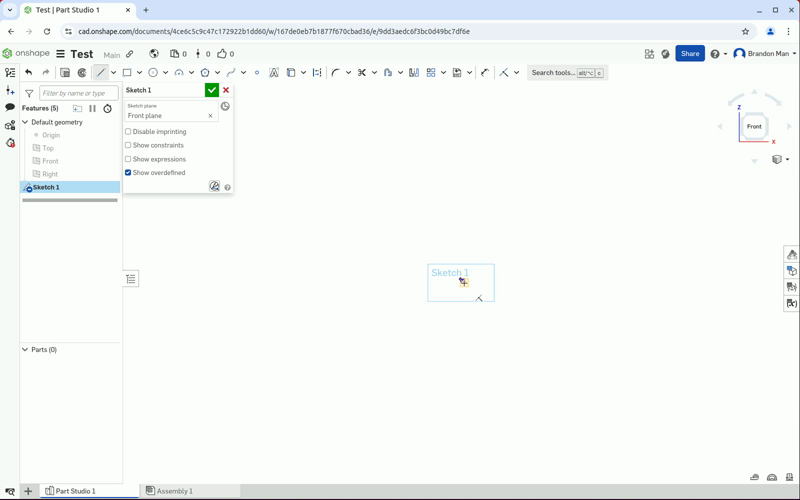
scroll(6)
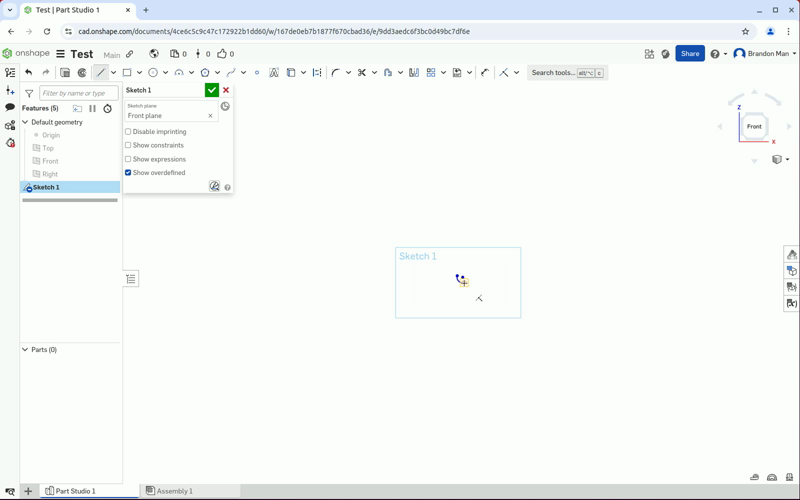
scroll(6)
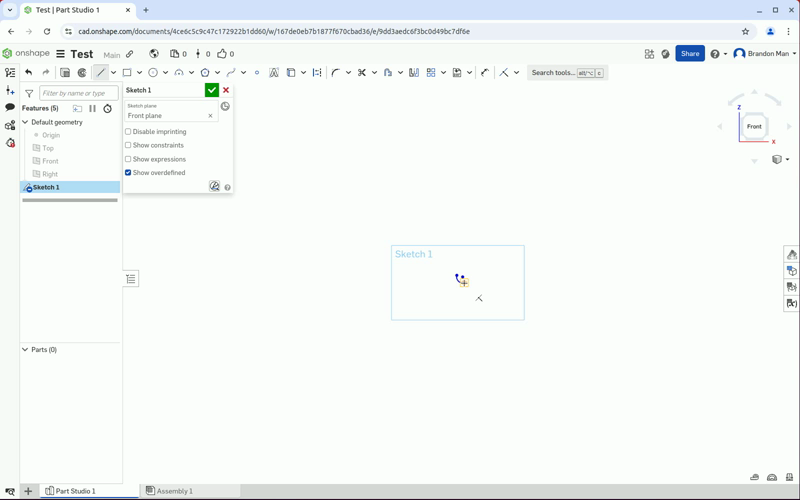
scroll(6)
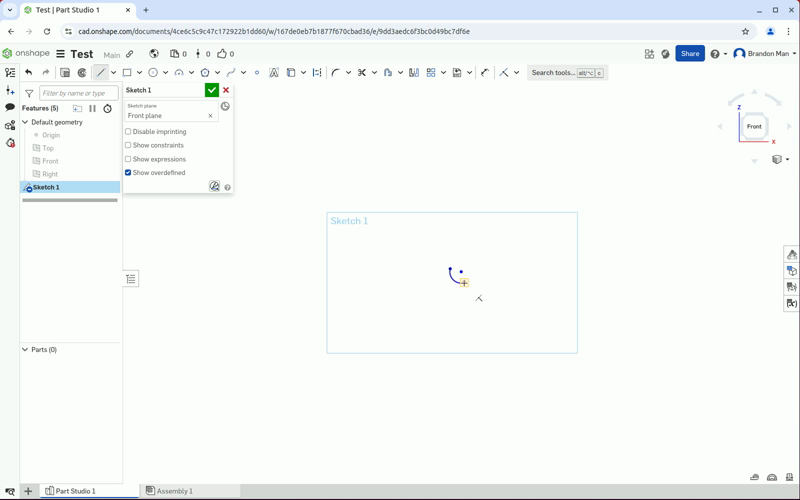
scroll(6)
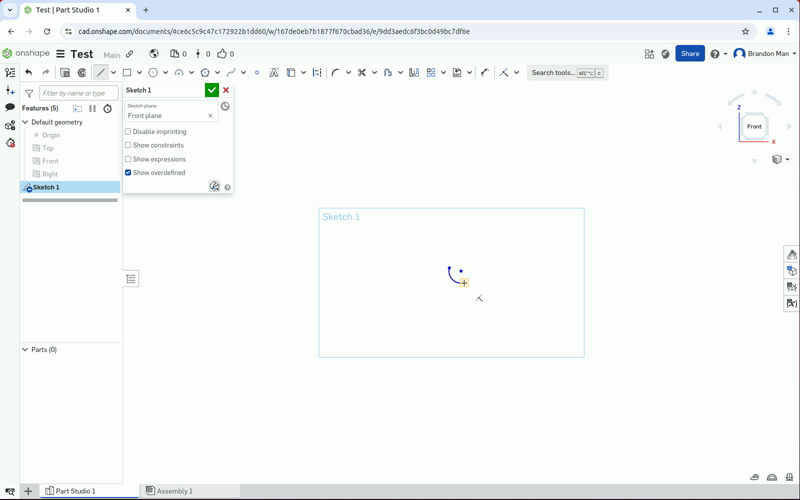
scroll(6)
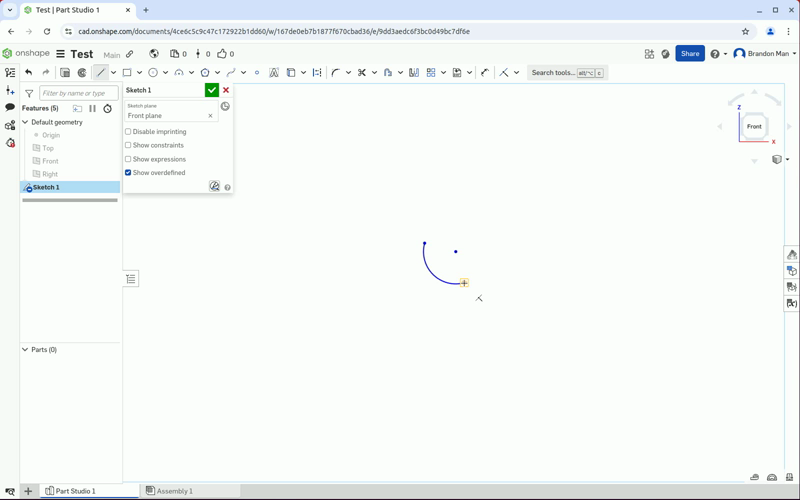
click(464, 282)
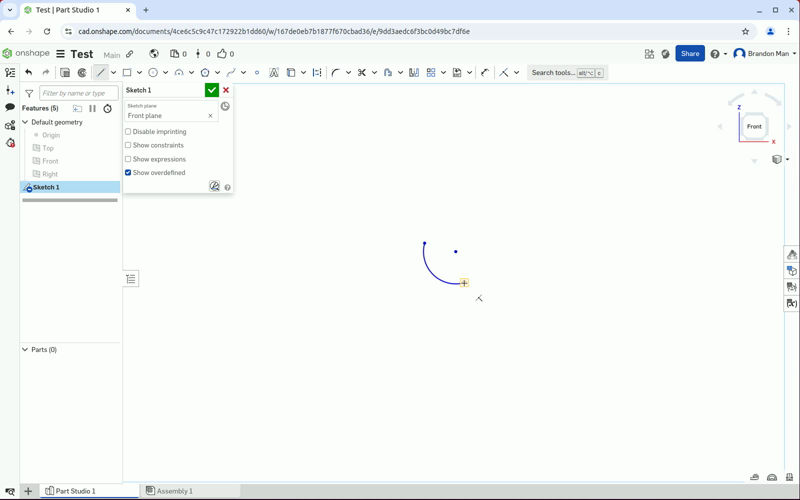
scroll(-6)
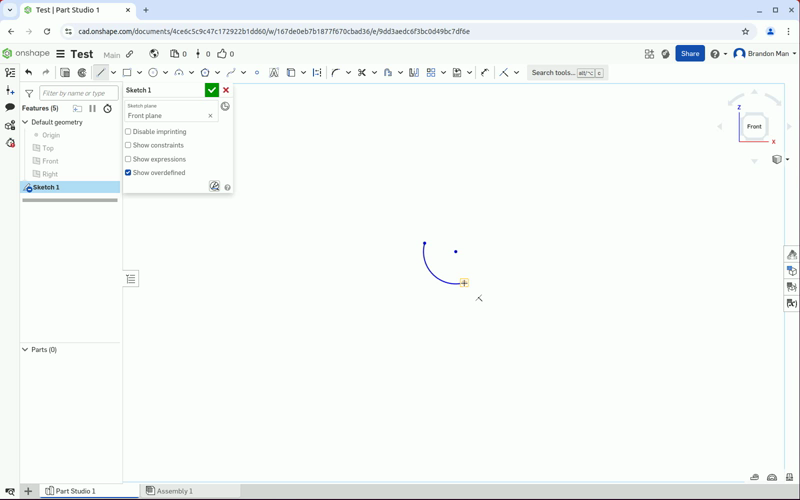
scroll(-6)
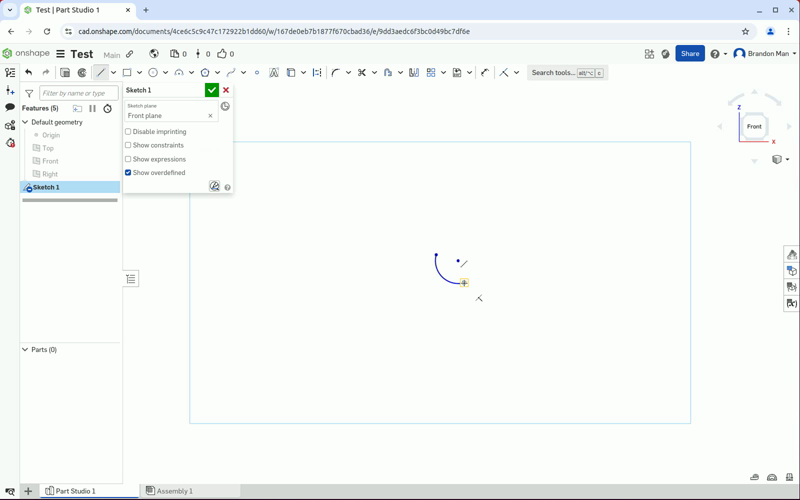
scroll(-6)
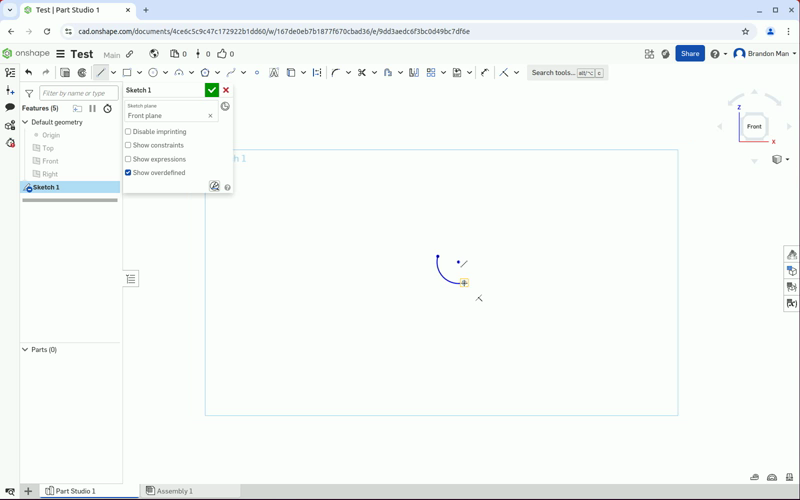
scroll(-6)
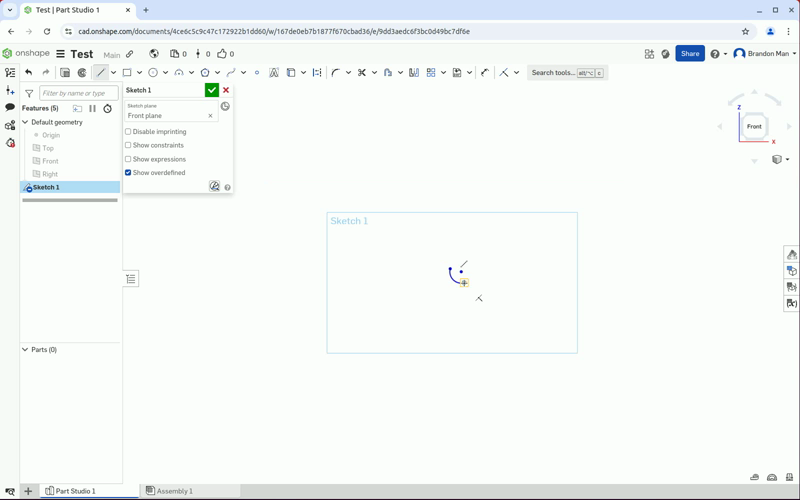
scroll(-6)
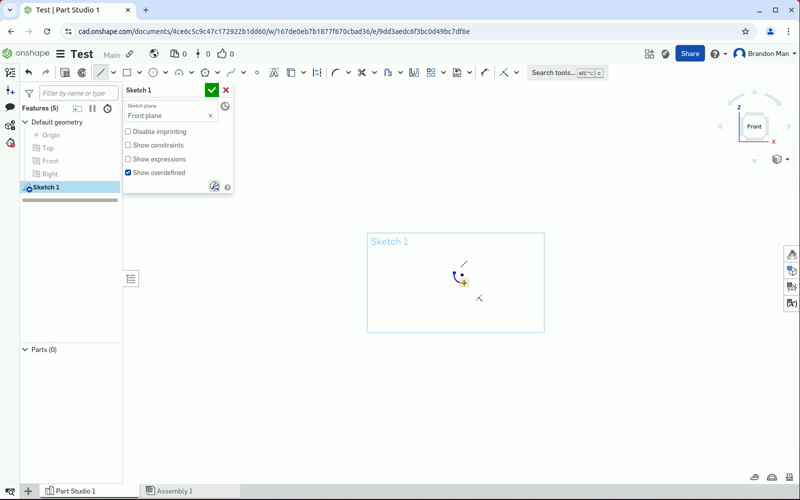
scroll(-6)
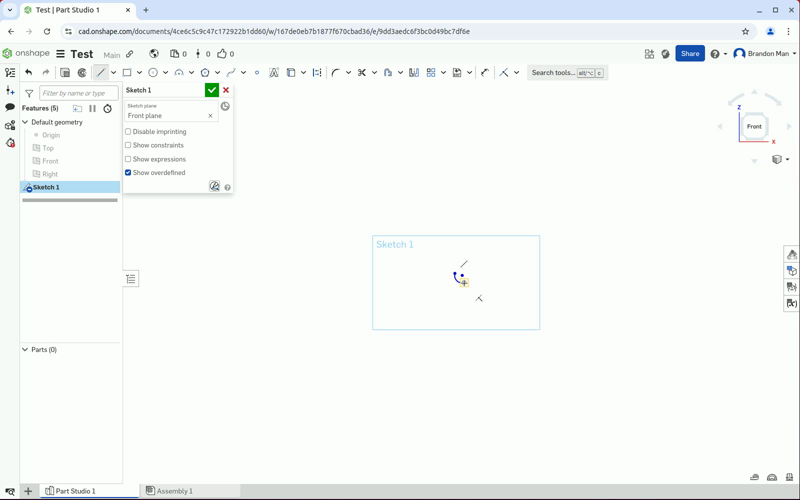
scroll(-6)
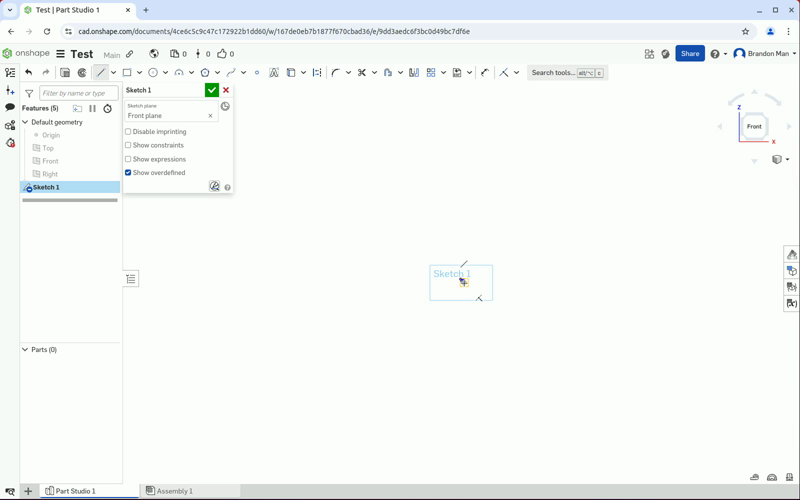
key_down(shift)
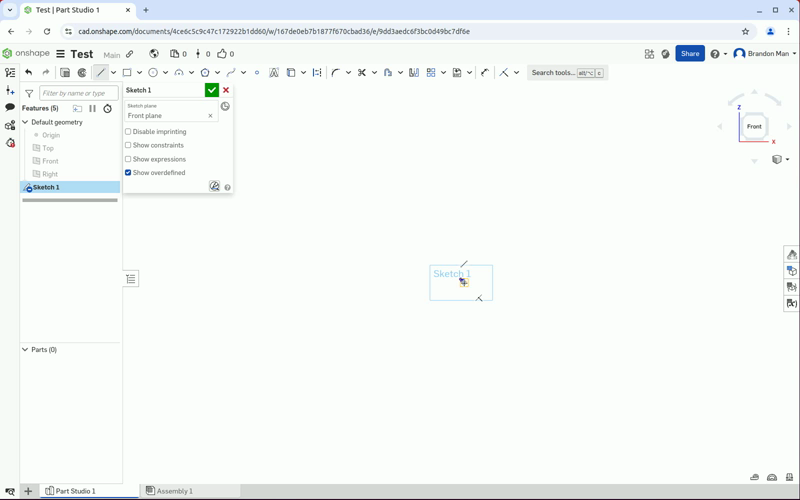
mouse_move(494, 282)
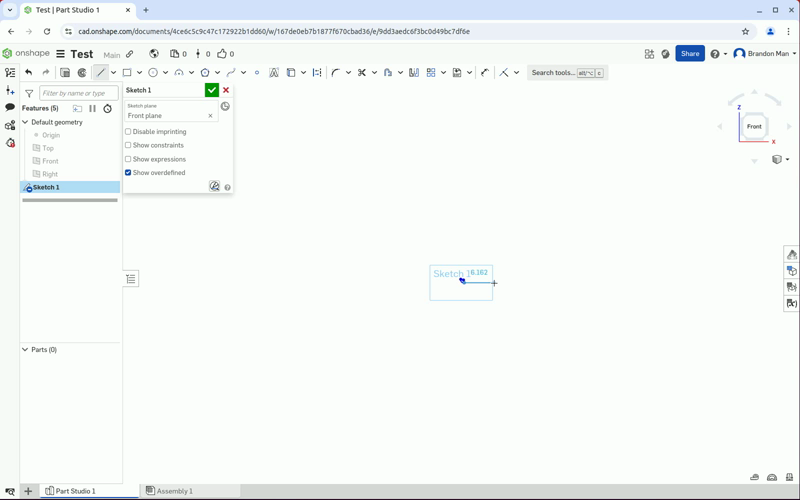
mouse_move(498, 282)
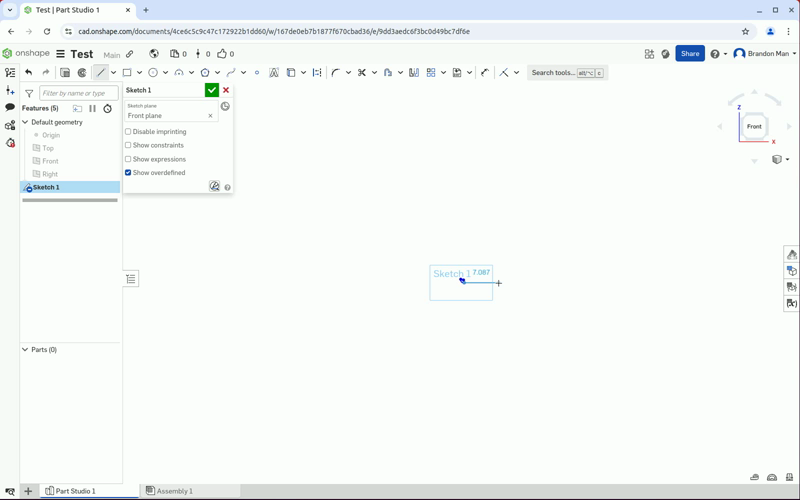
click(498, 282)
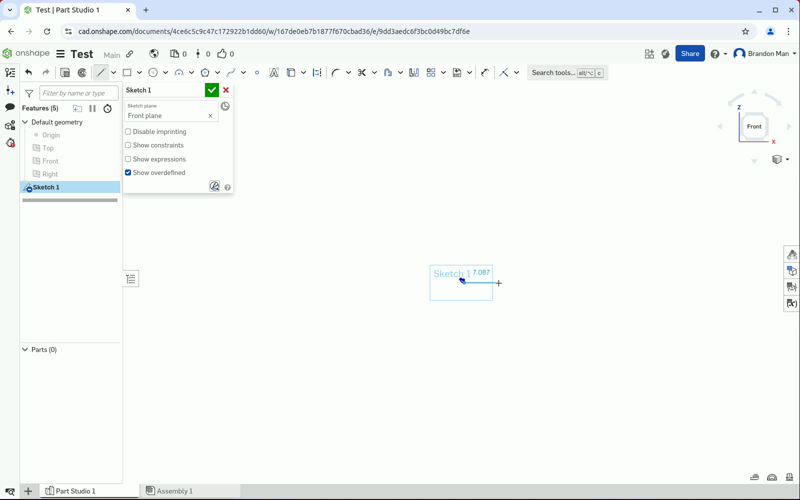
key_up(shift)
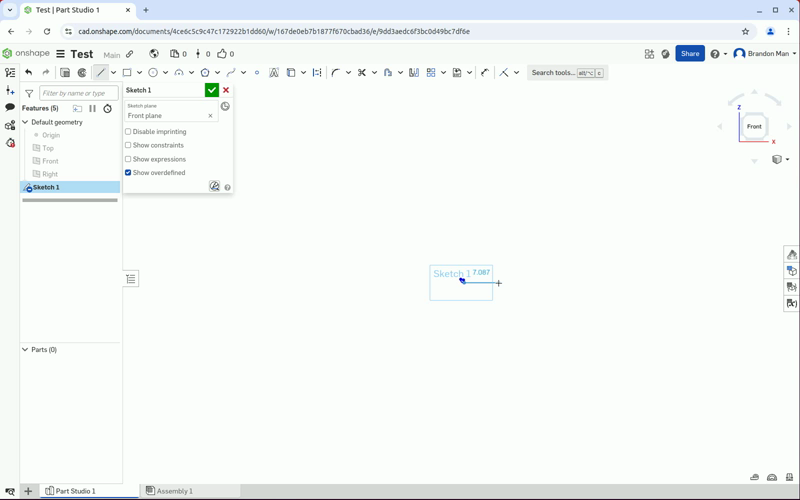
key_down(shift)
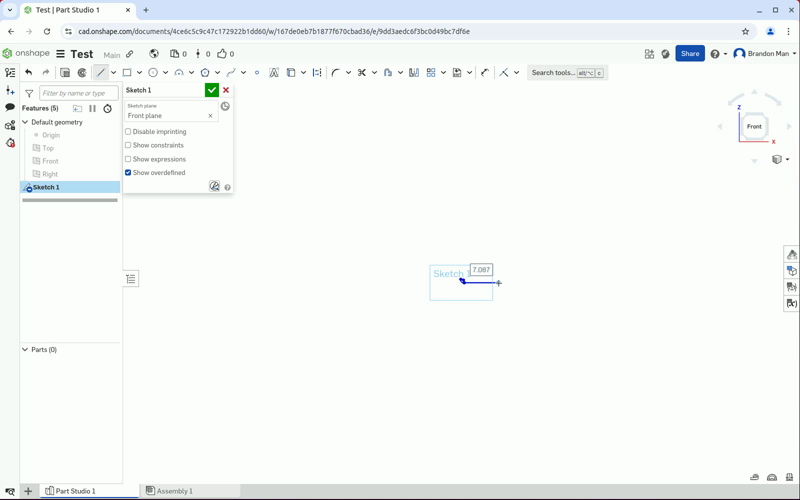
mouse_move(528, 282)
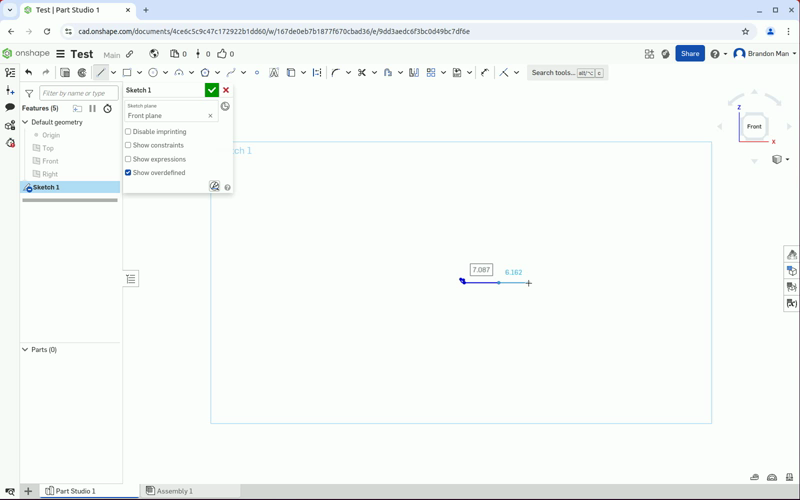
mouse_move(535, 282)
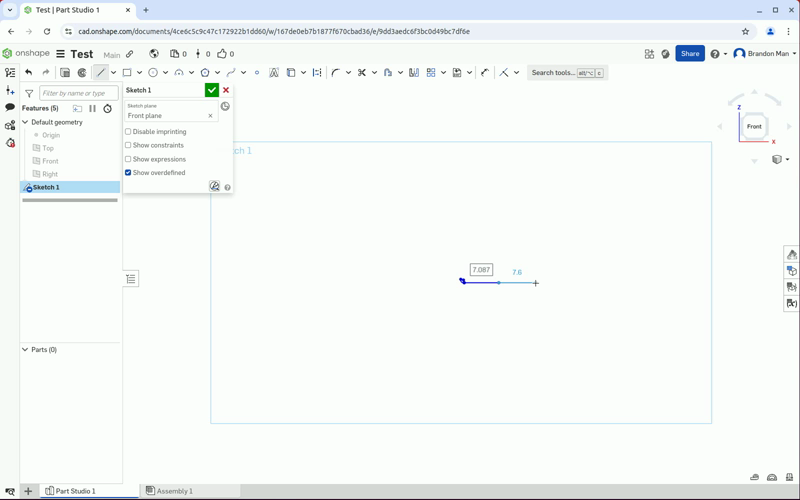
click(535, 282)
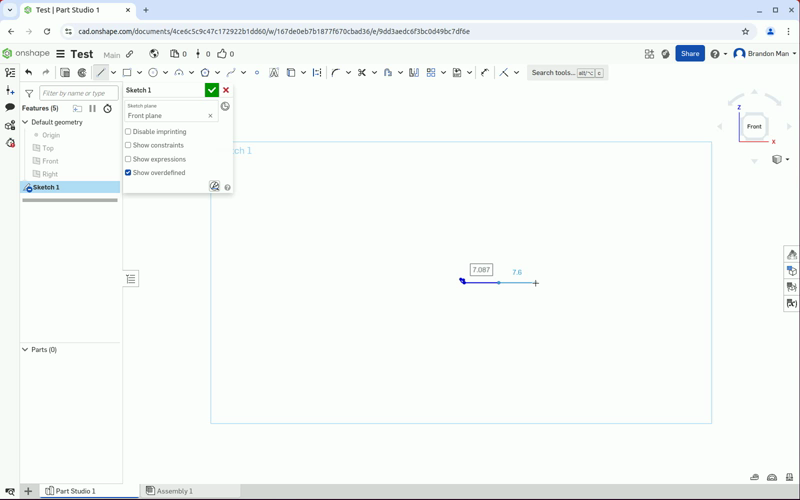
key_up(shift)
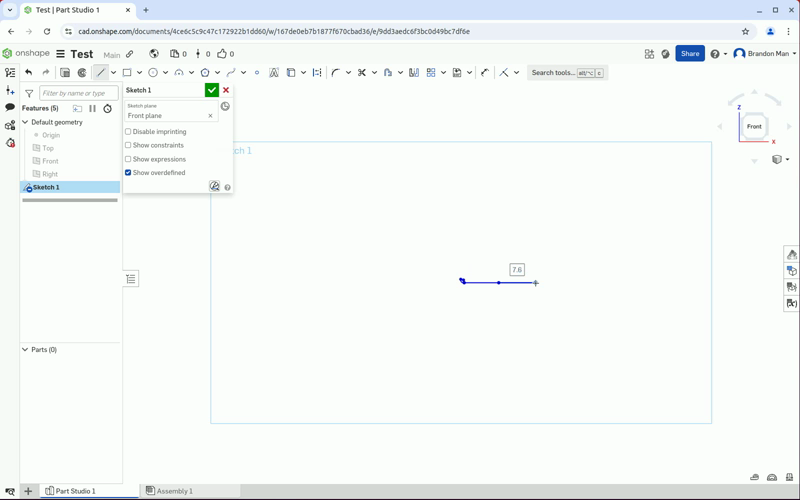
key_down(shift)
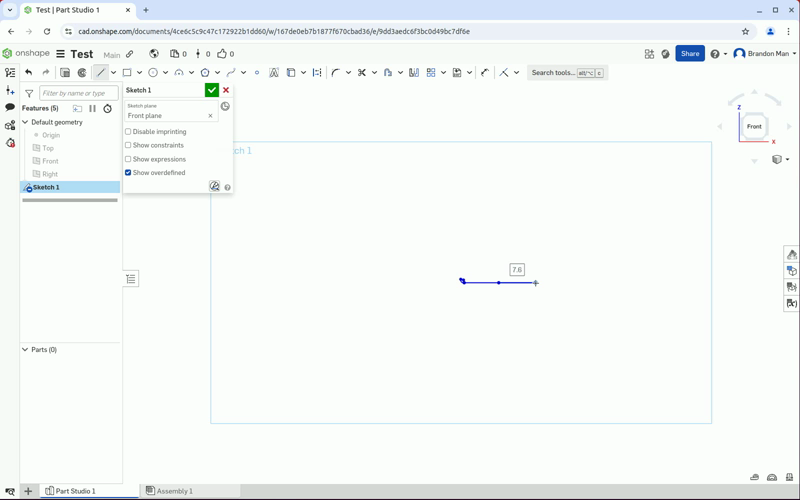
mouse_move(565, 282)
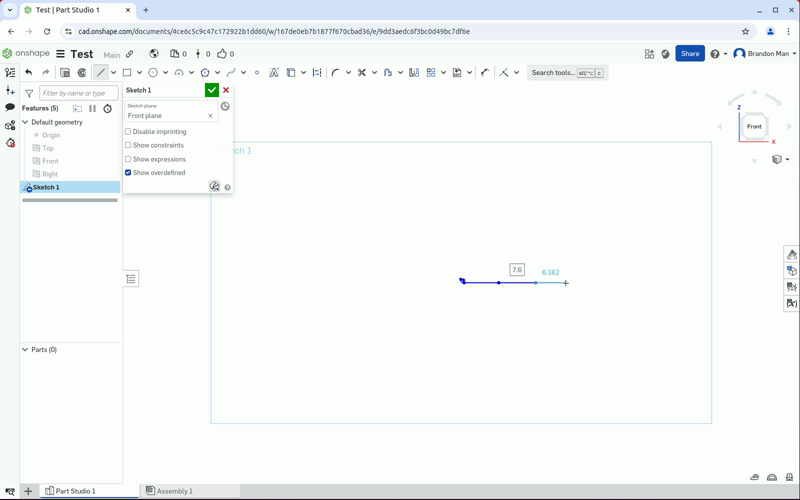
mouse_move(569, 282)
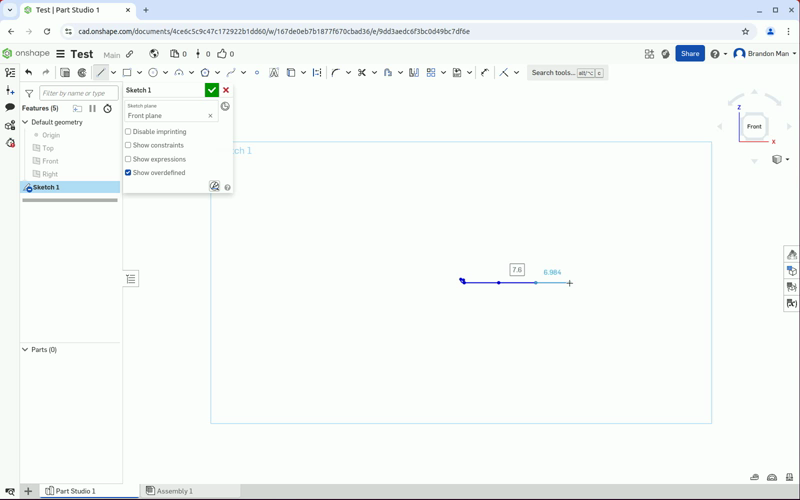
click(569, 282)
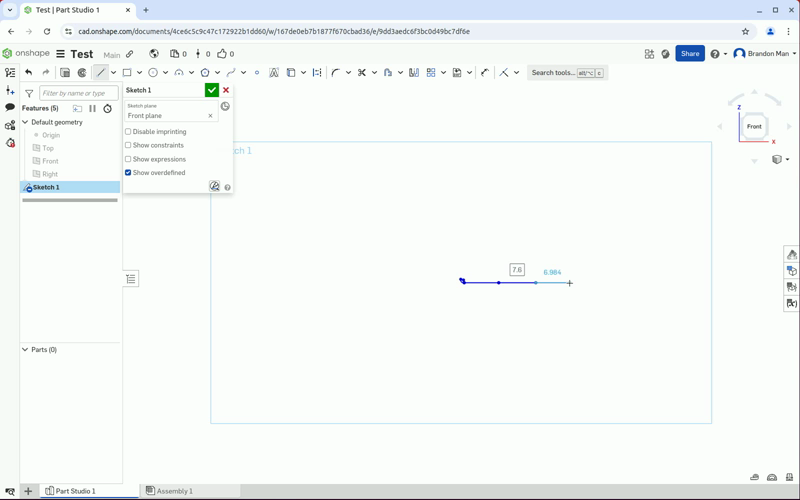
key_up(shift)
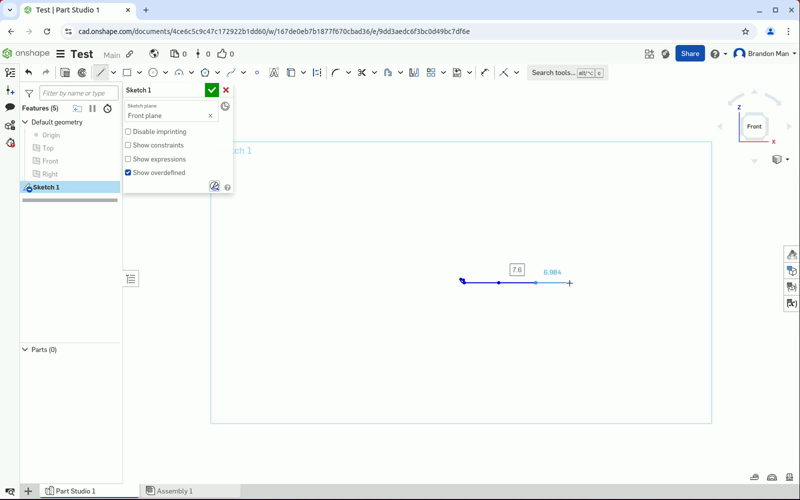
key(esc)
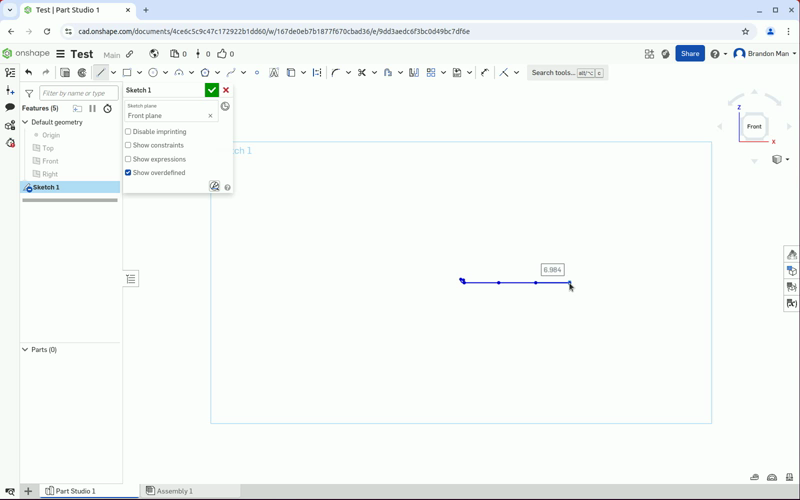
key(a)
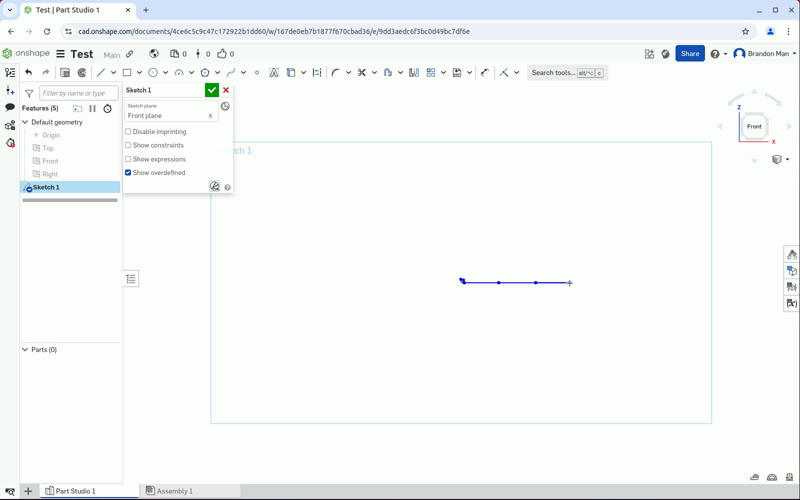
mouse_move(569, 282)
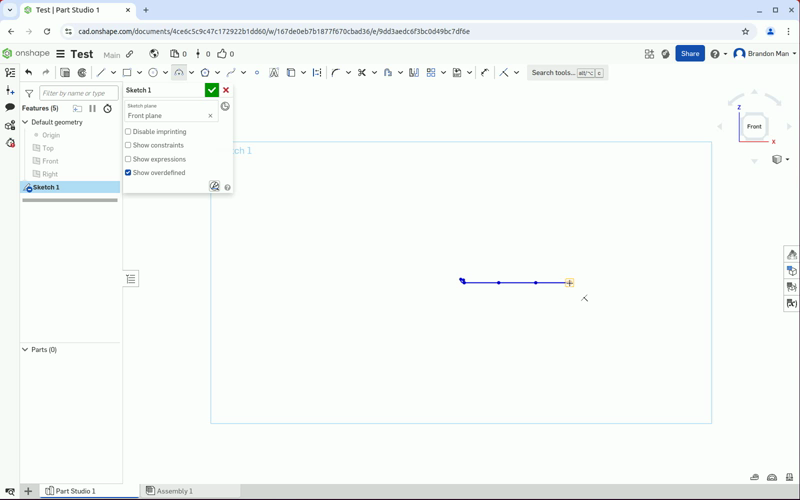
click(569, 282)
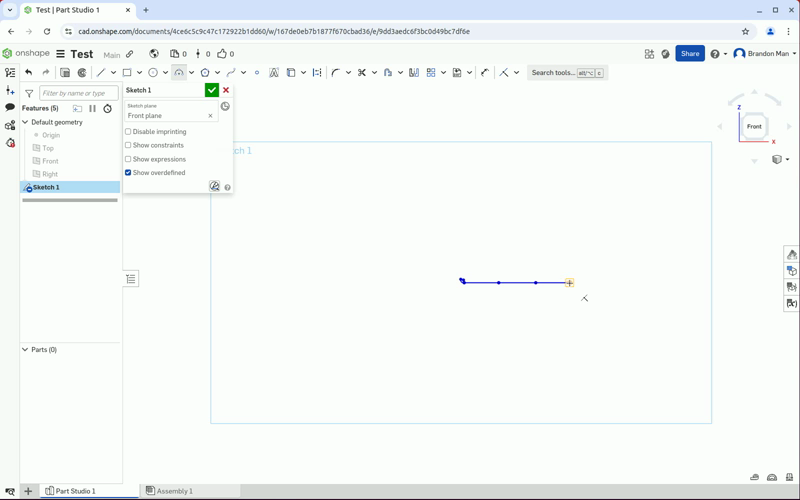
key_down(shift)
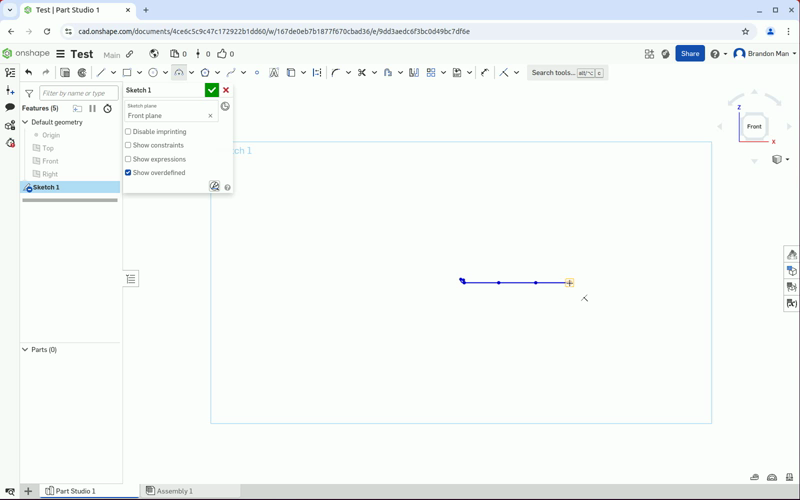
mouse_move(573, 279)
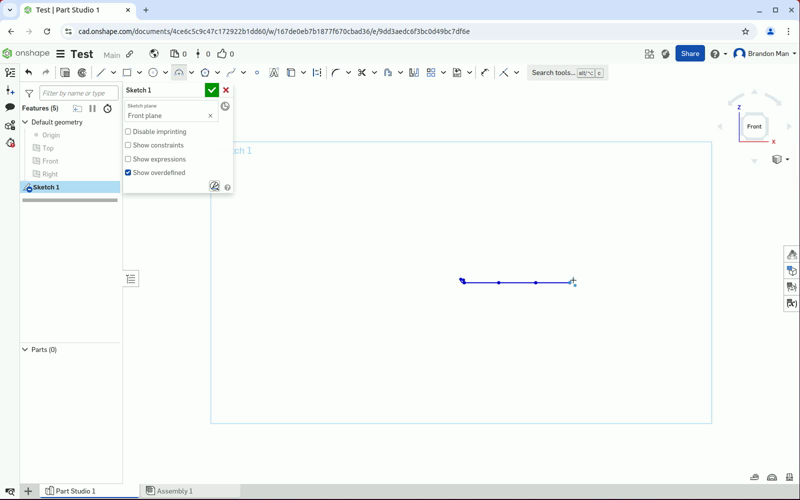
scroll(6)
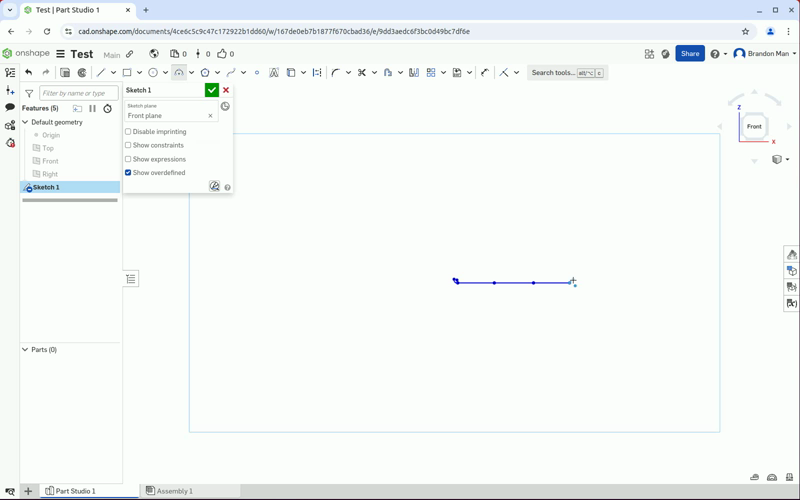
scroll(6)
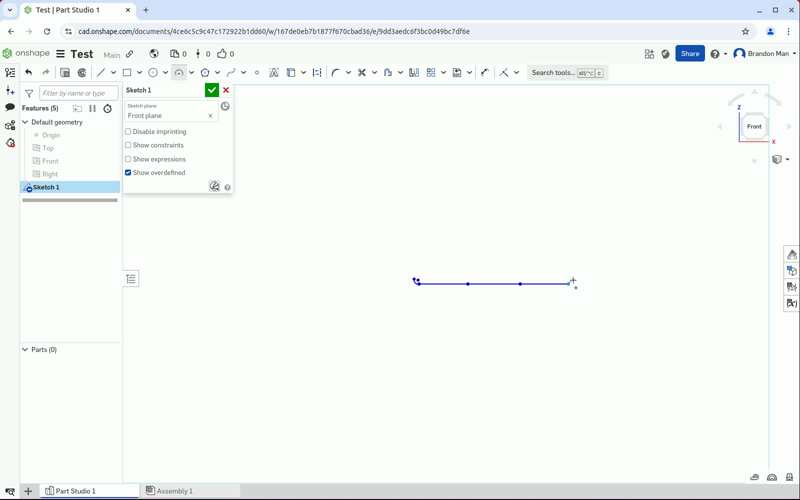
scroll(6)
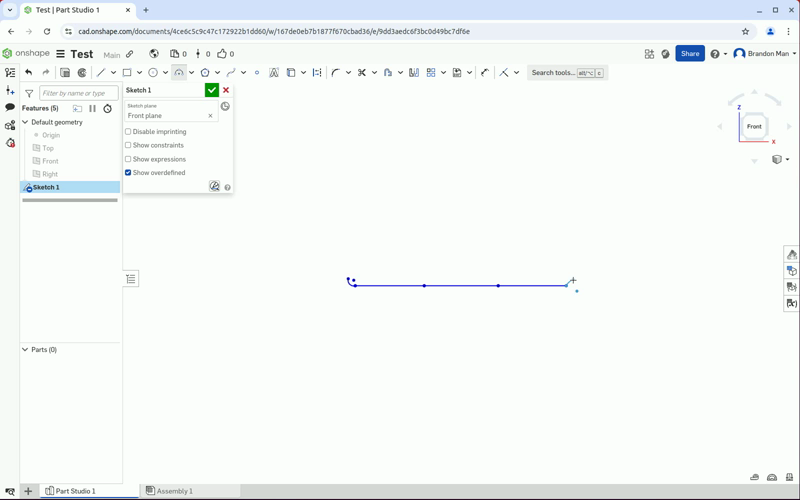
scroll(6)
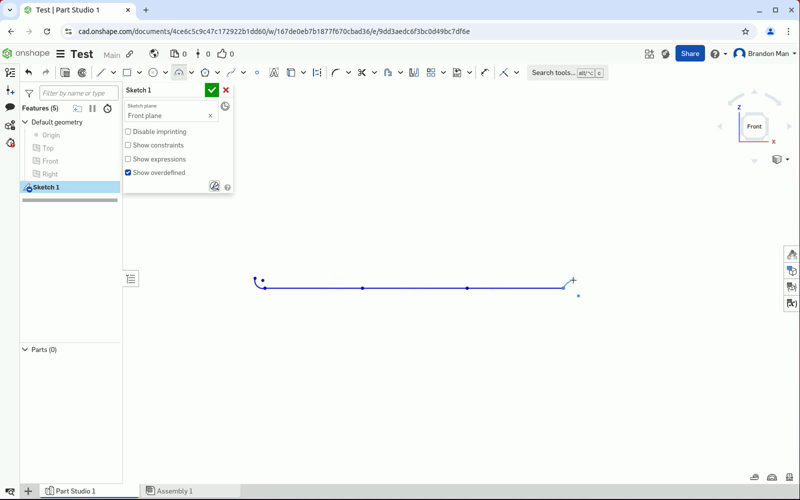
scroll(6)
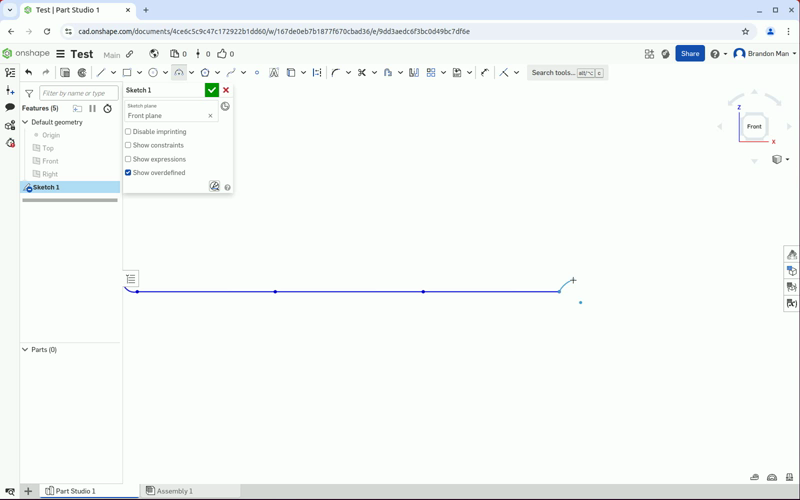
scroll(6)
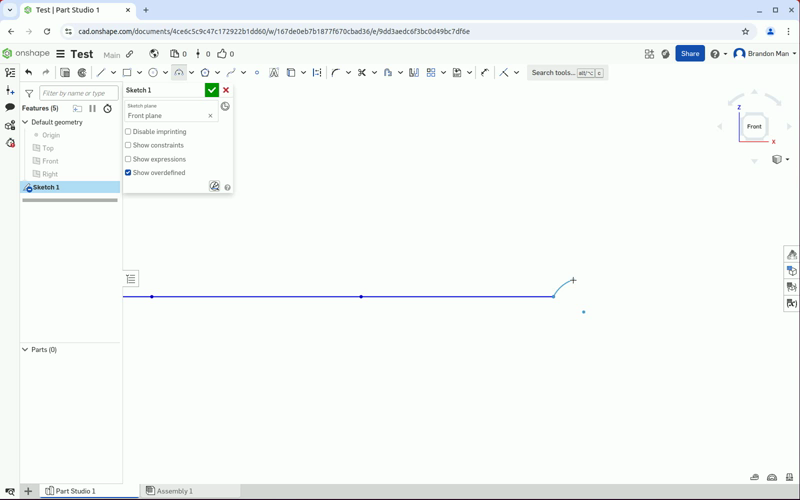
scroll(6)
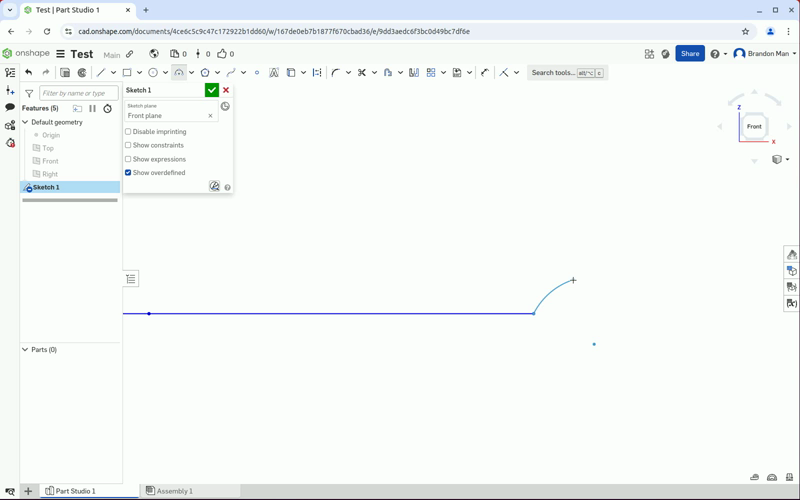
click(573, 279)
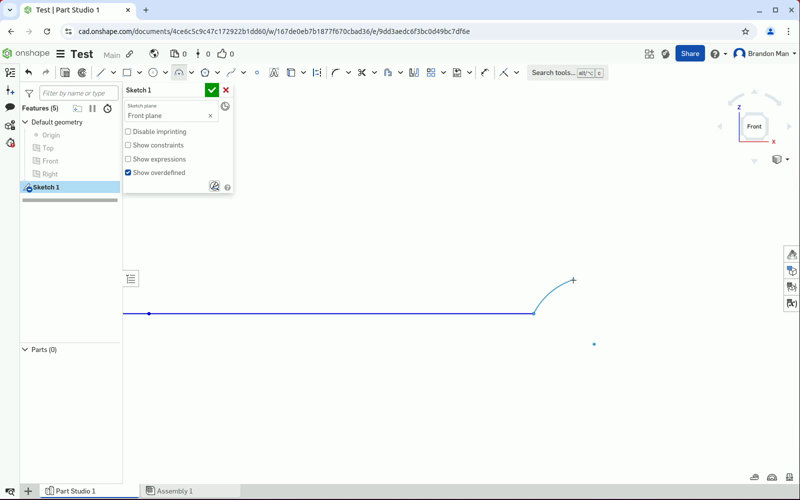
scroll(-6)
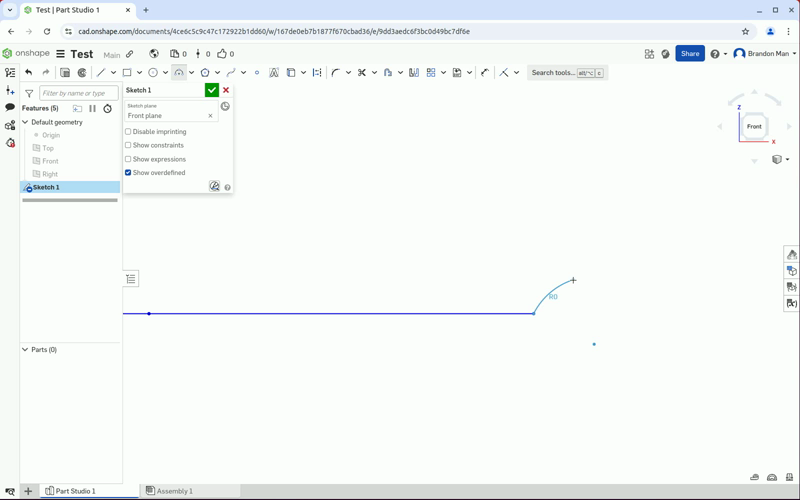
scroll(-6)
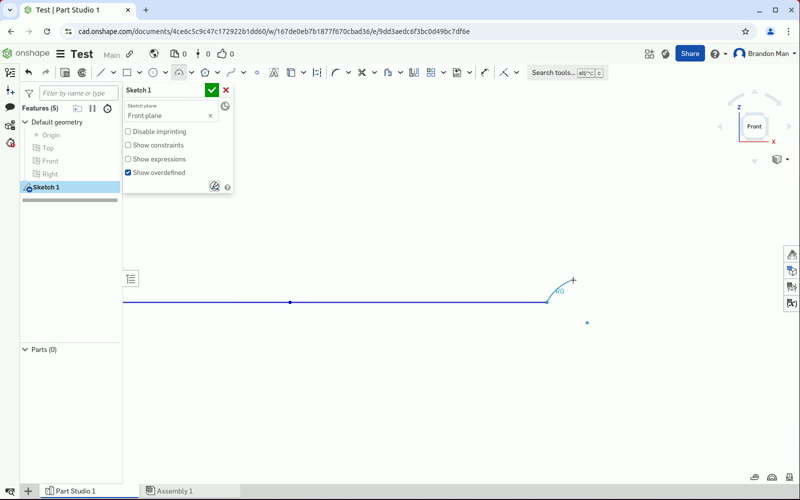
scroll(-6)
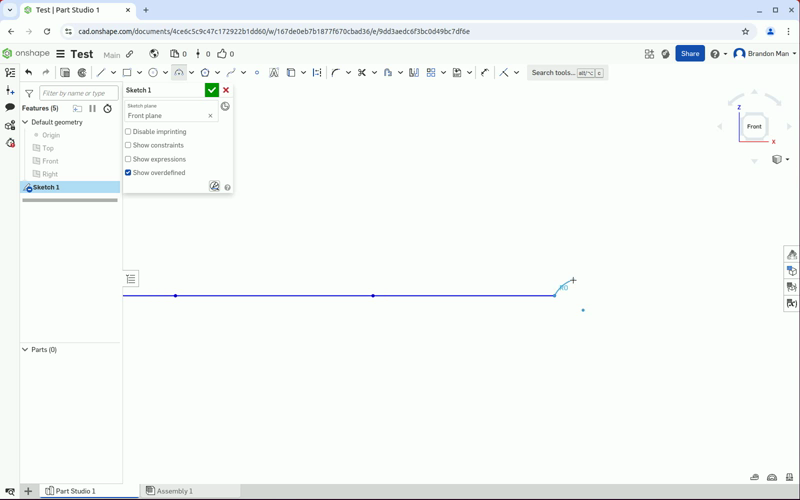
scroll(-6)
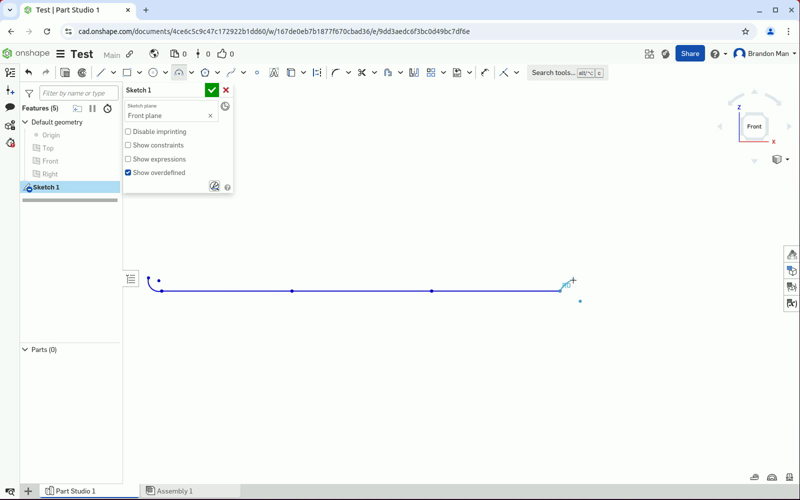
scroll(-6)
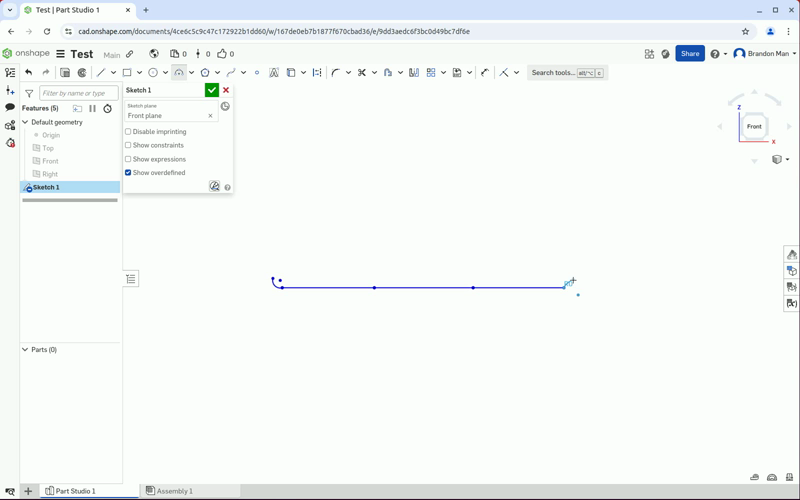
scroll(-6)
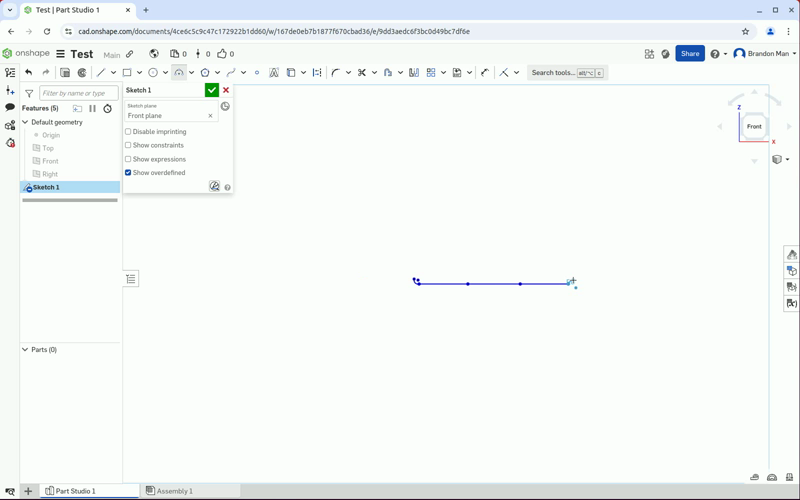
scroll(-6)
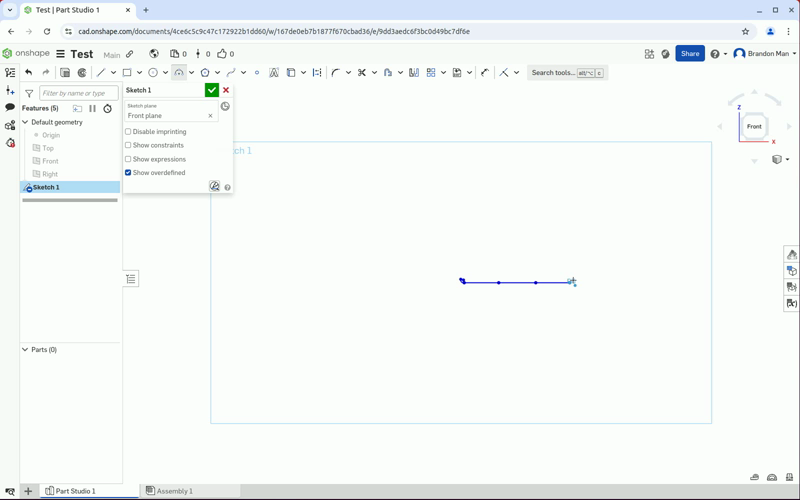
mouse_move(572, 282)
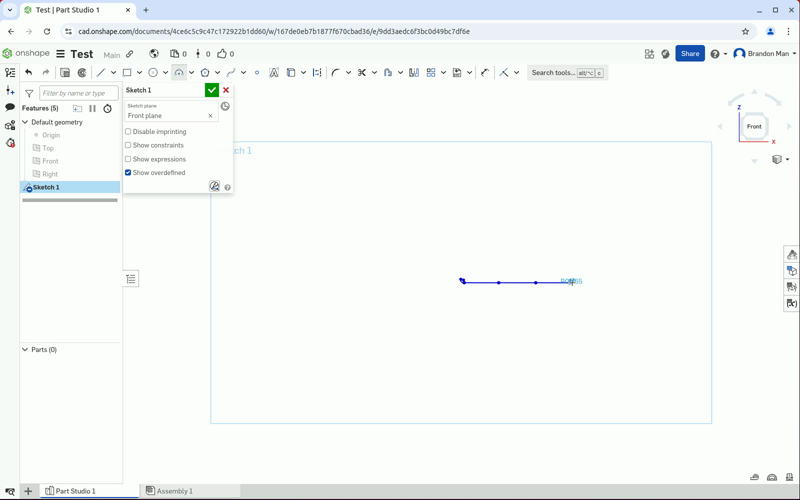
scroll(6)
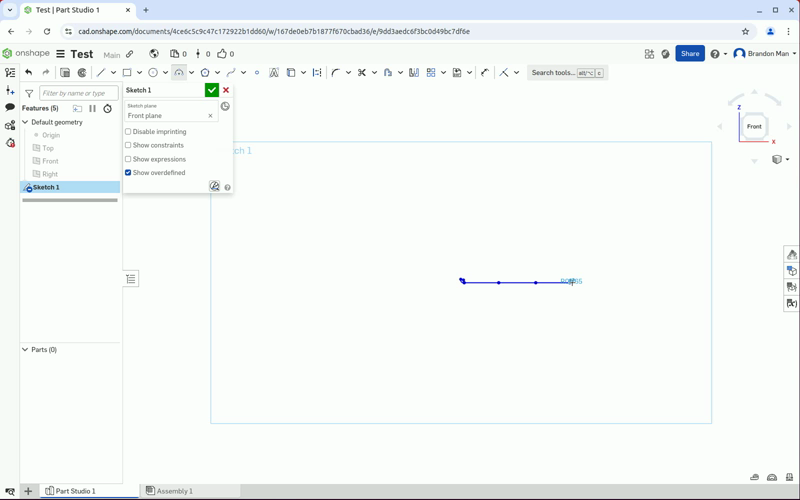
scroll(6)
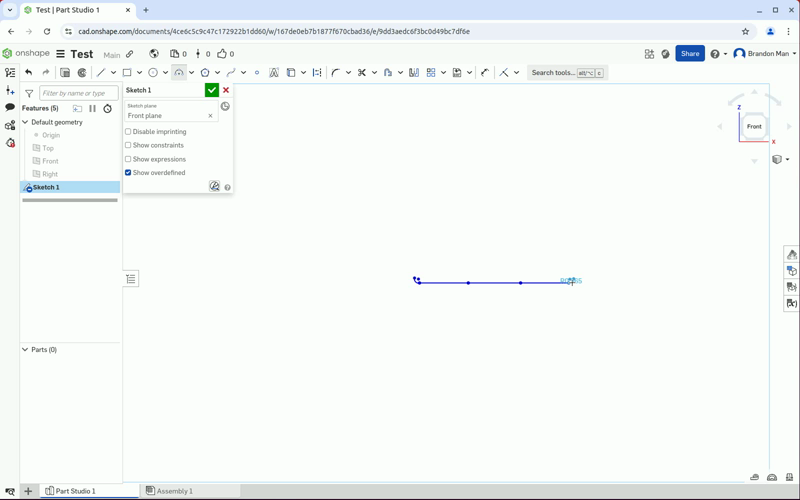
scroll(6)
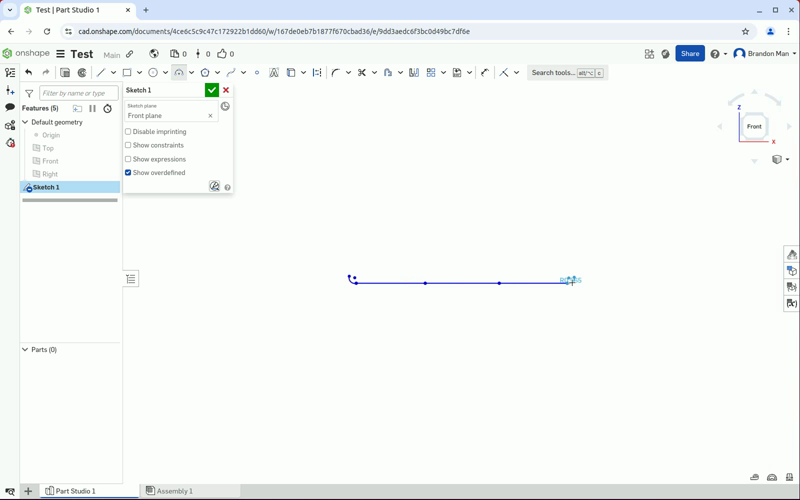
scroll(6)
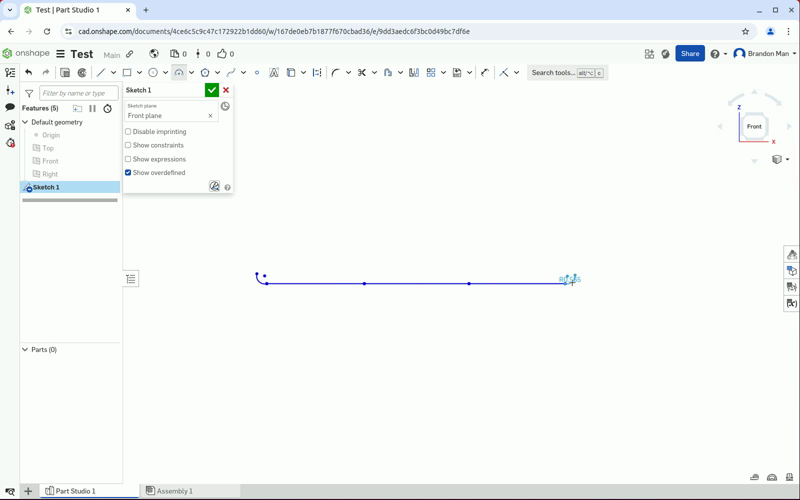
scroll(6)
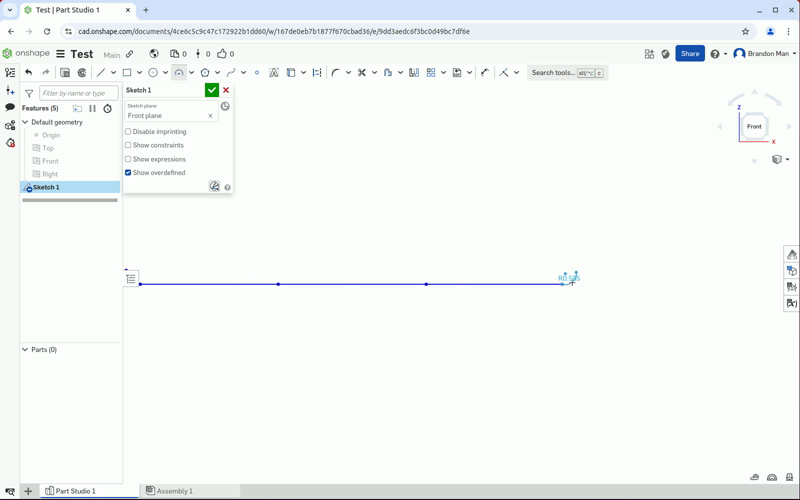
scroll(6)
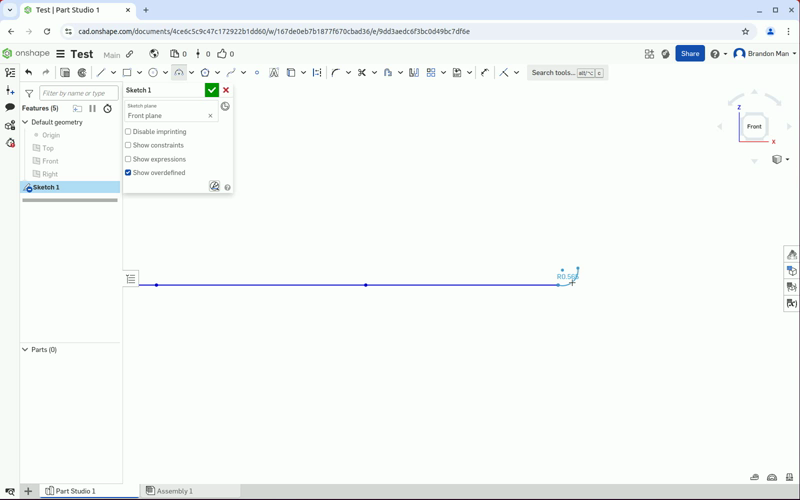
scroll(6)
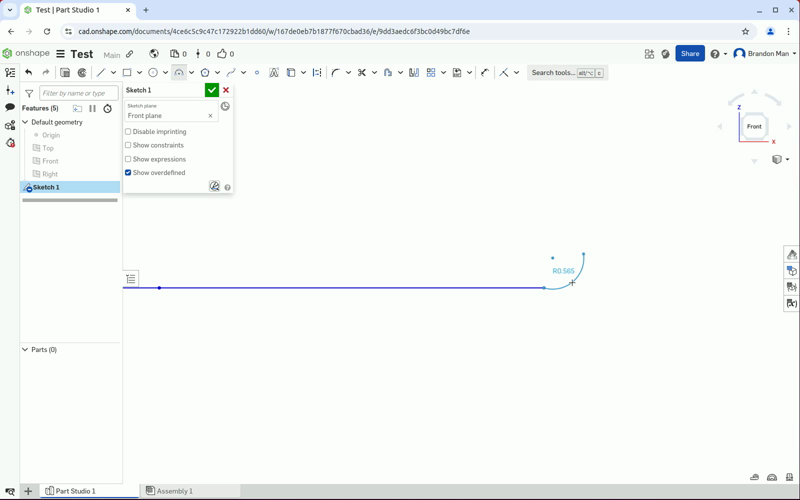
click(572, 282)
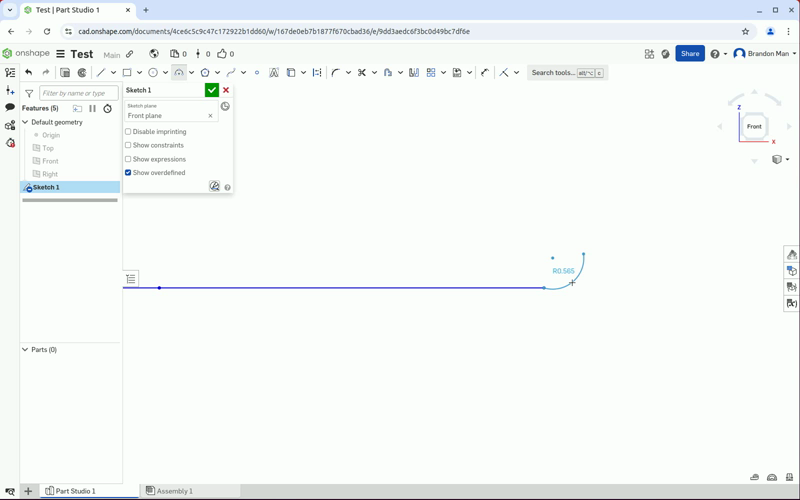
scroll(-6)
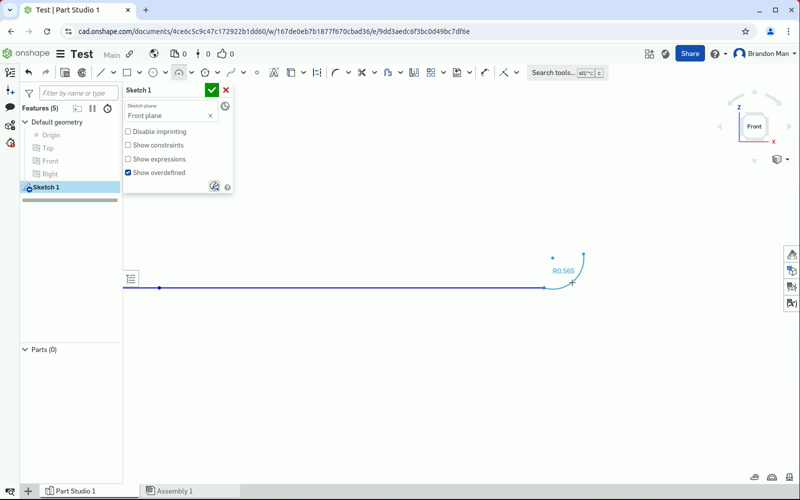
scroll(-6)
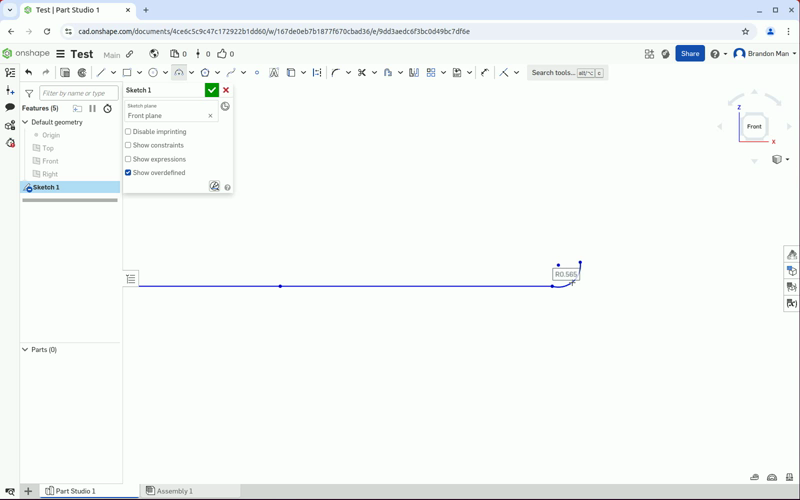
scroll(-6)
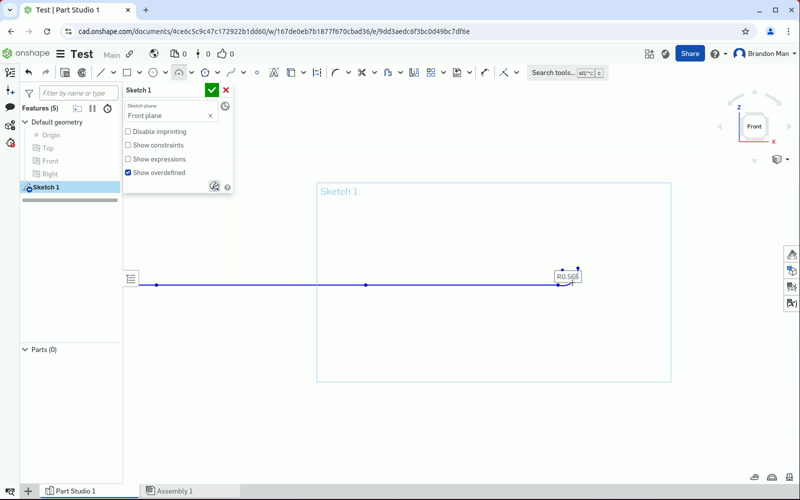
scroll(-6)
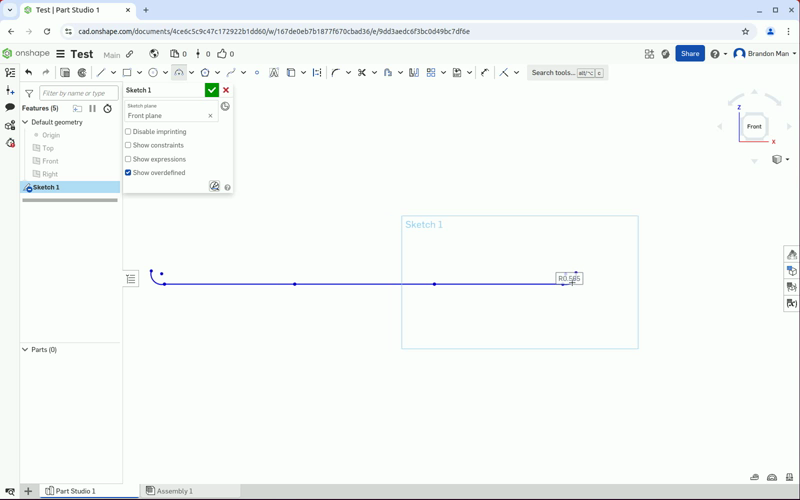
scroll(-6)
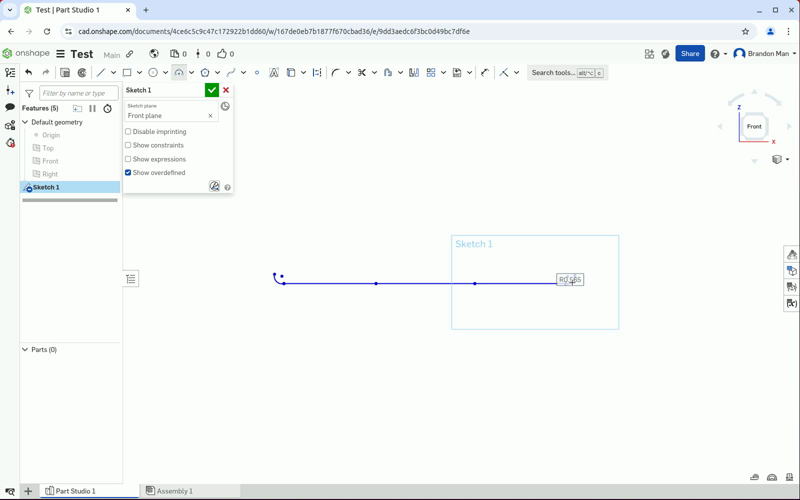
scroll(-6)
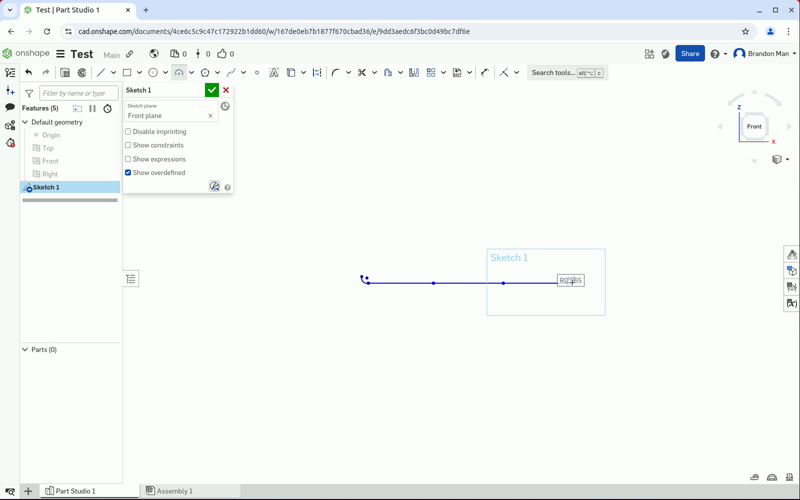
scroll(-6)
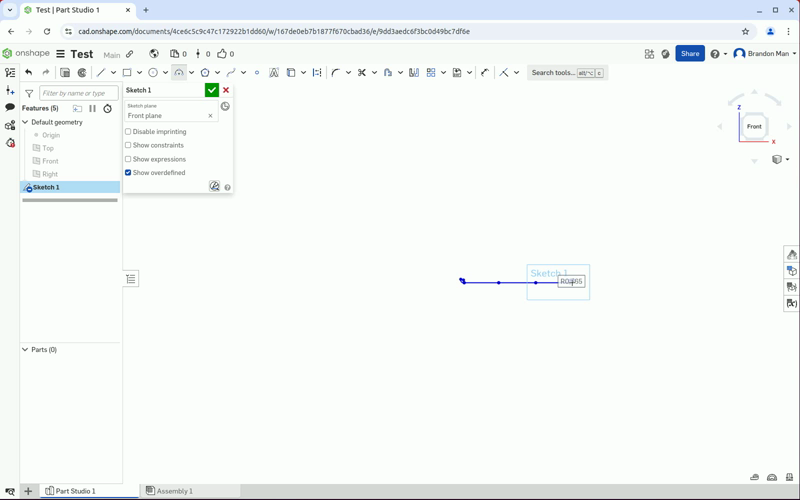
key_up(shift)
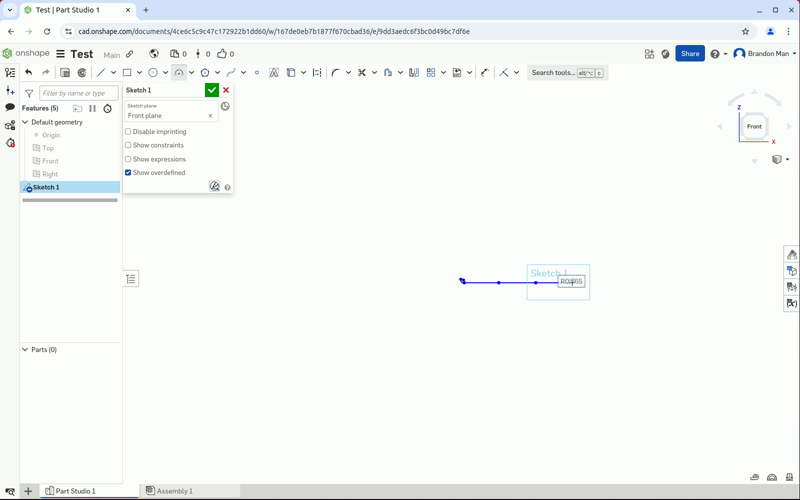
key(esc)
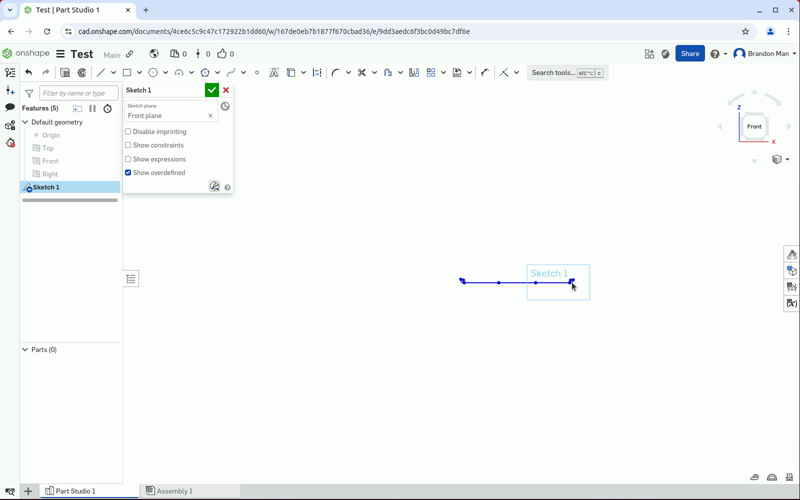
key(l)
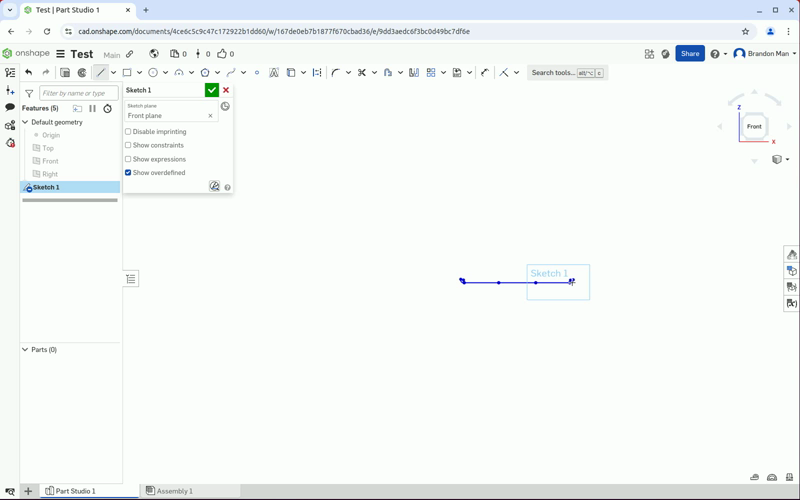
mouse_move(573, 279)
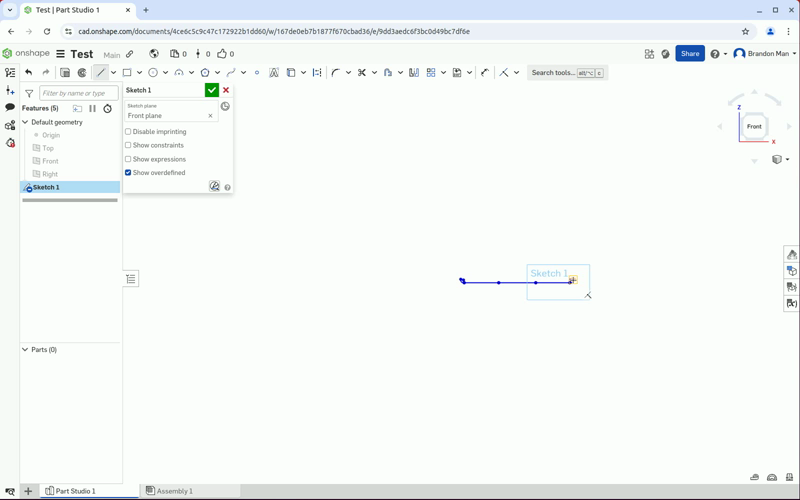
scroll(6)
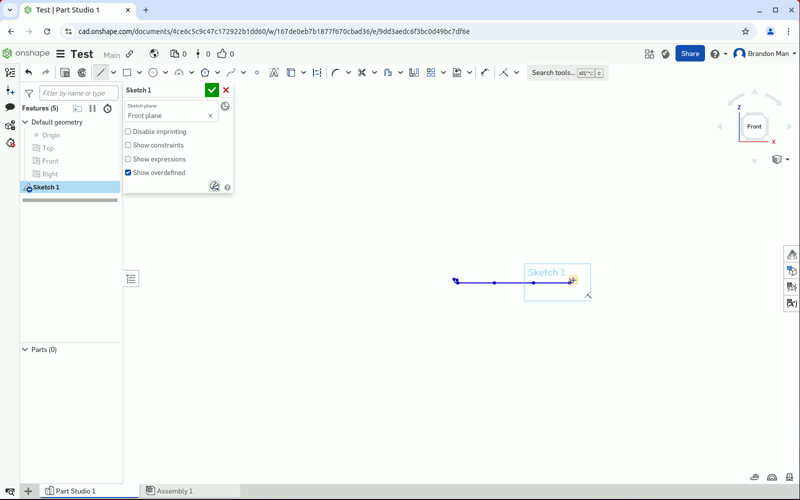
scroll(6)
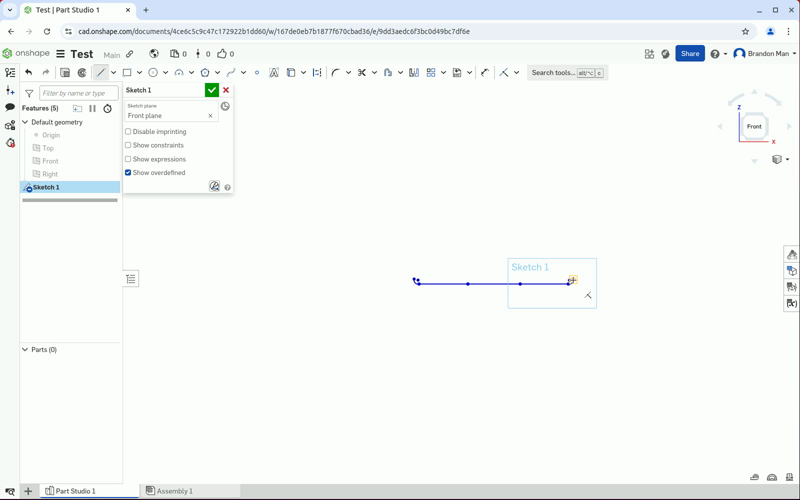
scroll(6)
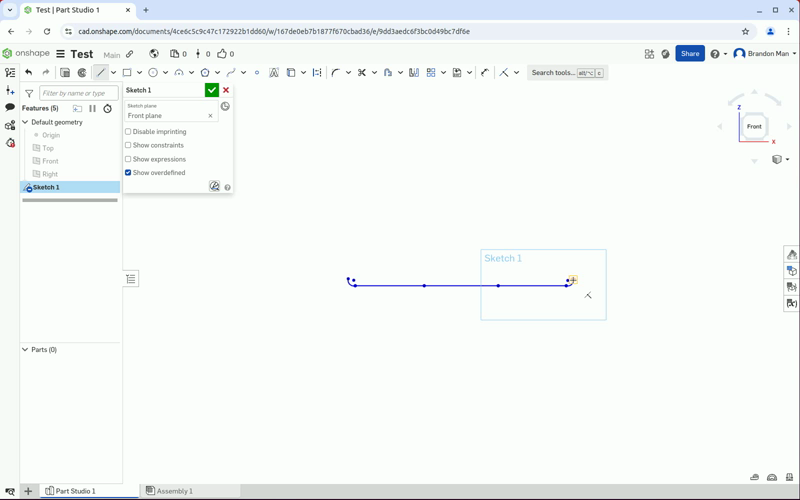
scroll(6)
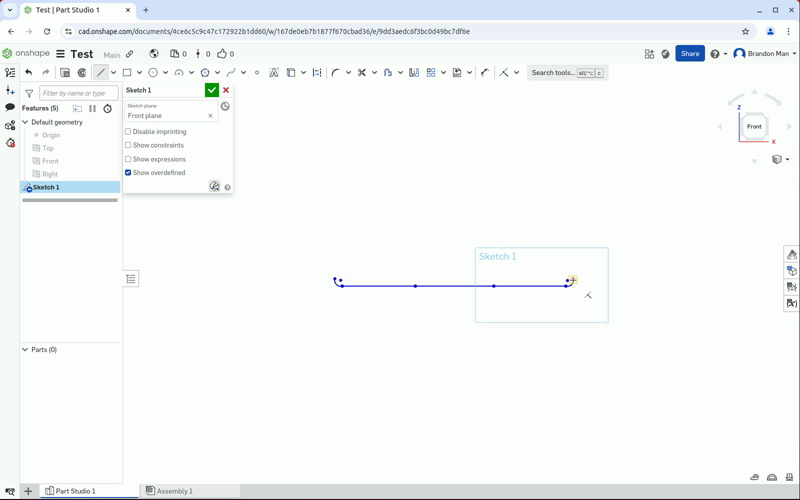
scroll(6)
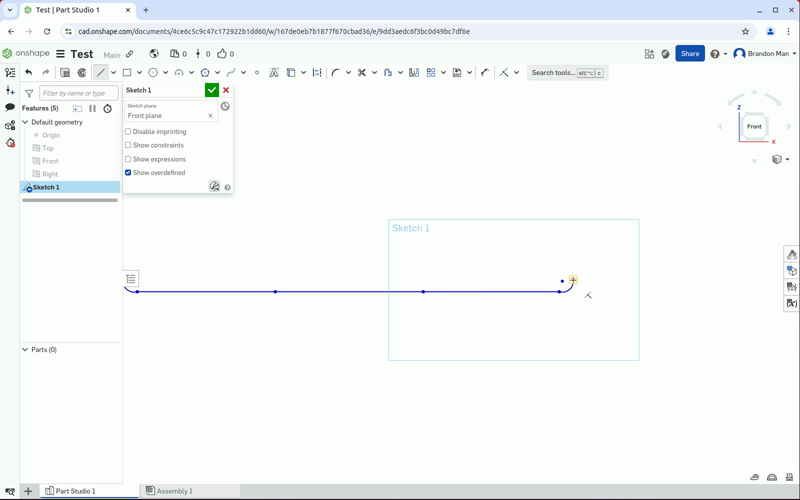
scroll(6)
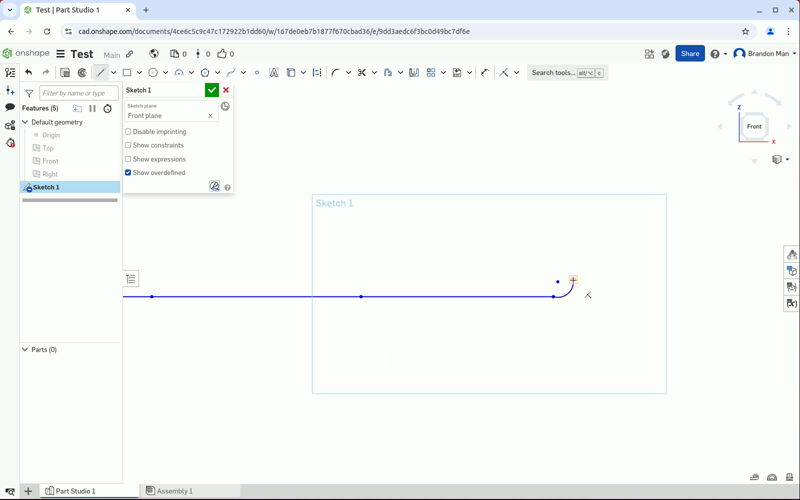
scroll(6)
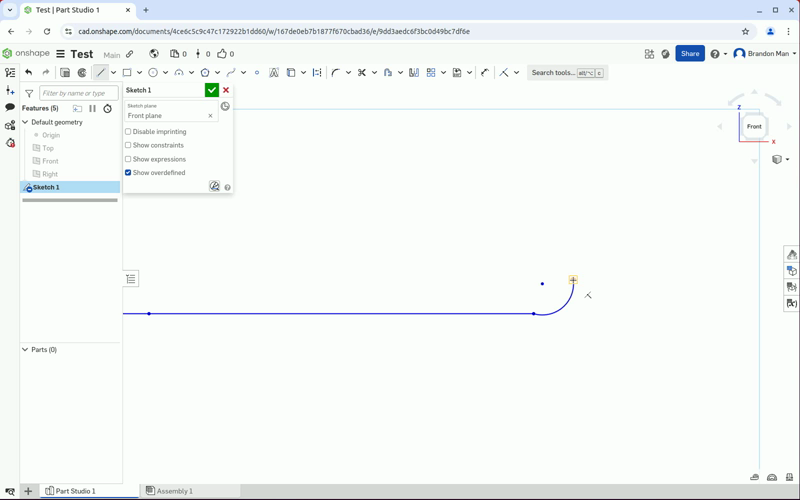
click(573, 279)
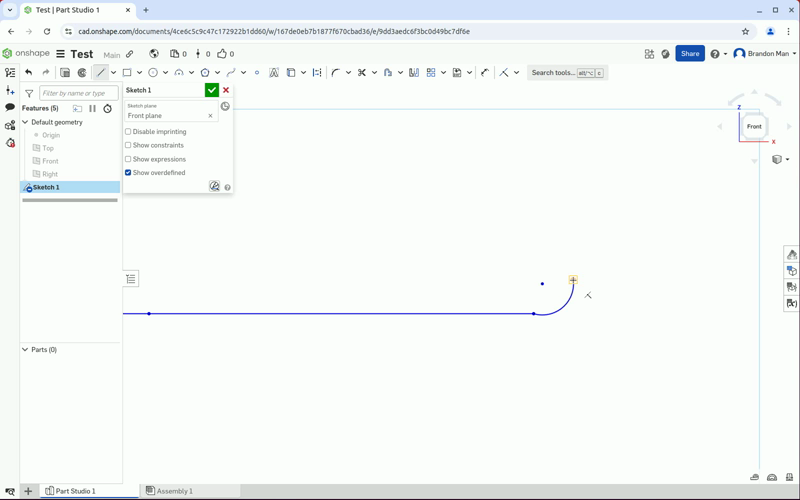
scroll(-6)
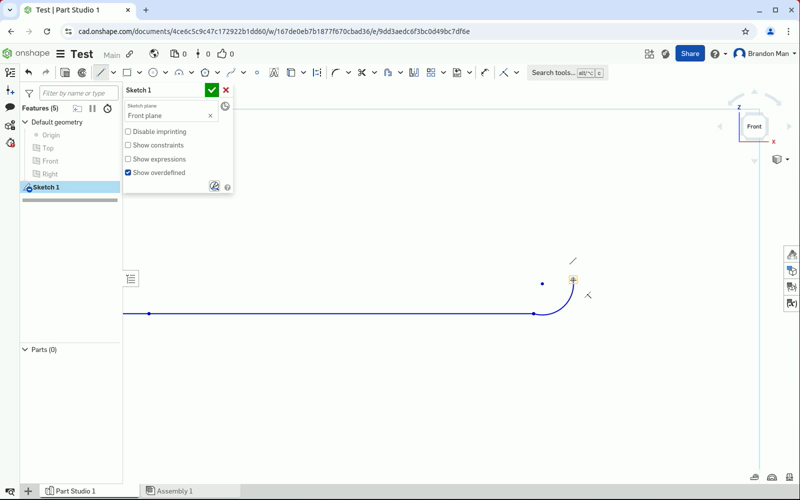
scroll(-6)
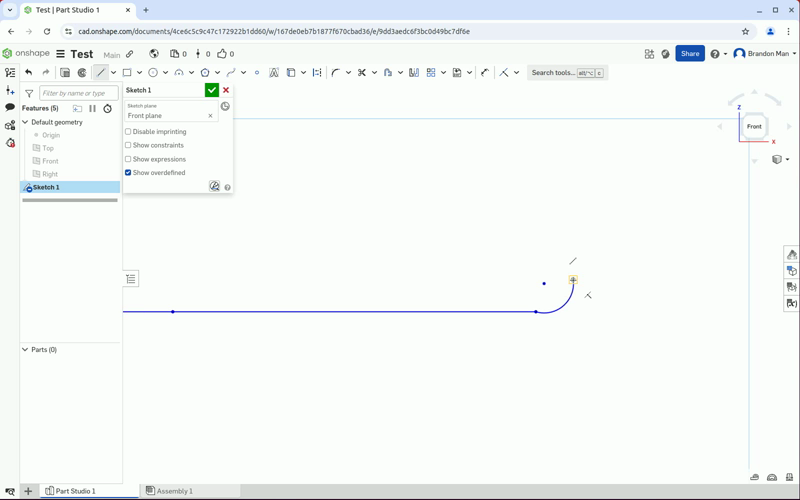
scroll(-6)
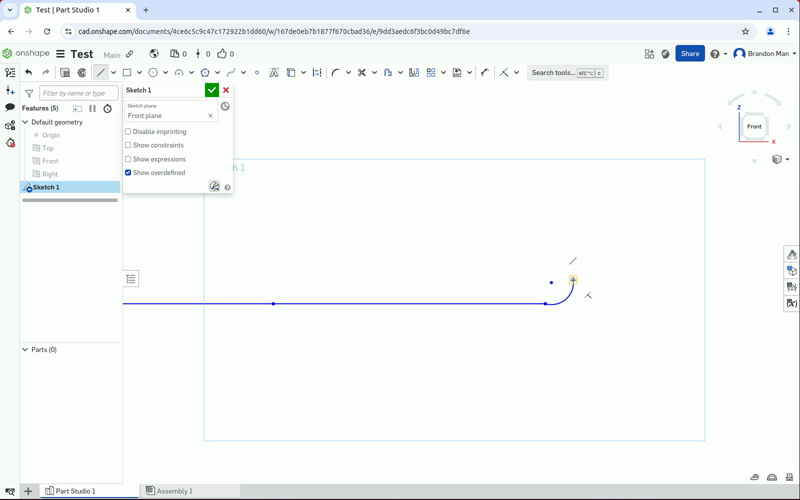
scroll(-6)
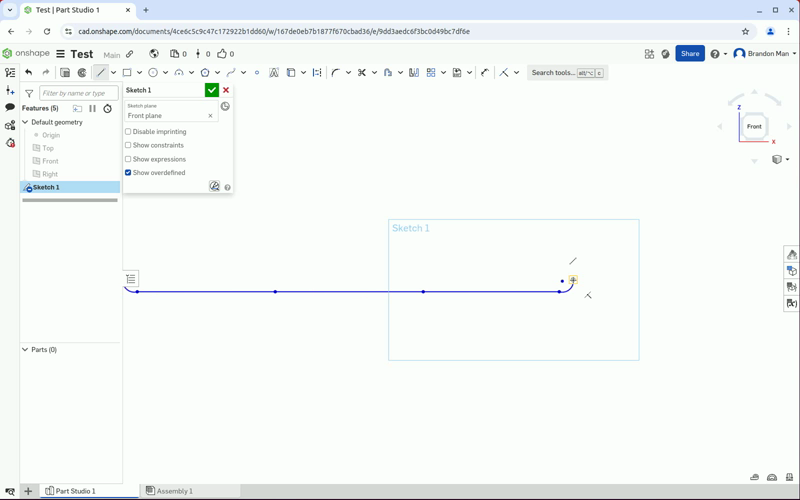
scroll(-6)
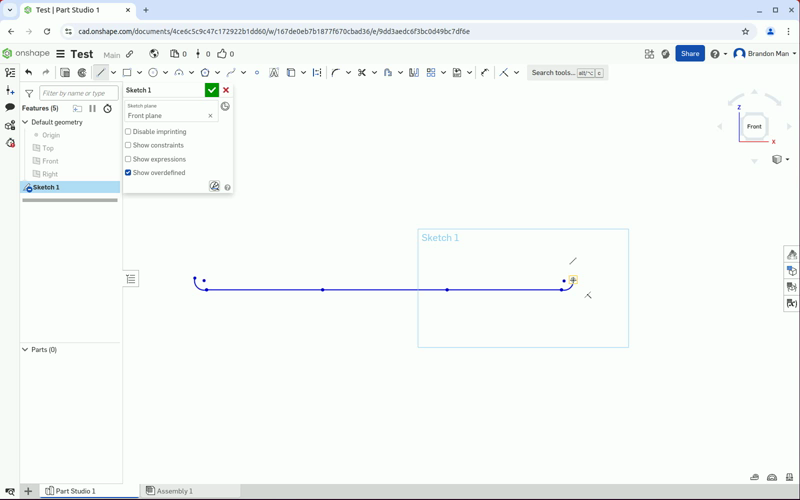
scroll(-6)
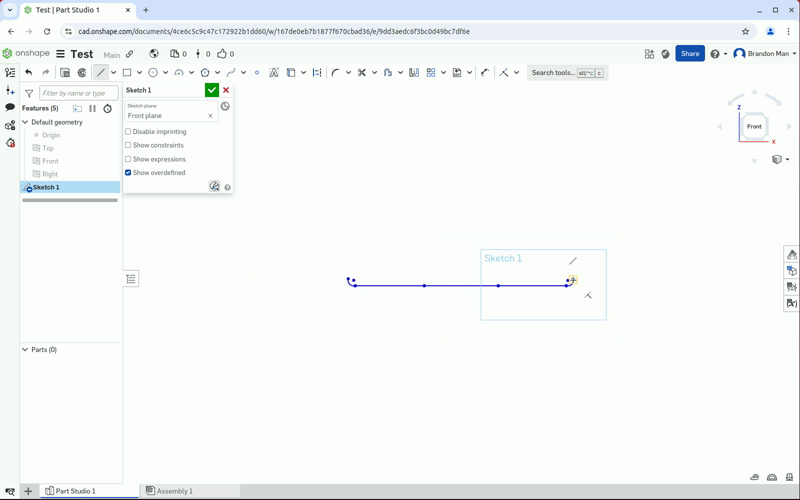
scroll(-6)
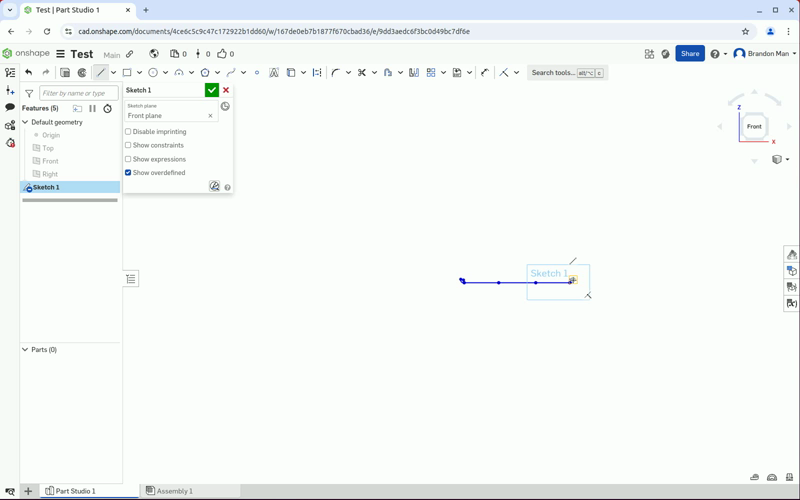
key_down(shift)
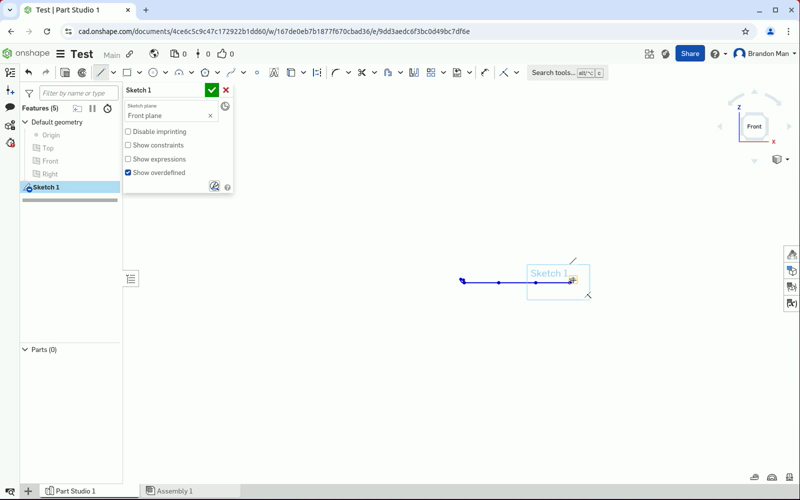
mouse_move(589, 279)
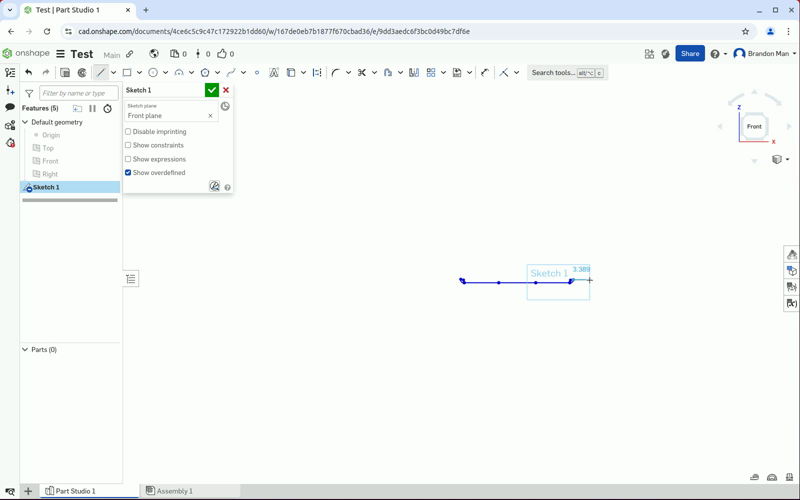
mouse_move(573, 253)
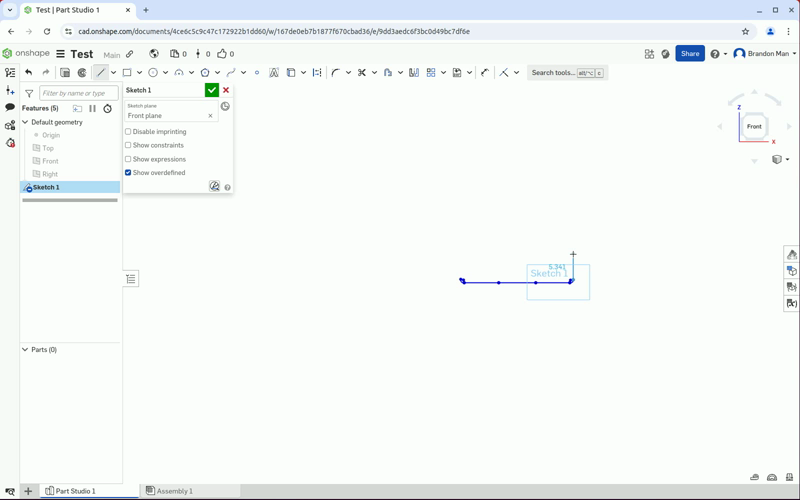
click(573, 253)
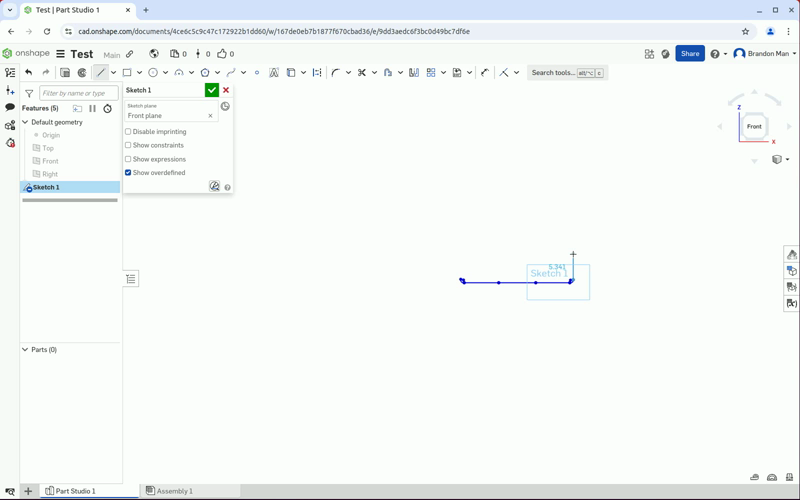
key_up(shift)
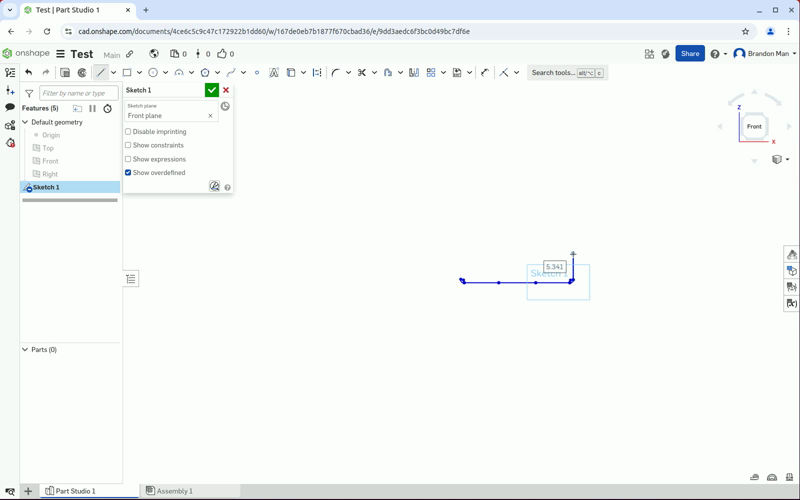
key(esc)
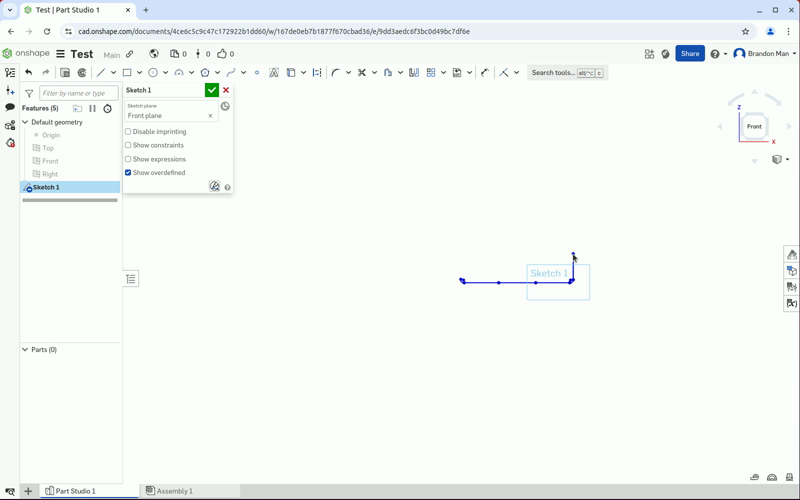
key(a)
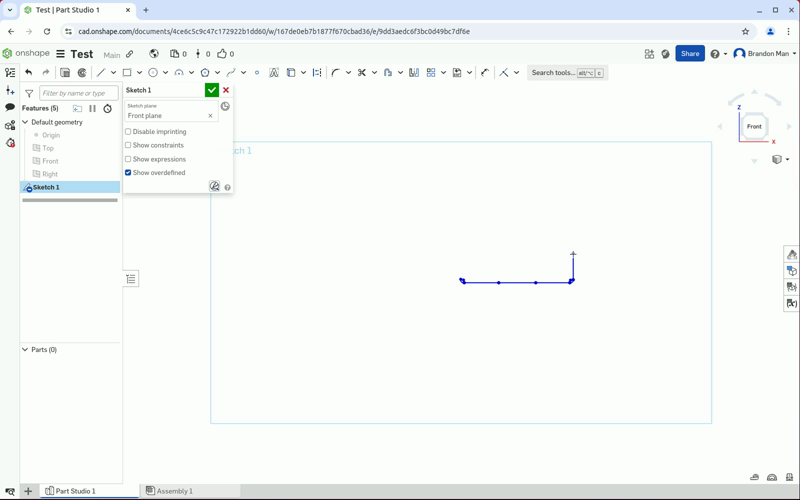
mouse_move(573, 253)
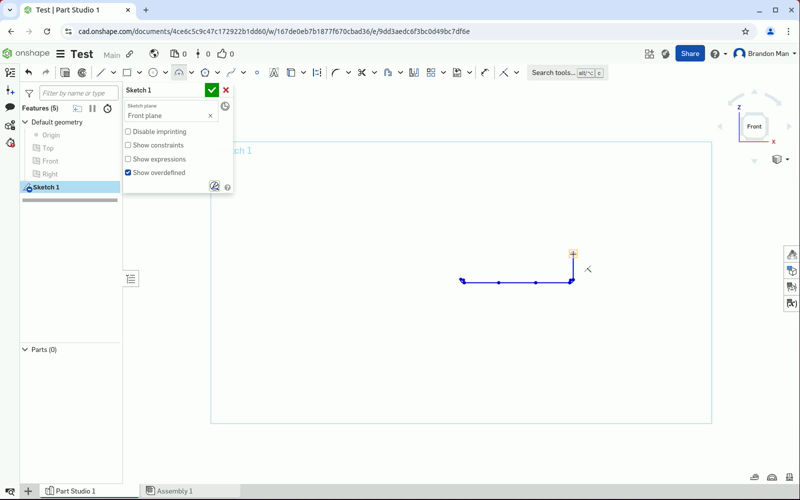
click(573, 253)
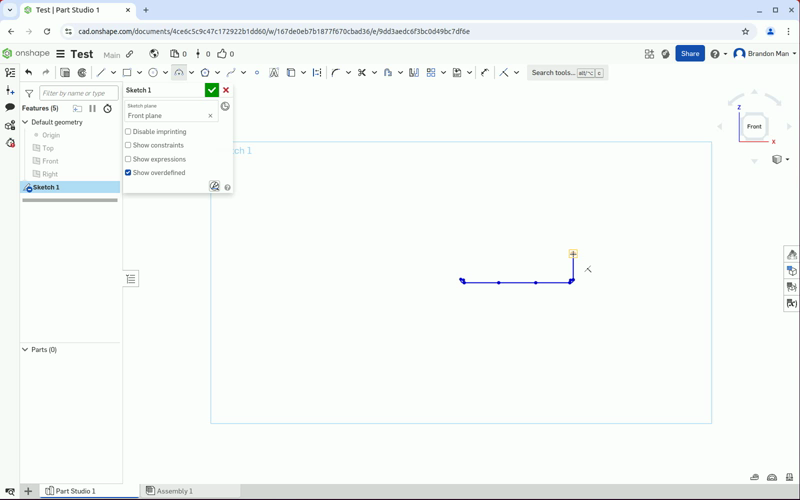
key_down(shift)
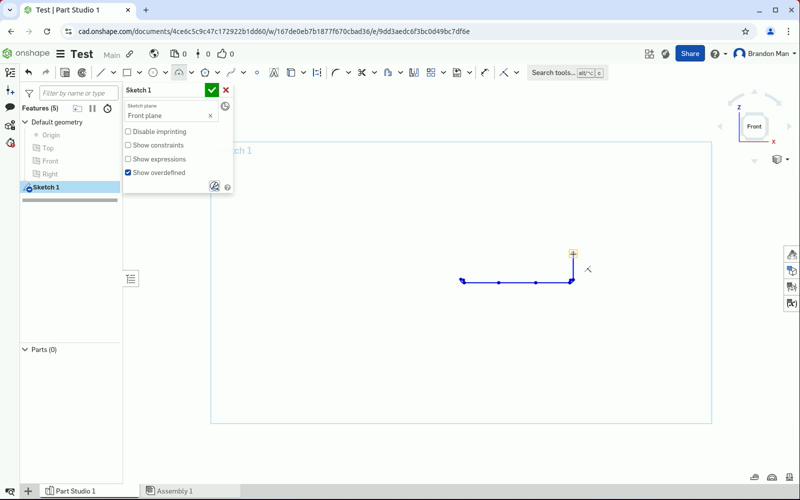
mouse_move(569, 249)
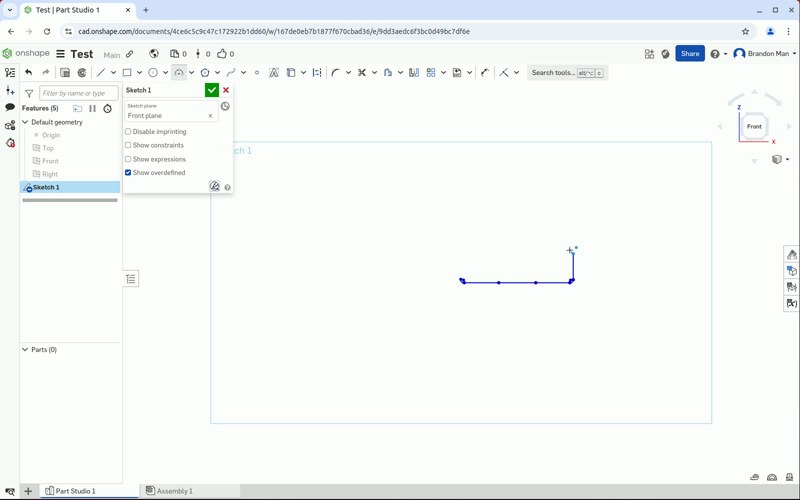
scroll(6)
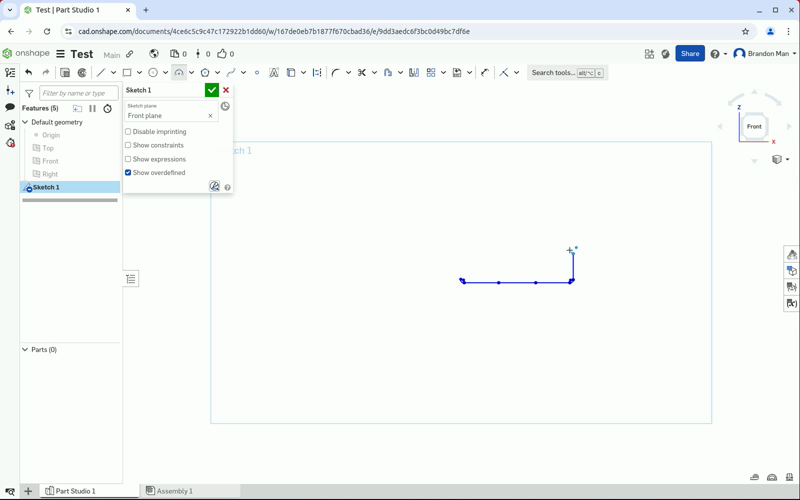
scroll(6)
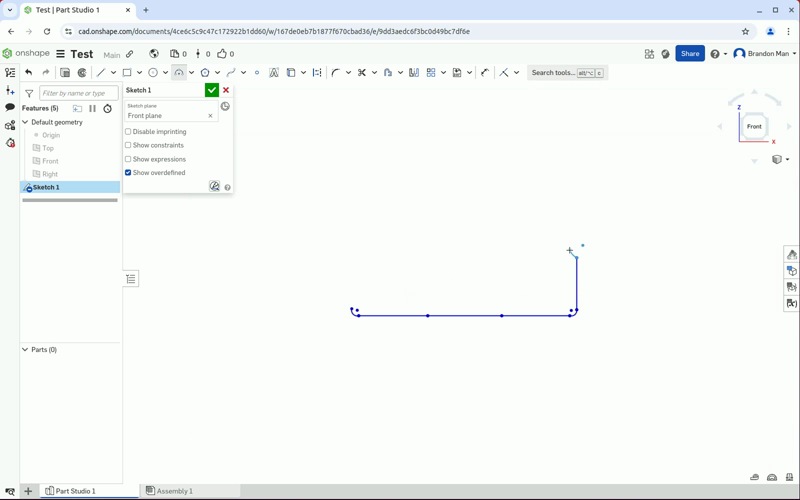
scroll(6)
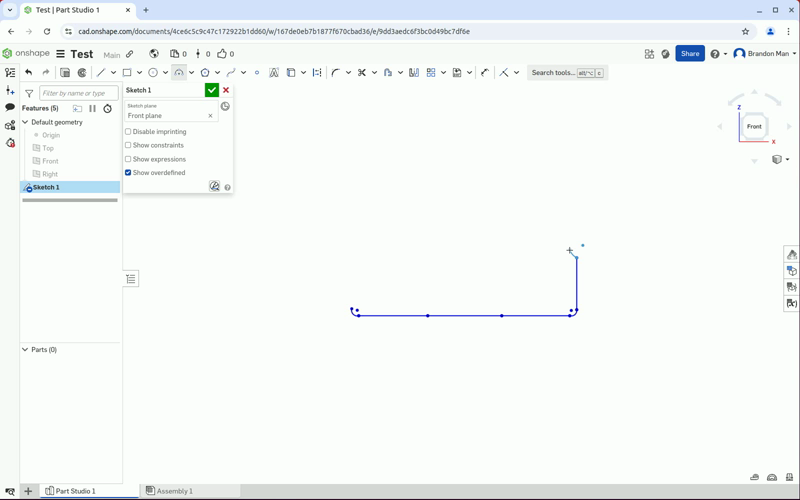
scroll(6)
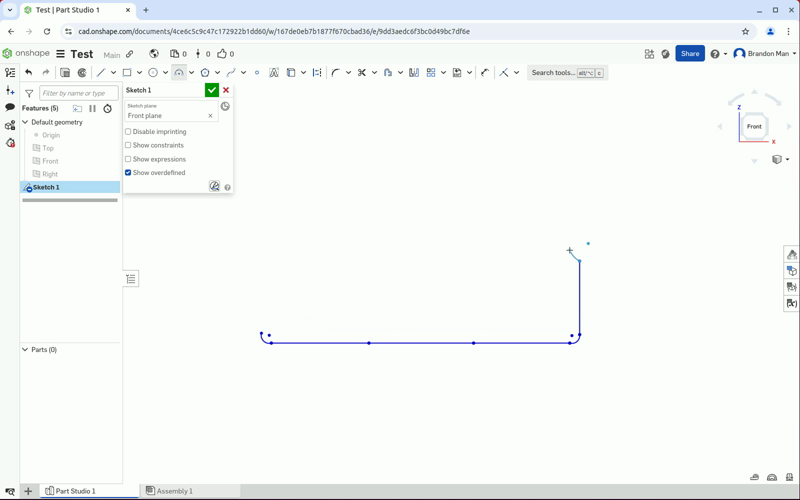
scroll(6)
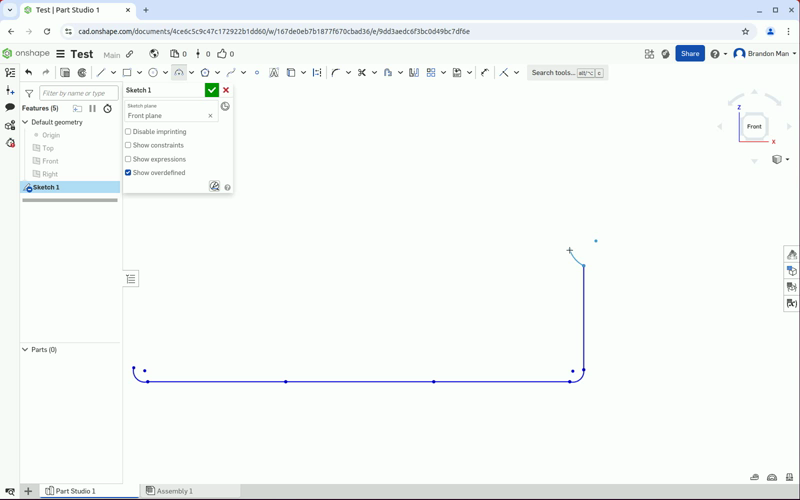
scroll(6)
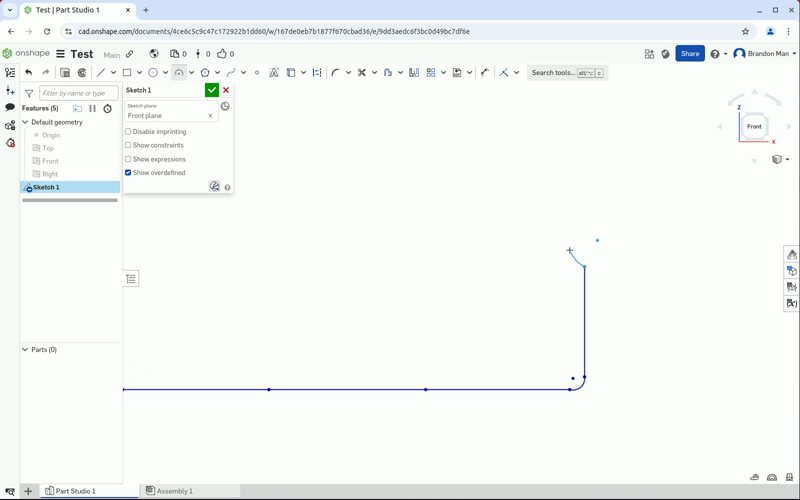
scroll(6)
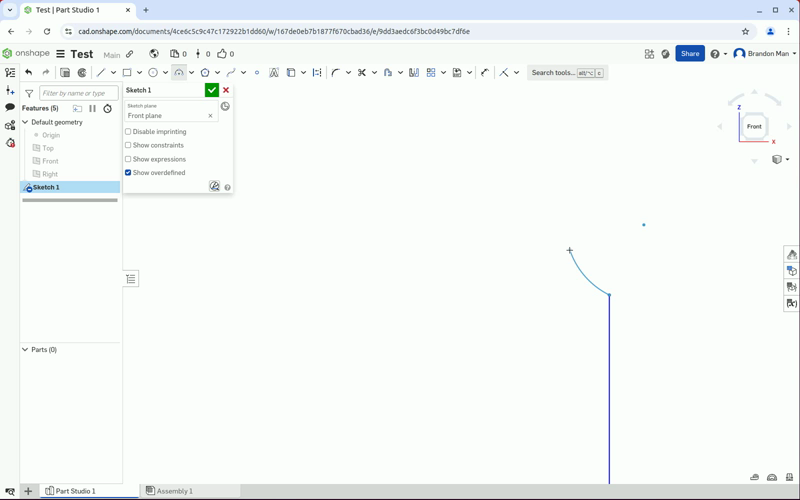
click(569, 249)
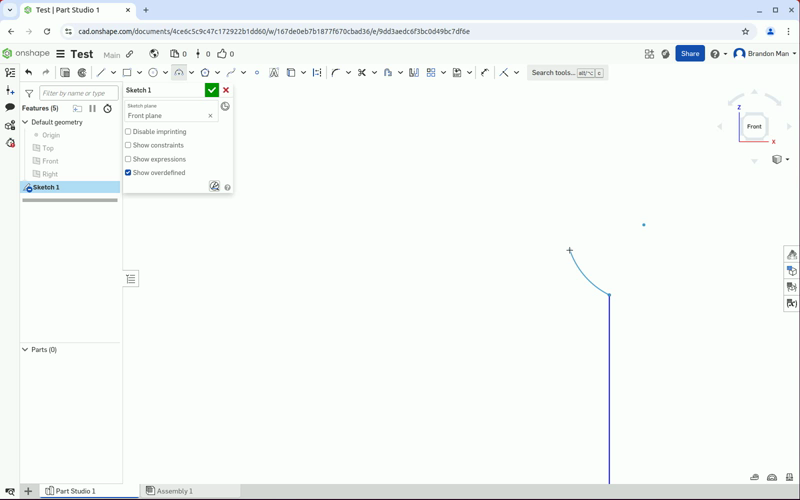
scroll(-6)
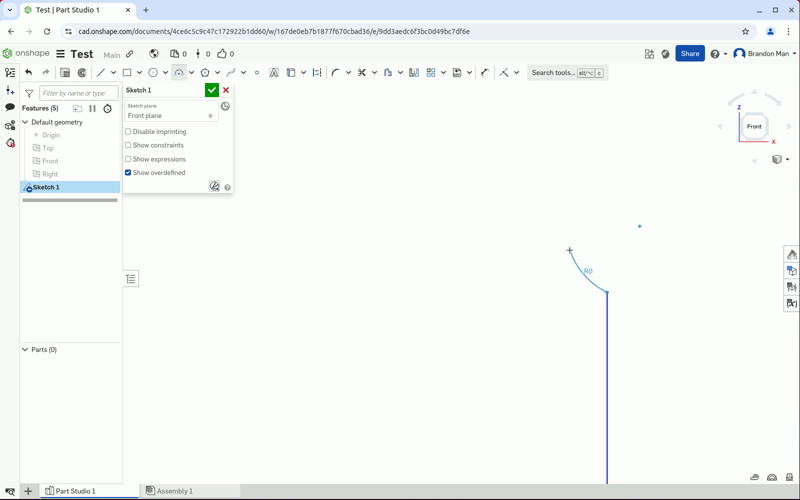
scroll(-6)
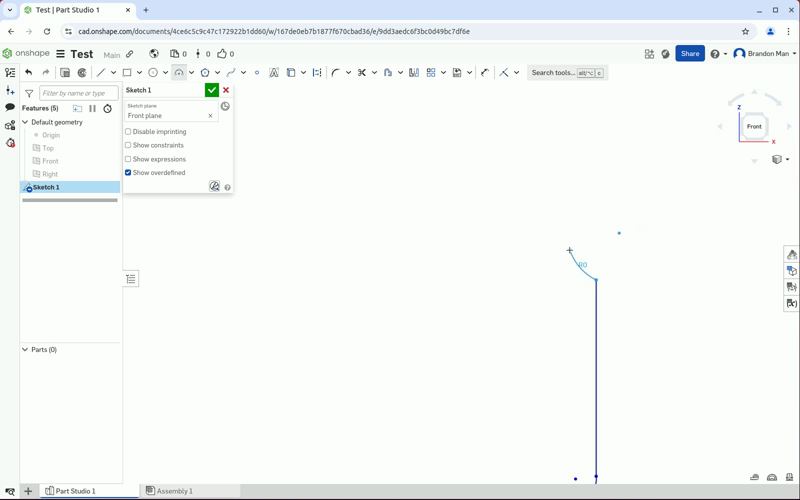
scroll(-6)
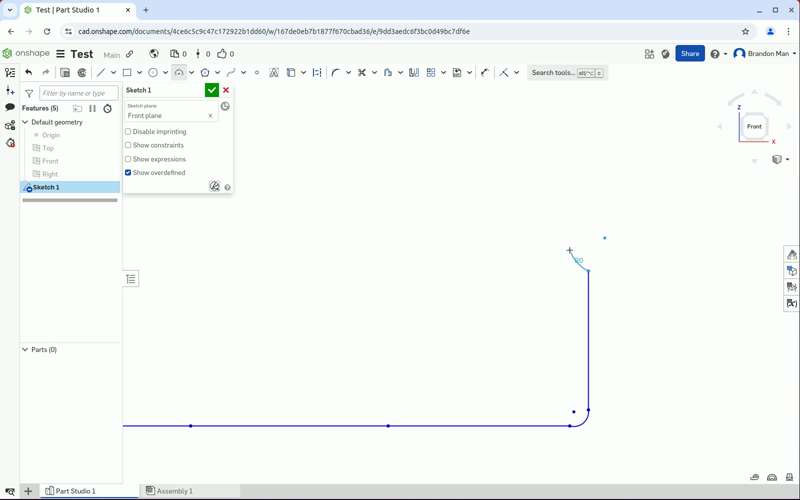
scroll(-6)
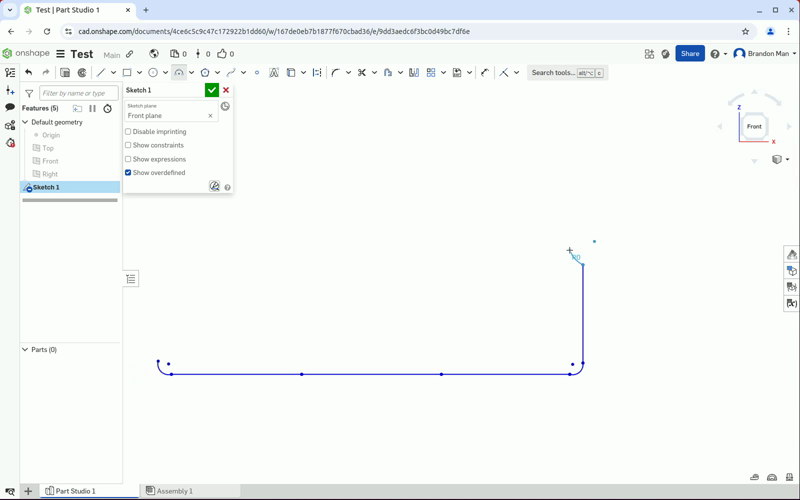
scroll(-6)
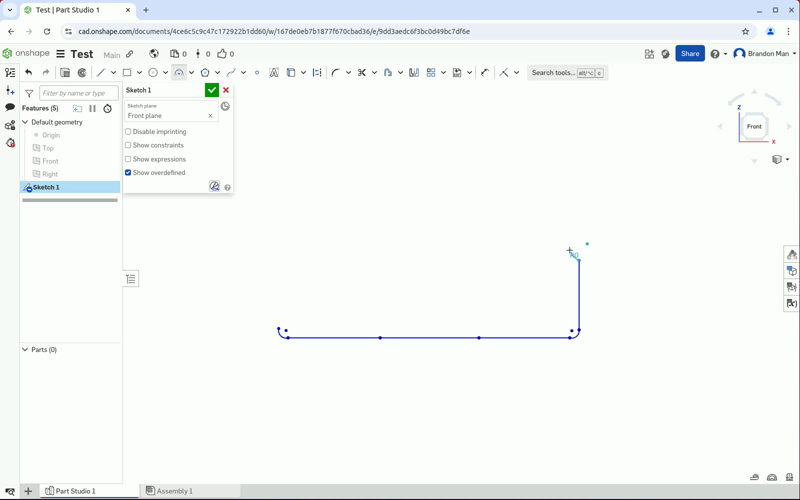
scroll(-6)
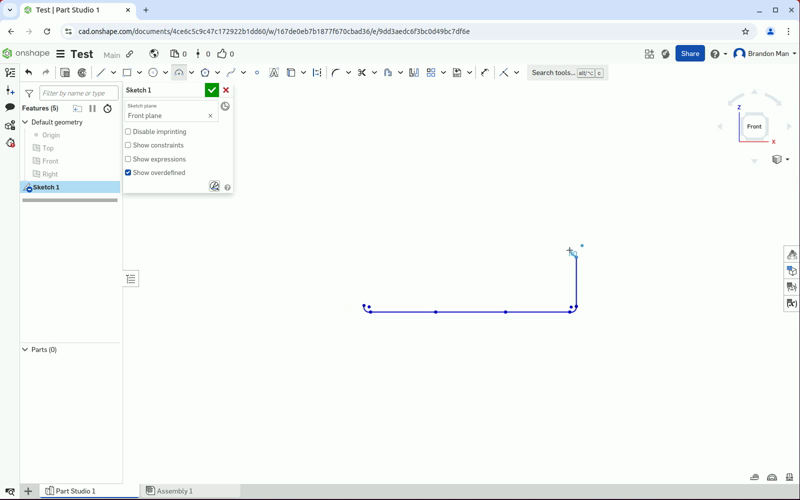
scroll(-6)
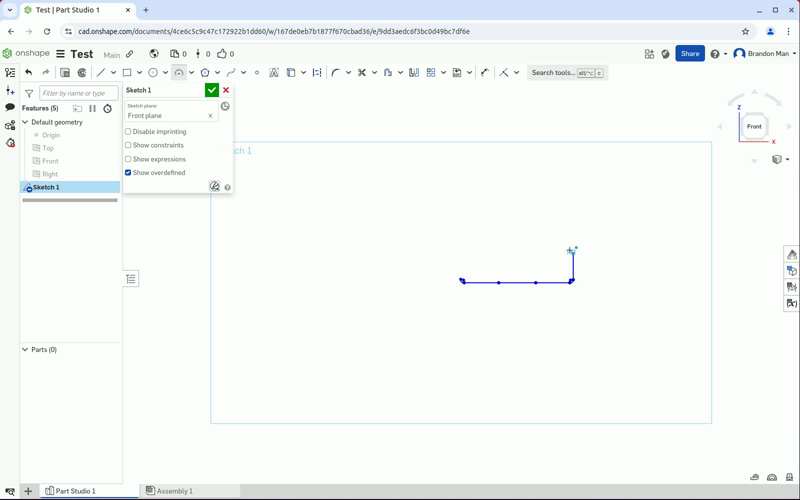
mouse_move(572, 250)
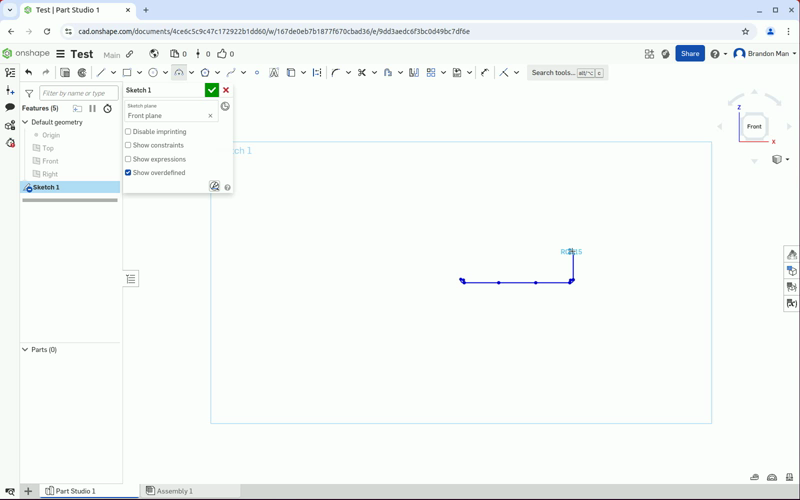
scroll(6)
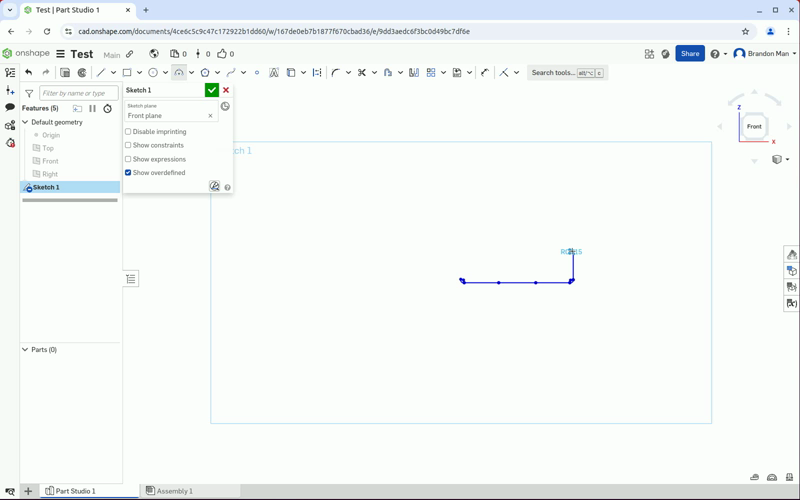
scroll(6)
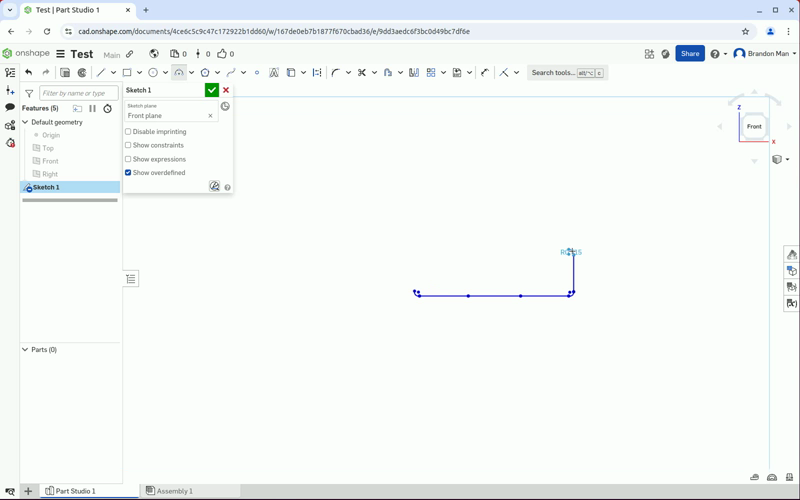
scroll(6)
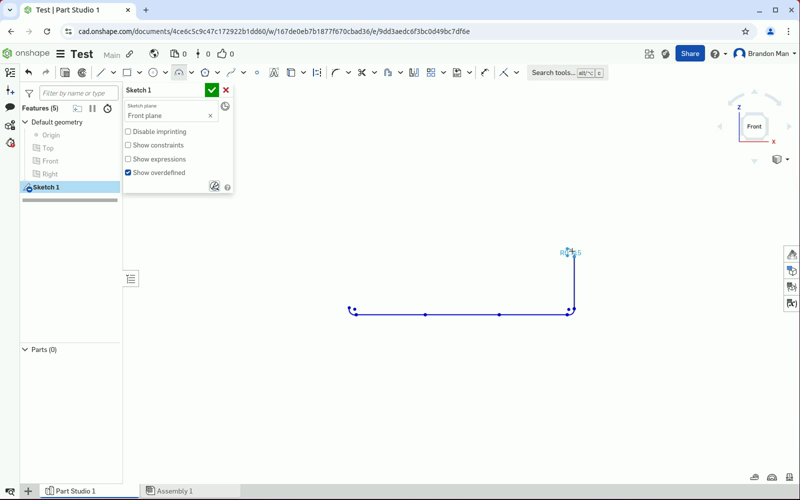
scroll(6)
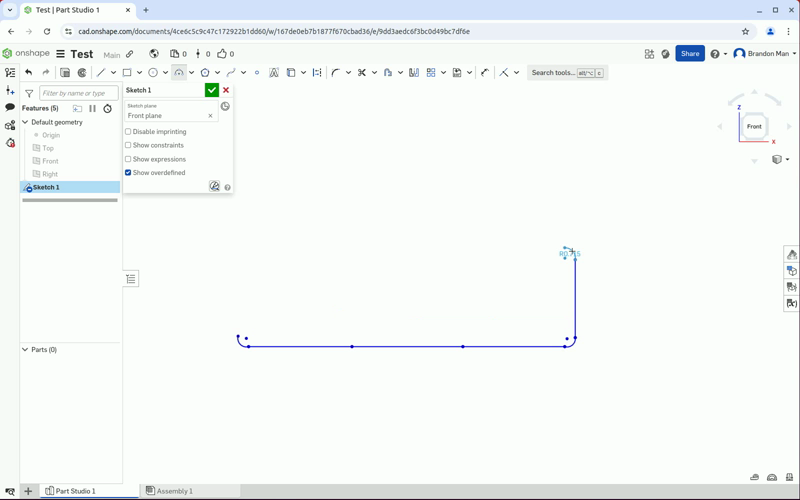
scroll(6)
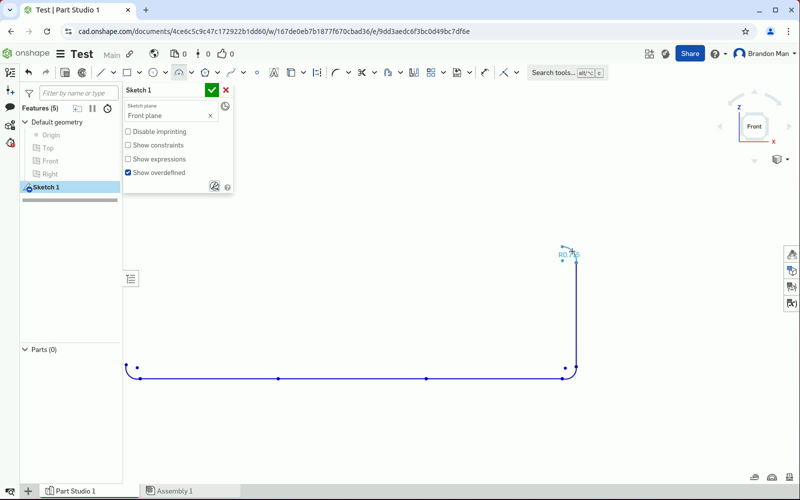
scroll(6)
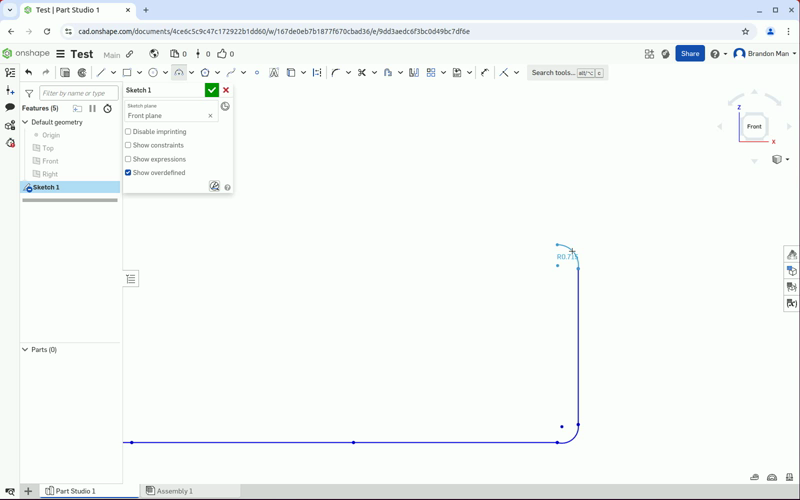
scroll(6)
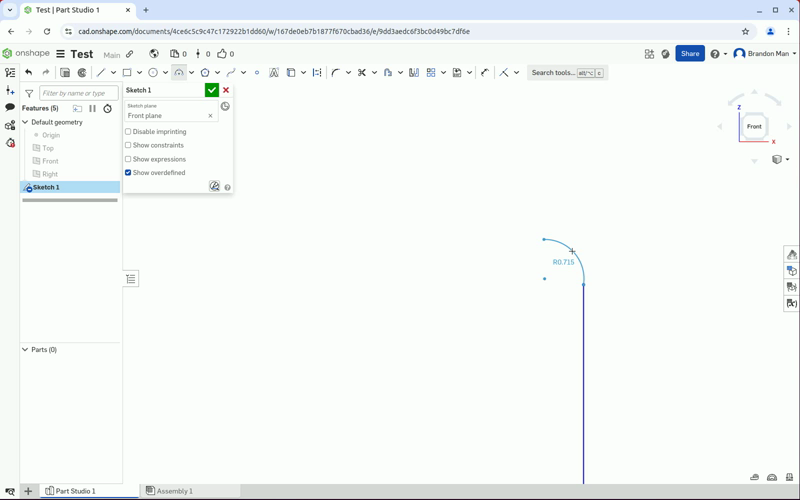
click(572, 250)
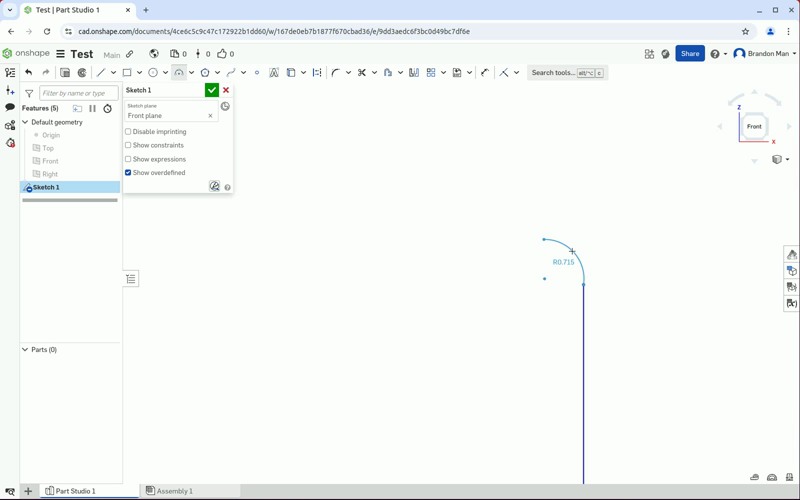
scroll(-6)
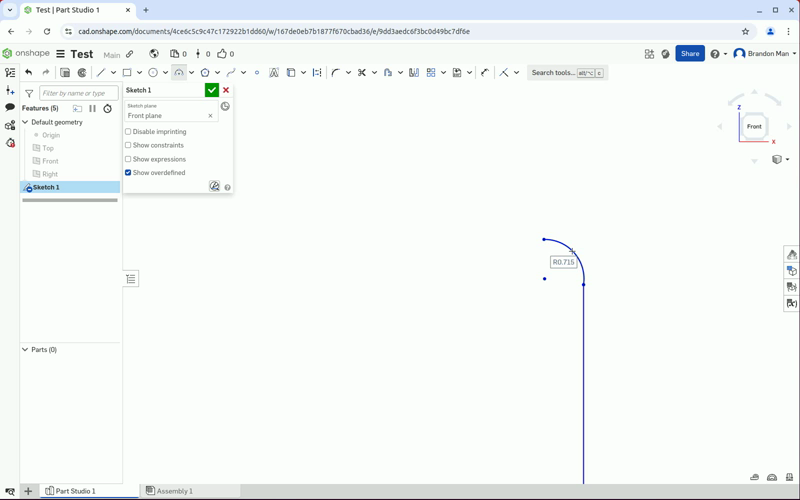
scroll(-6)
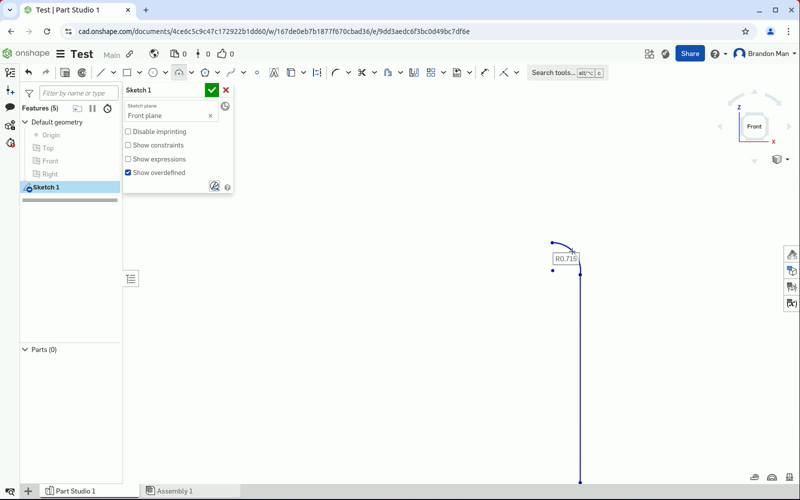
scroll(-6)
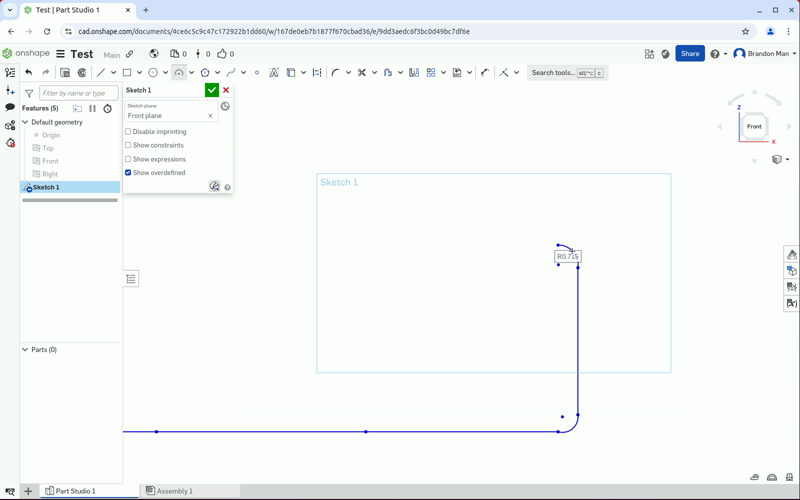
scroll(-6)
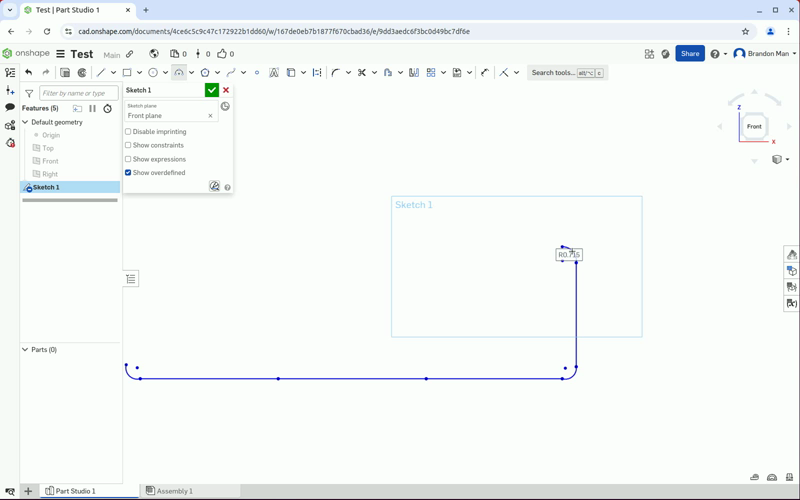
scroll(-6)
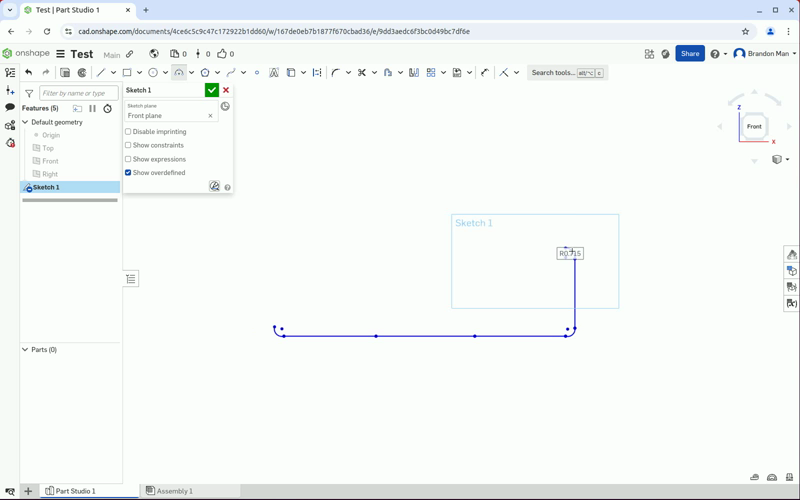
scroll(-6)
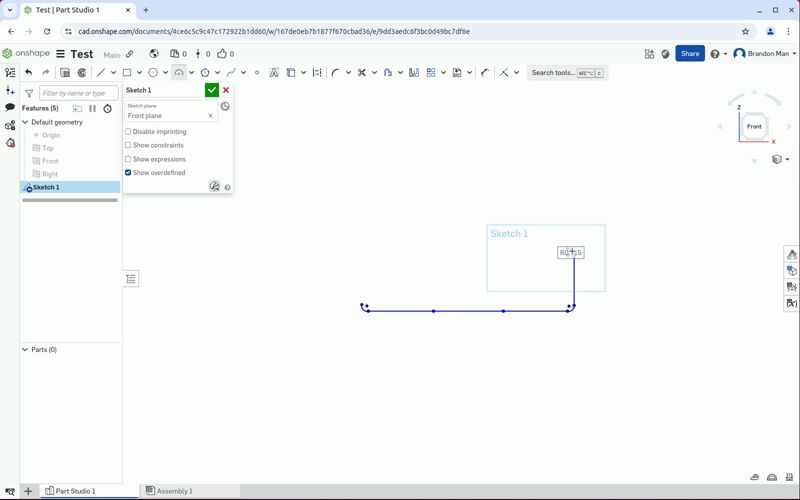
scroll(-6)
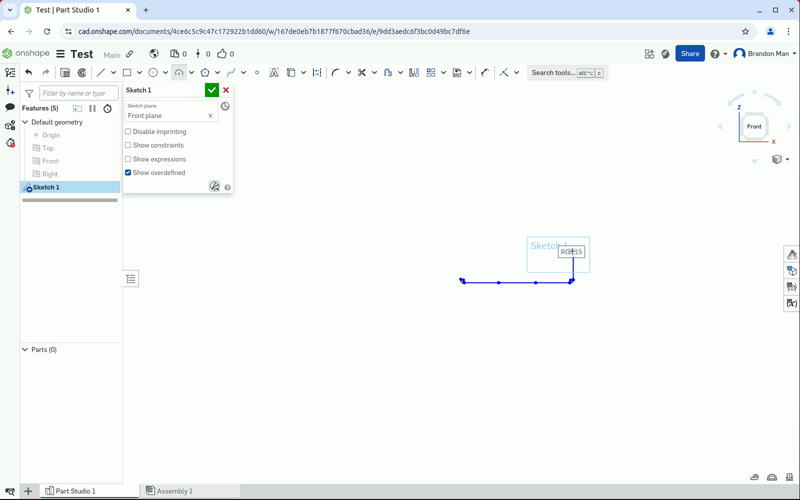
key_up(shift)
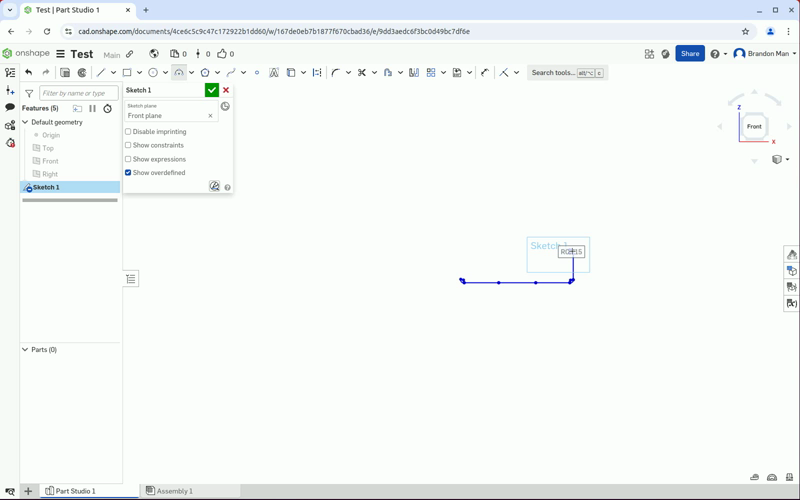
key(esc)
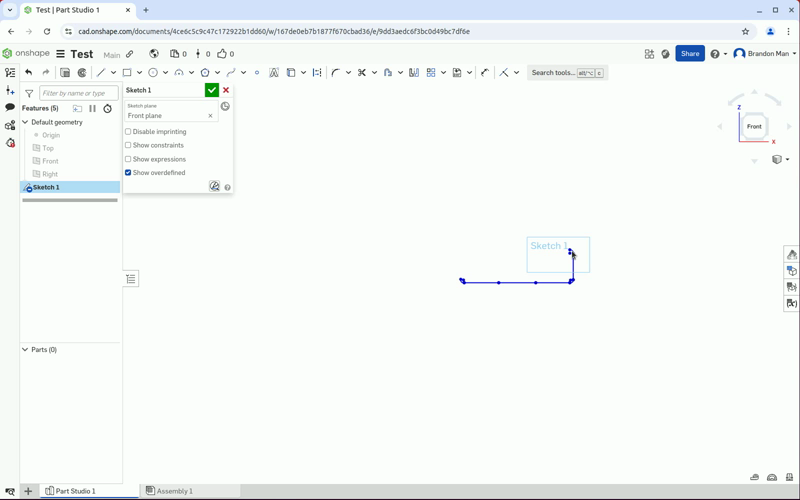
key(l)
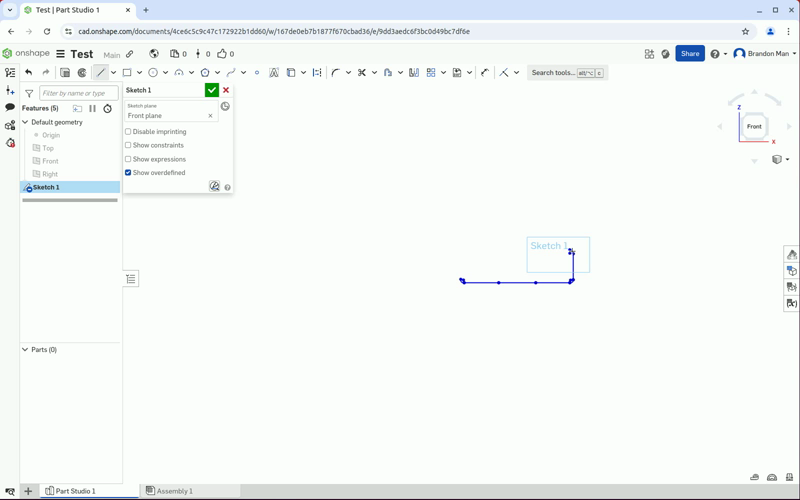
mouse_move(569, 249)
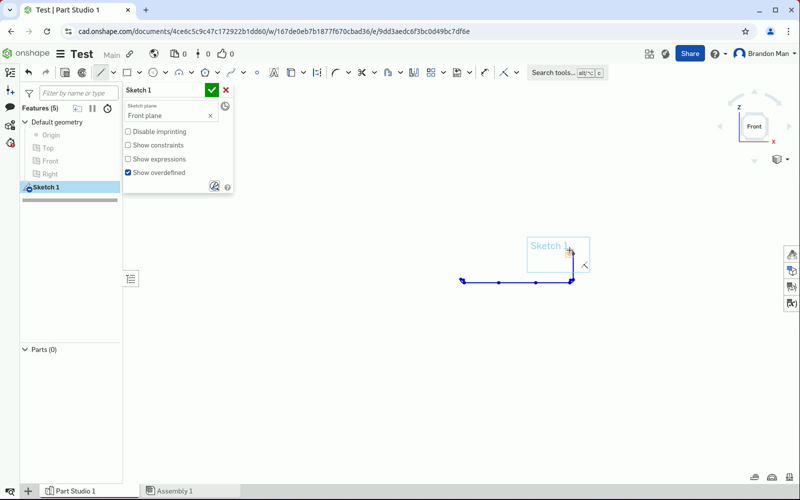
scroll(6)
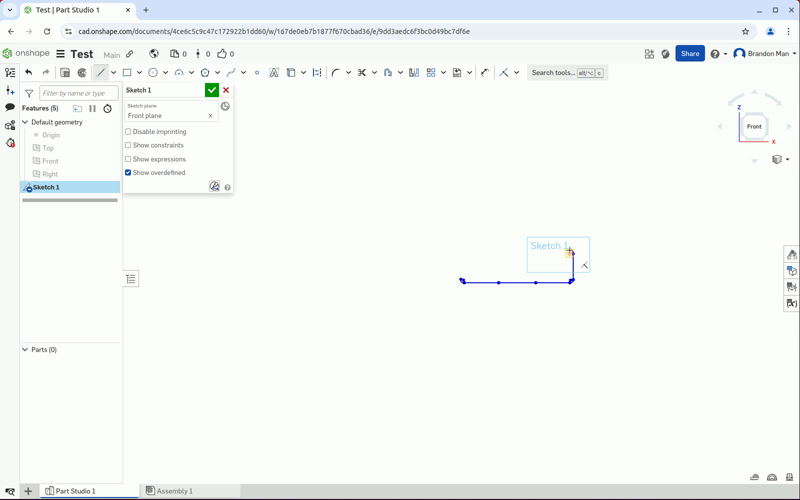
scroll(6)
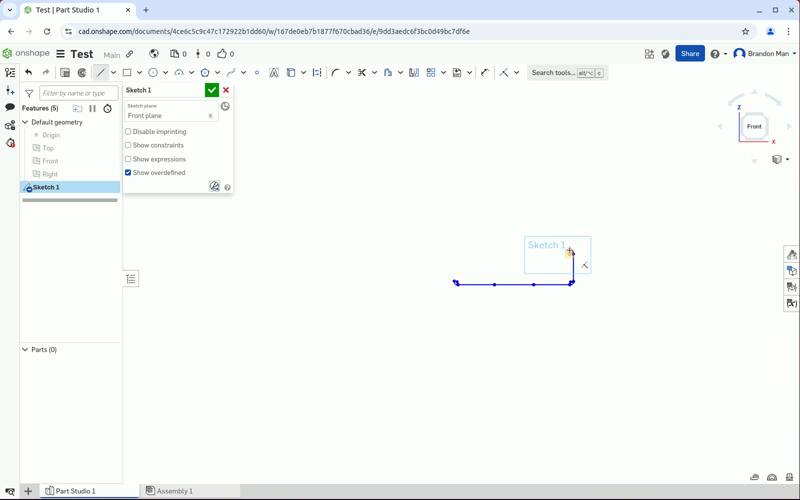
scroll(6)
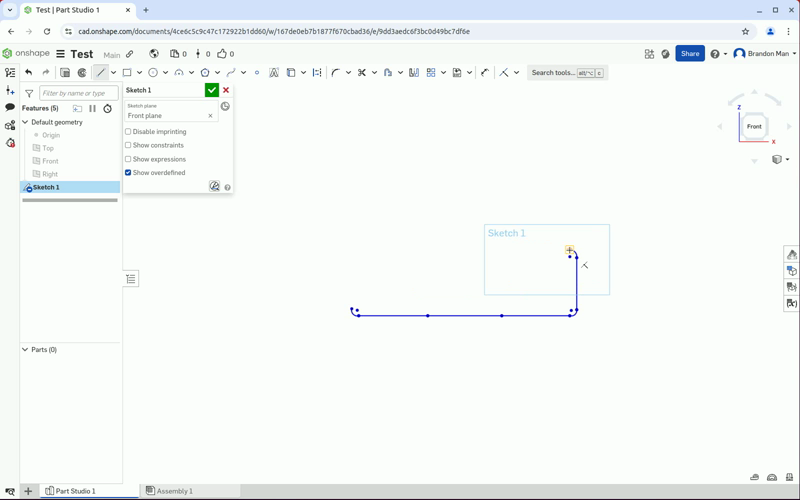
scroll(6)
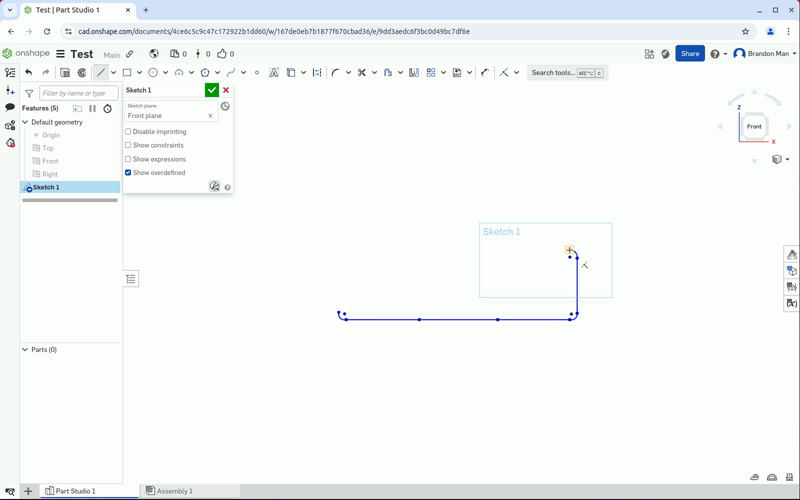
scroll(6)
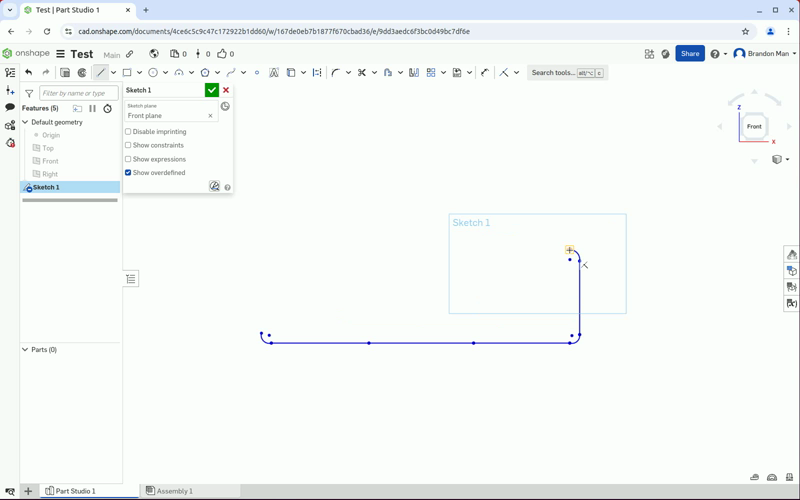
scroll(6)
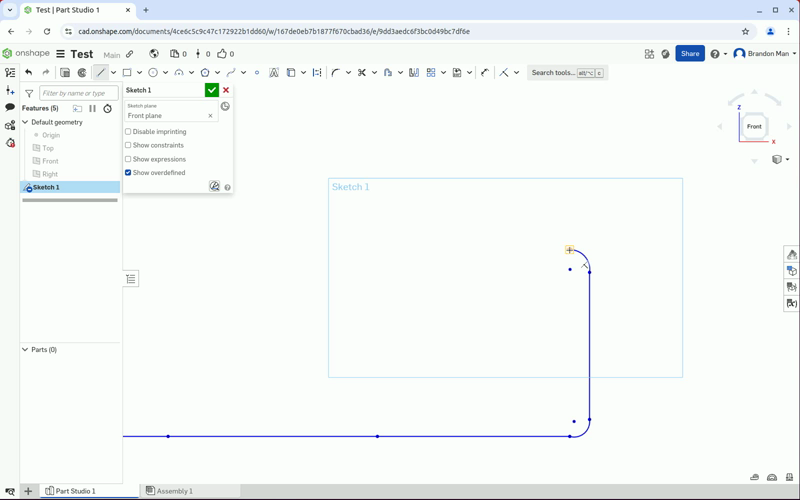
scroll(6)
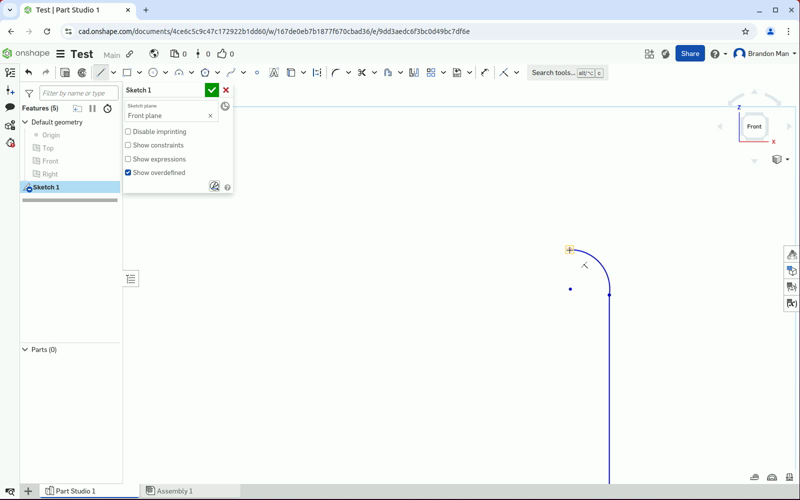
click(569, 249)
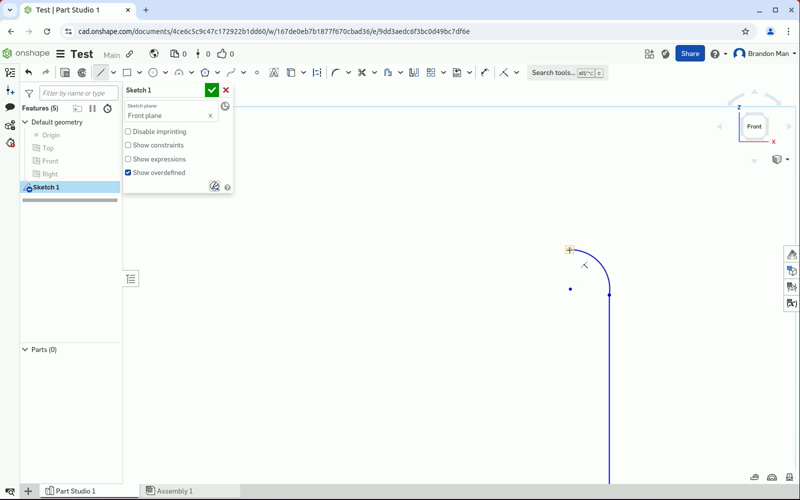
scroll(-6)
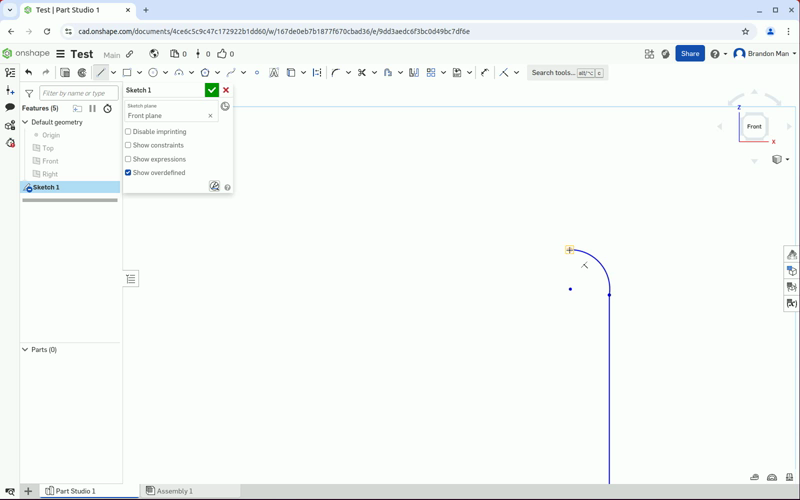
scroll(-6)
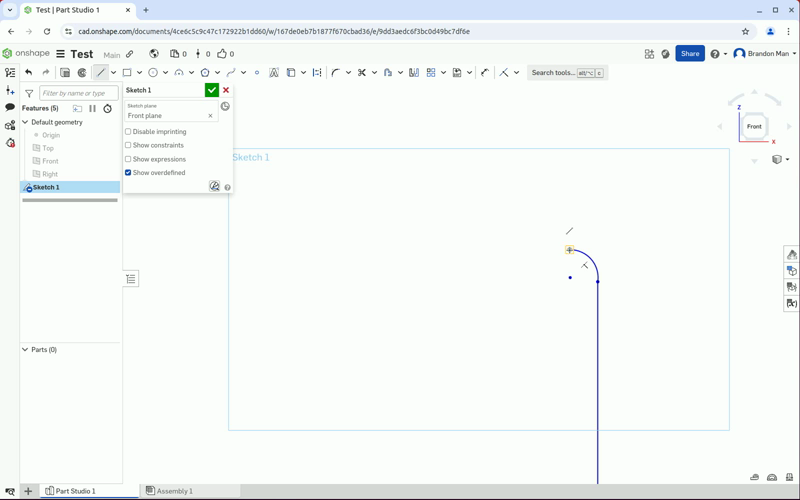
scroll(-6)
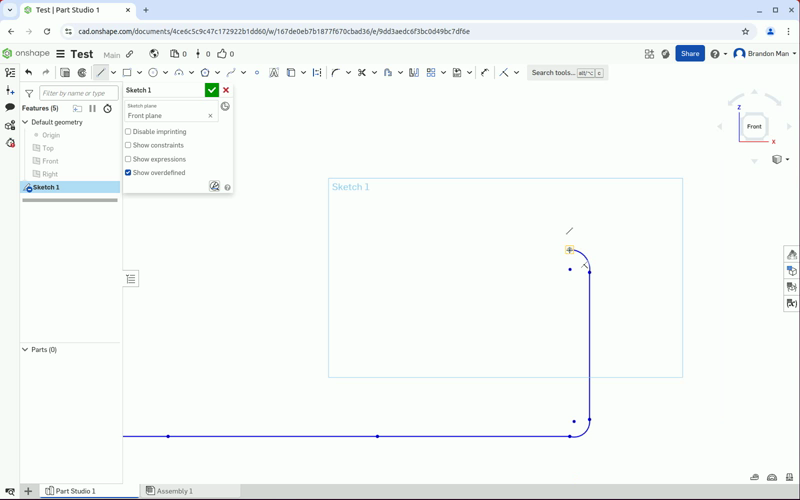
scroll(-6)
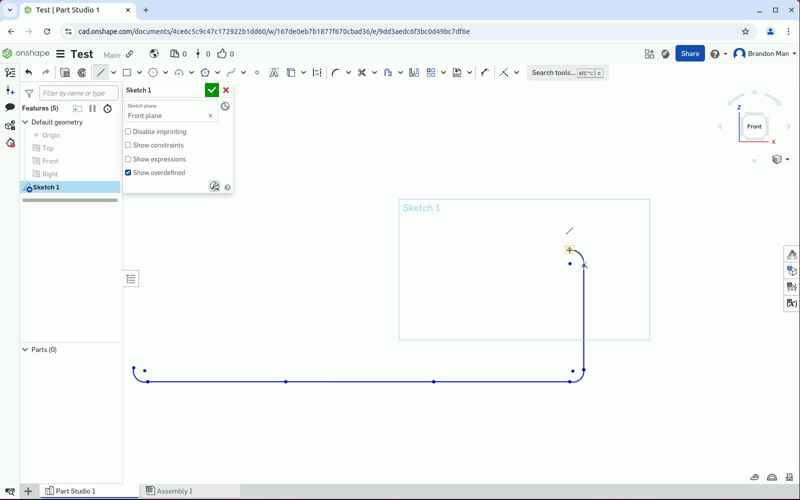
scroll(-6)
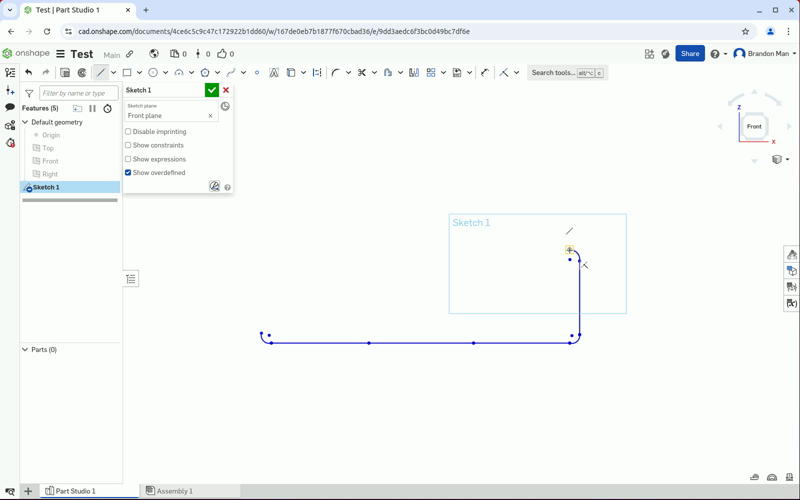
scroll(-6)
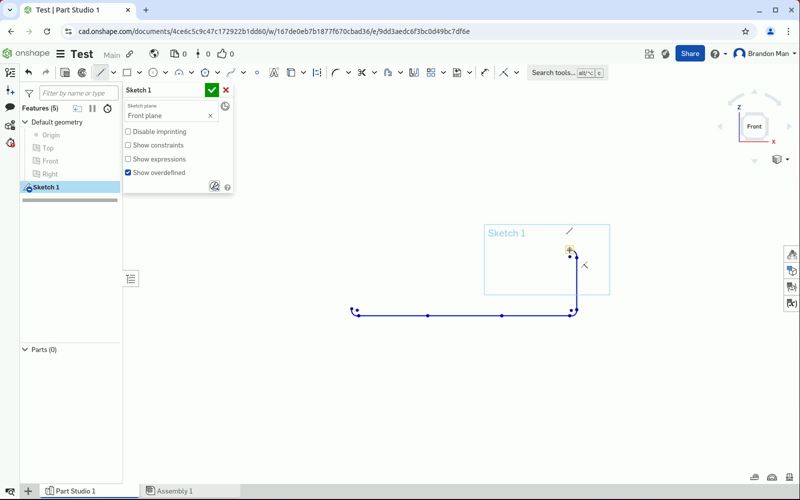
scroll(-6)
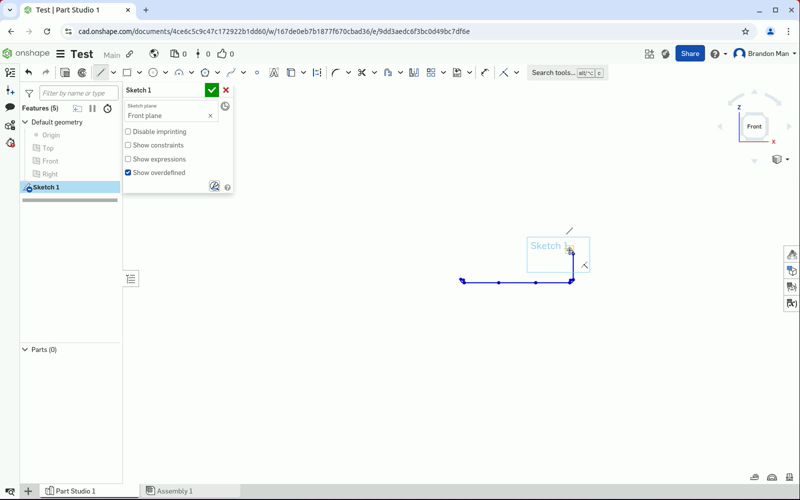
key_down(shift)
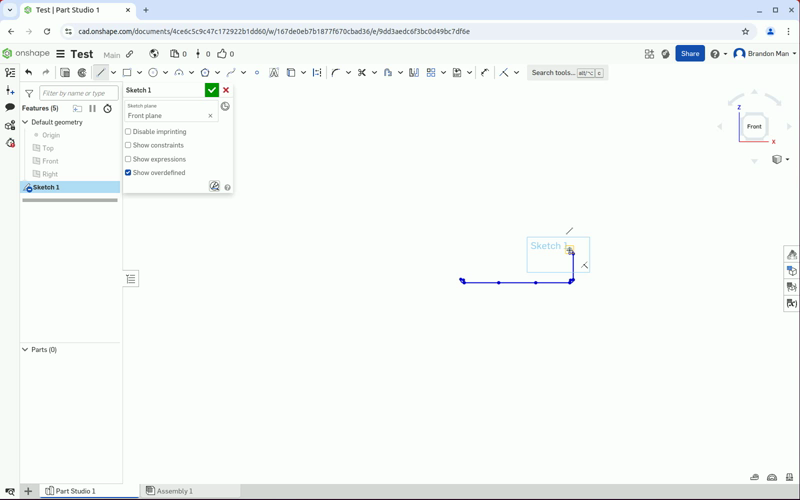
mouse_move(464, 249)
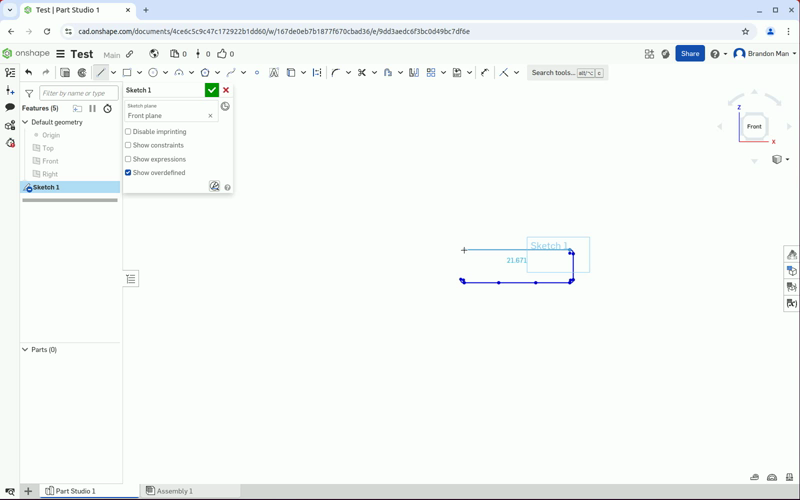
click(464, 249)
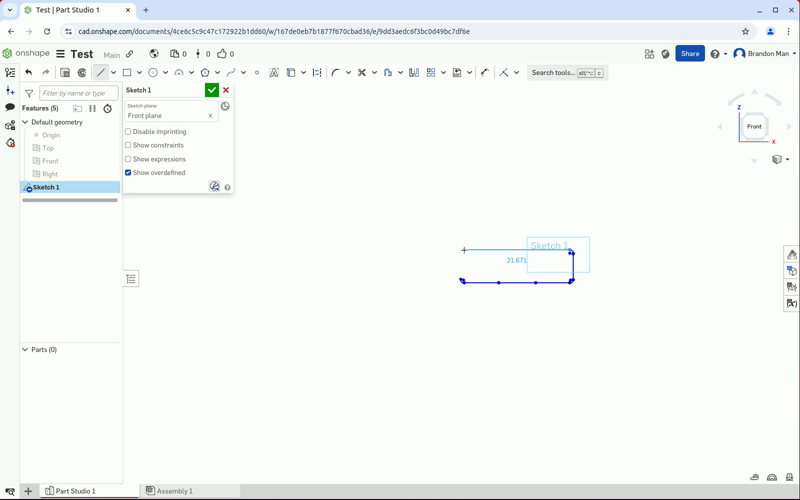
key_up(shift)
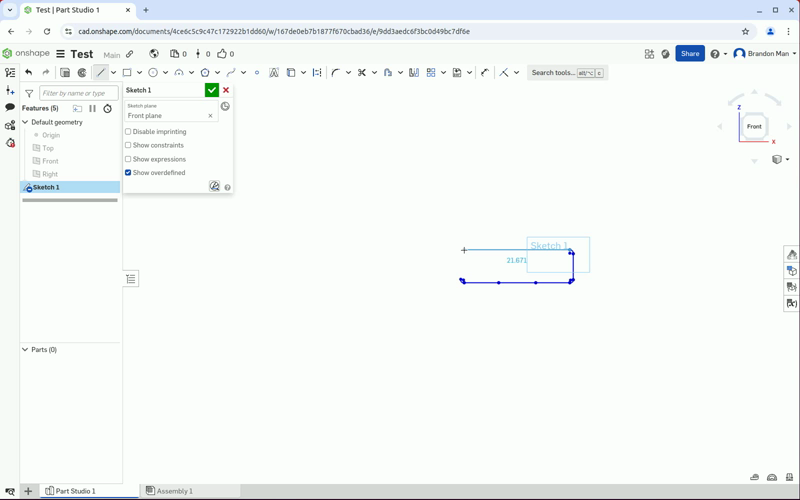
key(esc)
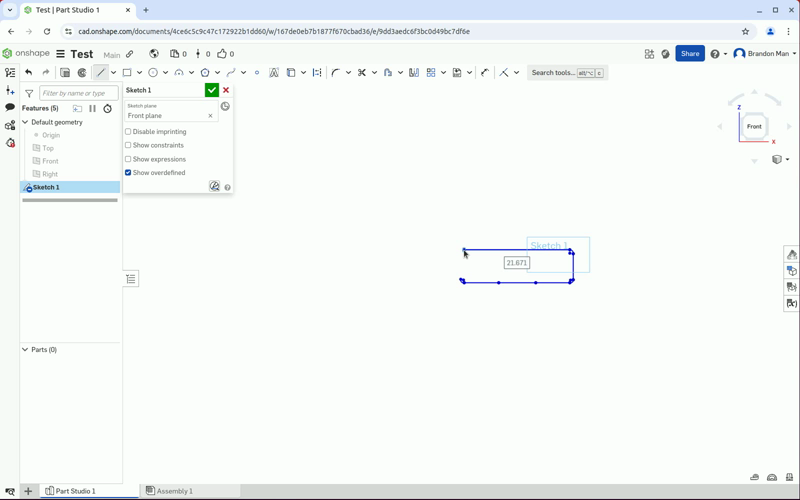
key(a)
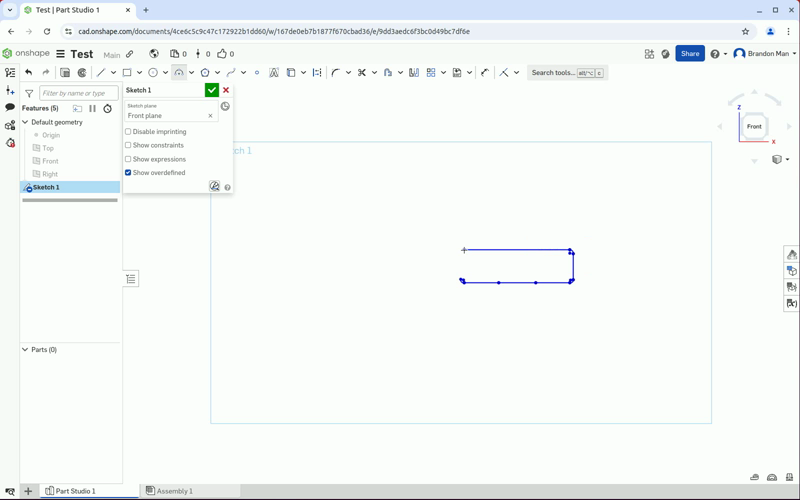
mouse_move(464, 249)
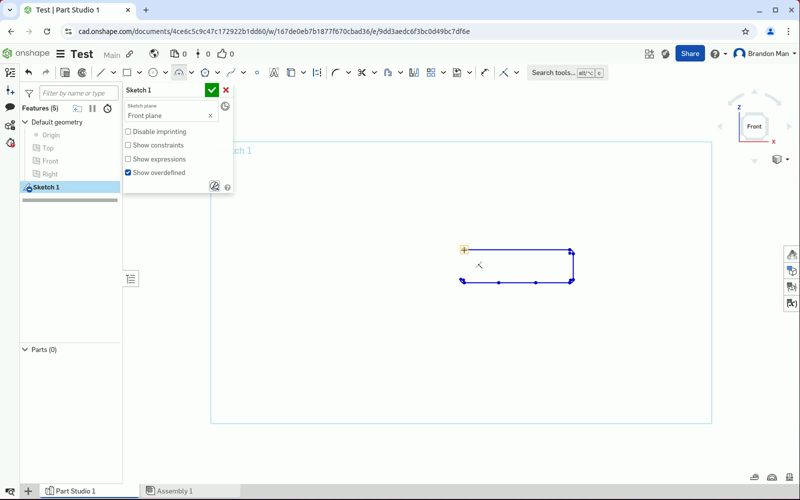
click(464, 249)
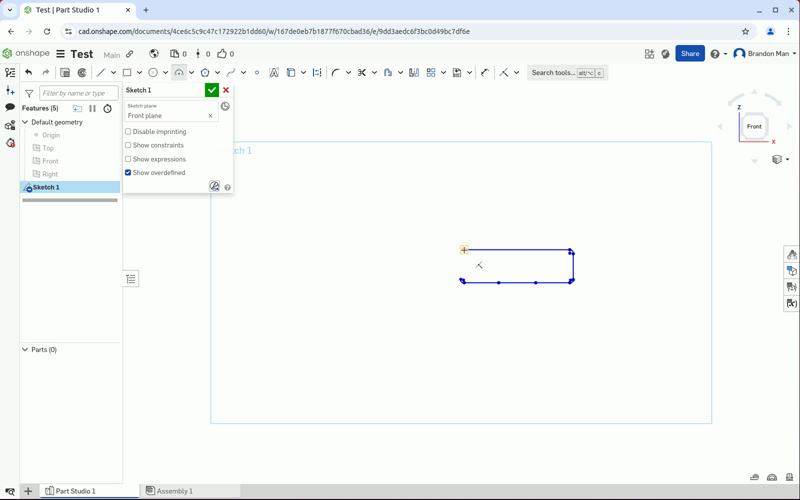
key_down(shift)
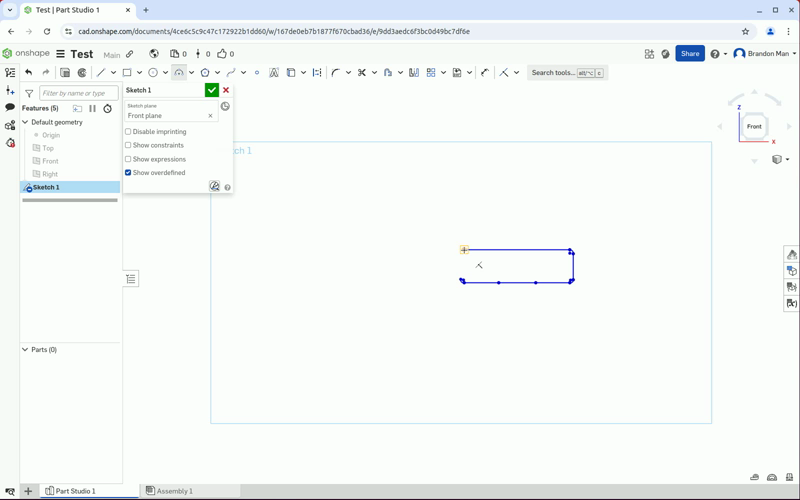
mouse_move(460, 253)
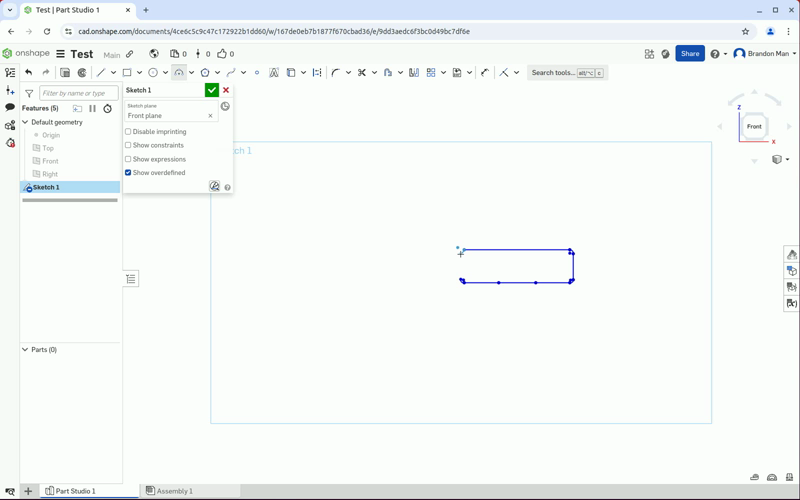
scroll(6)
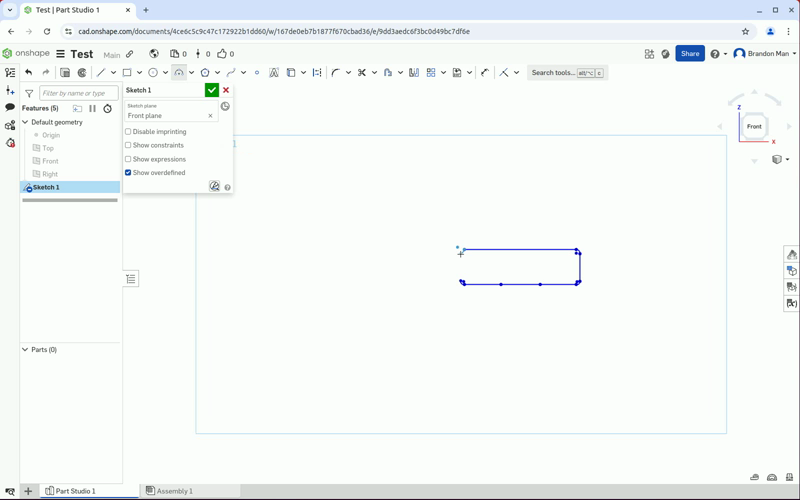
scroll(6)
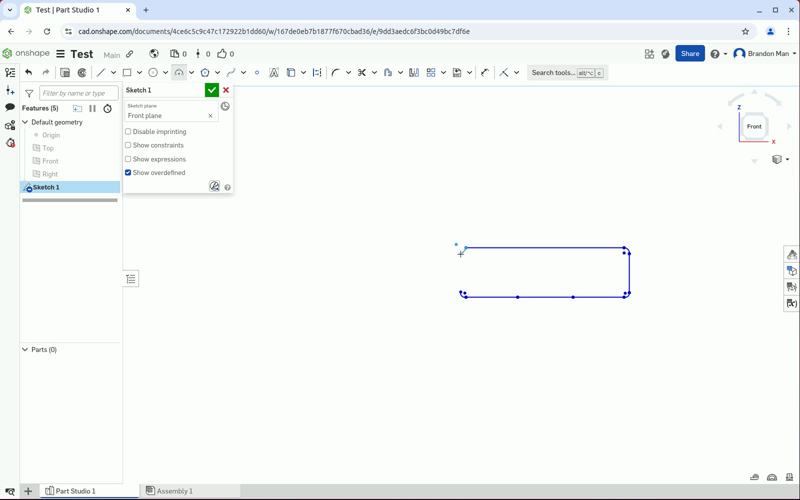
scroll(6)
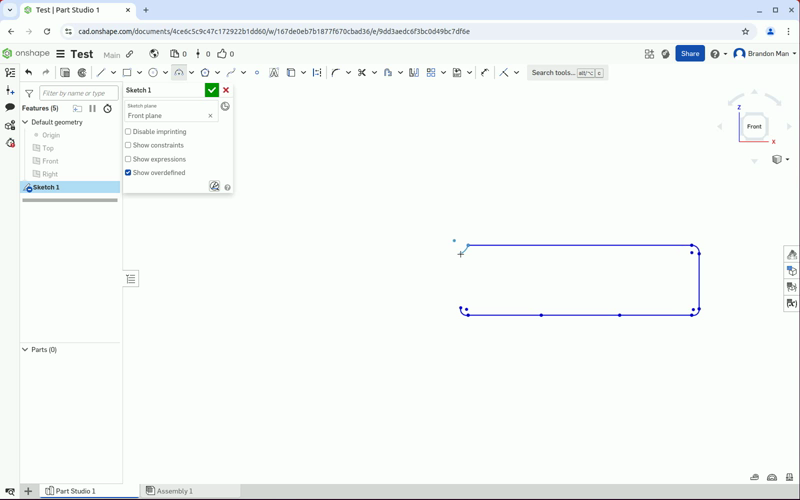
scroll(6)
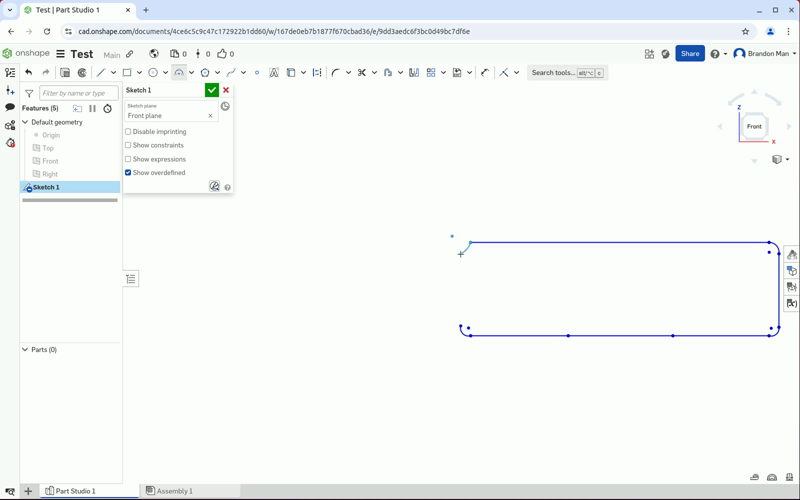
scroll(6)
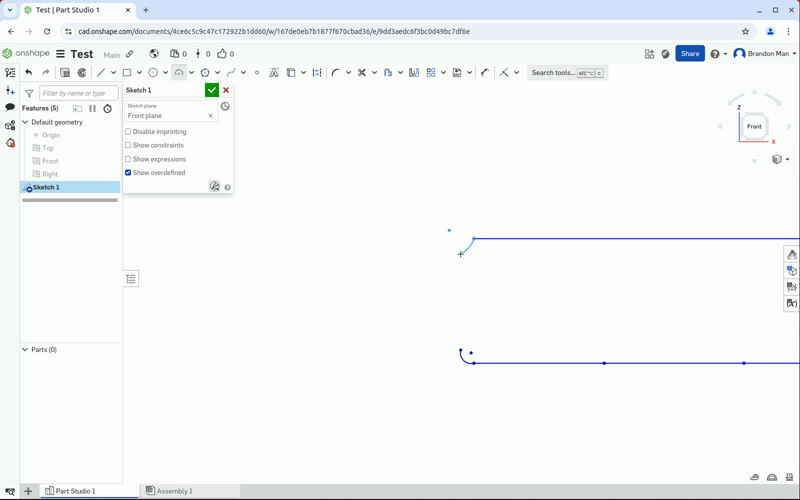
scroll(6)
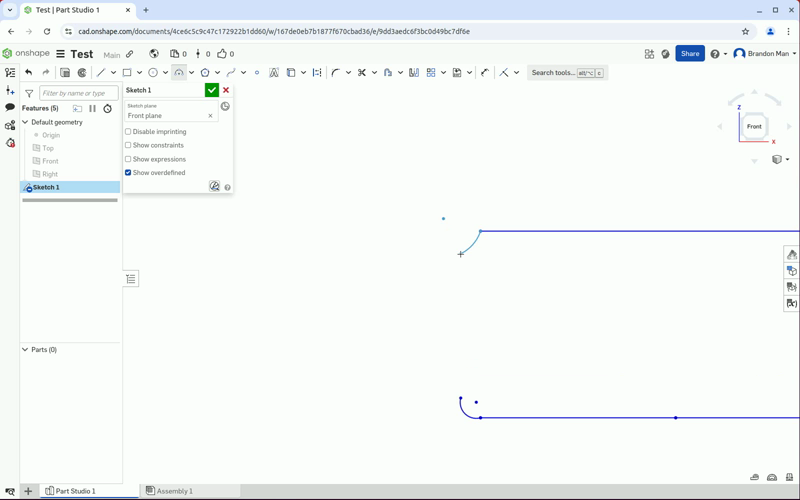
scroll(6)
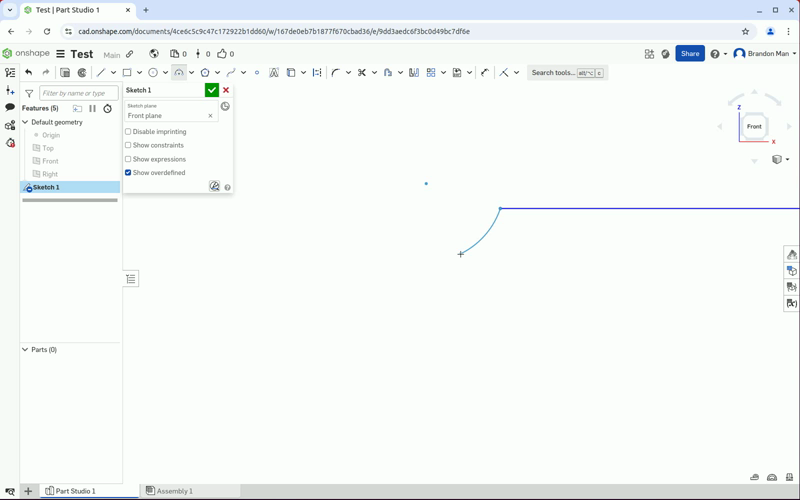
click(460, 253)
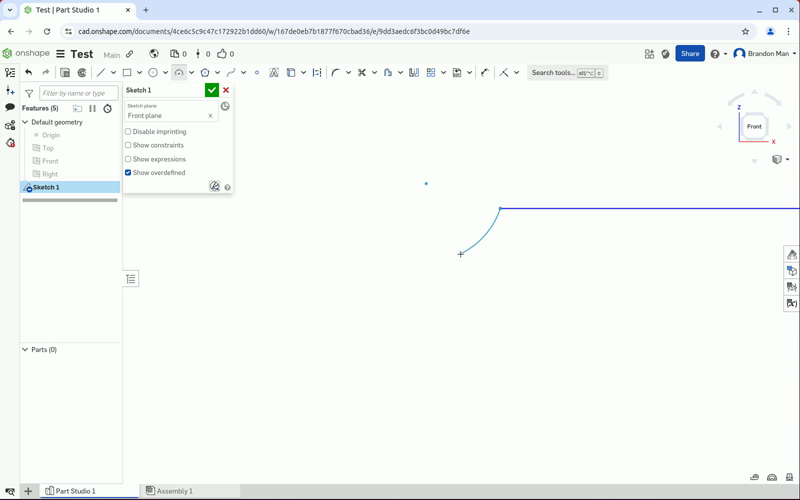
scroll(-6)
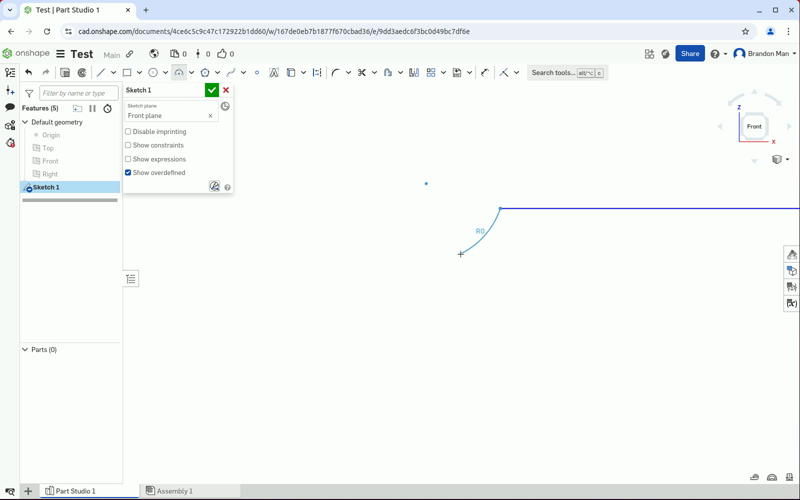
scroll(-6)
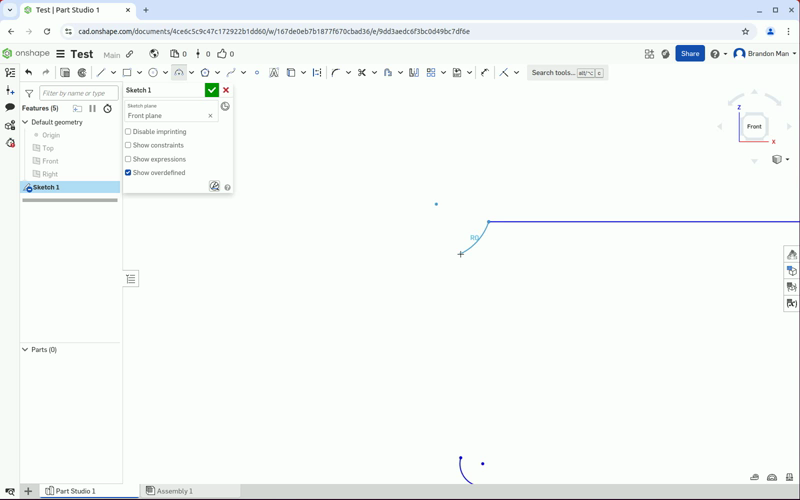
scroll(-6)
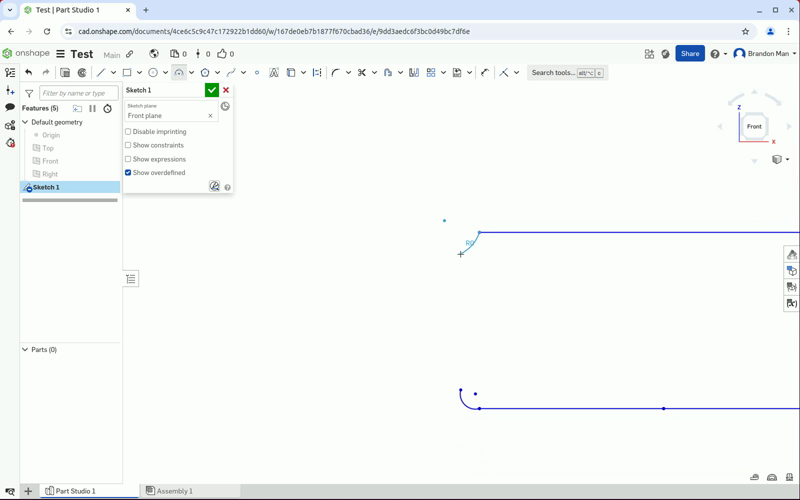
scroll(-6)
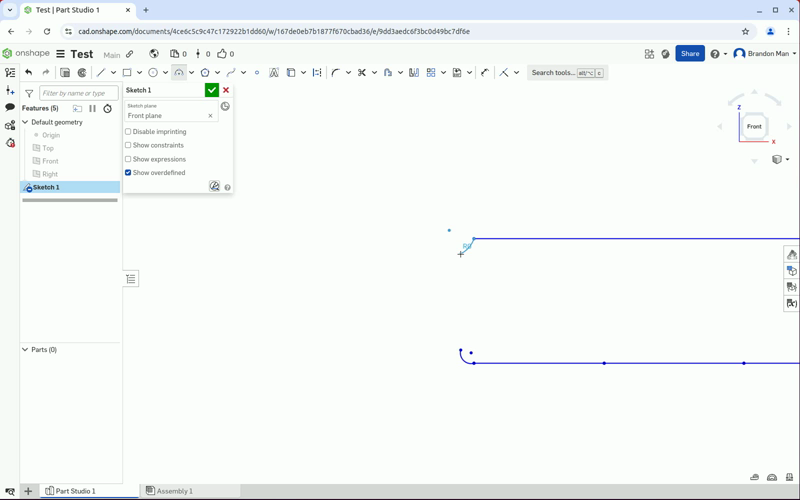
scroll(-6)
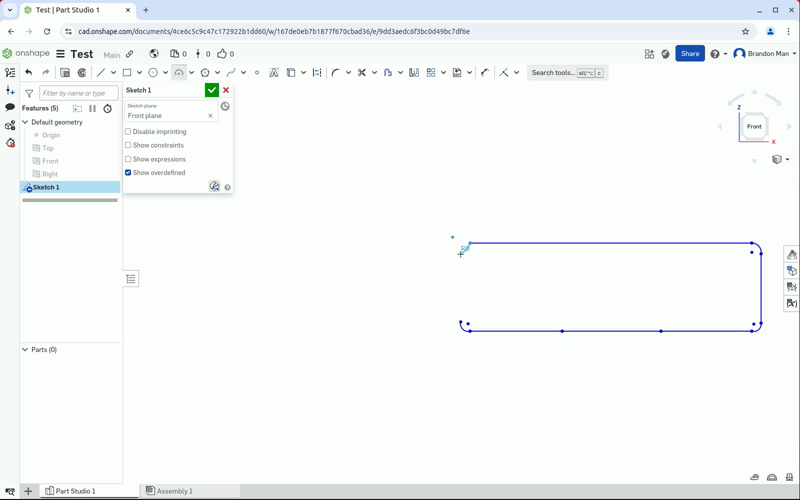
scroll(-6)
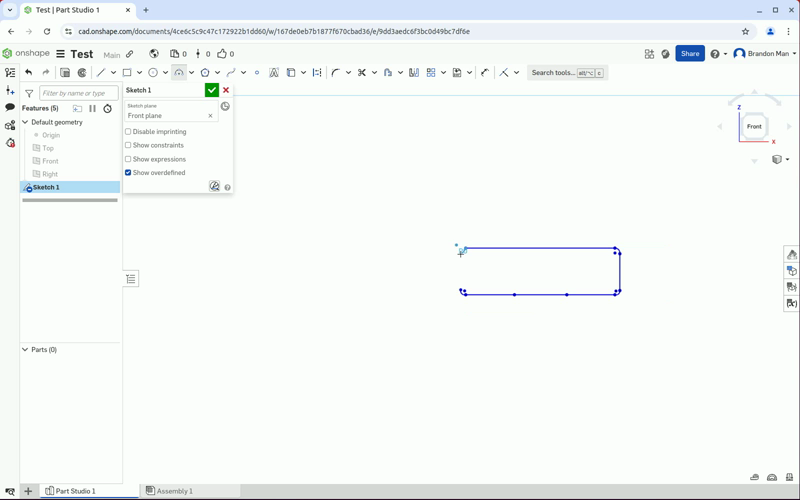
scroll(-6)
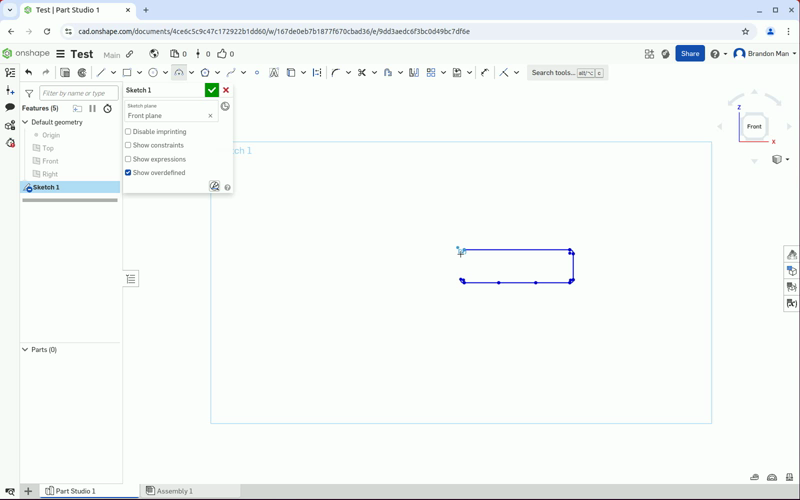
mouse_move(461, 250)
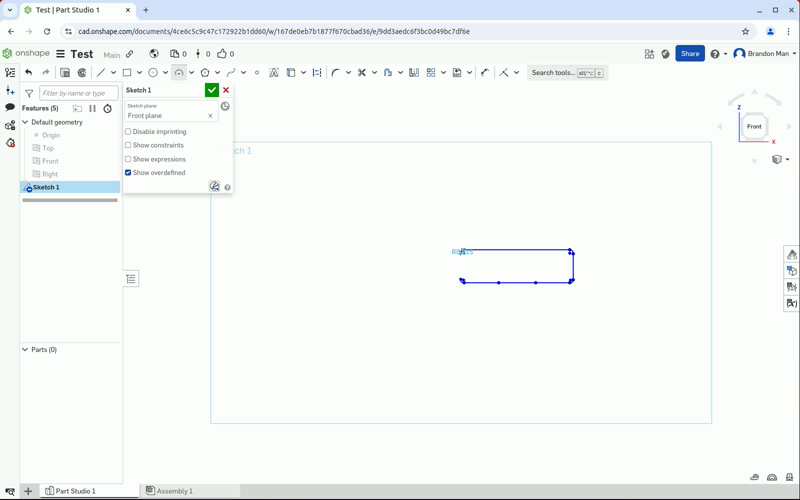
scroll(6)
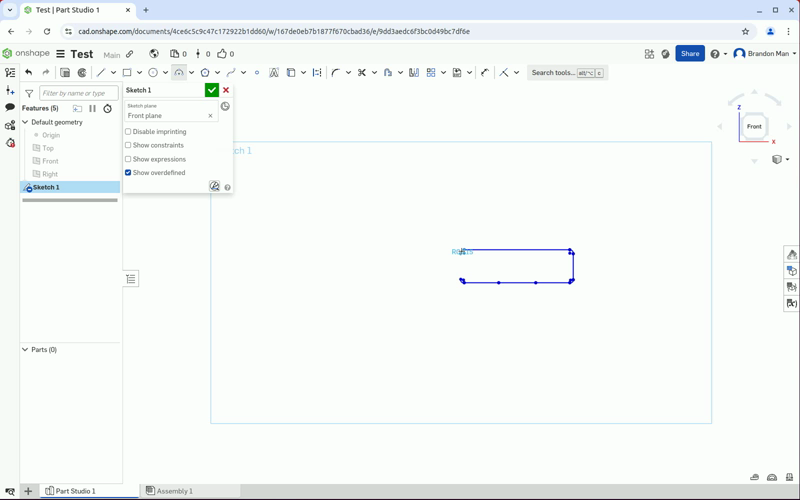
scroll(6)
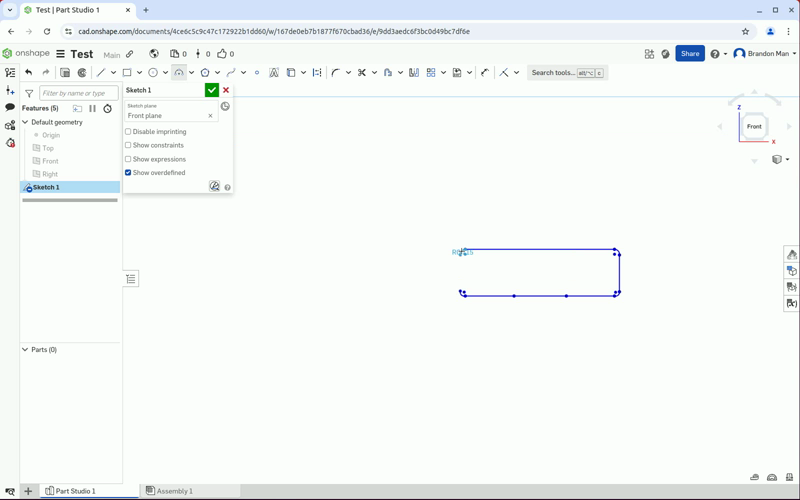
scroll(6)
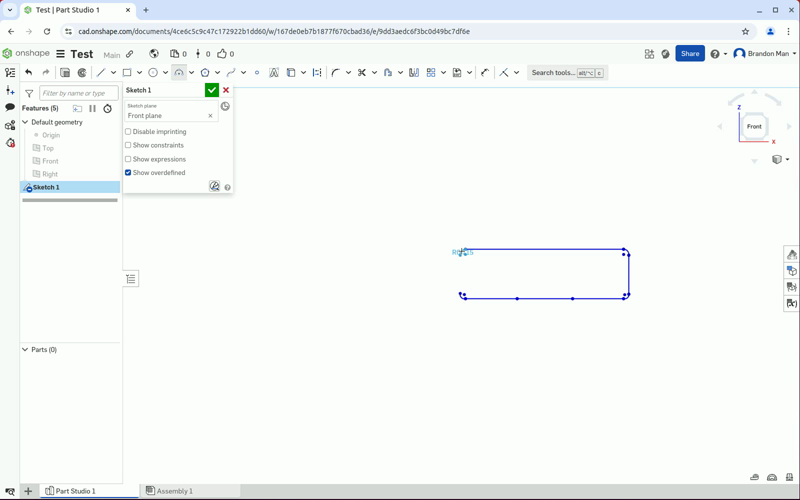
scroll(6)
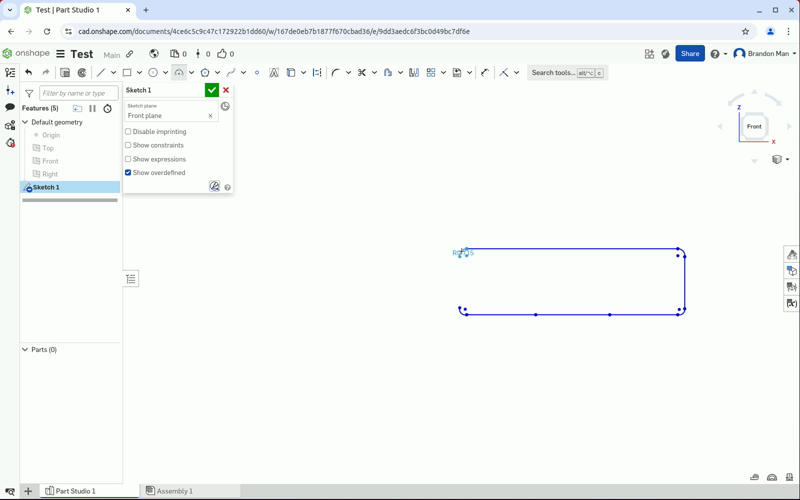
scroll(6)
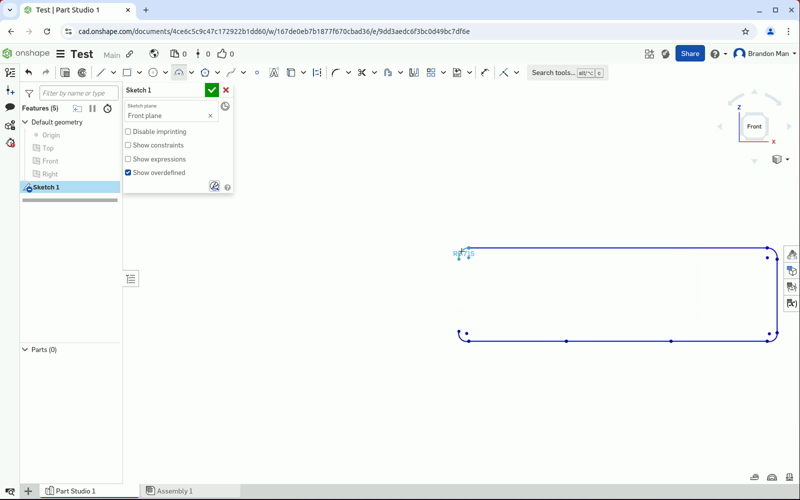
scroll(6)
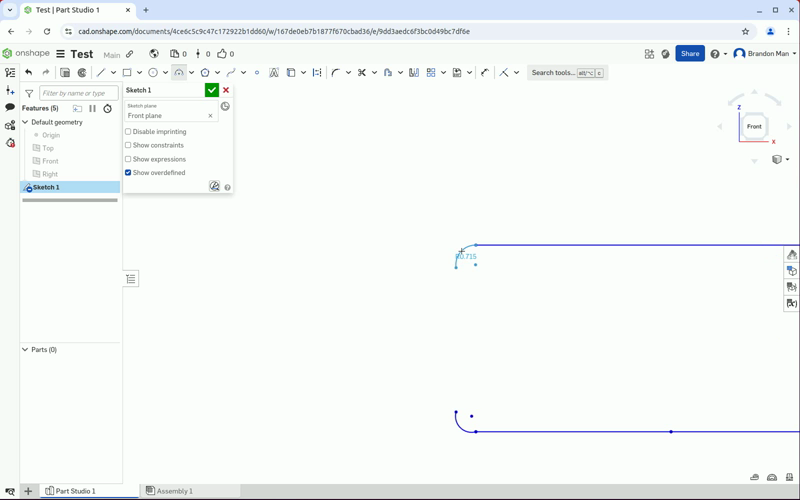
scroll(6)
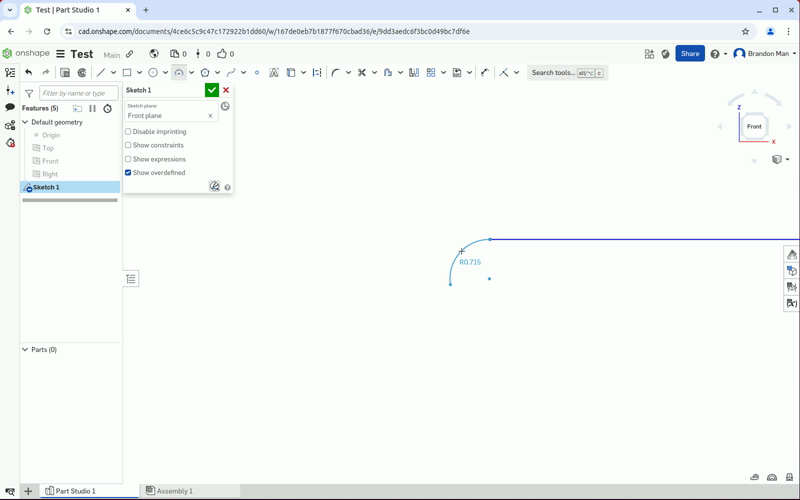
click(461, 250)
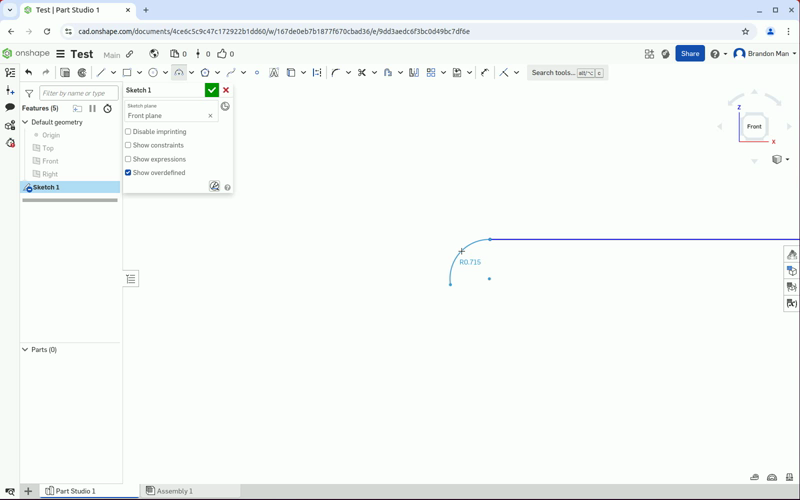
scroll(-6)
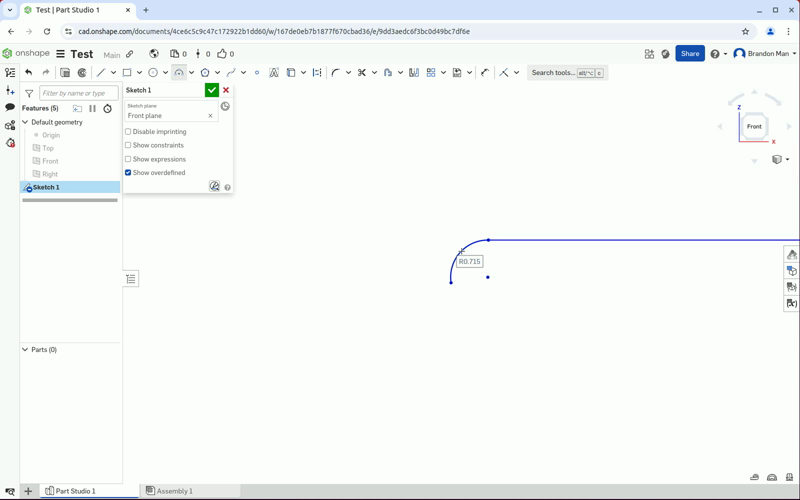
scroll(-6)
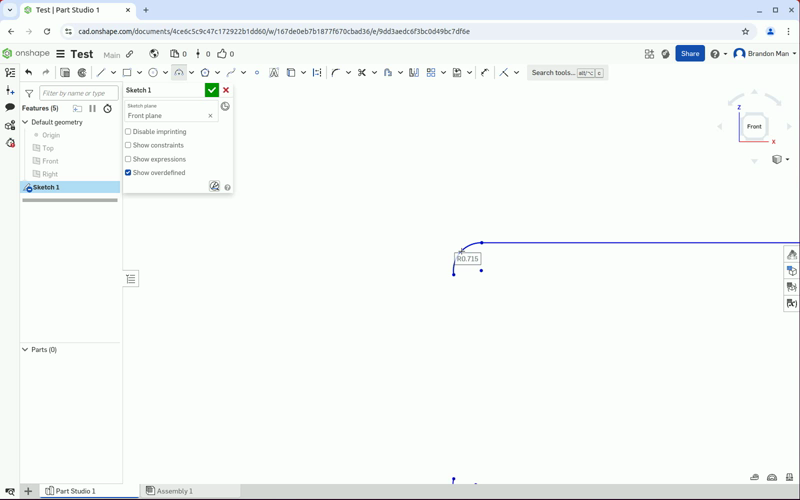
scroll(-6)
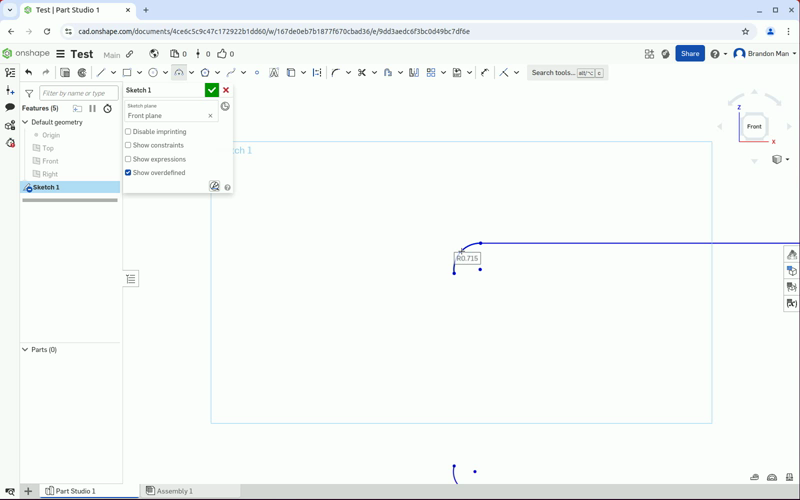
scroll(-6)
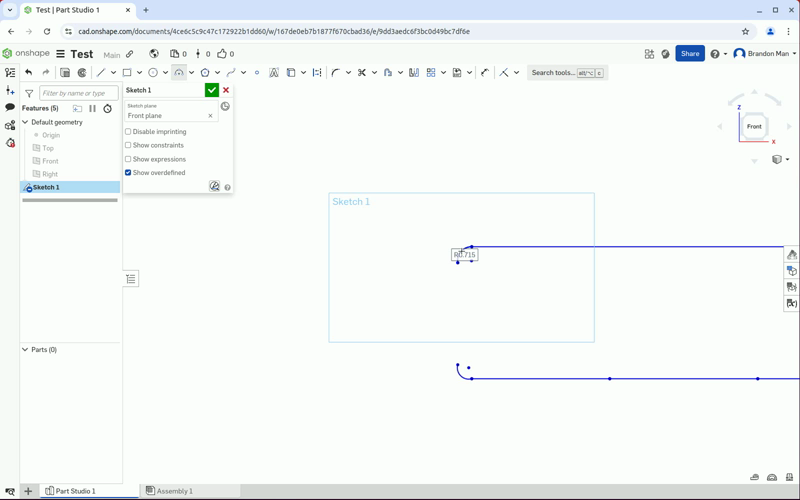
scroll(-6)
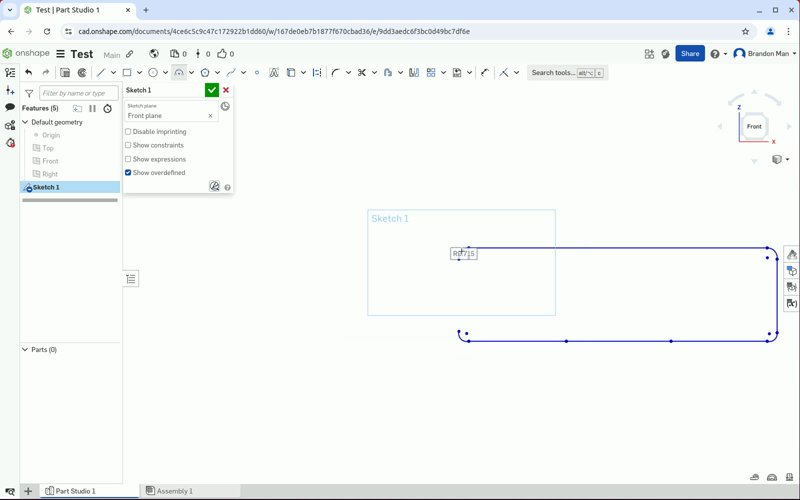
scroll(-6)
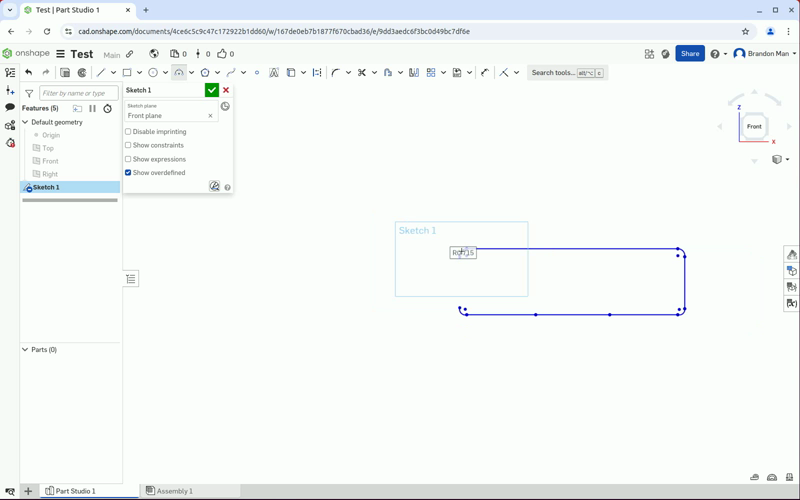
scroll(-6)
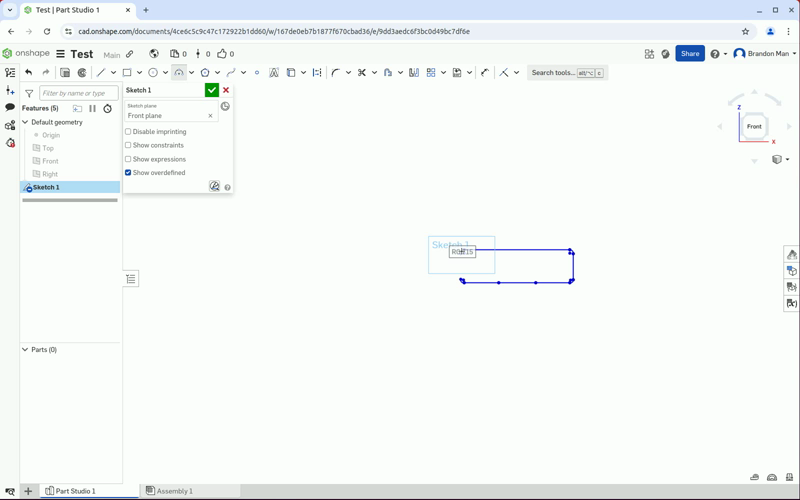
key_up(shift)
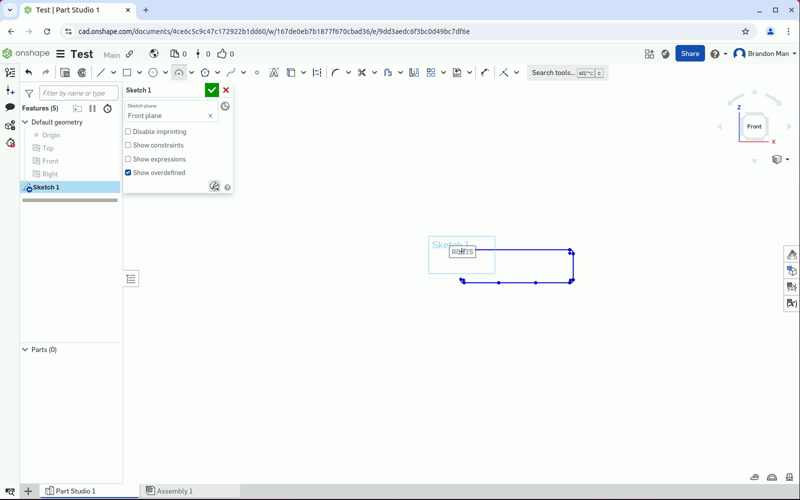
key(esc)
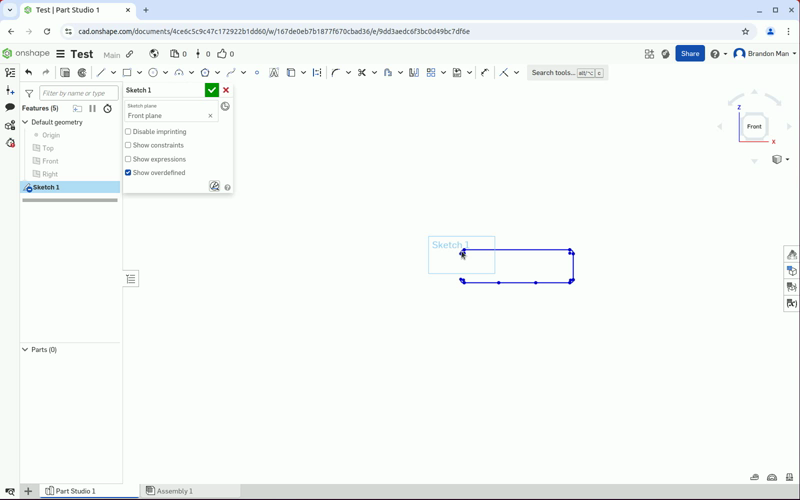
key(l)
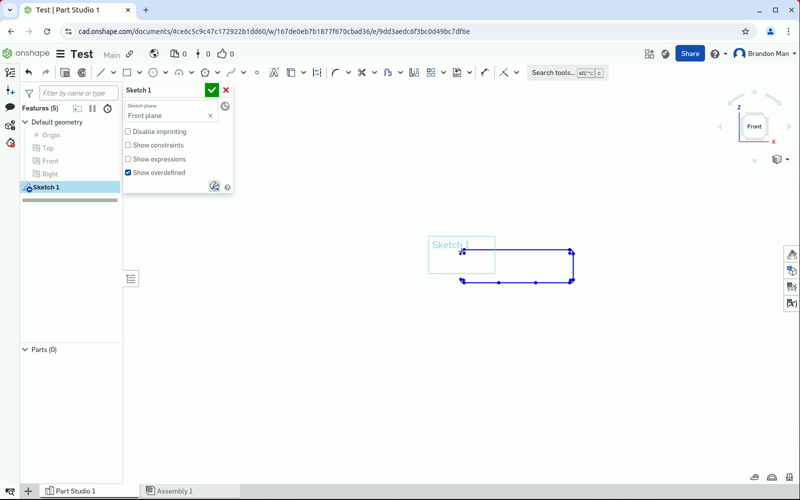
mouse_move(460, 253)
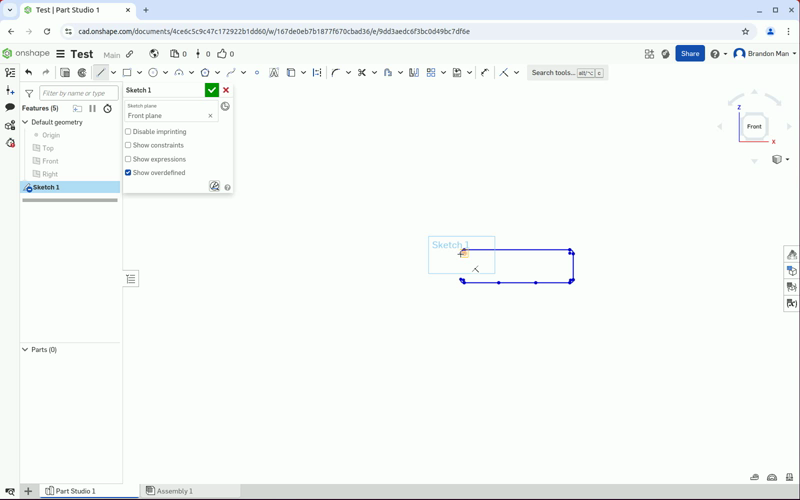
scroll(6)
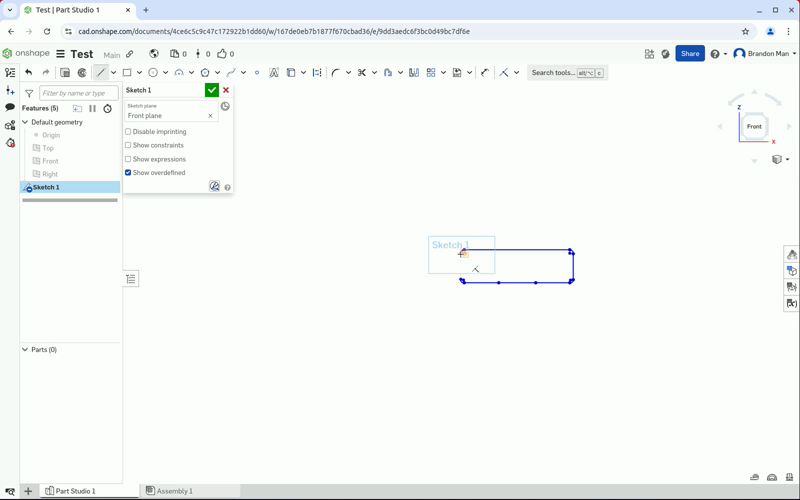
scroll(6)
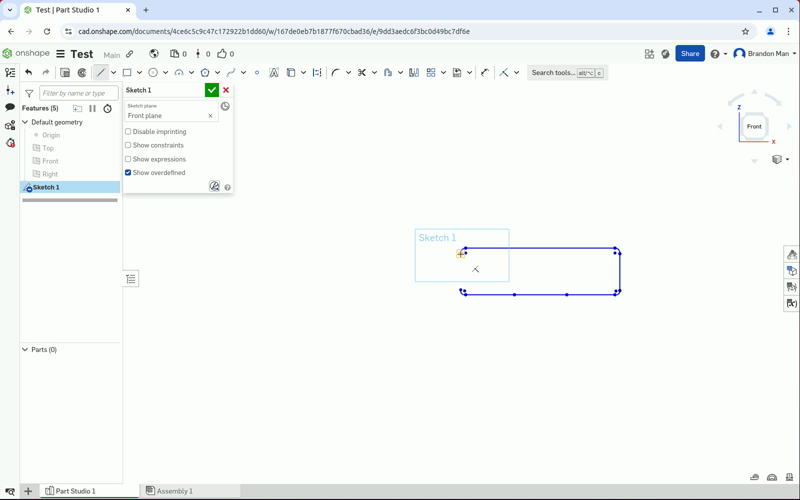
scroll(6)
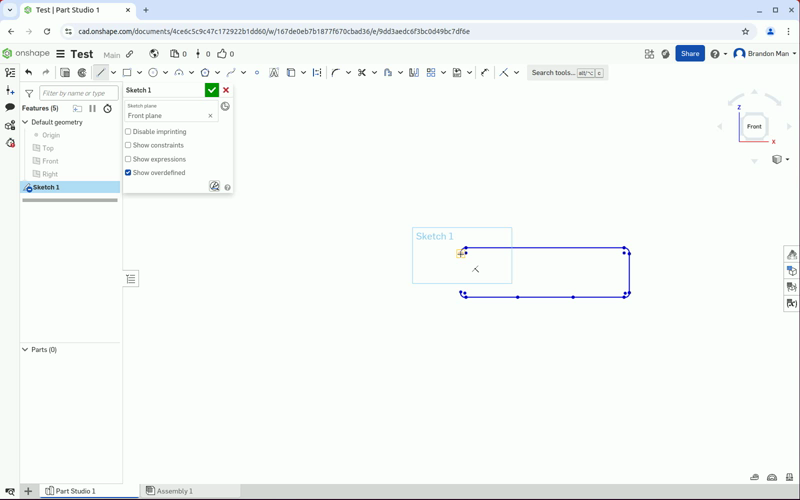
scroll(6)
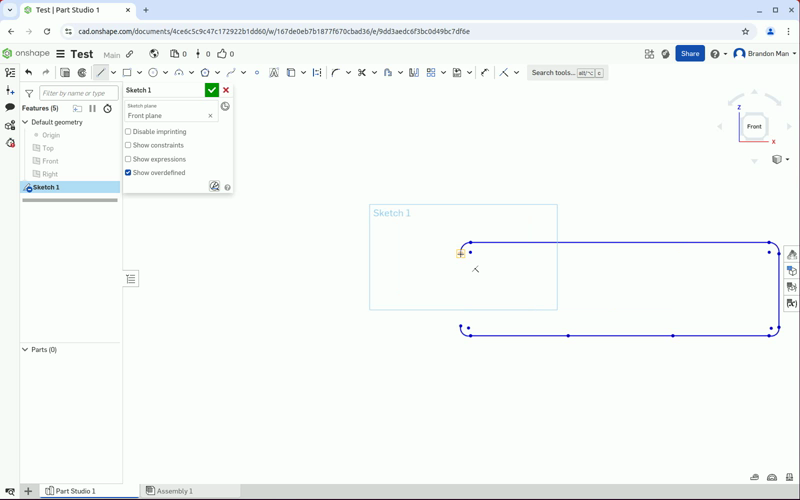
scroll(6)
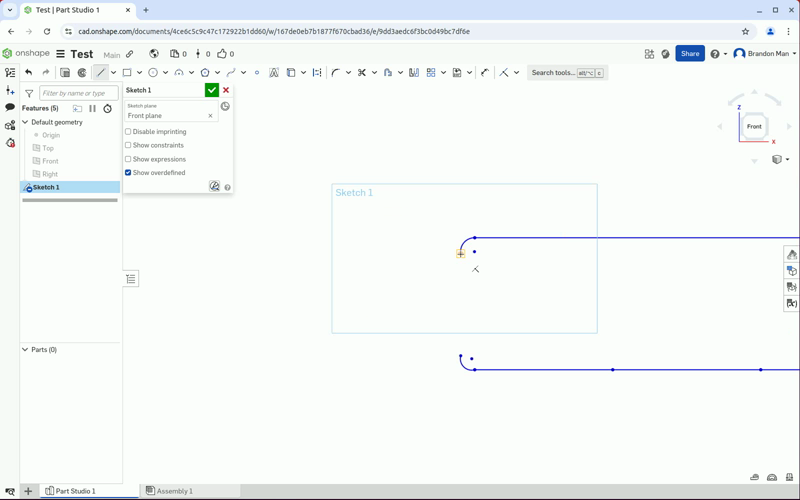
scroll(6)
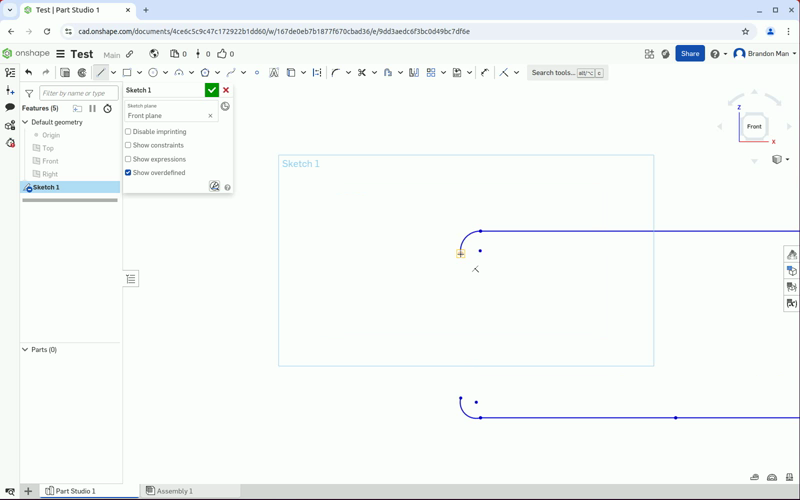
scroll(6)
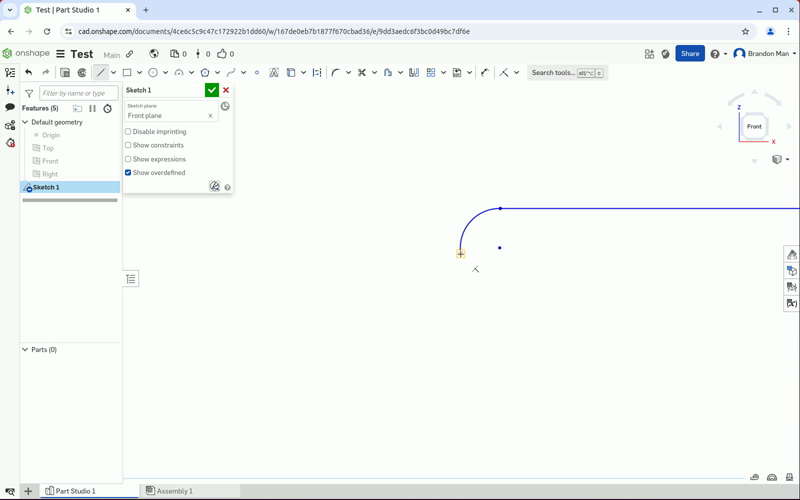
click(460, 253)
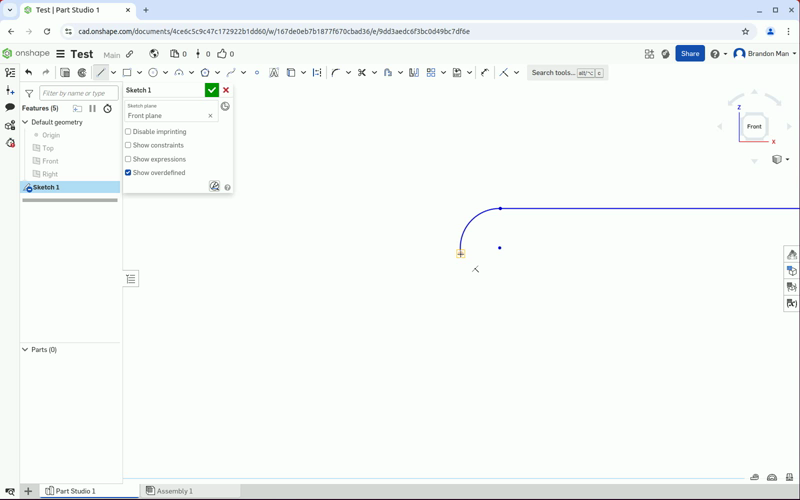
scroll(-6)
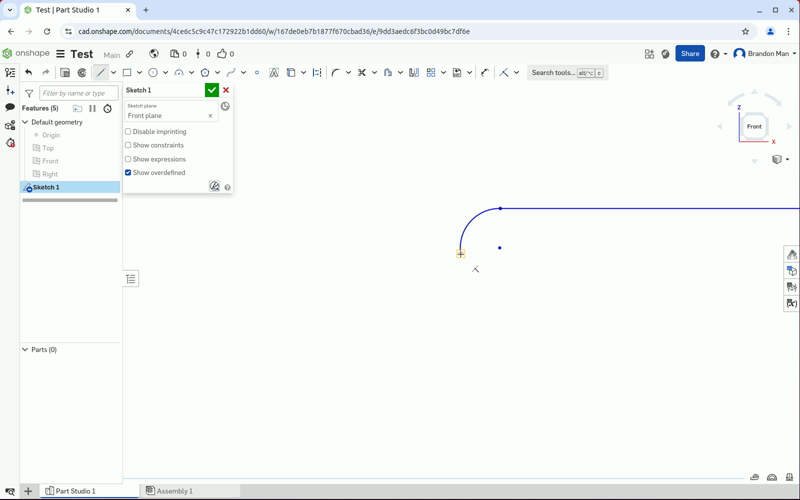
scroll(-6)
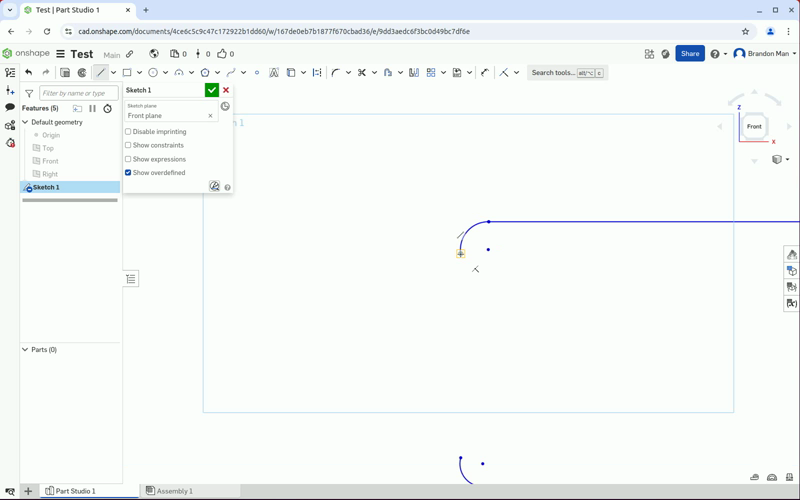
scroll(-6)
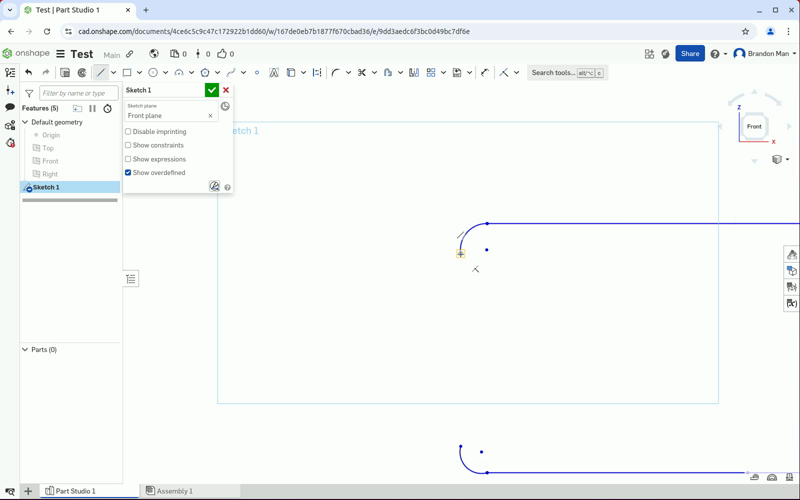
scroll(-6)
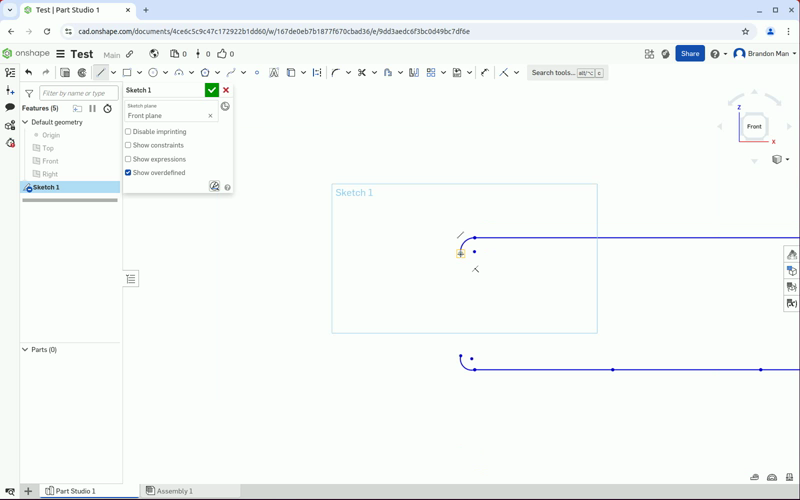
scroll(-6)
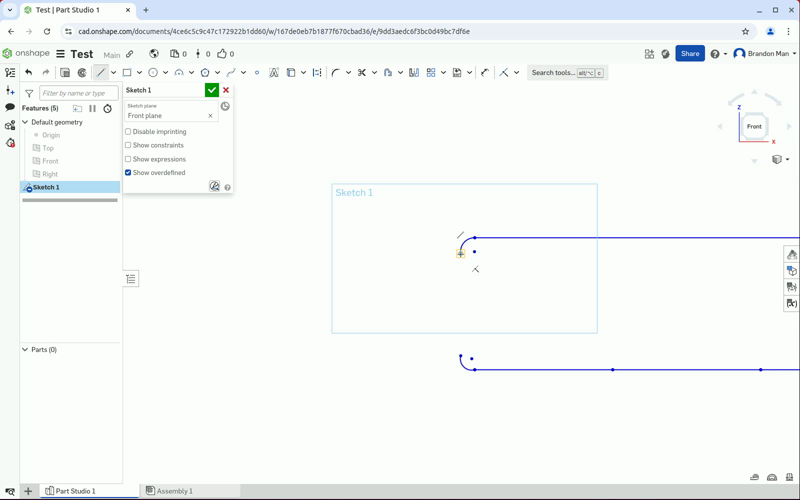
scroll(-6)
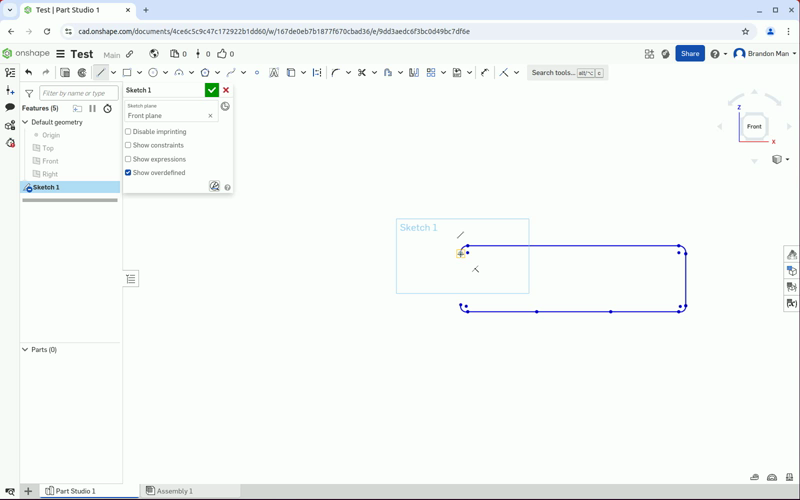
scroll(-6)
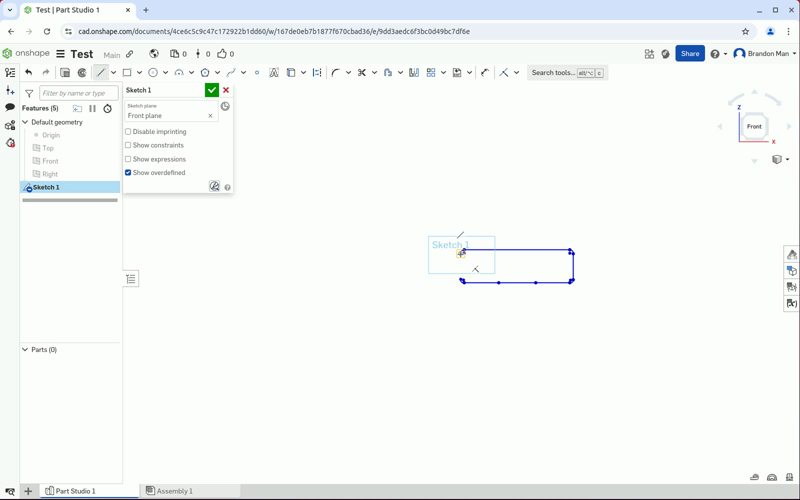
mouse_move(490, 253)
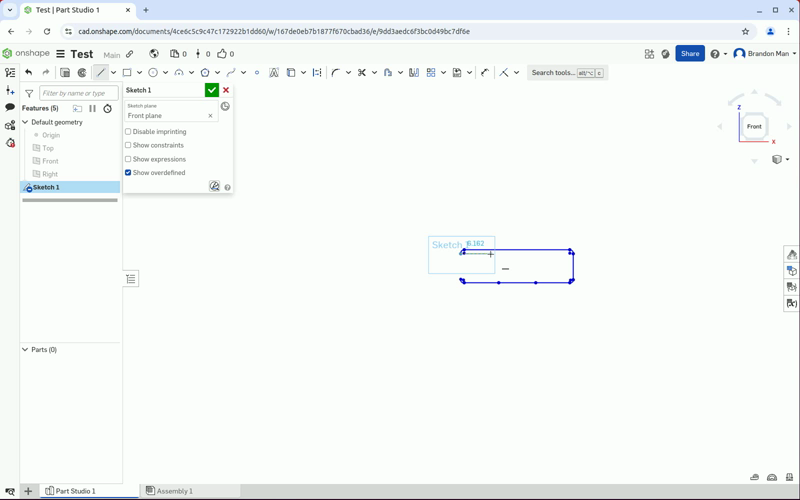
key_down(shift)
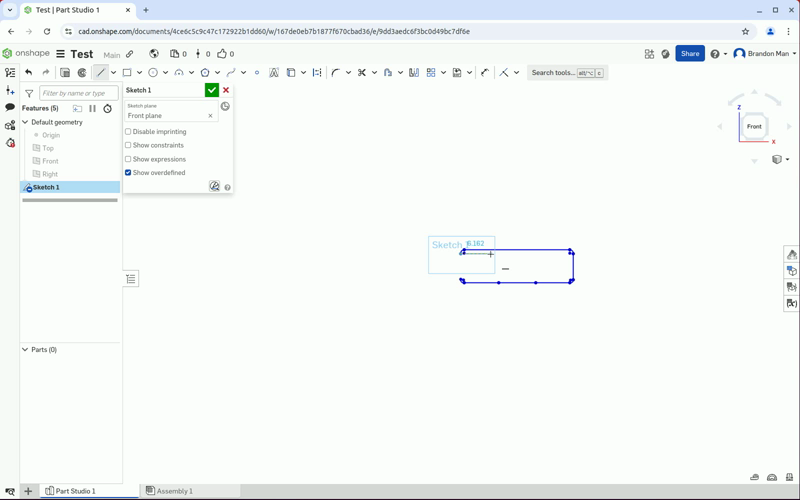
mouse_move(460, 279)
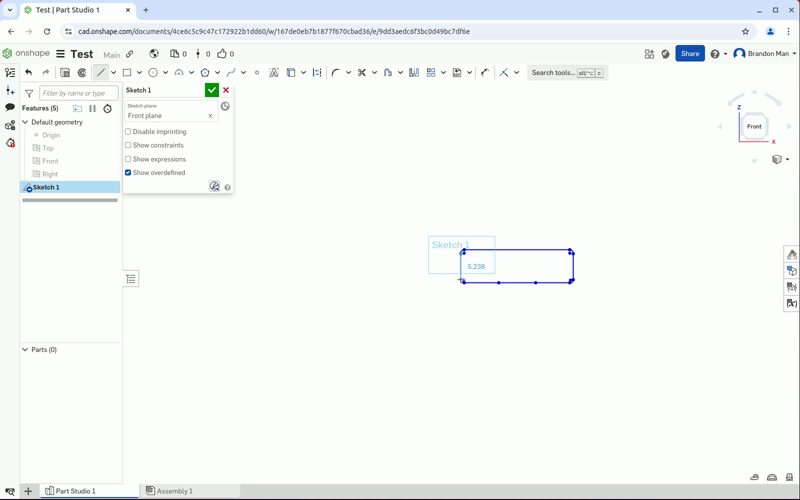
scroll(6)
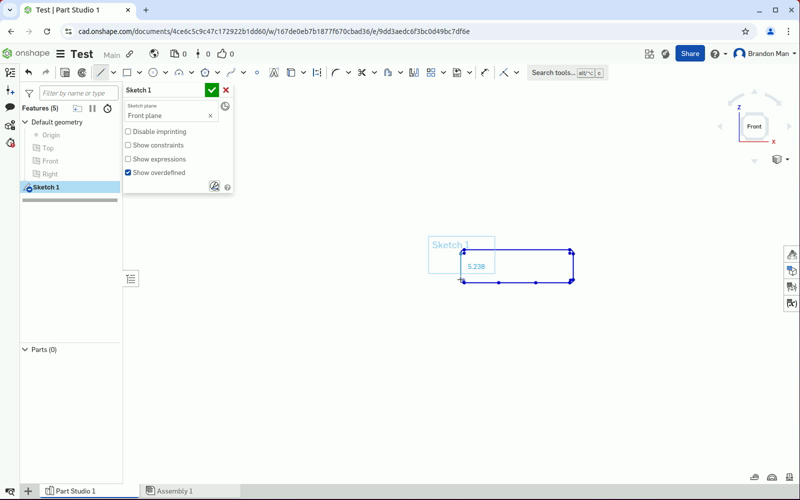
scroll(6)
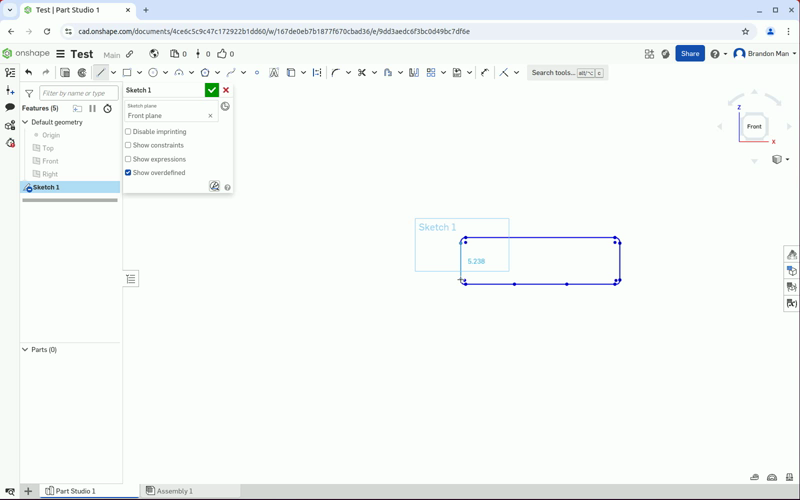
scroll(6)
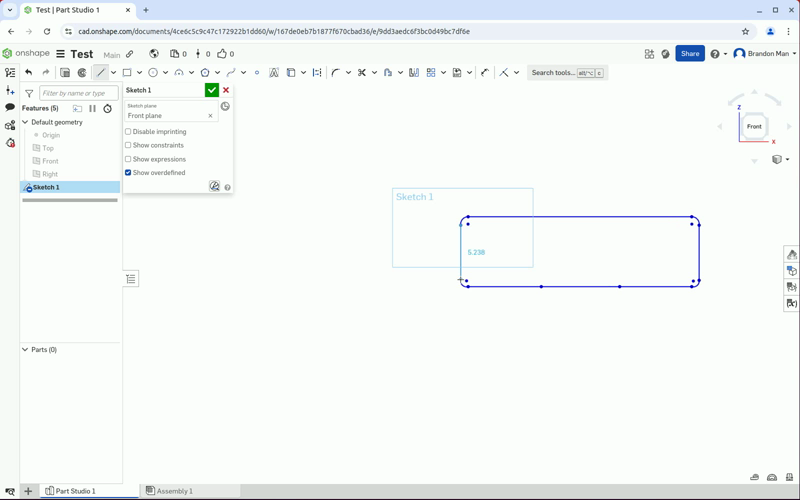
scroll(6)
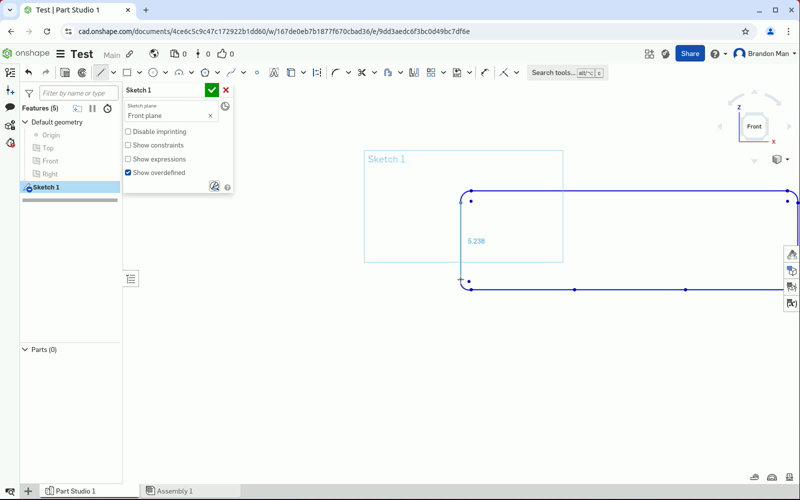
scroll(6)
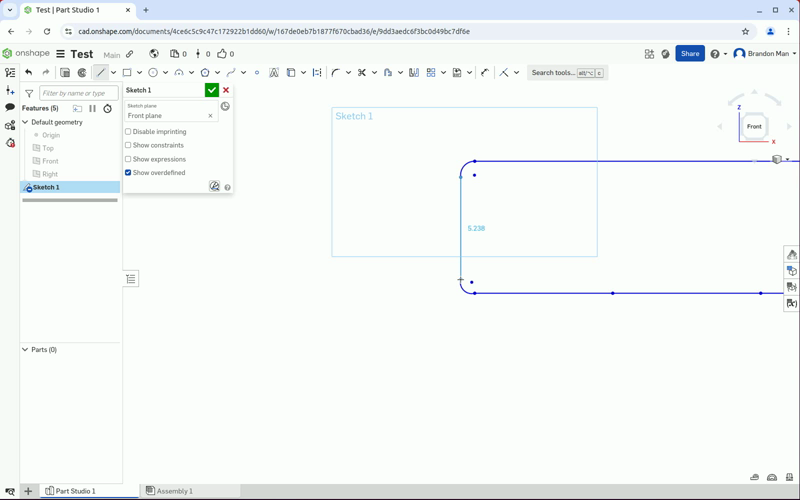
scroll(6)
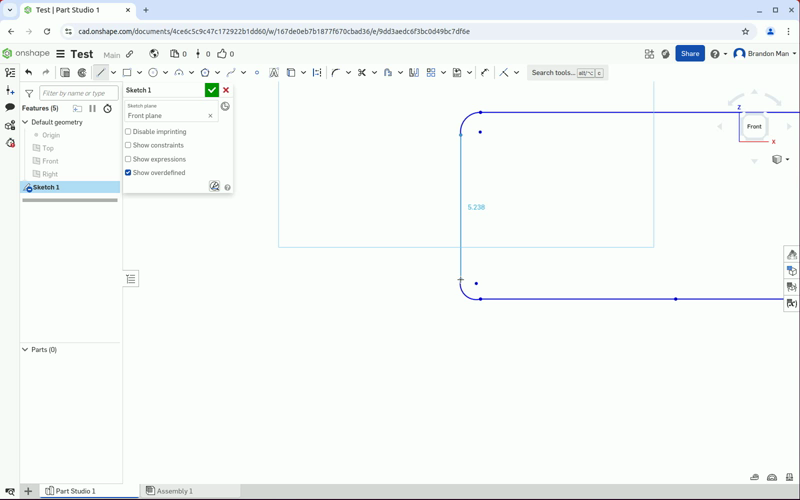
scroll(6)
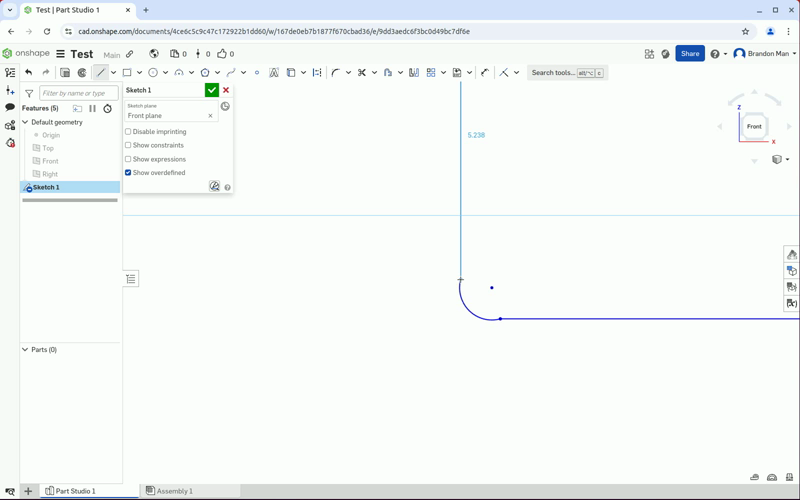
key_up(shift)
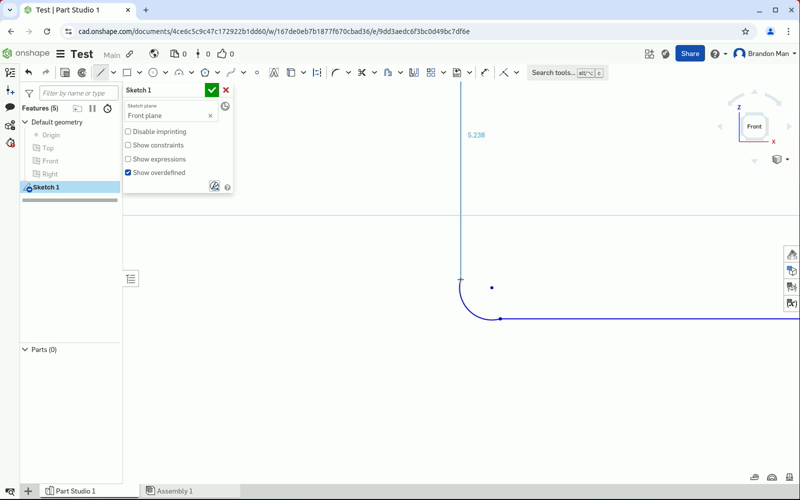
click(460, 279)
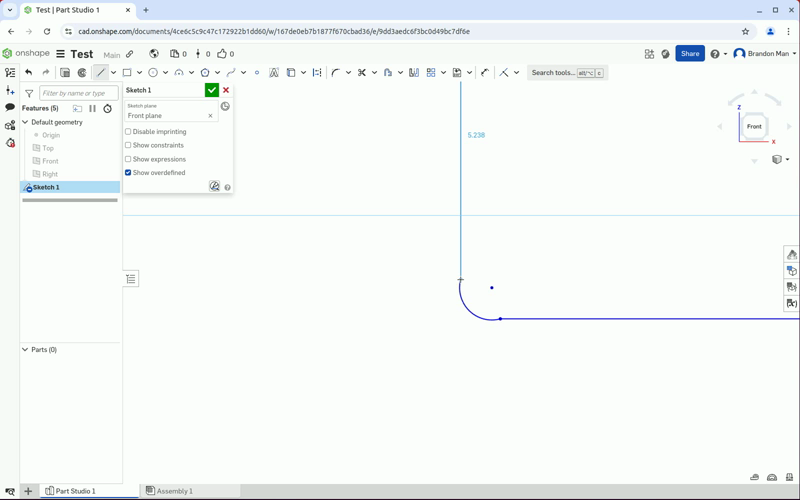
scroll(-6)
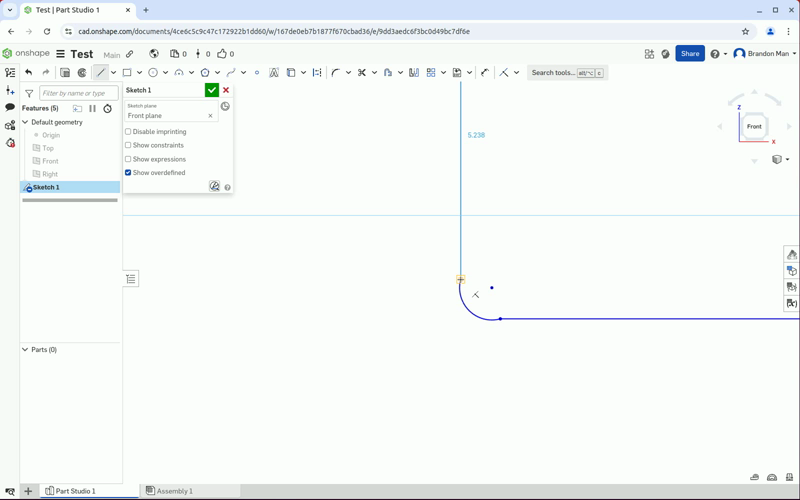
scroll(-6)
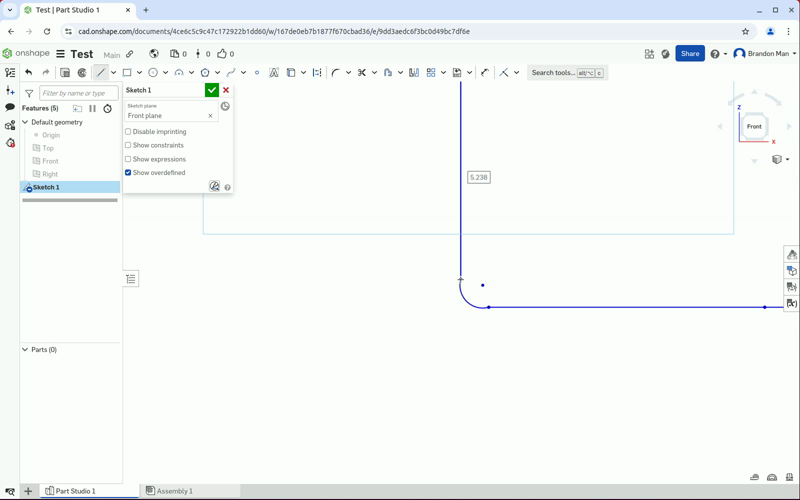
scroll(-6)
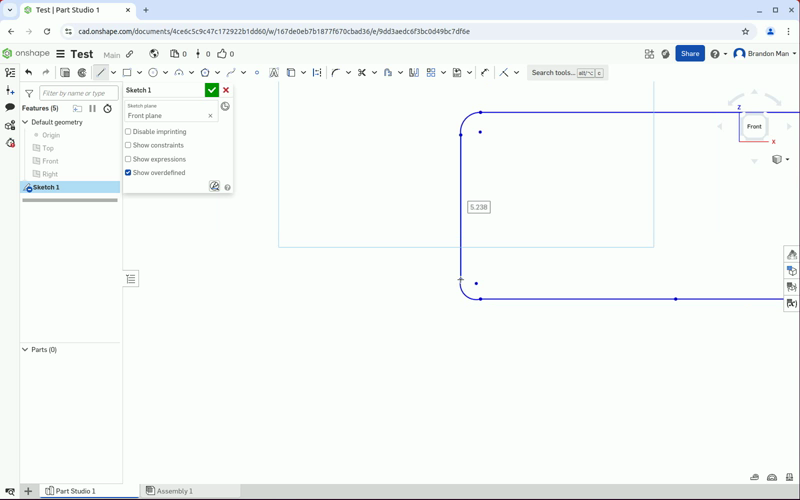
scroll(-6)
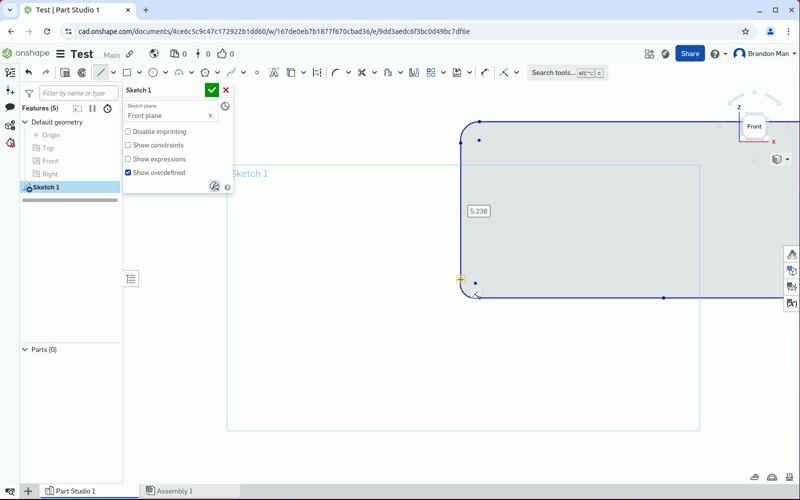
scroll(-6)
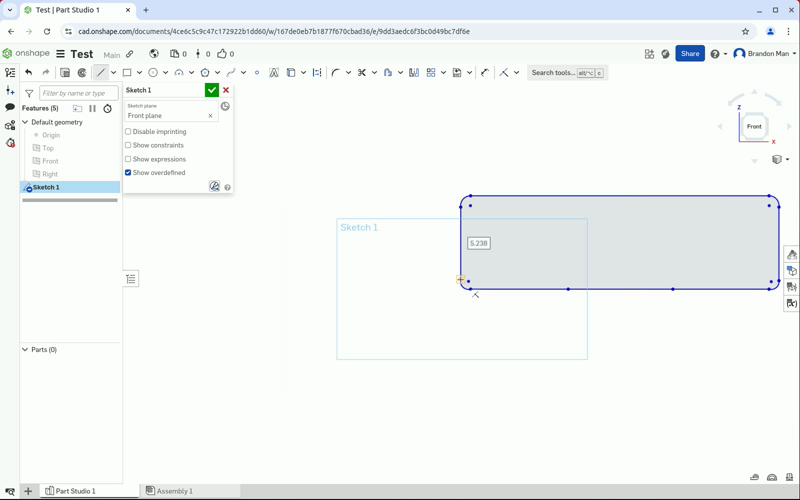
scroll(-6)
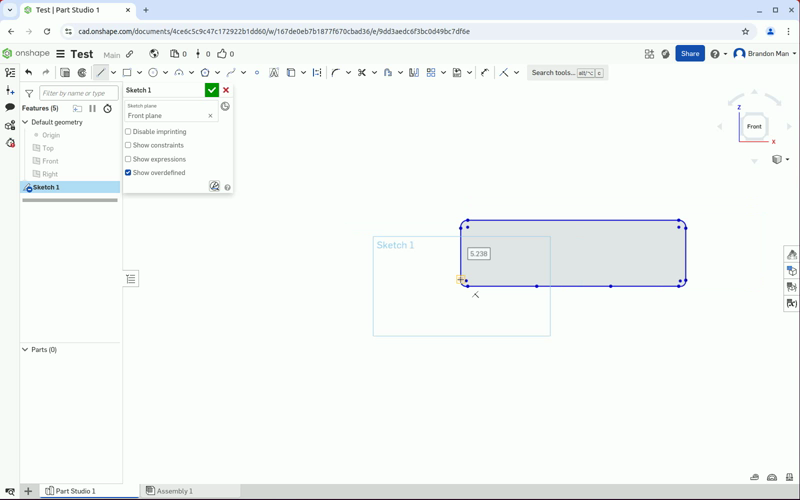
scroll(-6)
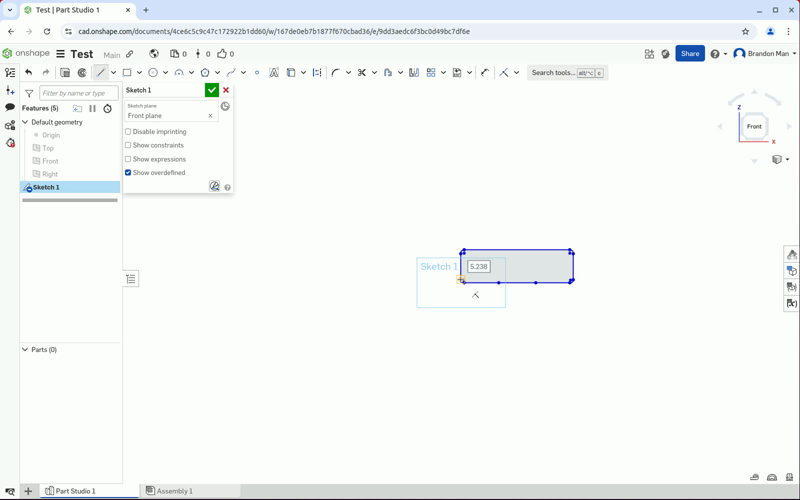
key(esc)
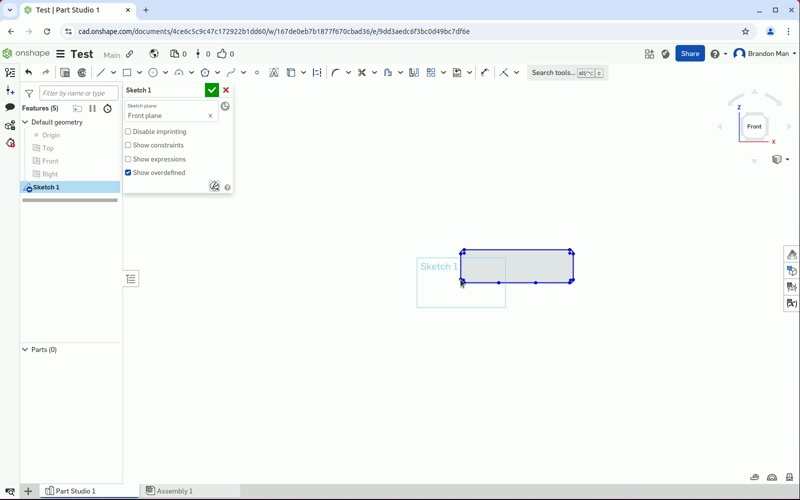
key(c)
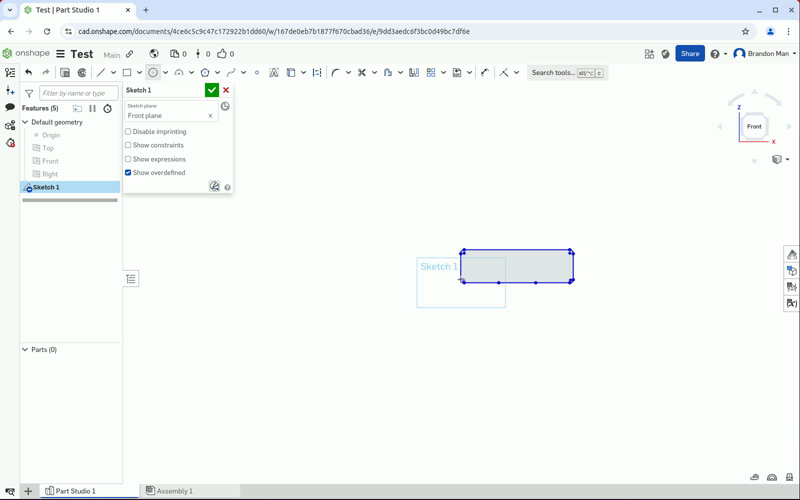
key_down(shift)
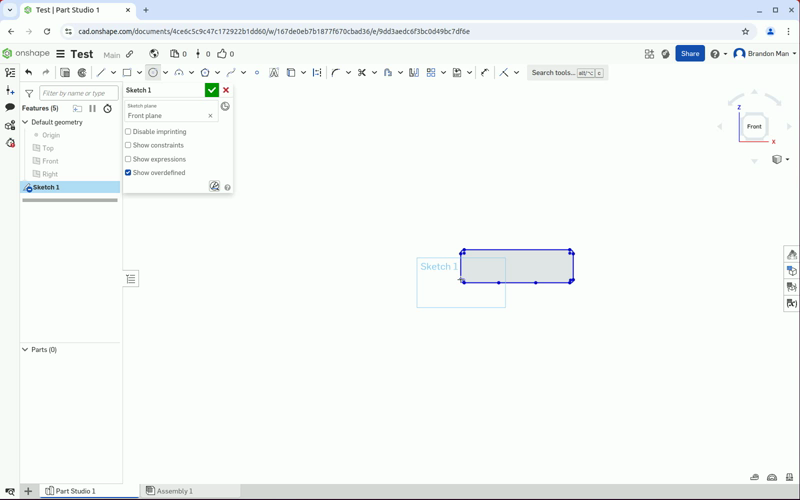
mouse_move(479, 266)
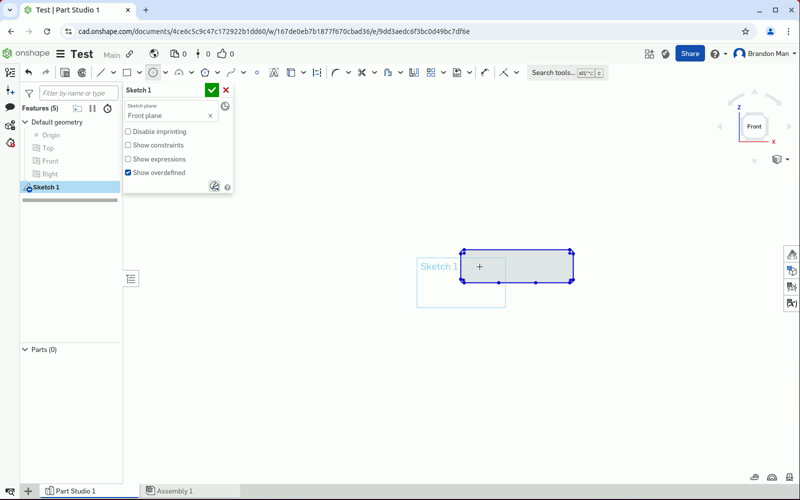
click(479, 266)
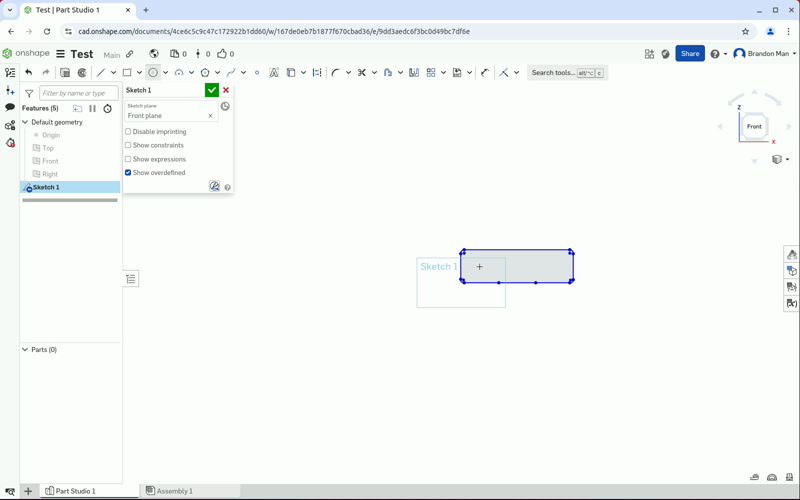
key_up(shift)
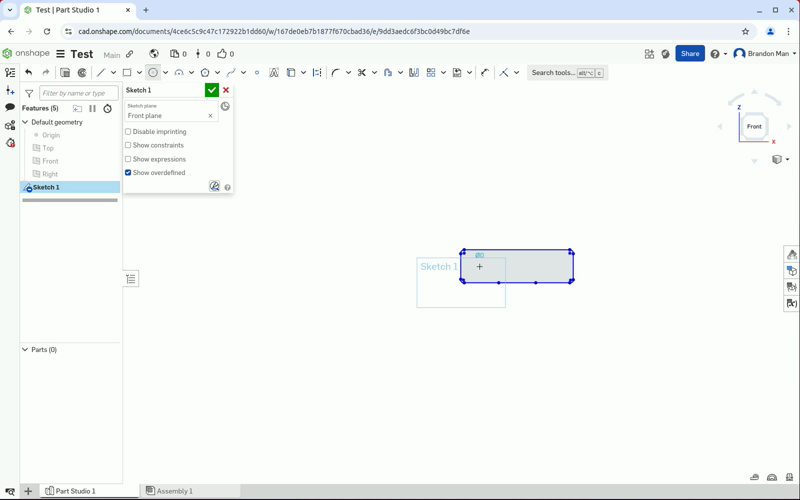
mouse_move(484, 266)
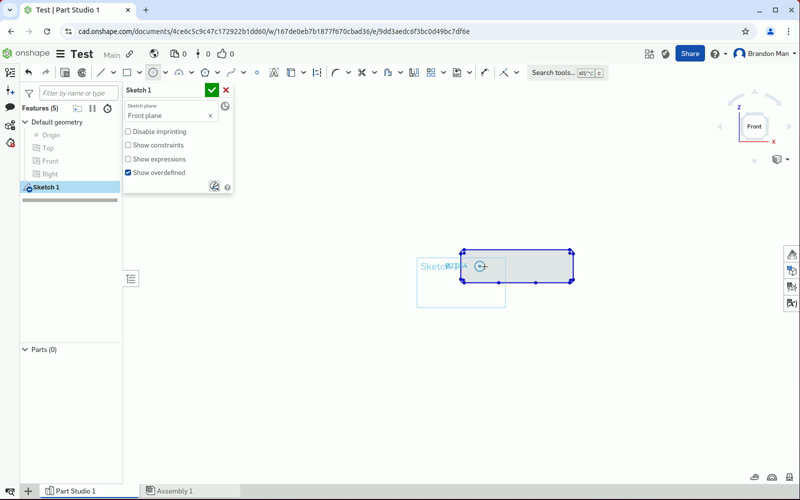
click(484, 266)
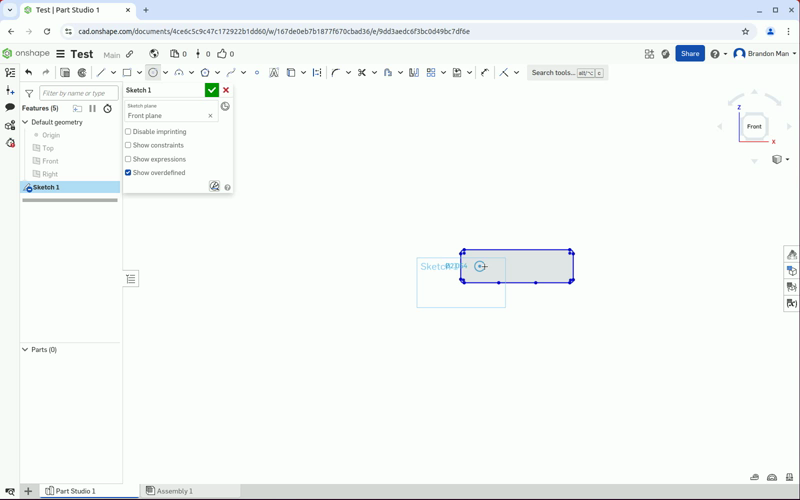
key(esc)
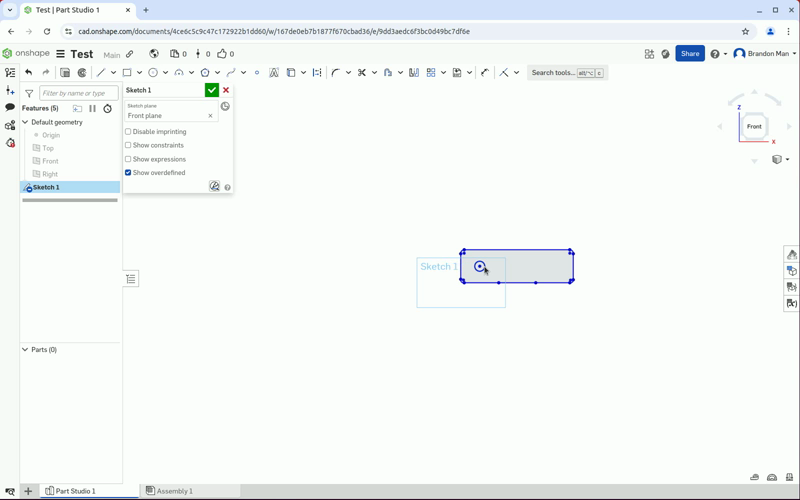
key(c)
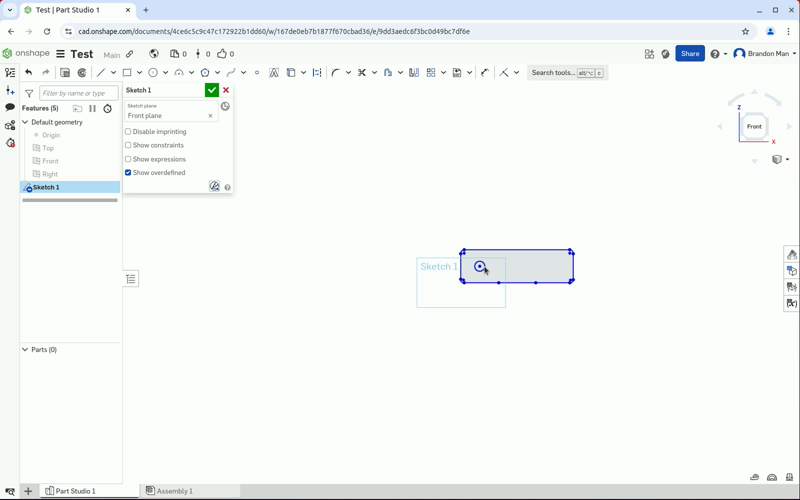
key_down(shift)
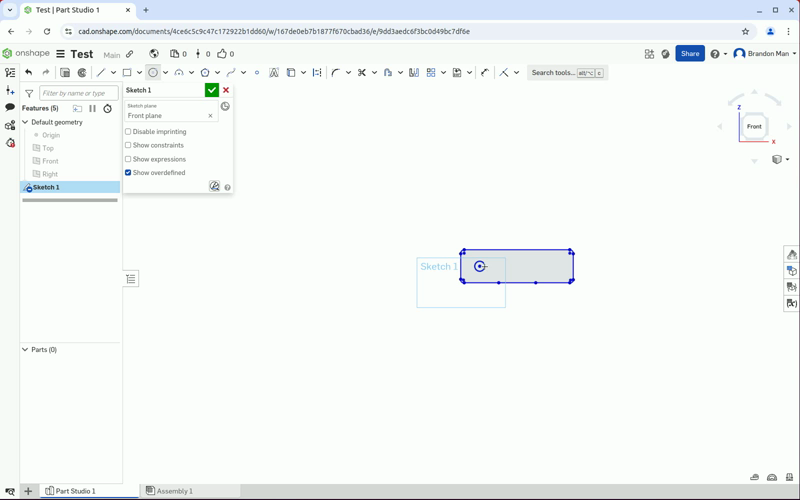
mouse_move(554, 266)
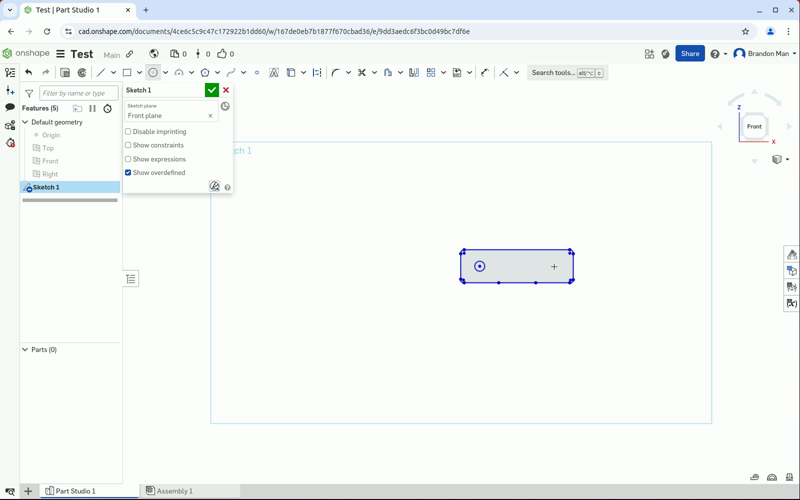
click(554, 266)
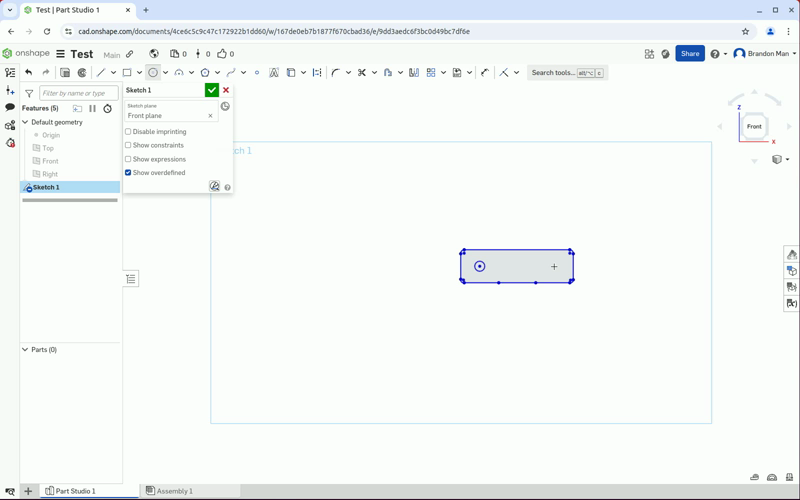
key_up(shift)
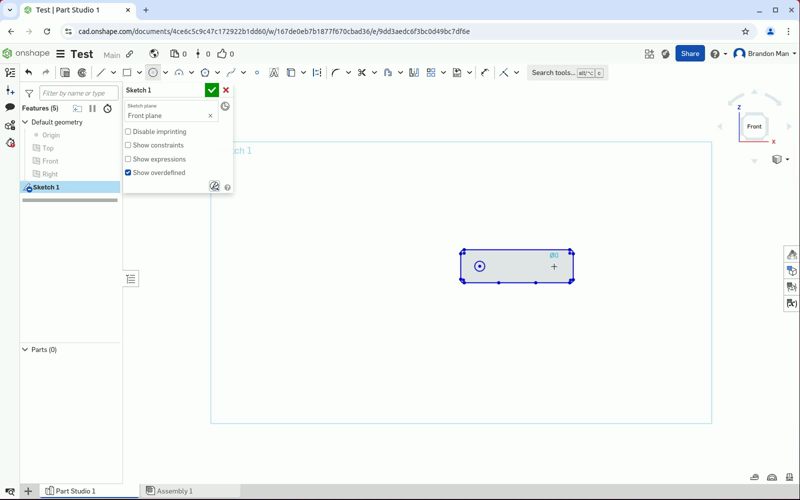
mouse_move(559, 266)
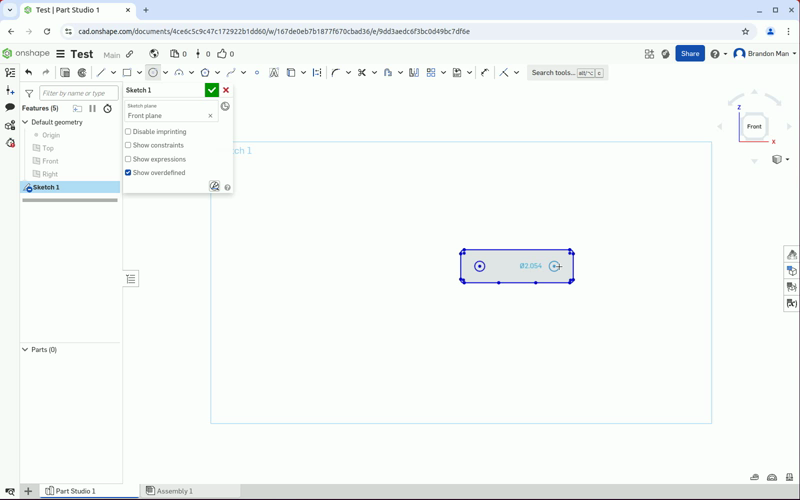
click(559, 266)
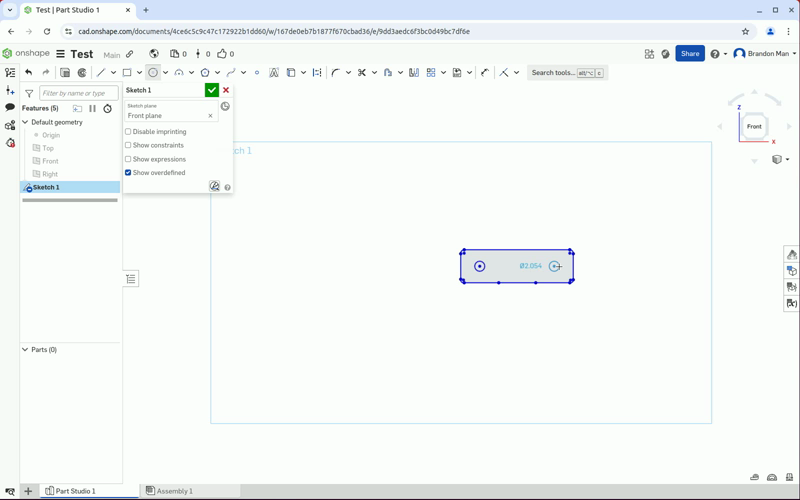
key(esc)
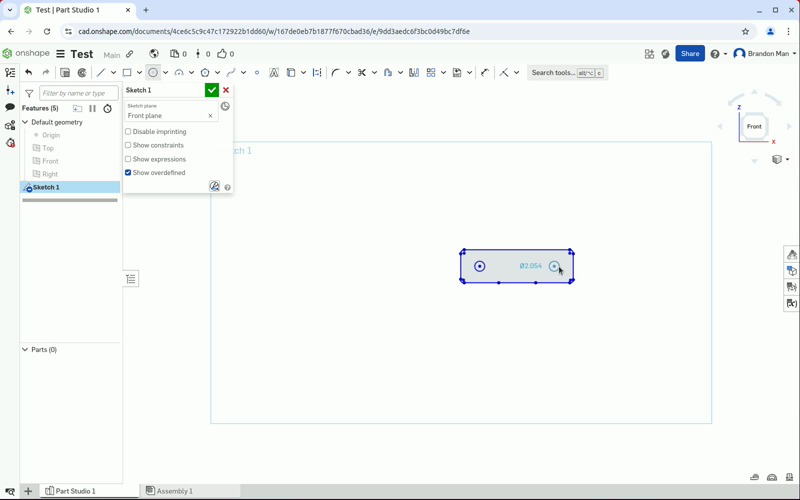
mouse_move(544, 273)
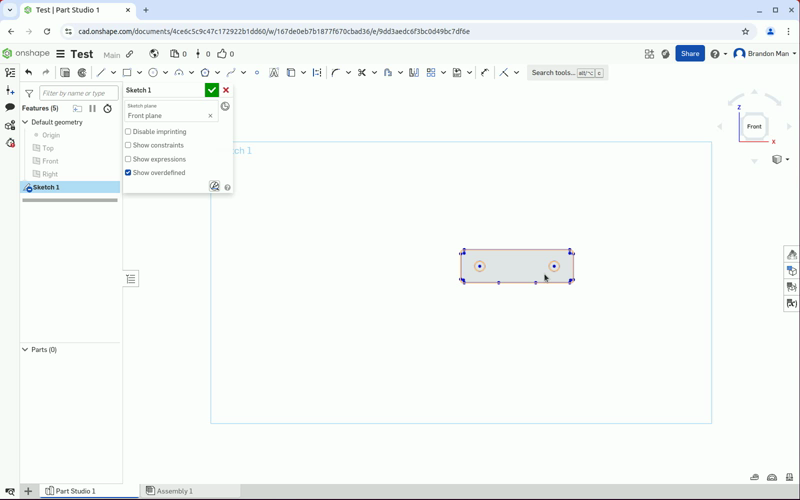
click(544, 273)
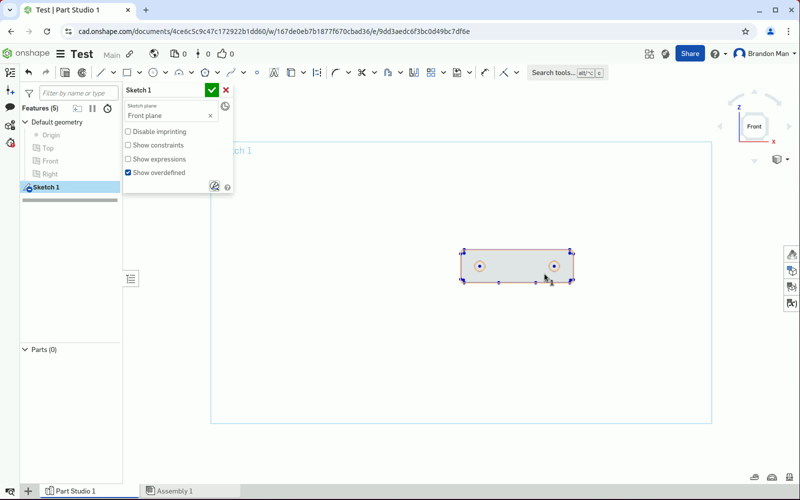
mouse_move(73, 352)
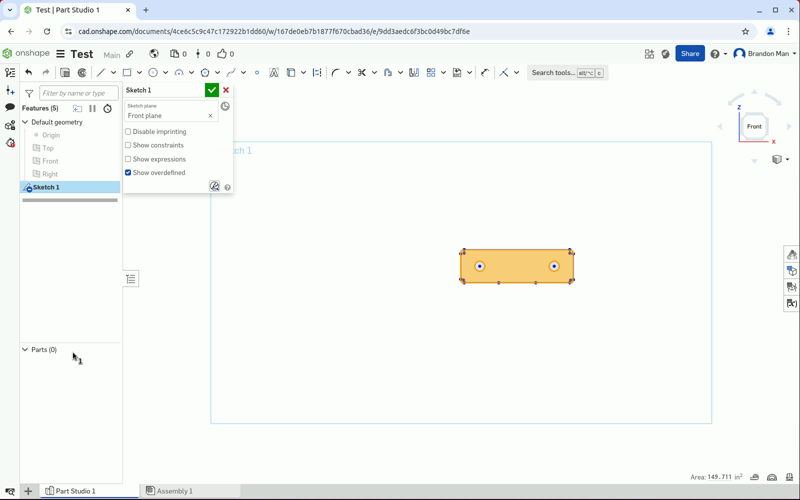
key(shift+y)
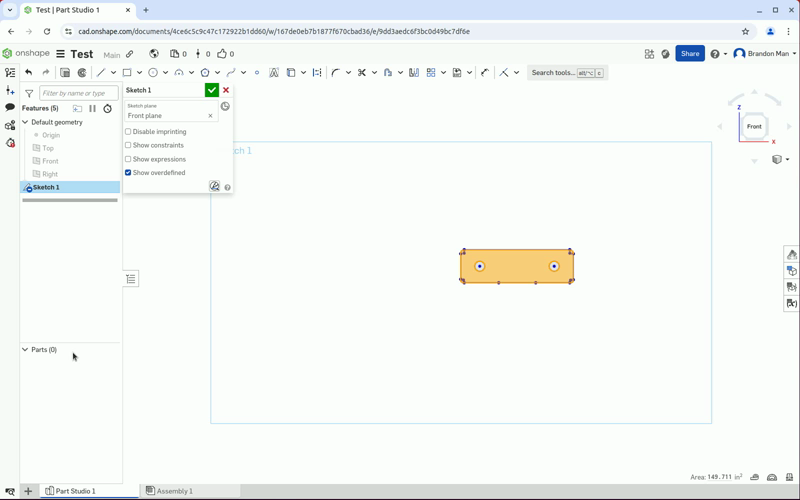
key(shift+e)
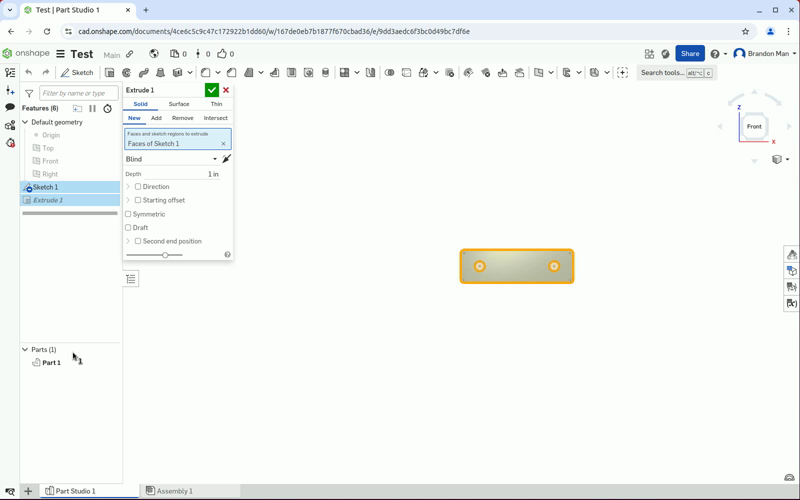
mouse_move(143, 106)
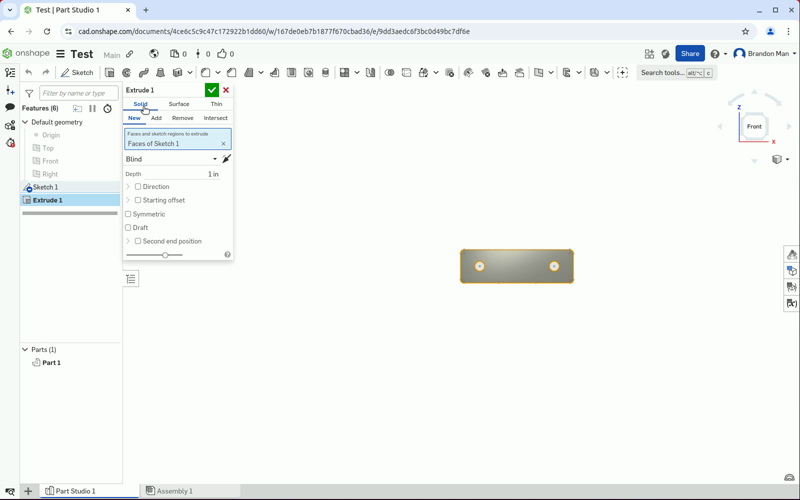
click(143, 106)
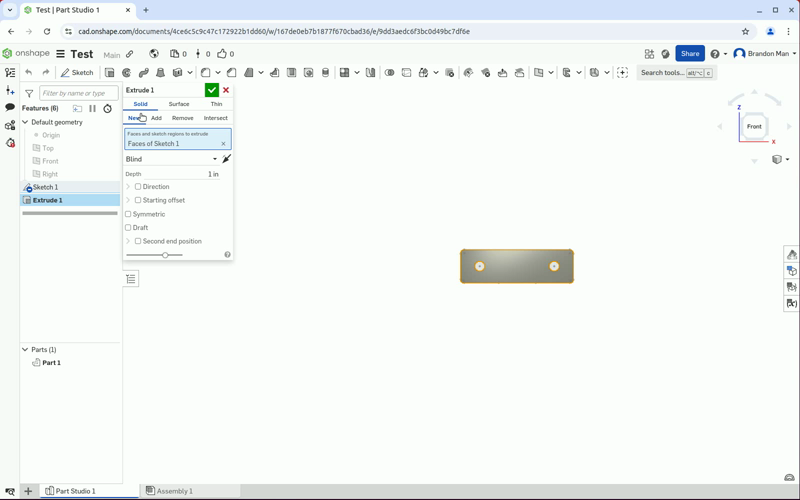
mouse_move(137, 120)
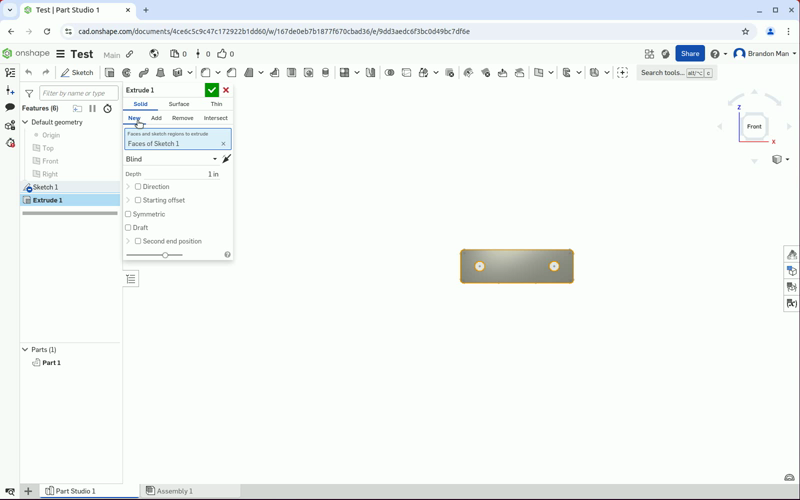
click(137, 120)
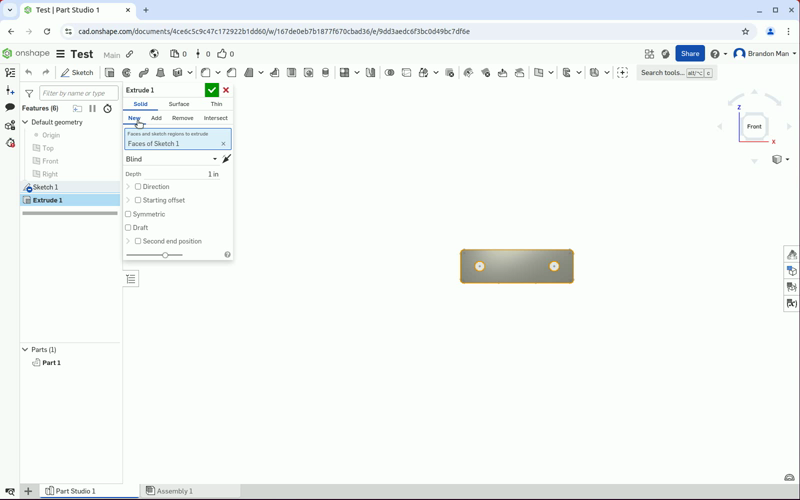
key(tab, 4)
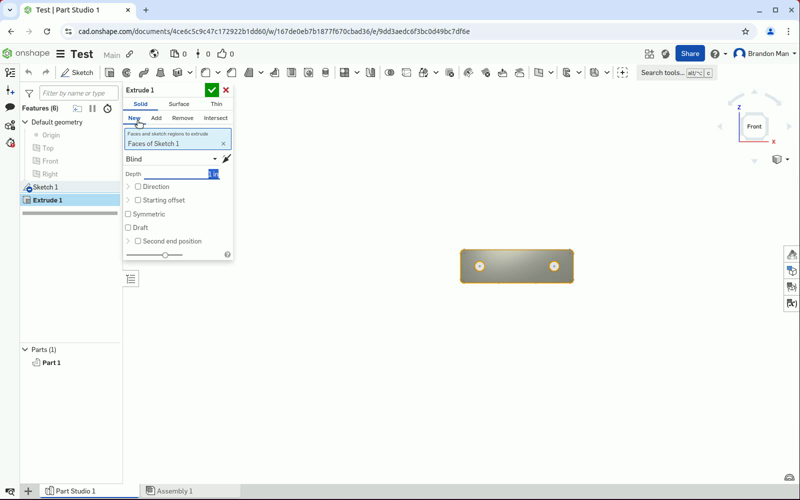
text(1.204)
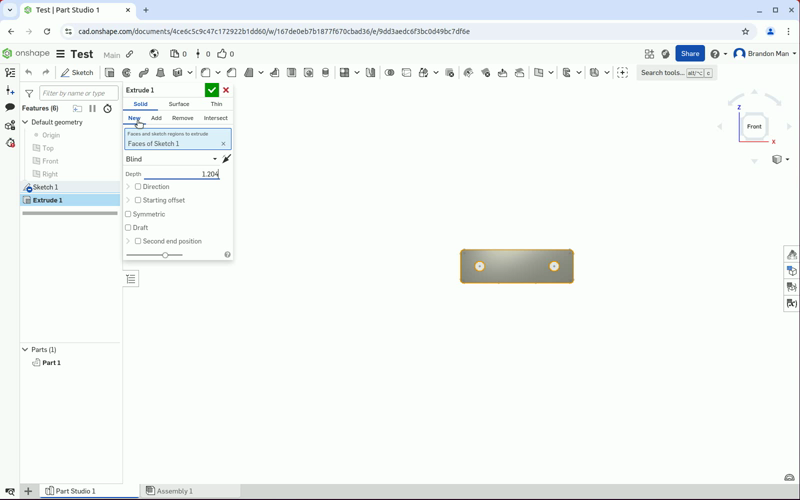
key(enter)
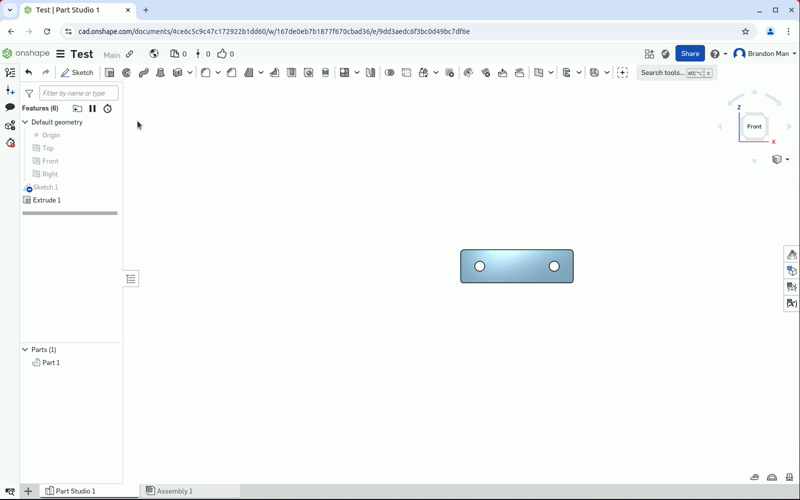
key(shift+h)
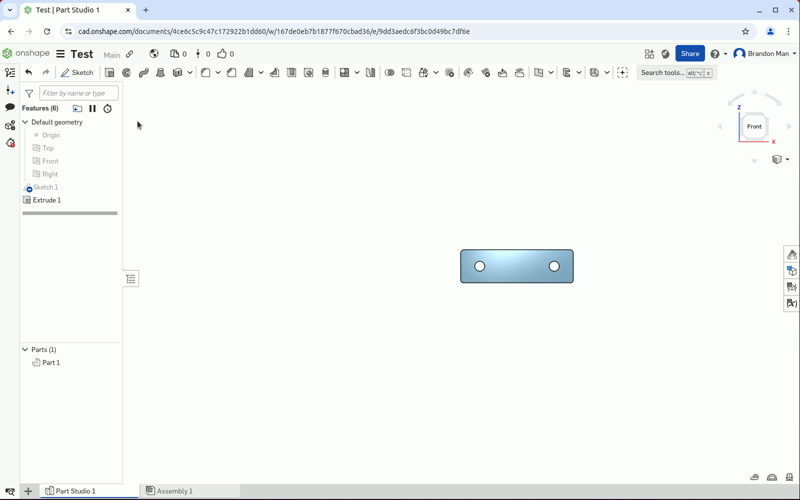
key(shift+h)
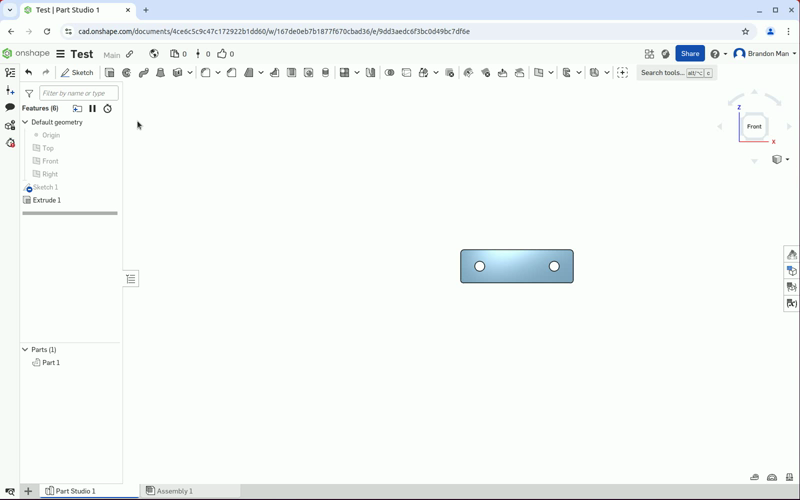
mouse_move(73, 189)
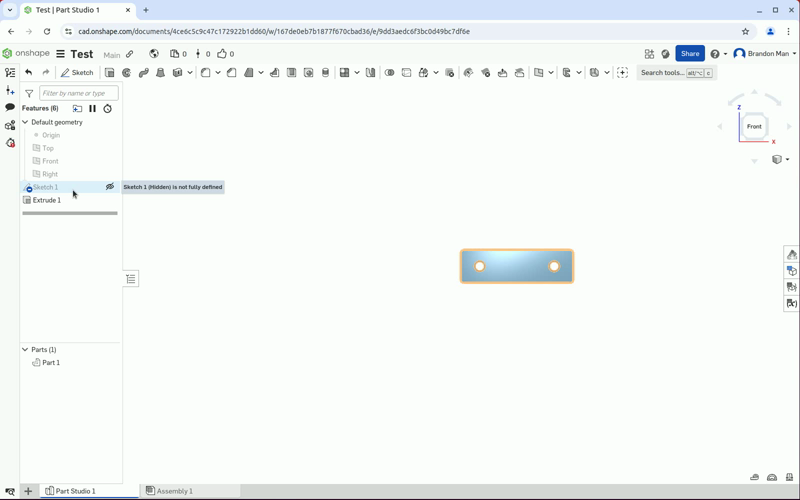
click(73, 189)
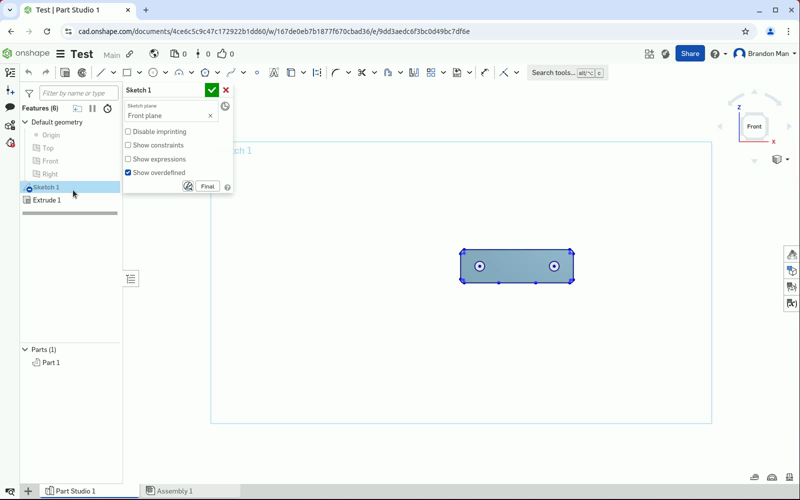
mouse_move(229, 92)
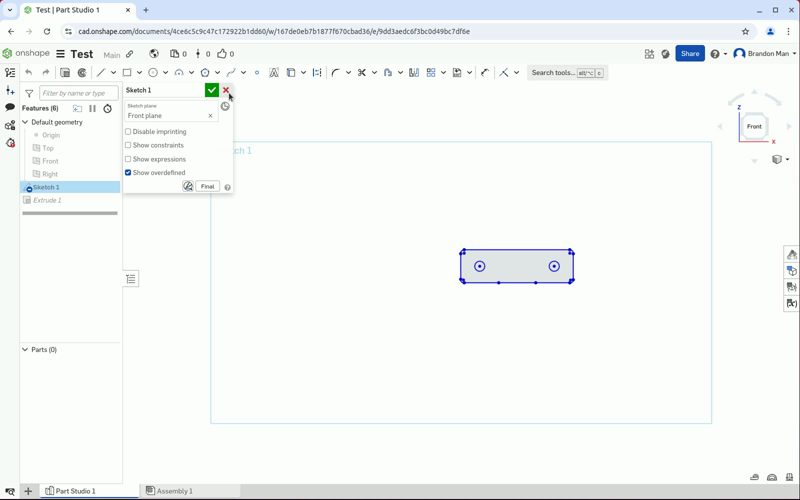
click(229, 92)
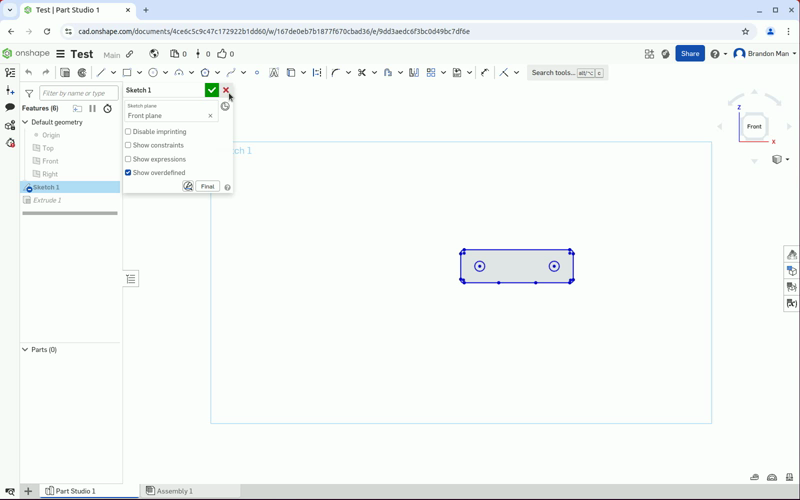
key(shift+s)
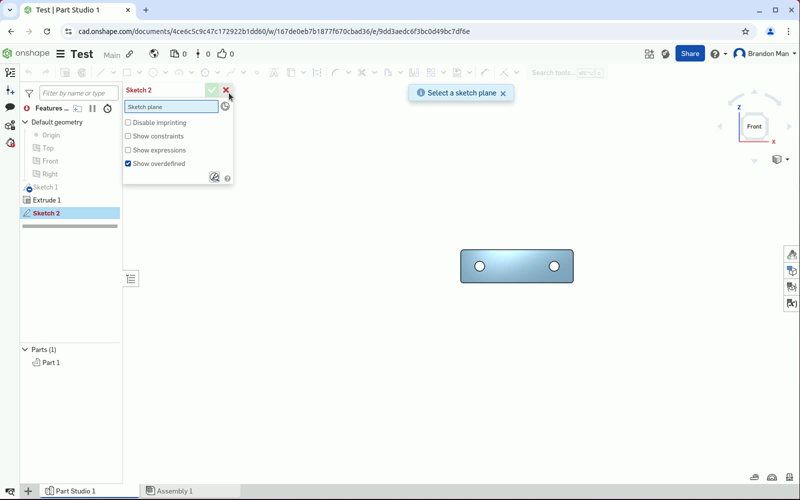
mouse_move(73, 163)
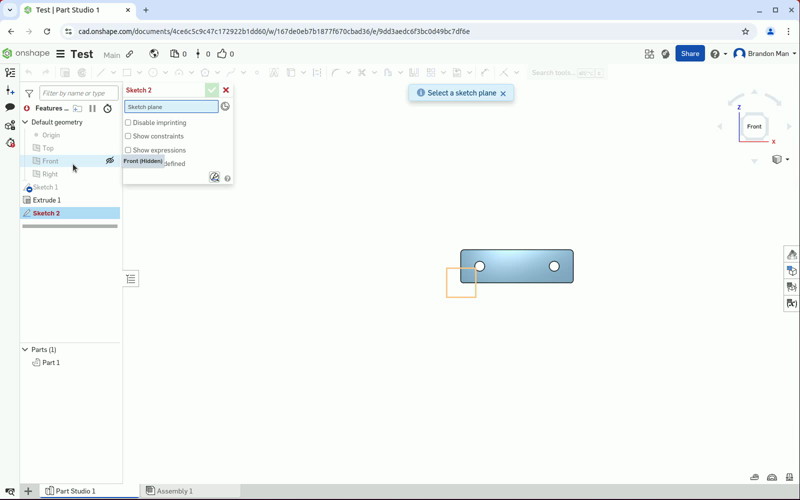
click(73, 163)
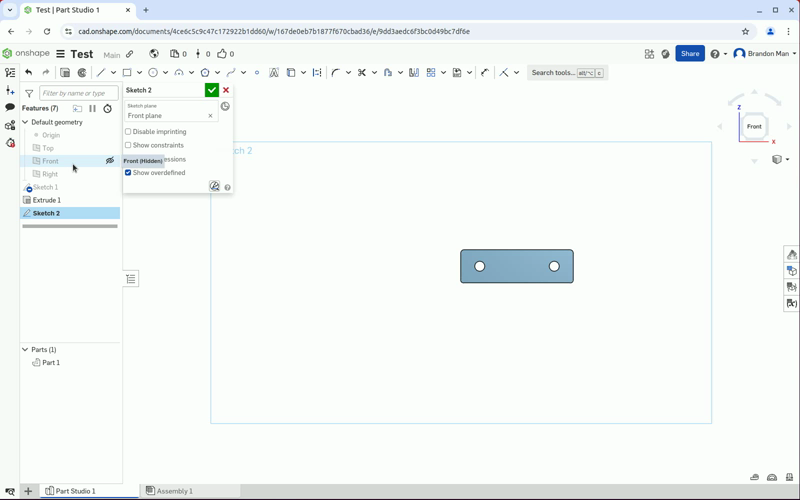
mouse_move(73, 352)
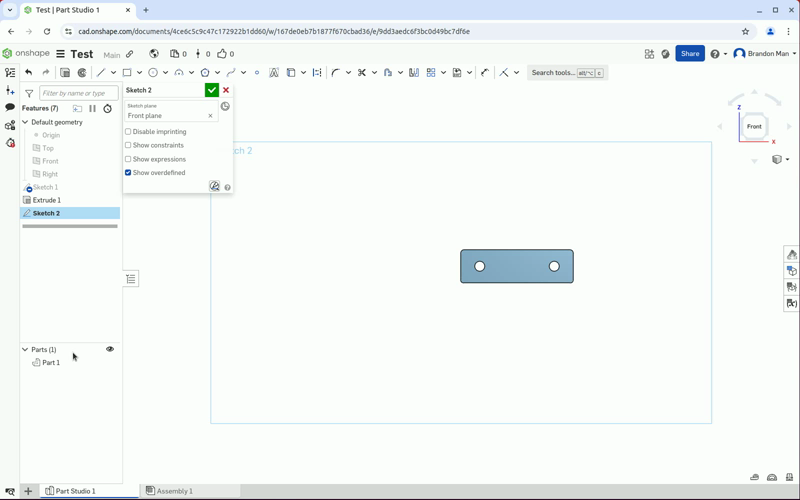
key(y)
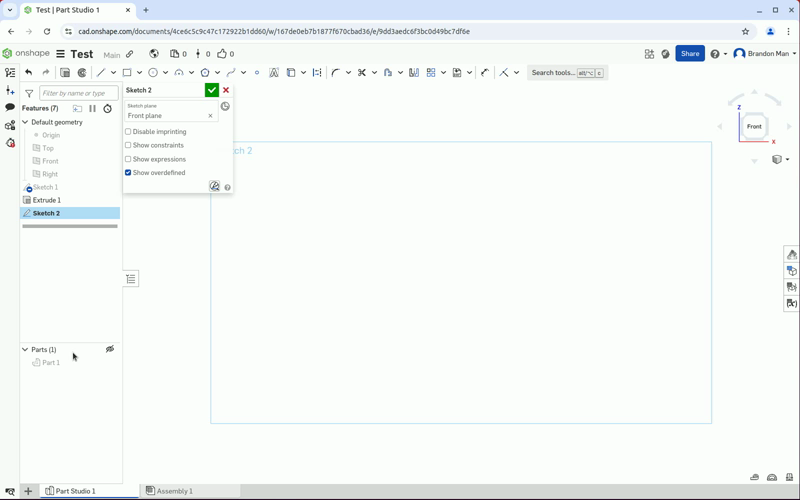
key(a)
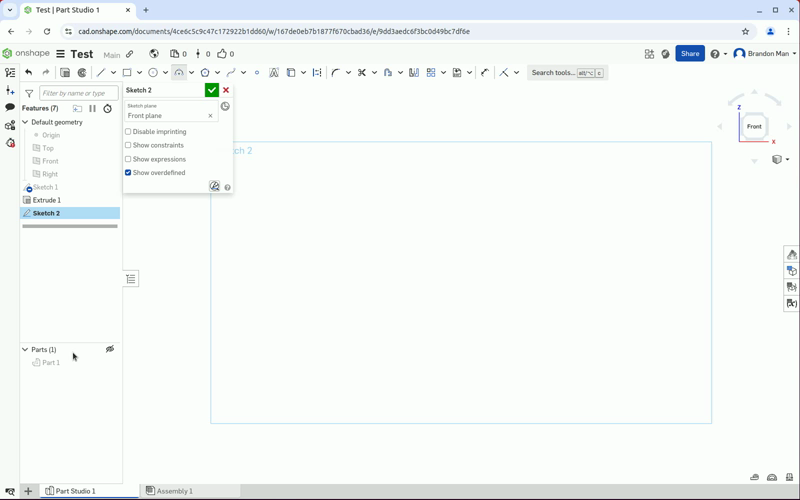
key_down(shift)
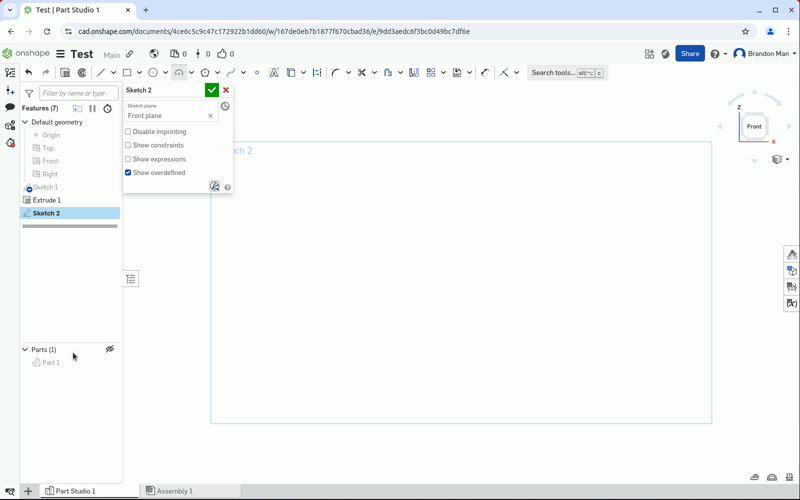
mouse_move(498, 309)
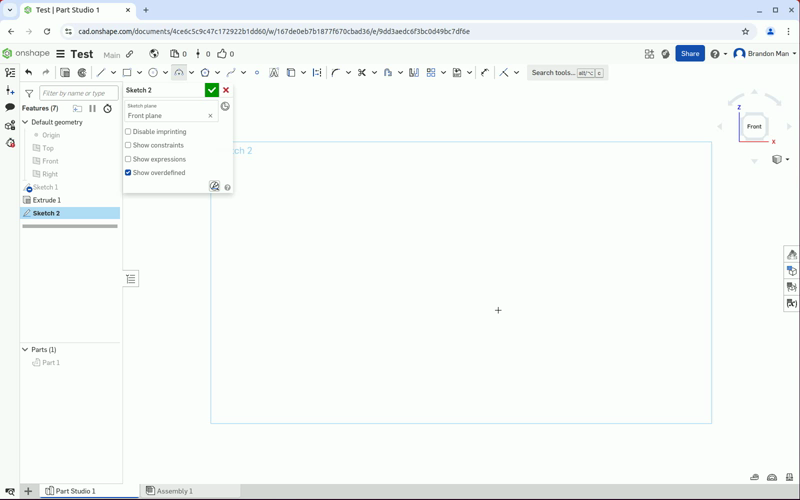
click(498, 309)
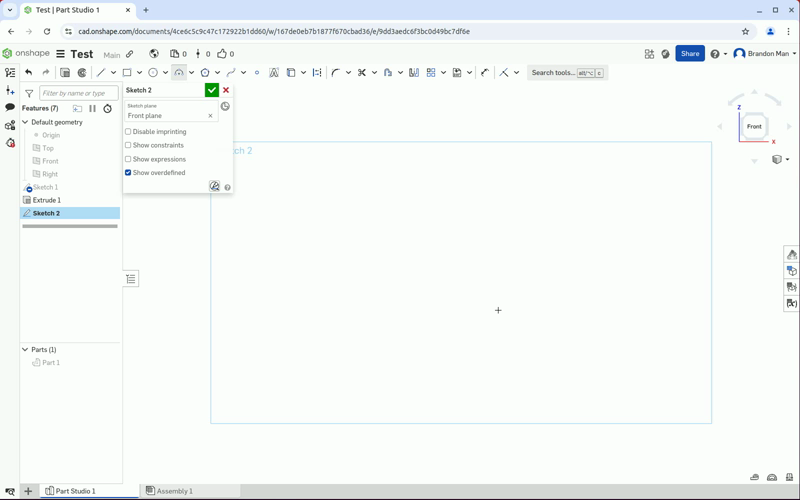
key_up(shift)
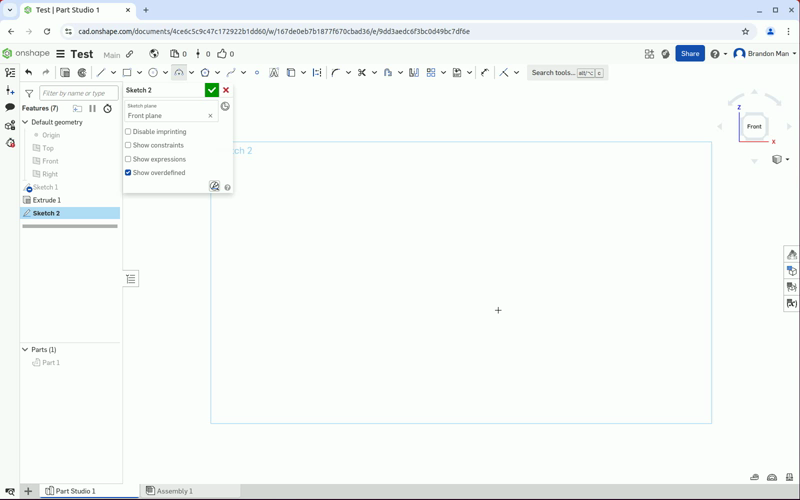
key_down(shift)
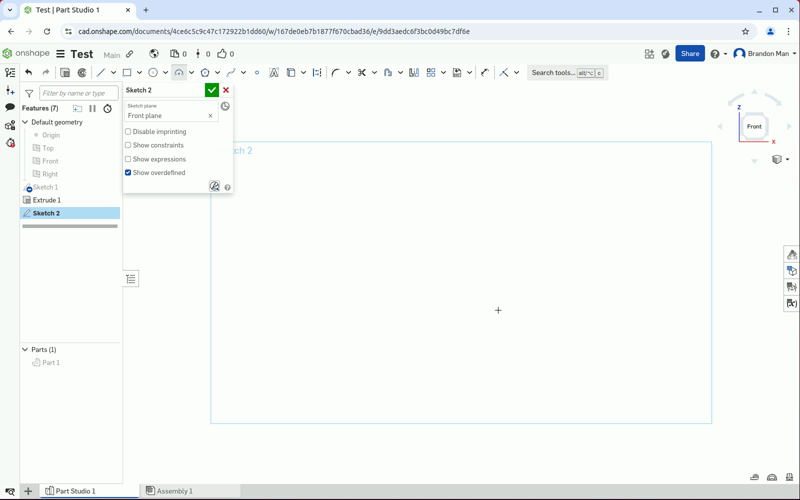
mouse_move(501, 313)
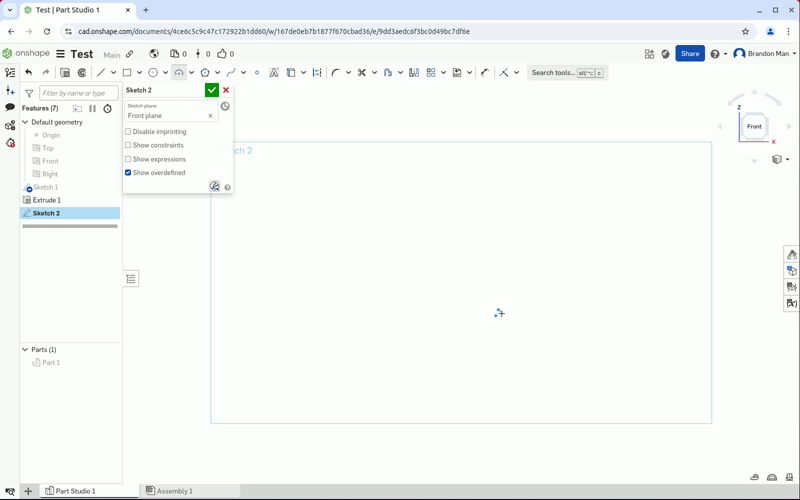
scroll(6)
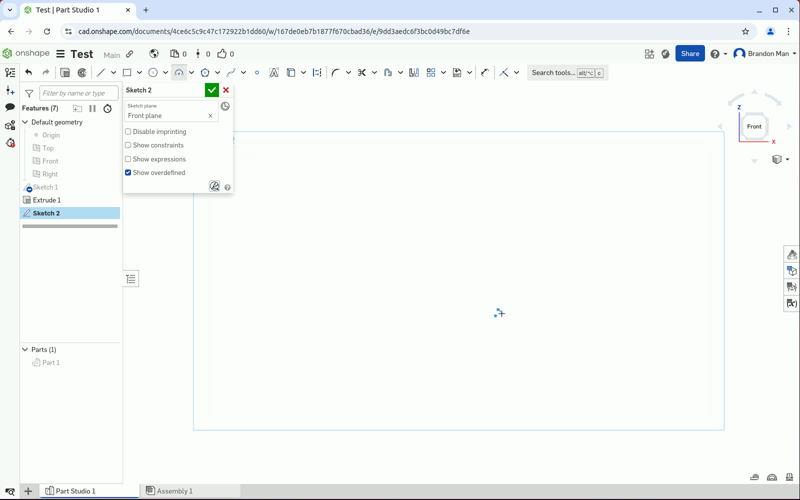
scroll(6)
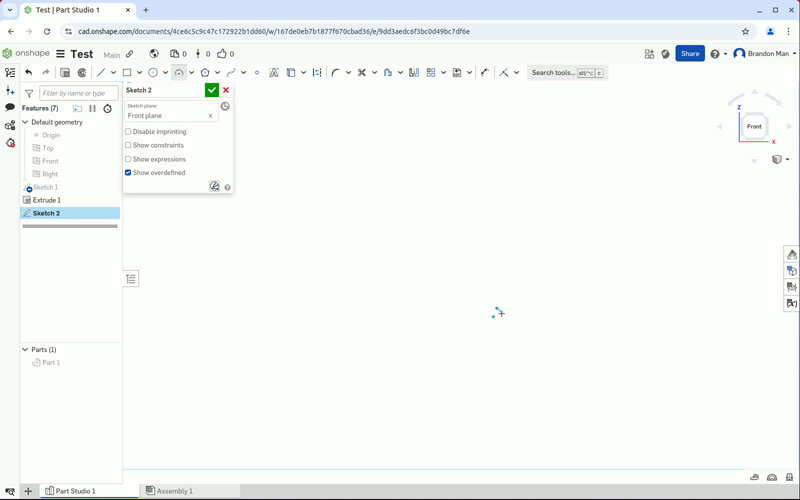
scroll(6)
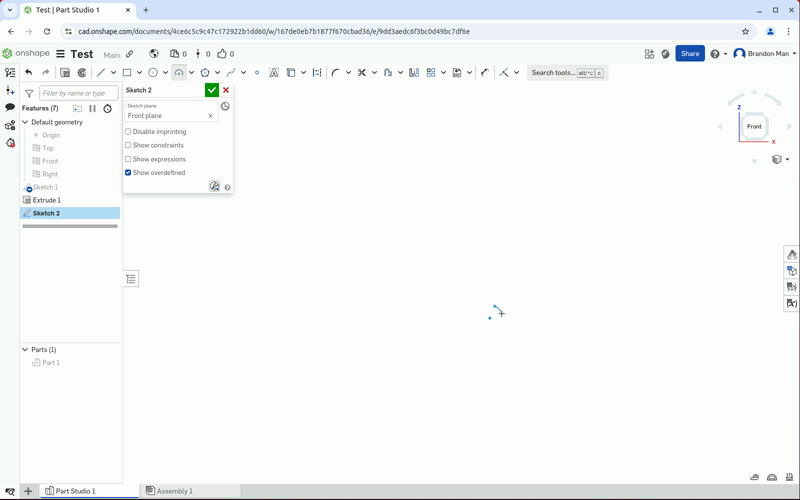
scroll(6)
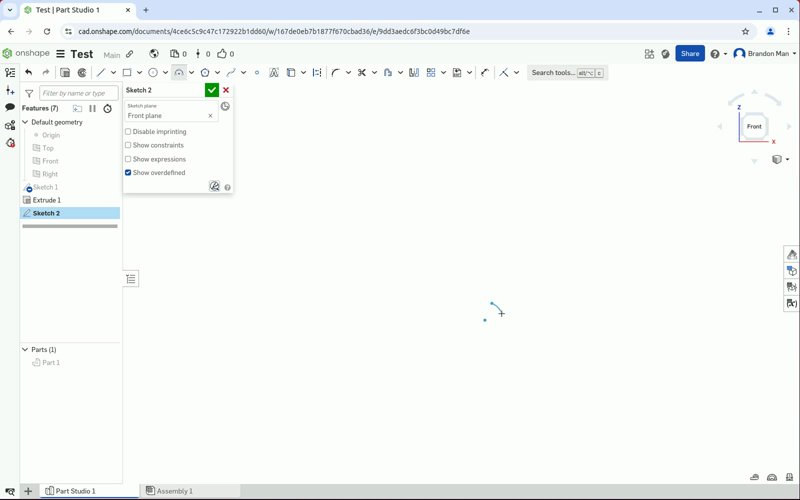
scroll(6)
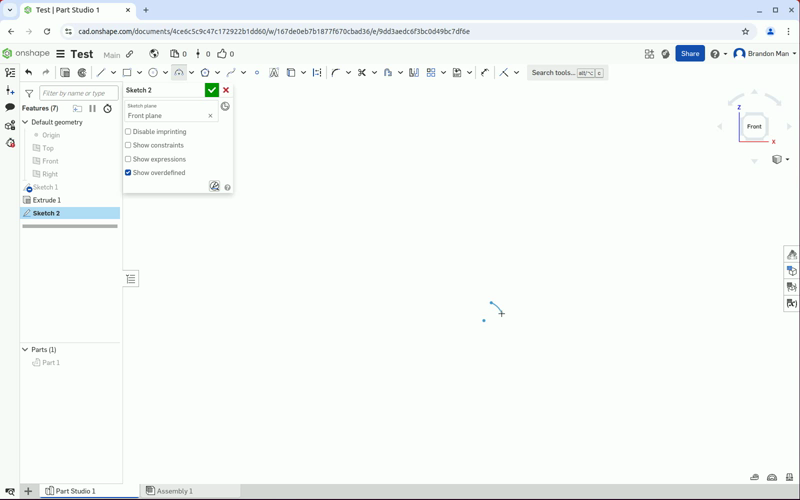
scroll(6)
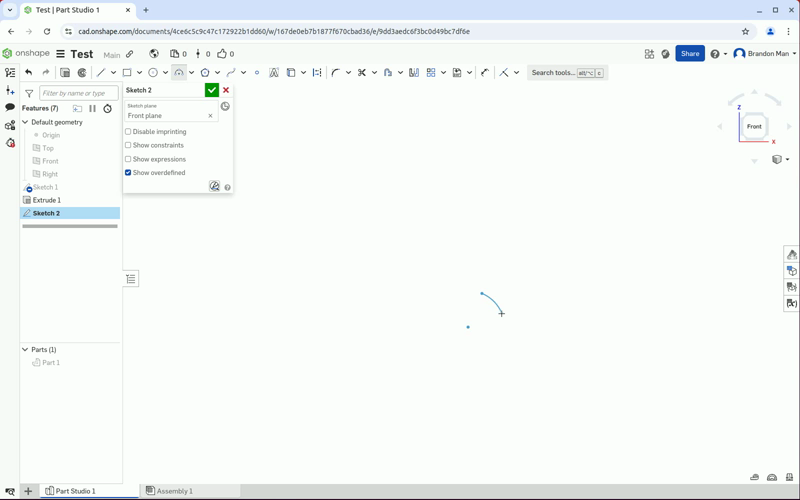
scroll(6)
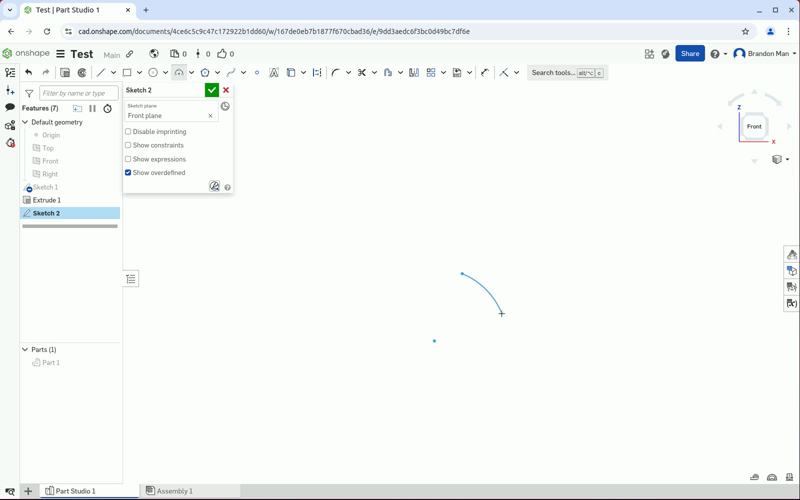
click(501, 313)
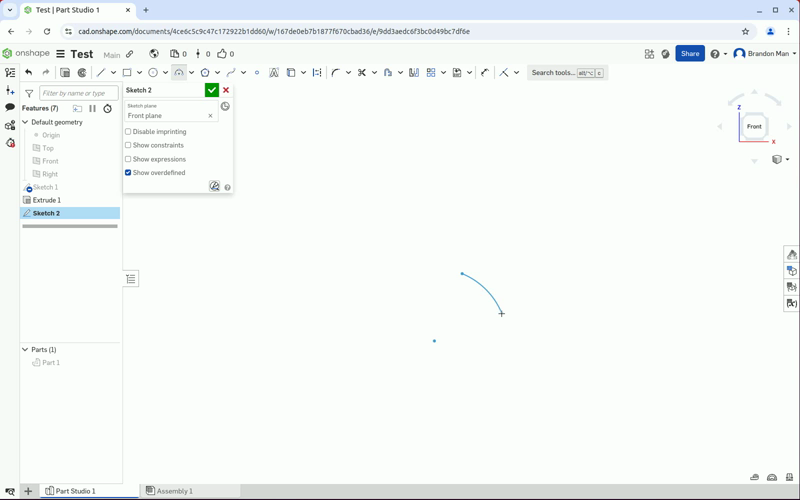
scroll(-6)
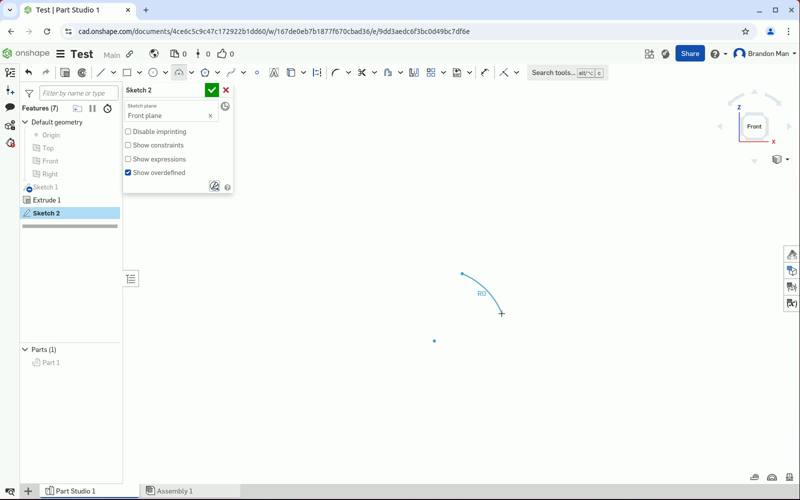
scroll(-6)
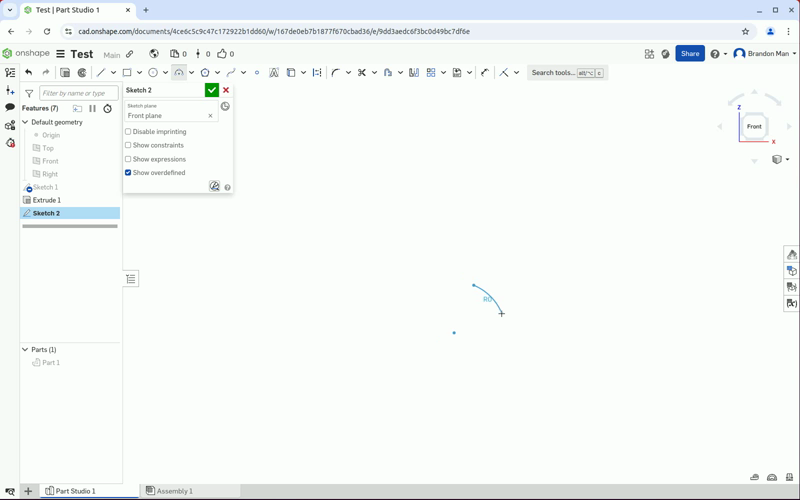
scroll(-6)
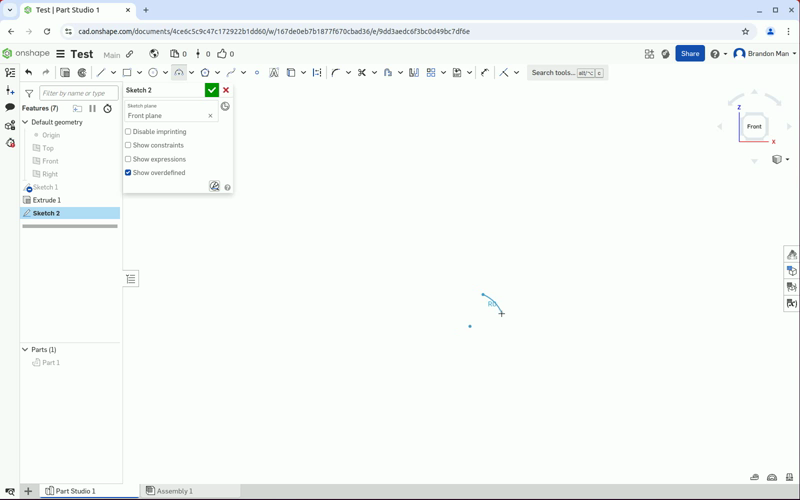
scroll(-6)
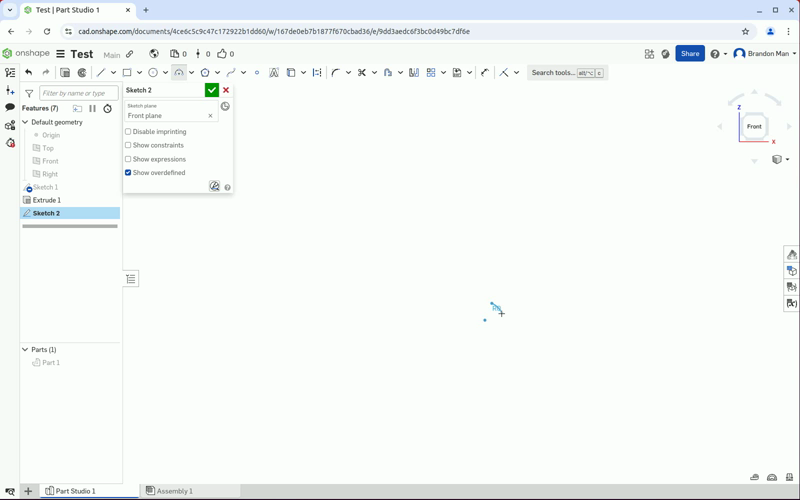
scroll(-6)
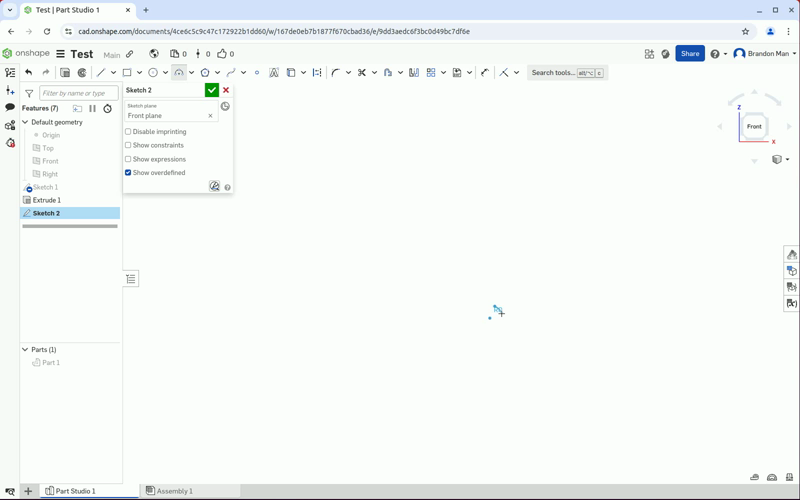
scroll(-6)
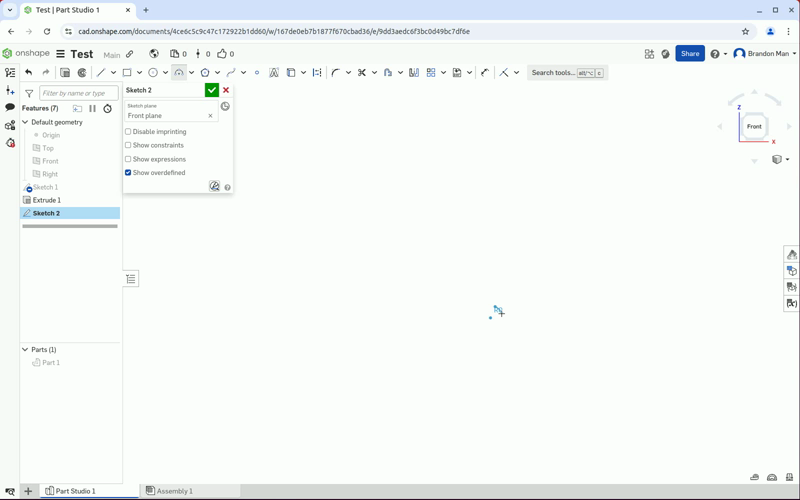
scroll(-6)
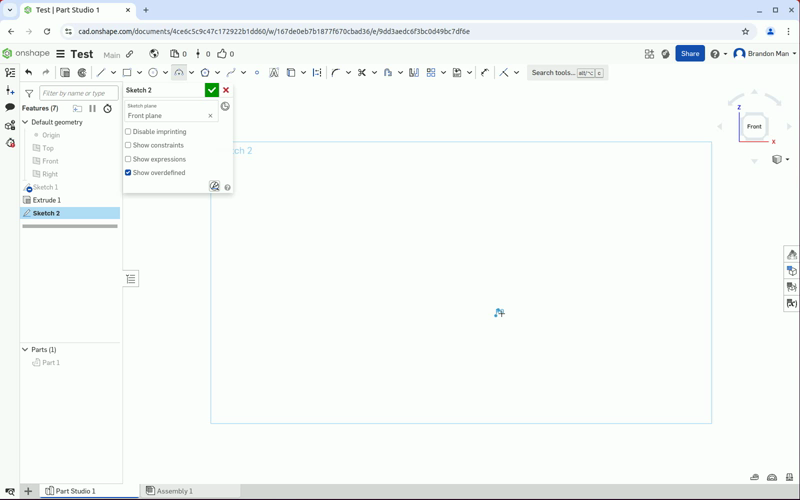
mouse_move(499, 312)
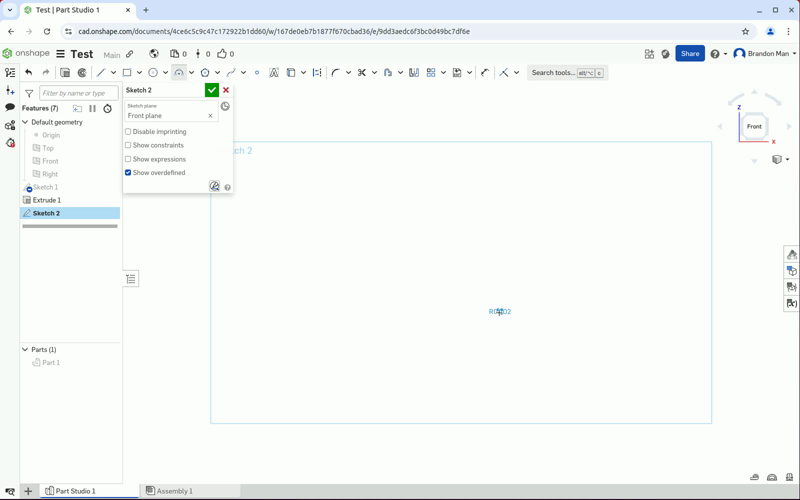
scroll(6)
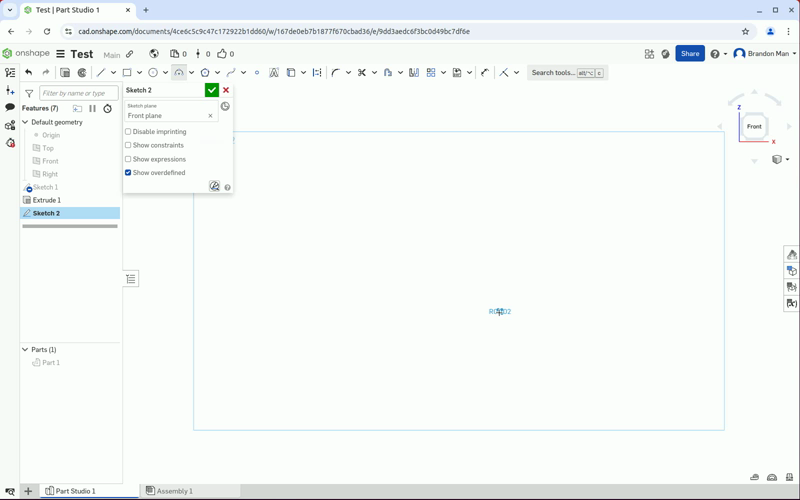
scroll(6)
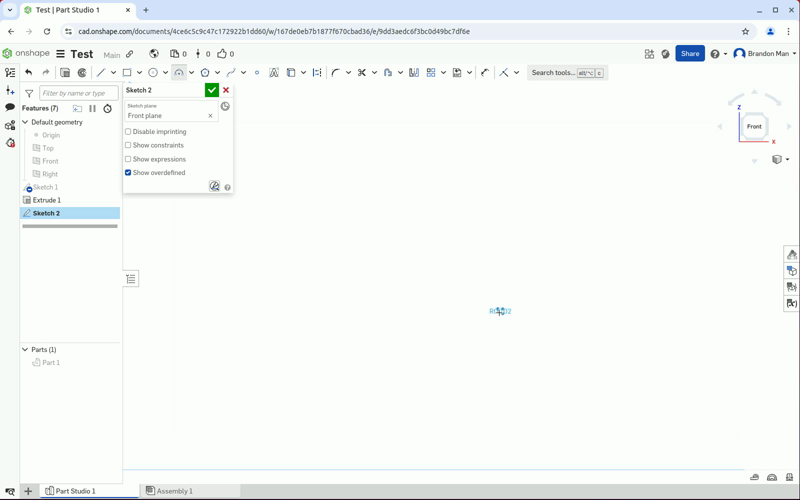
scroll(6)
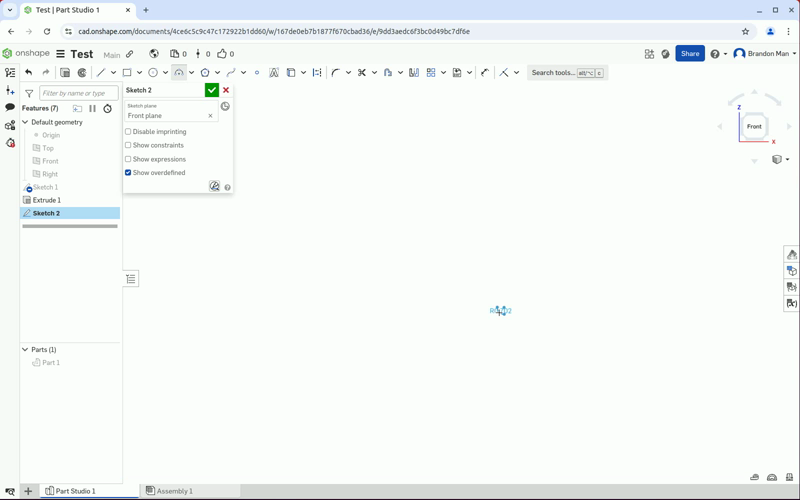
scroll(6)
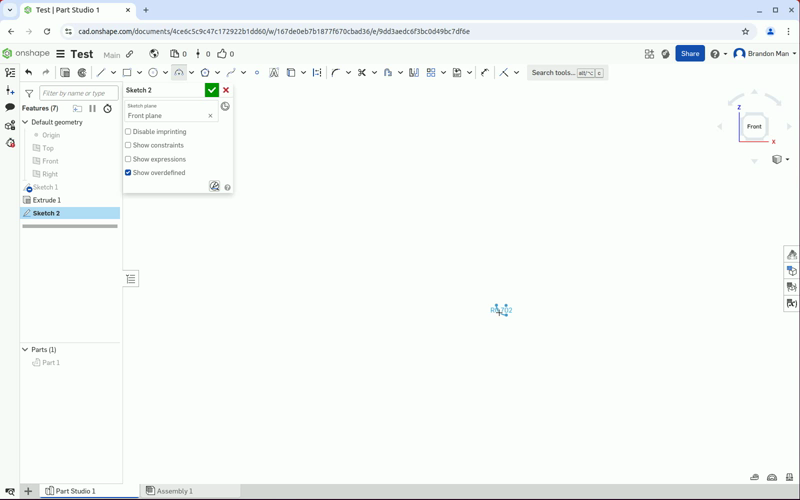
scroll(6)
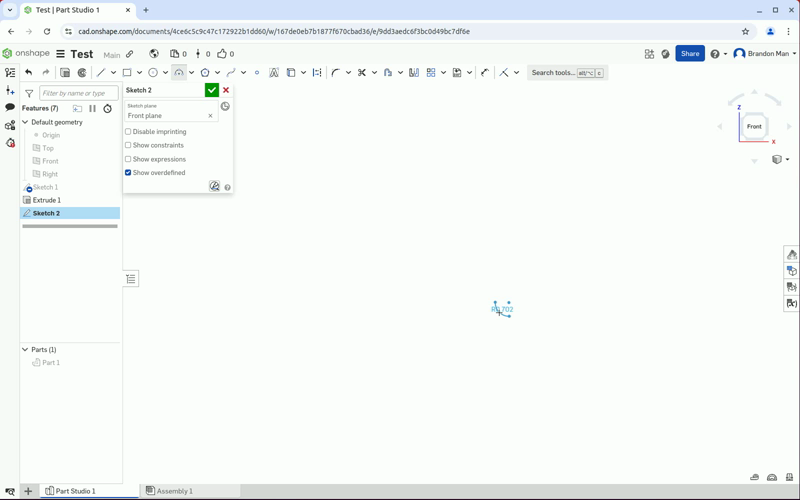
scroll(6)
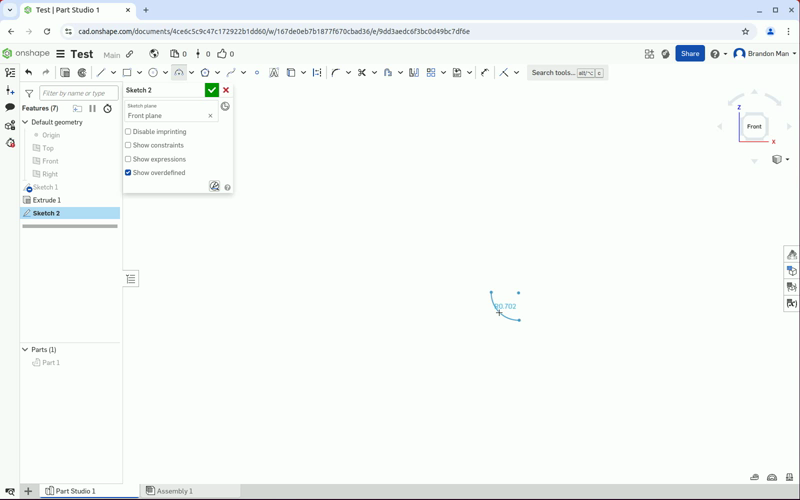
scroll(6)
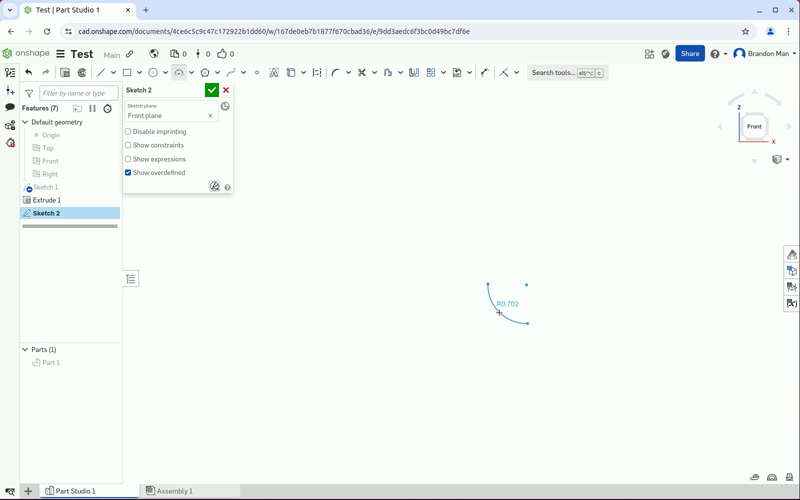
click(499, 312)
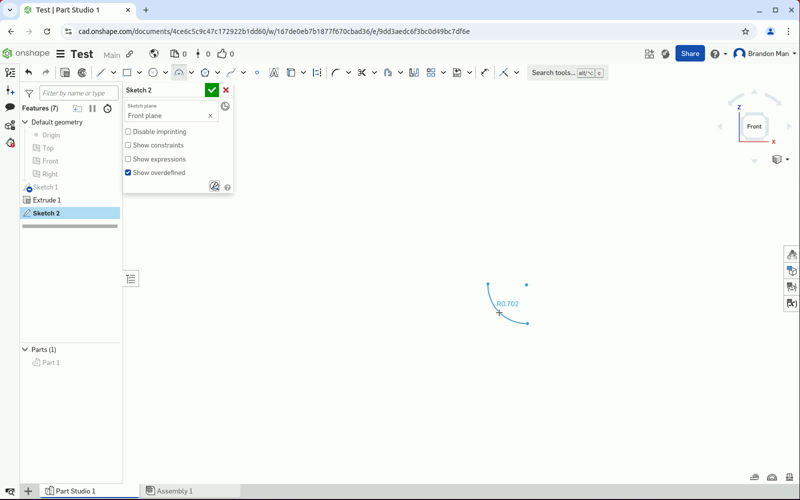
scroll(-6)
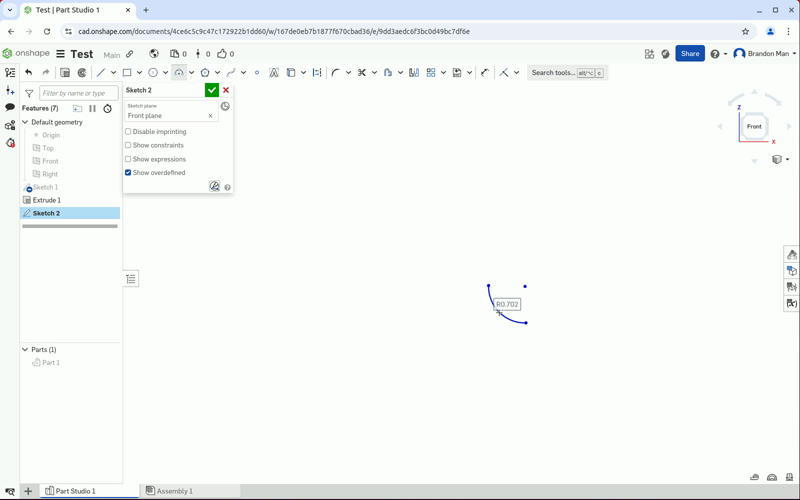
scroll(-6)
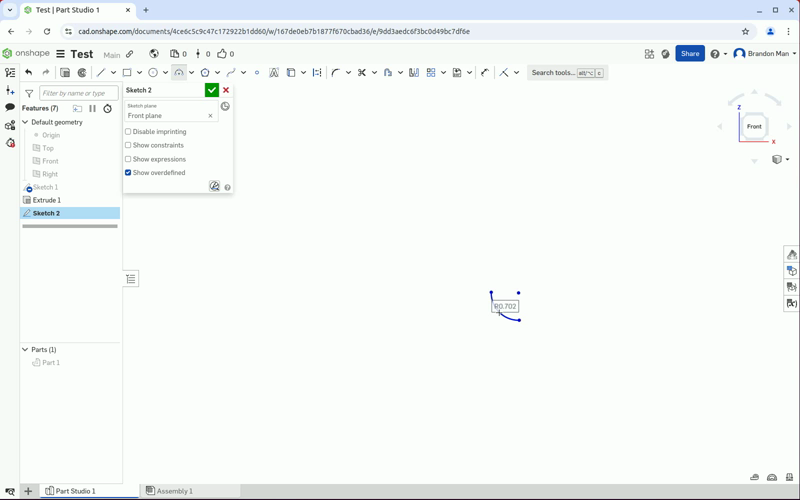
scroll(-6)
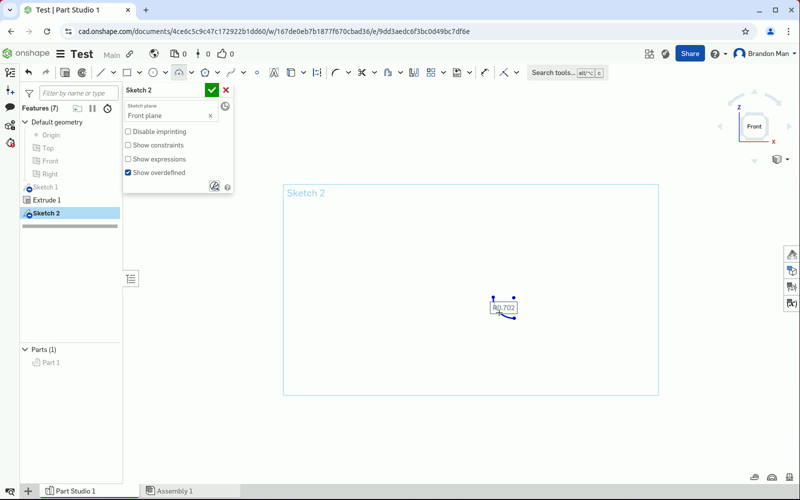
scroll(-6)
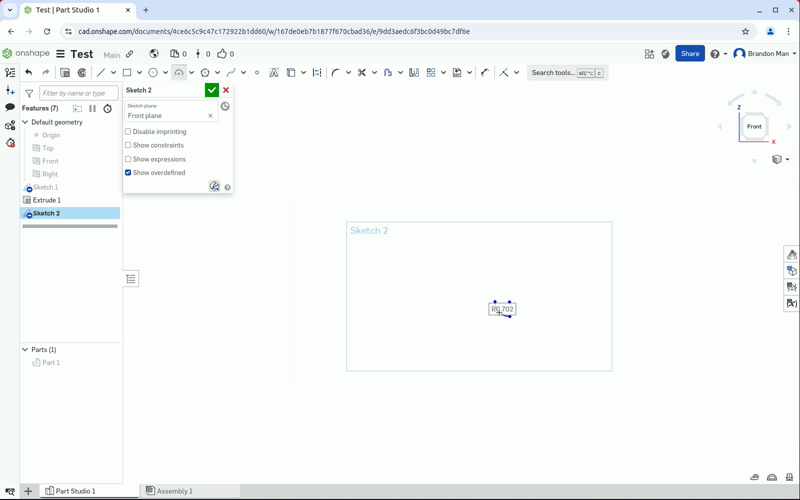
scroll(-6)
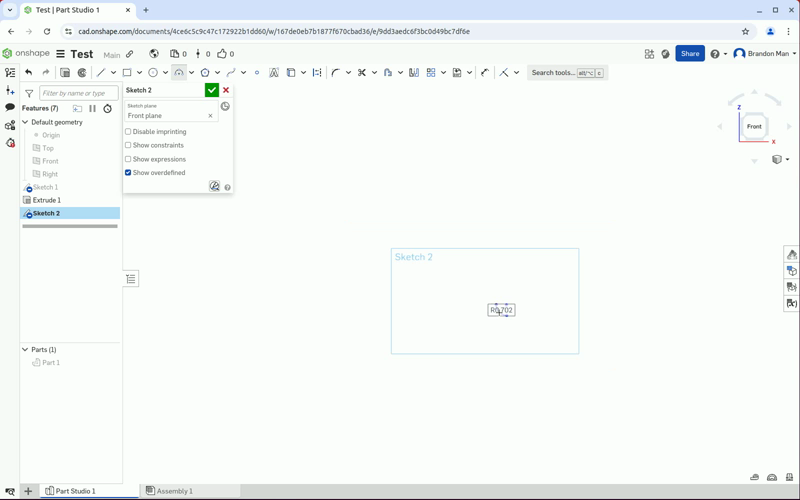
scroll(-6)
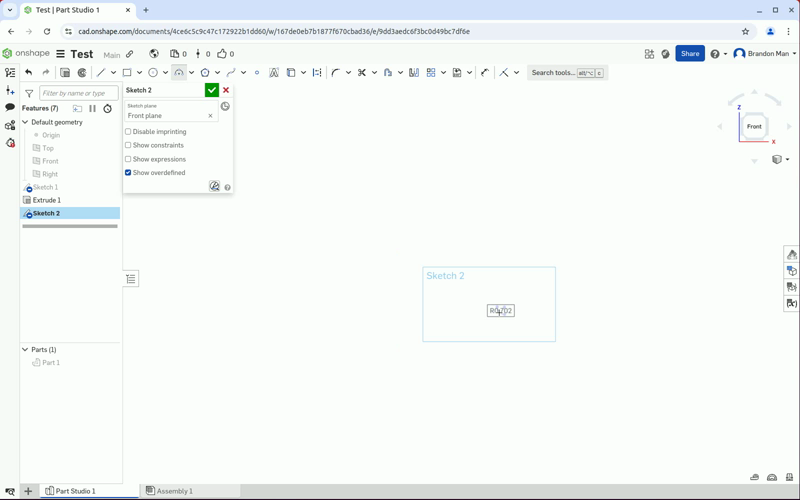
scroll(-6)
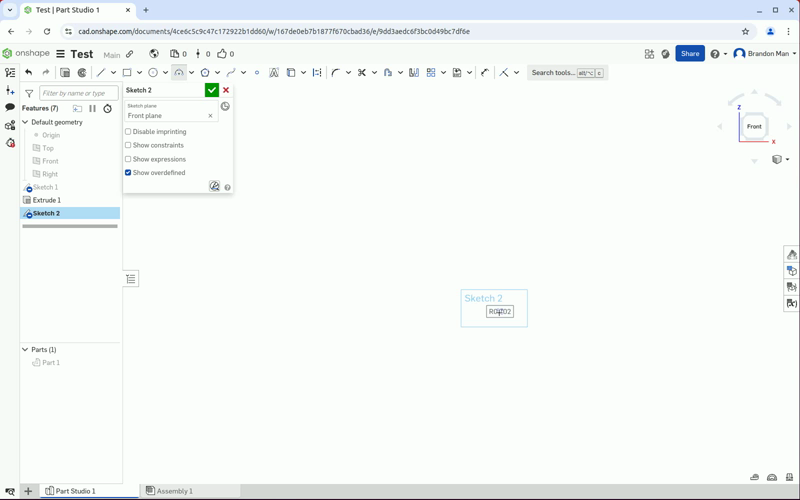
key_up(shift)
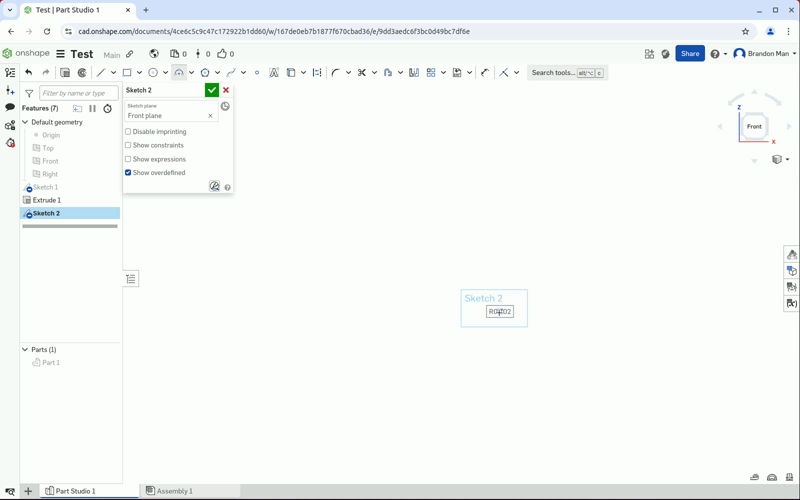
key(esc)
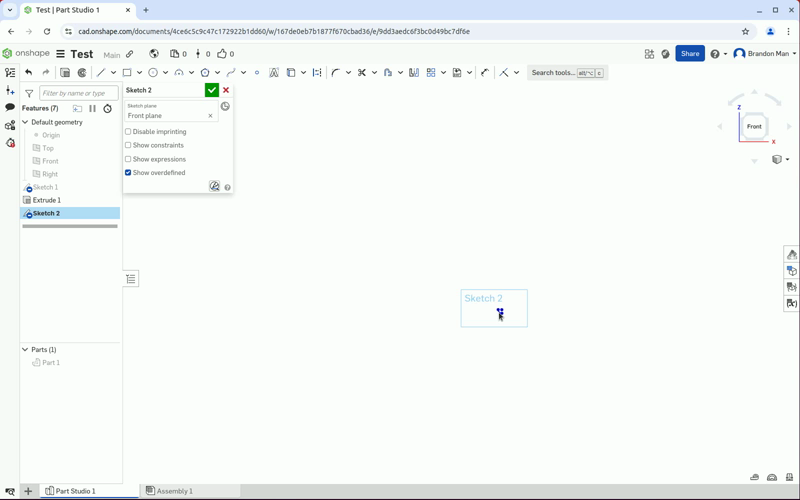
key(l)
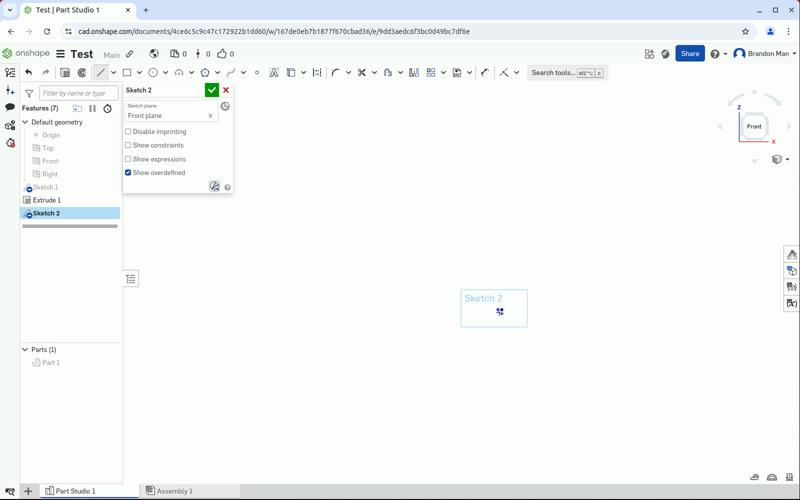
mouse_move(501, 313)
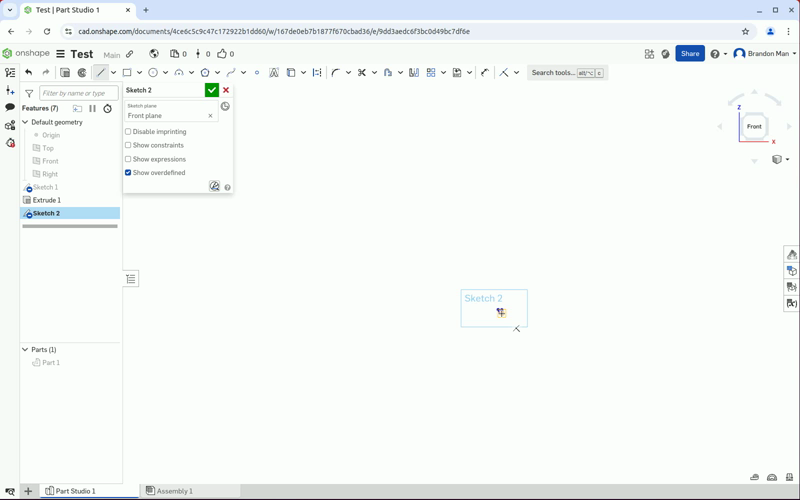
scroll(6)
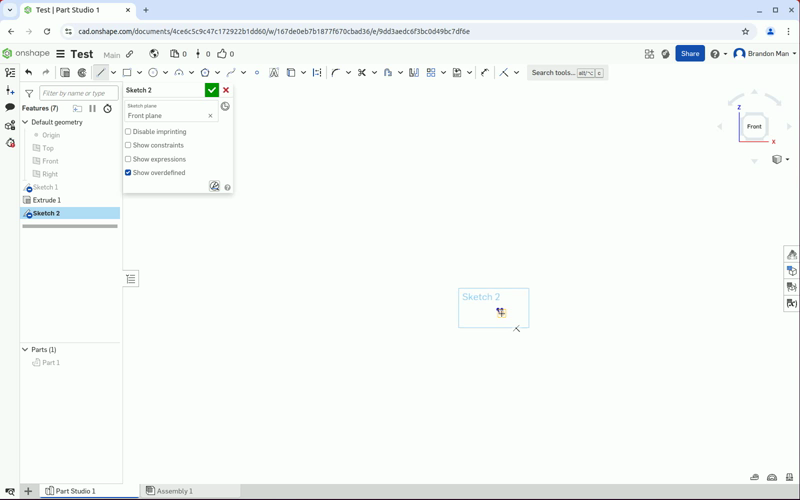
scroll(6)
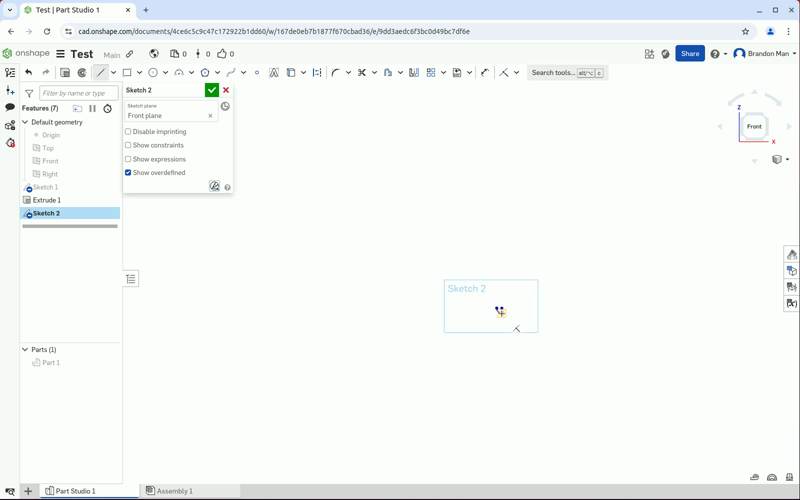
scroll(6)
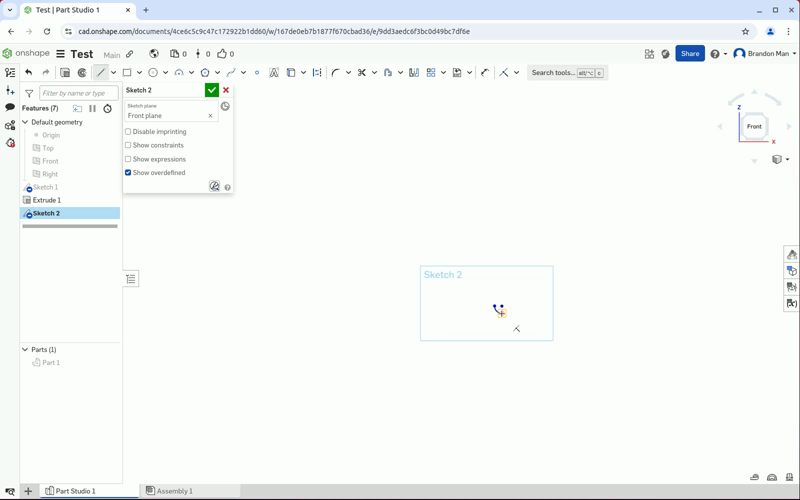
scroll(6)
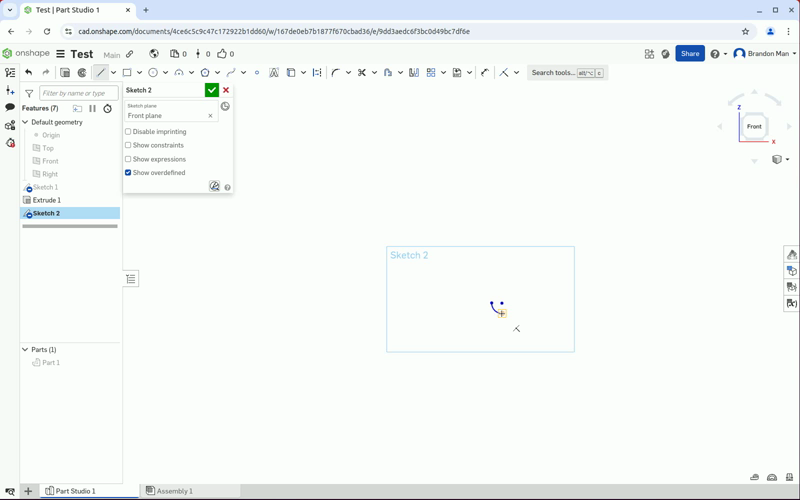
scroll(6)
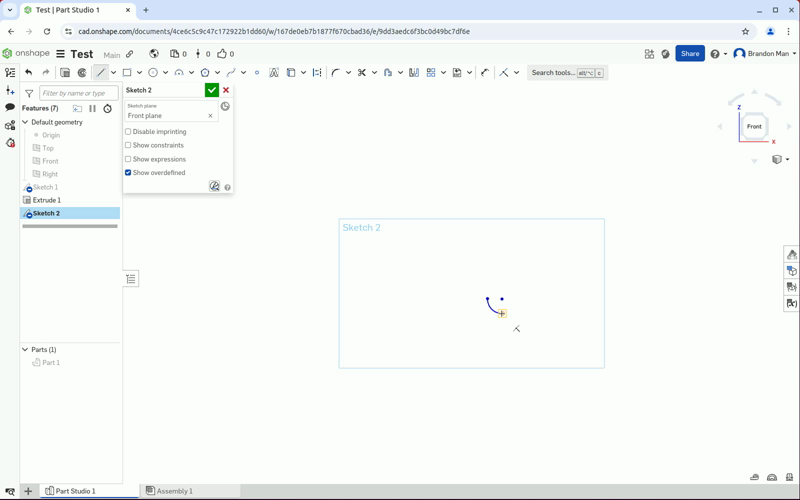
scroll(6)
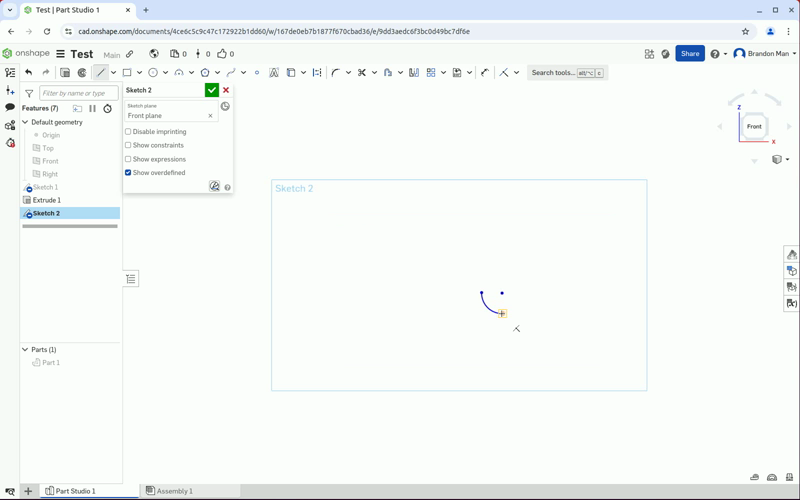
scroll(6)
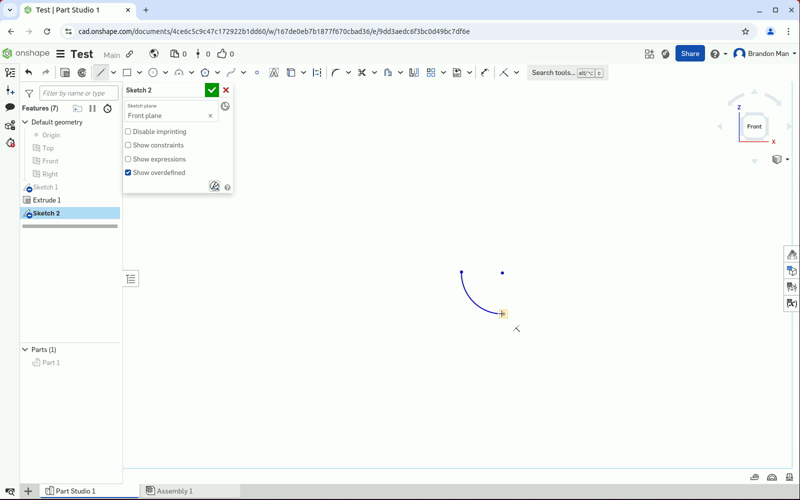
click(501, 313)
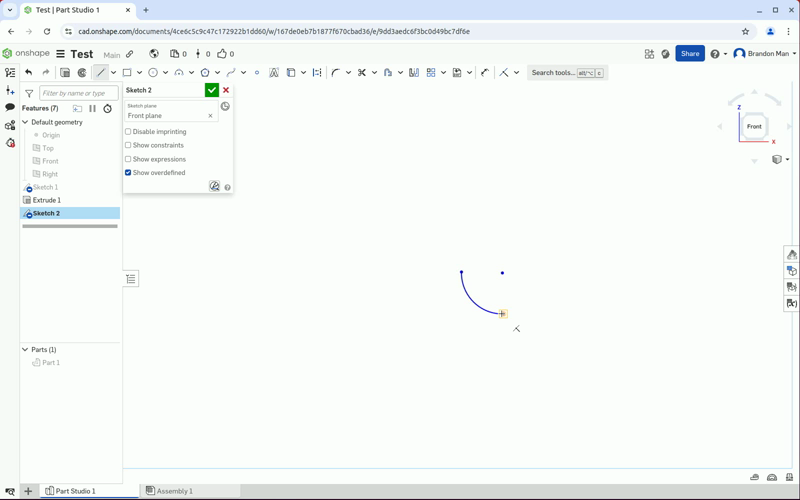
scroll(-6)
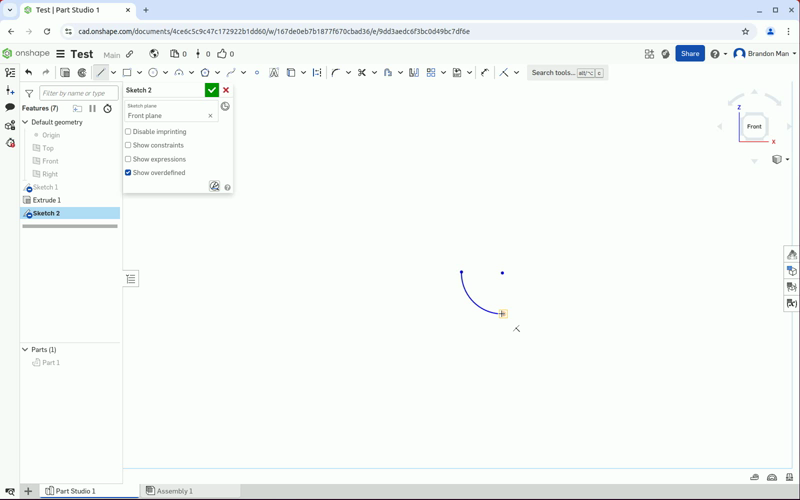
scroll(-6)
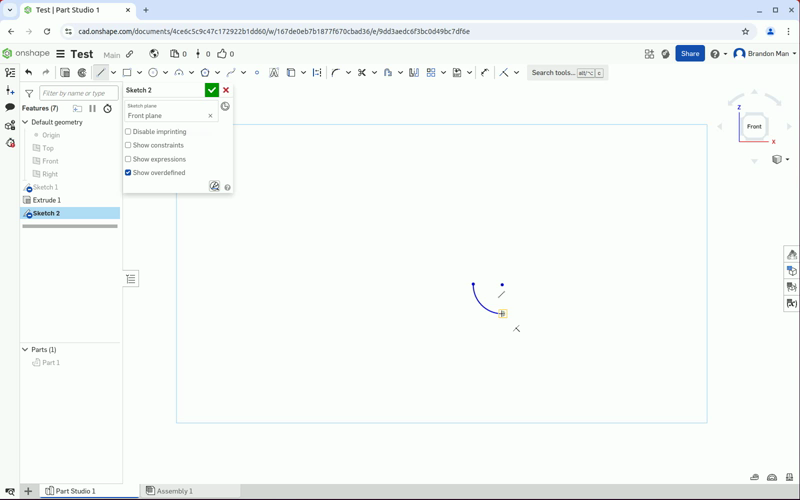
scroll(-6)
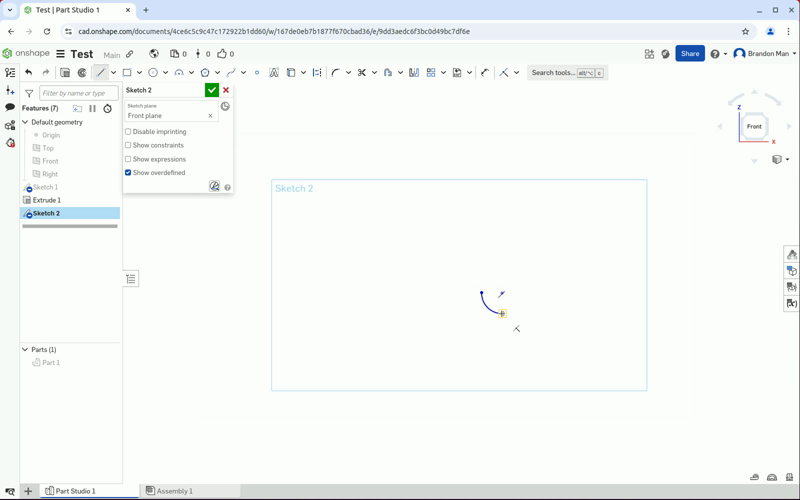
scroll(-6)
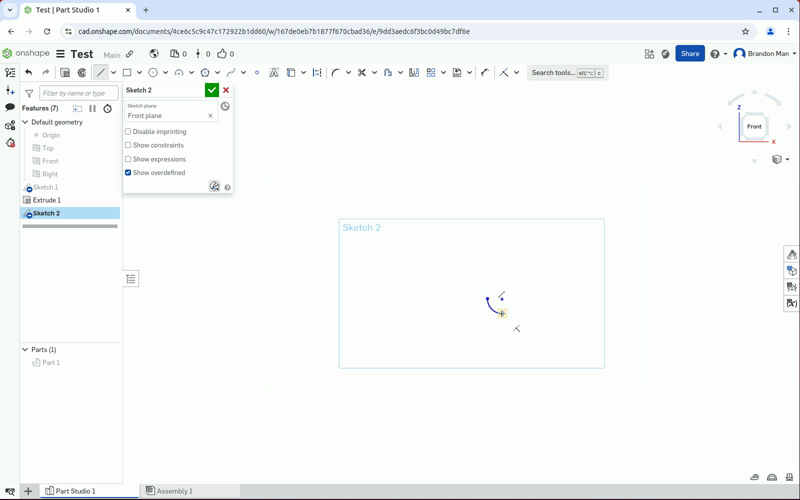
scroll(-6)
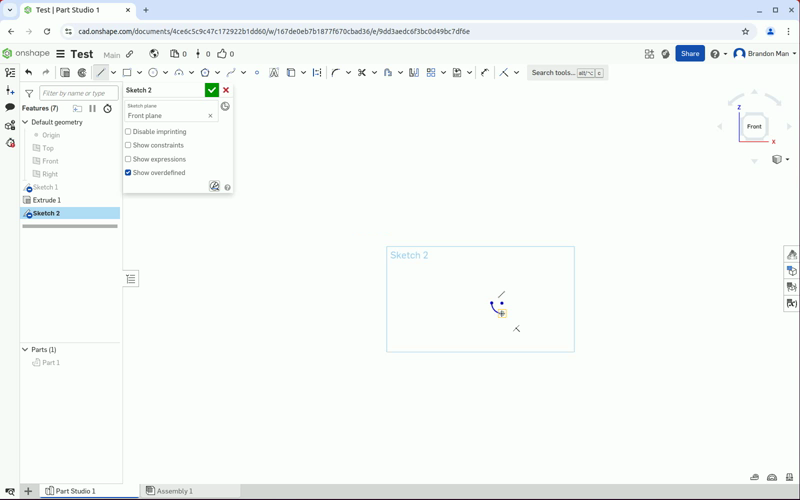
scroll(-6)
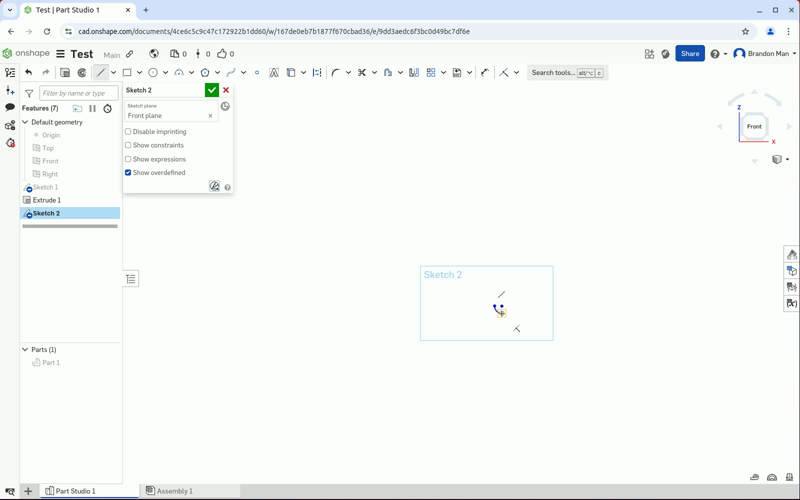
scroll(-6)
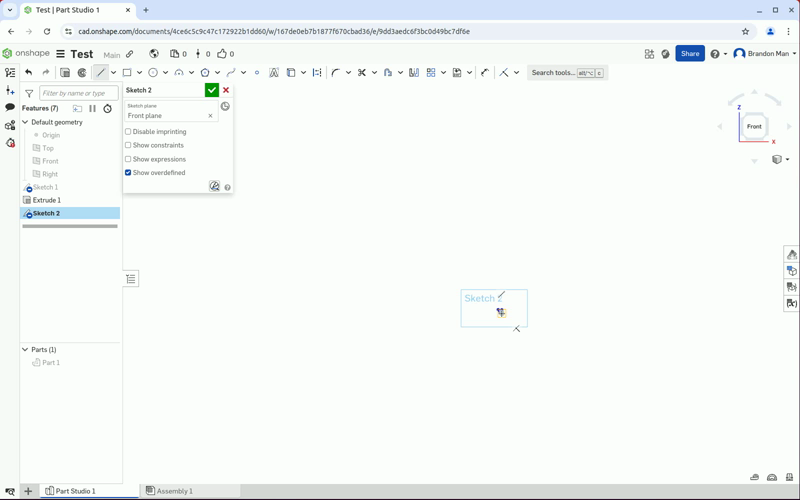
key_down(shift)
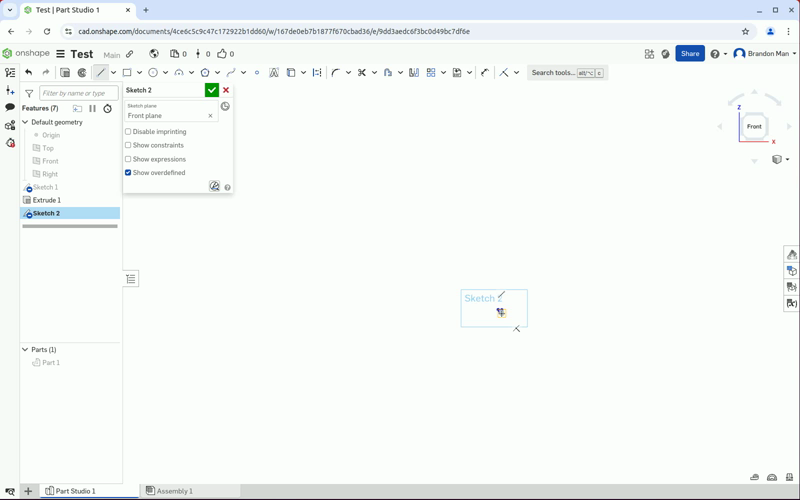
mouse_move(531, 313)
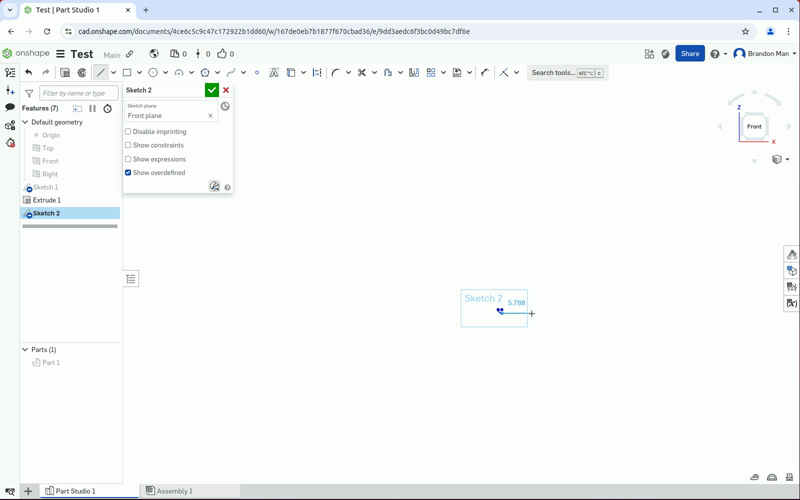
mouse_move(533, 313)
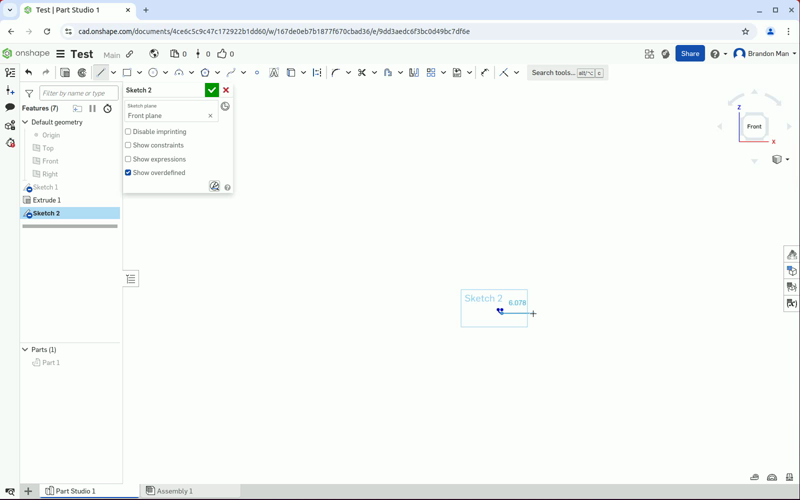
click(533, 313)
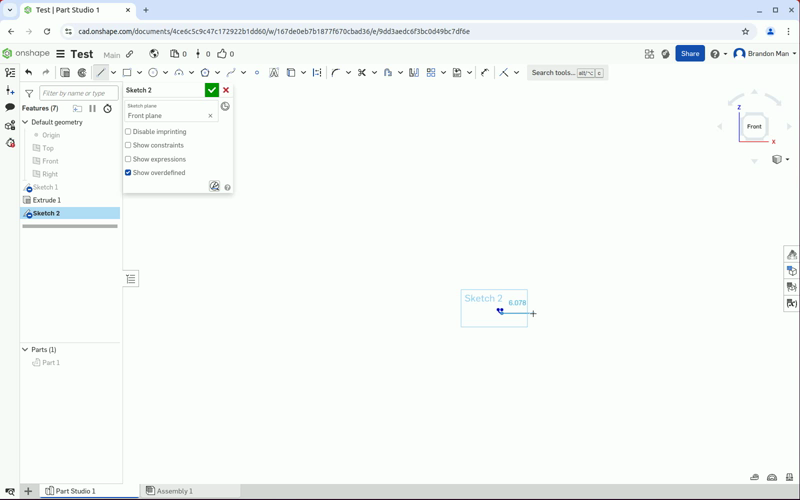
key_up(shift)
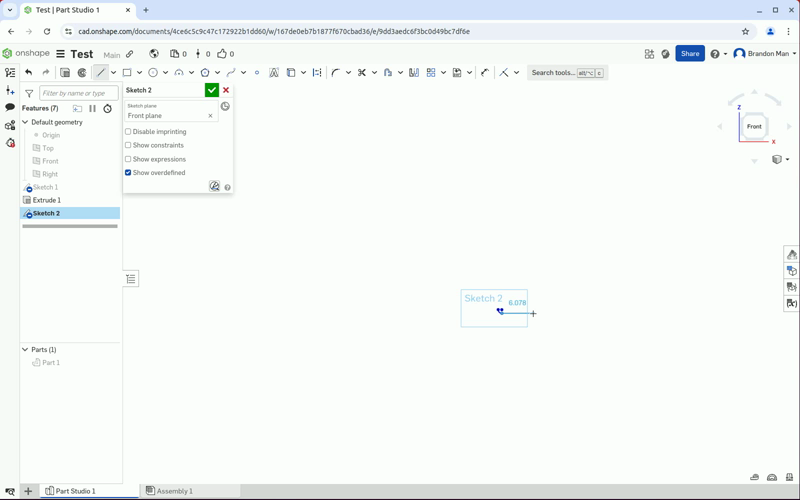
key(esc)
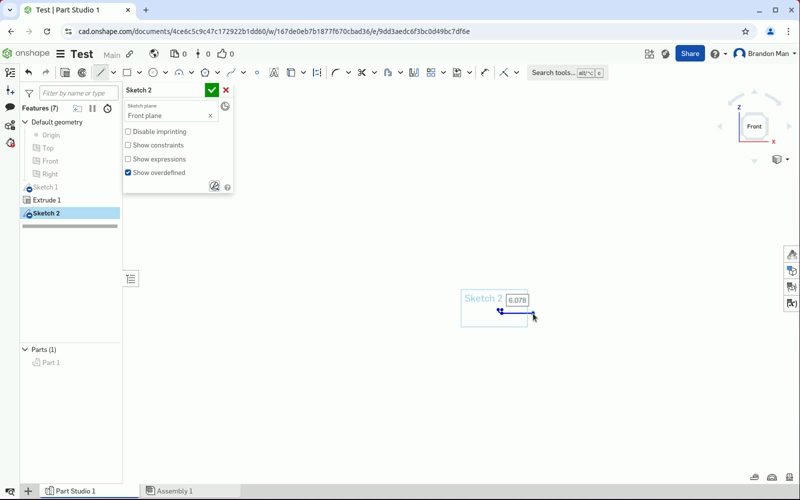
key(a)
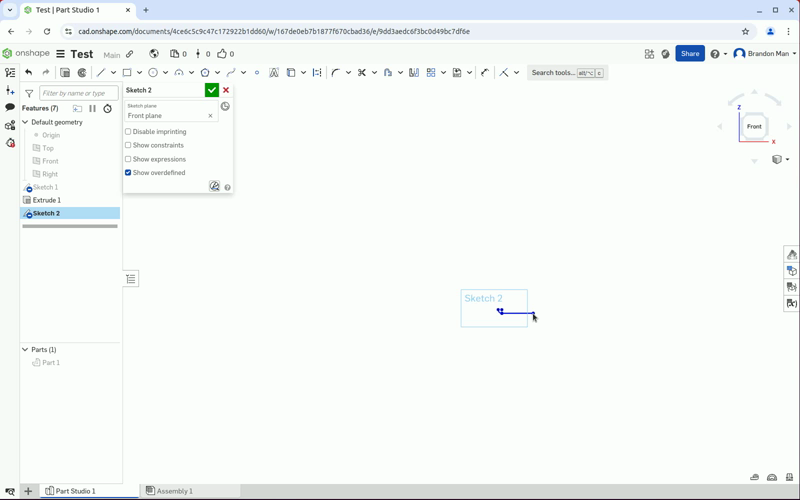
mouse_move(533, 313)
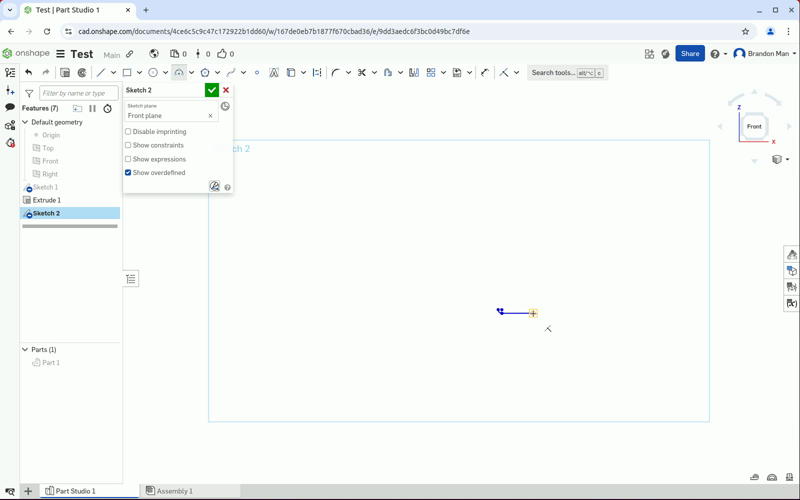
click(533, 313)
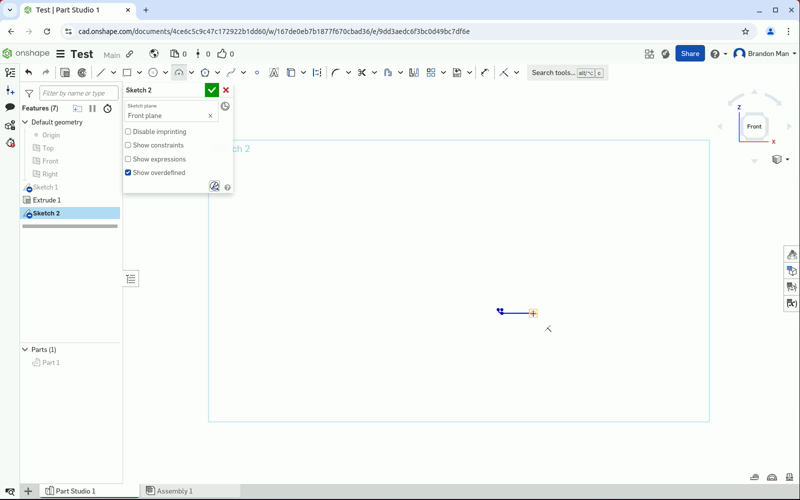
key_down(shift)
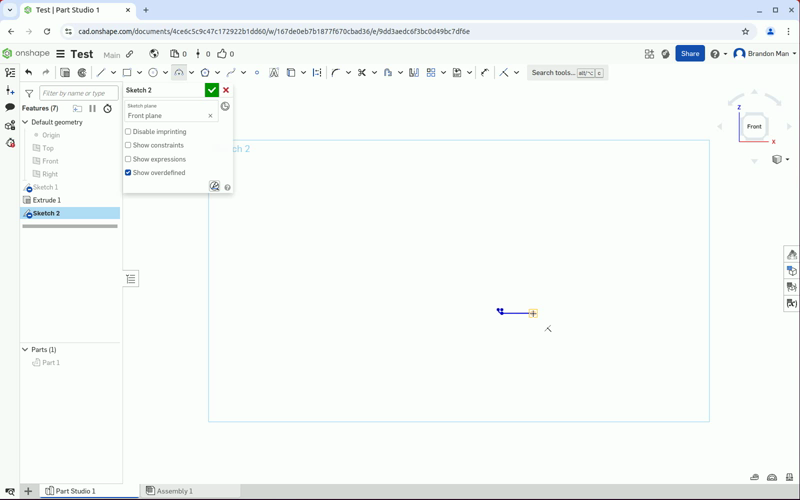
mouse_move(536, 309)
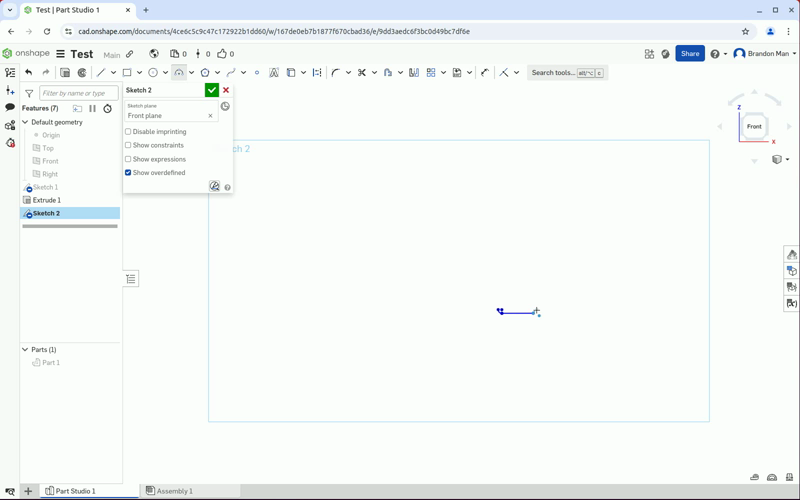
scroll(6)
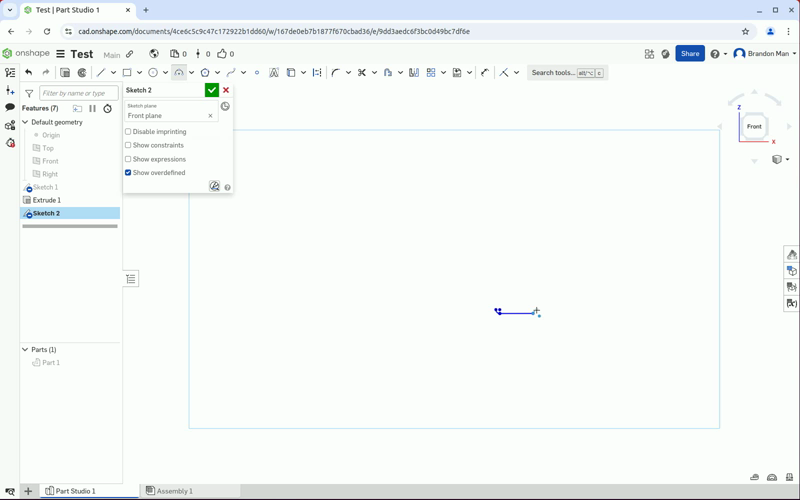
scroll(6)
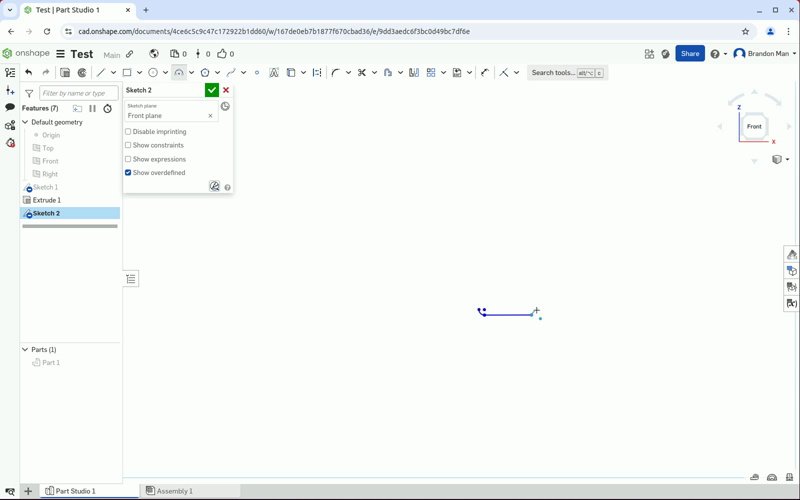
scroll(6)
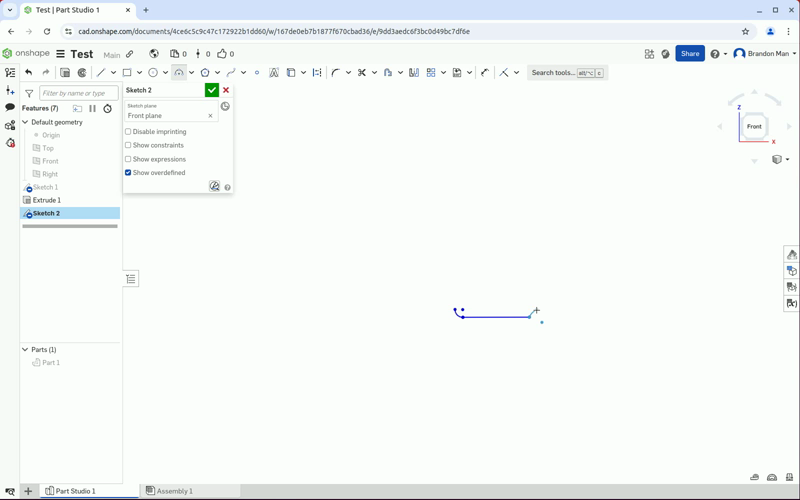
scroll(6)
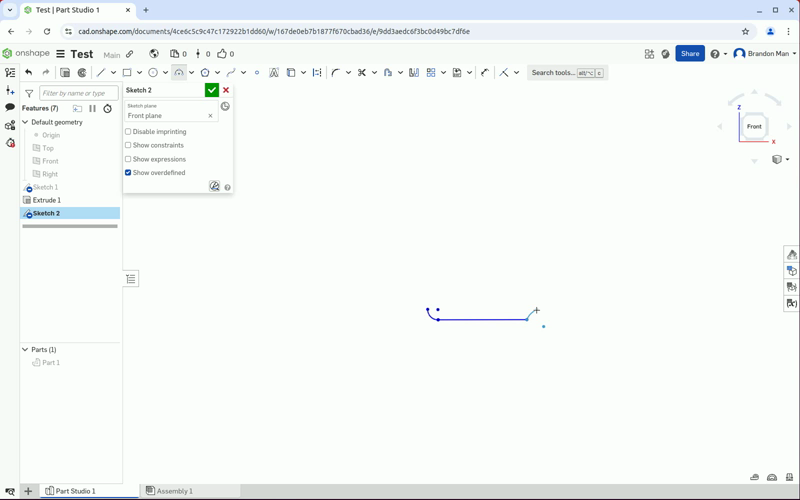
scroll(6)
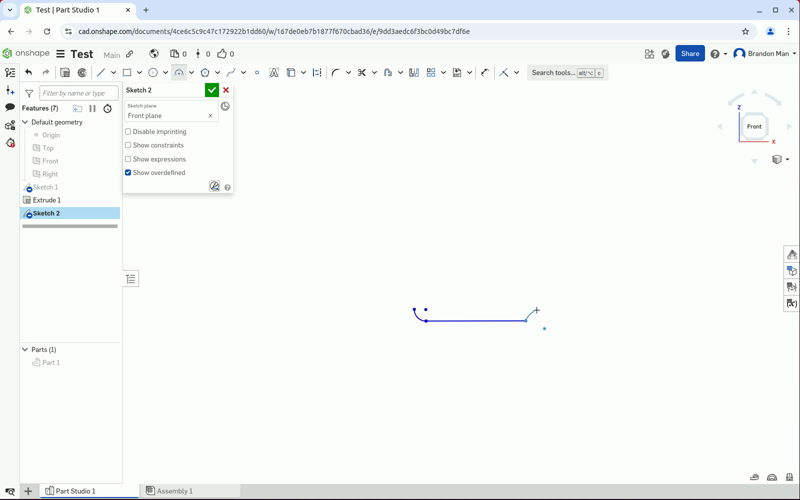
scroll(6)
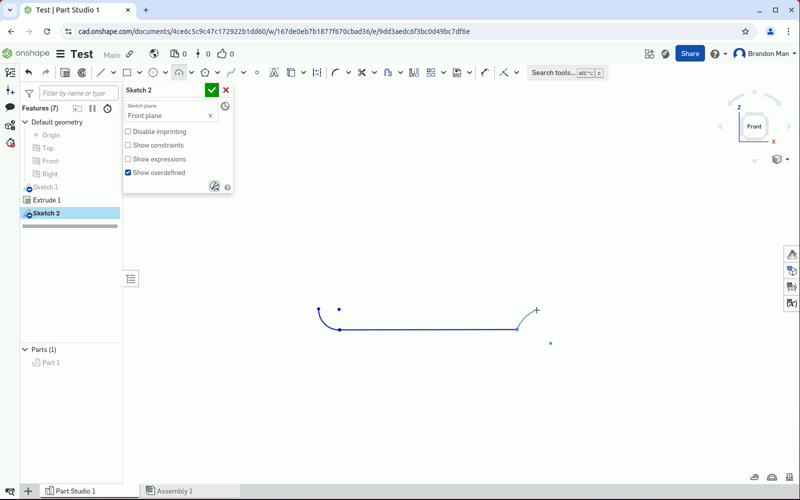
scroll(6)
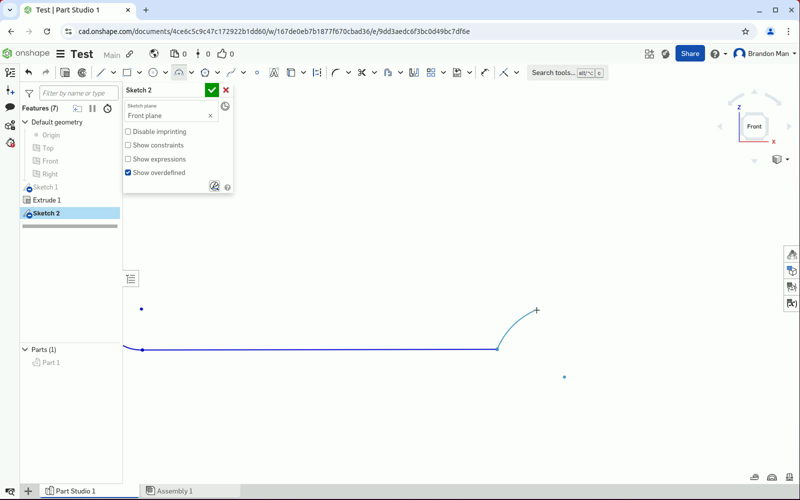
click(536, 309)
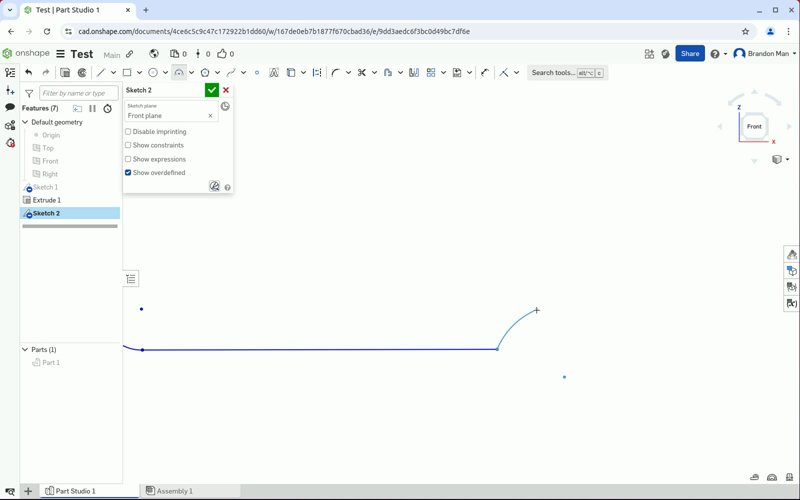
scroll(-6)
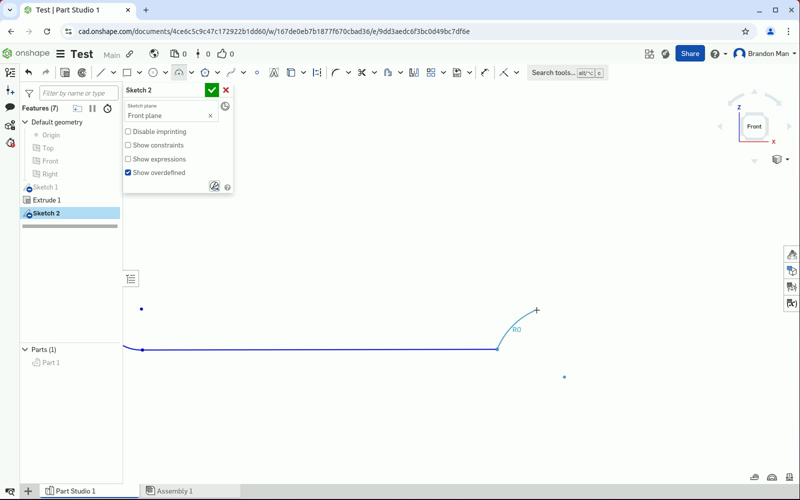
scroll(-6)
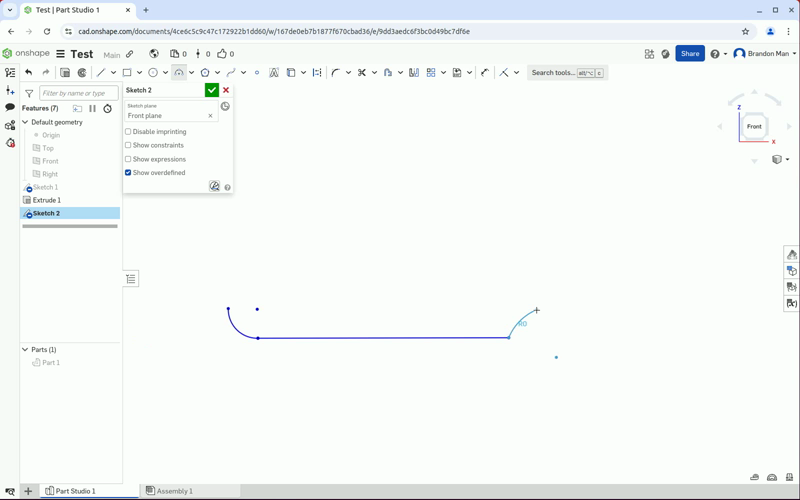
scroll(-6)
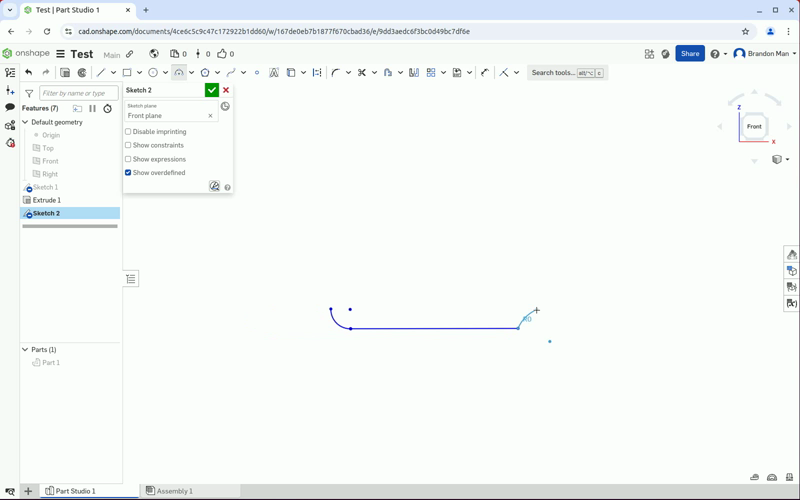
scroll(-6)
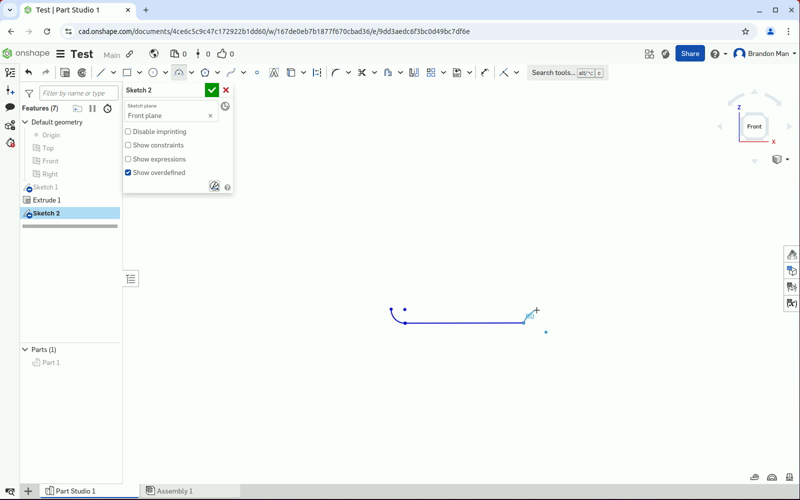
scroll(-6)
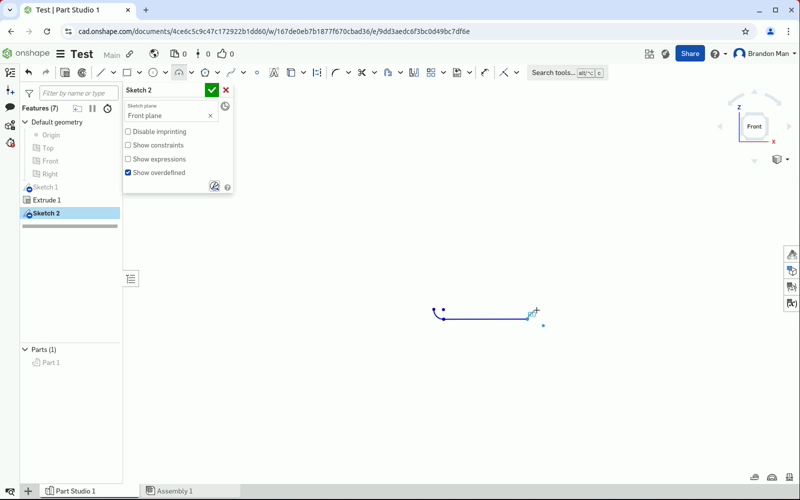
scroll(-6)
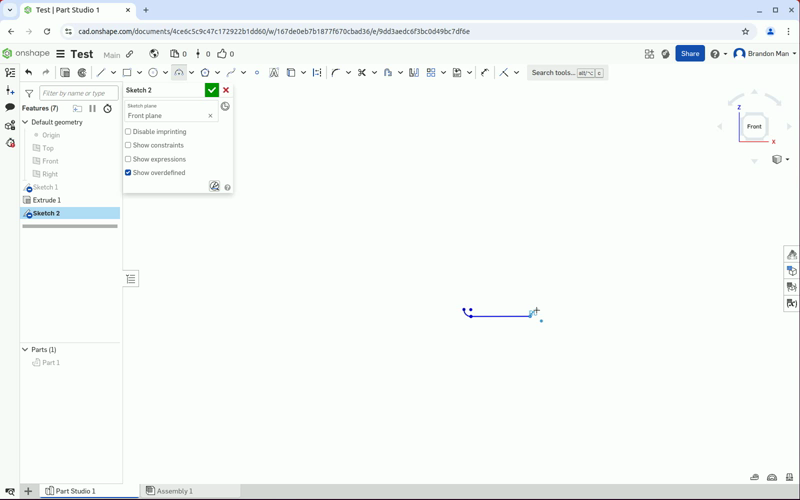
scroll(-6)
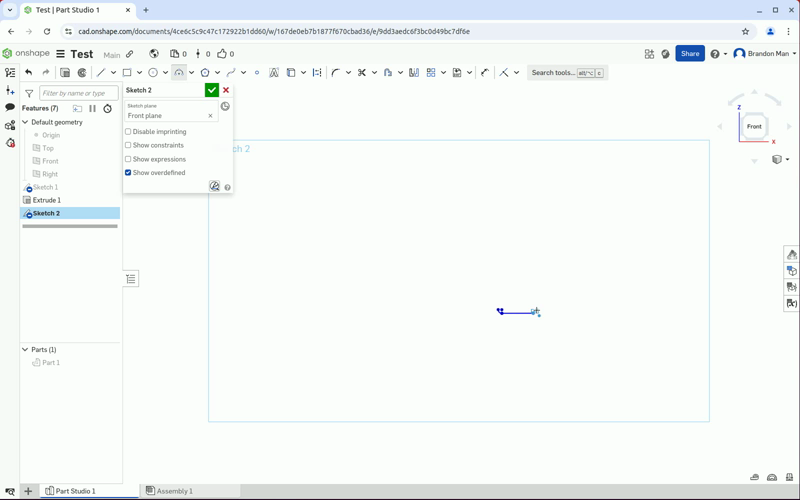
mouse_move(535, 312)
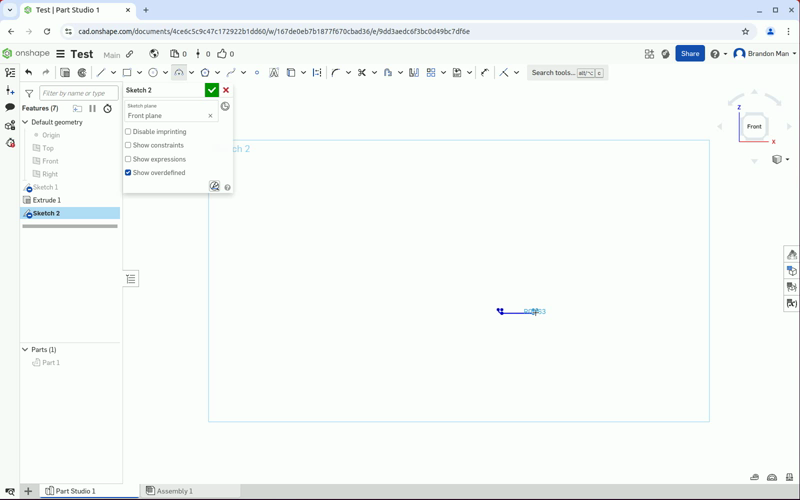
scroll(6)
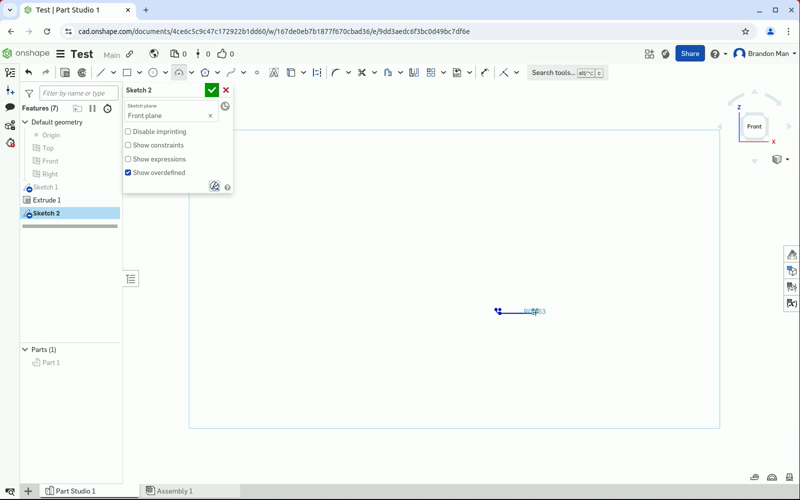
scroll(6)
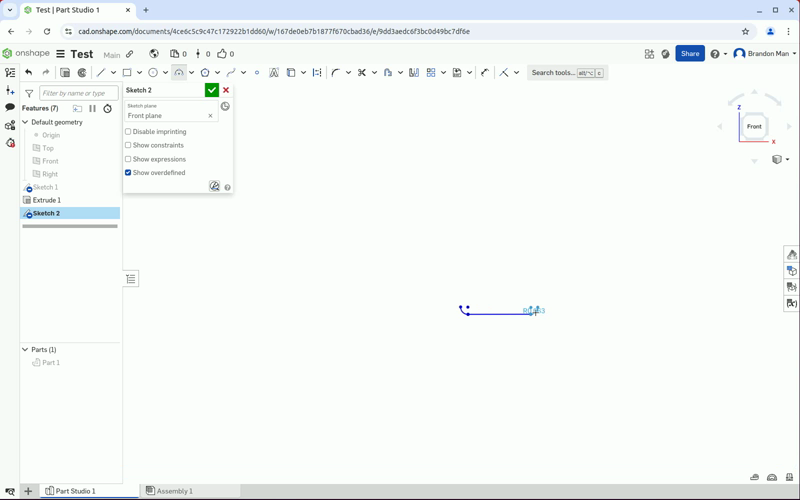
scroll(6)
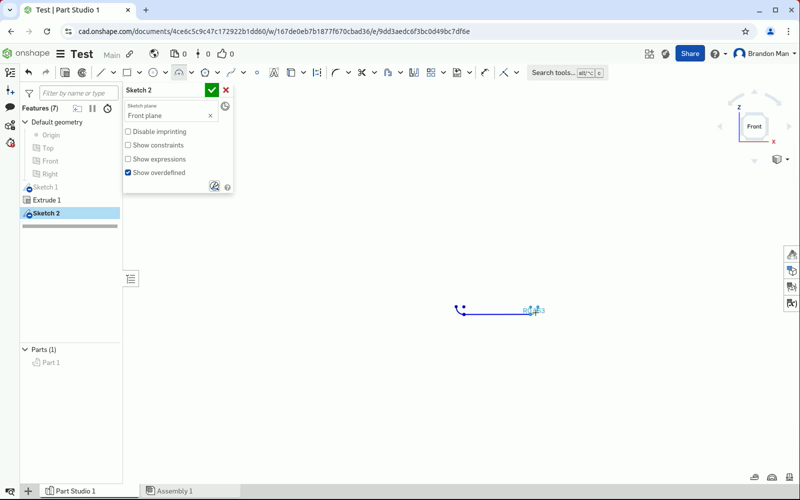
scroll(6)
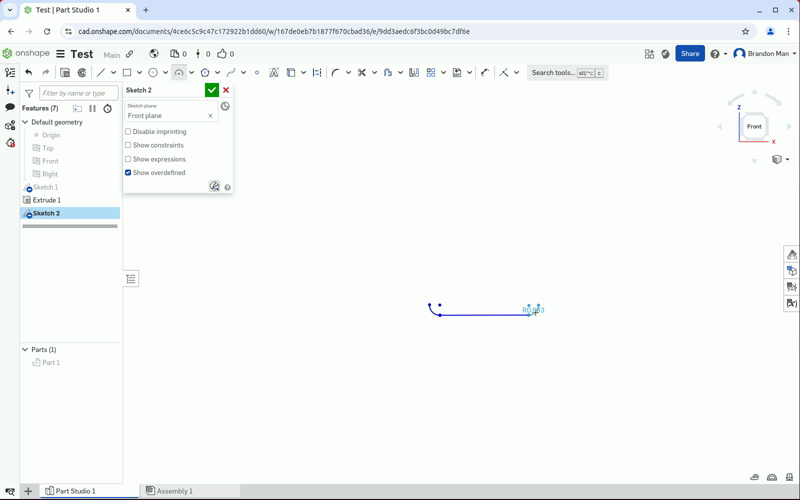
scroll(6)
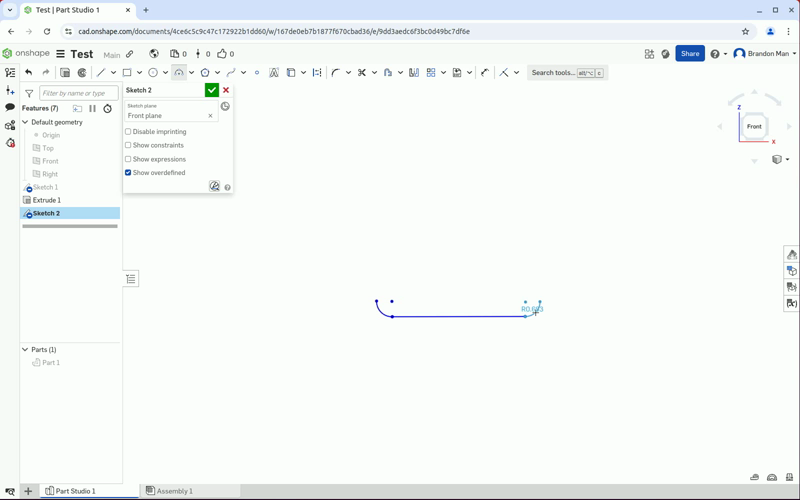
scroll(6)
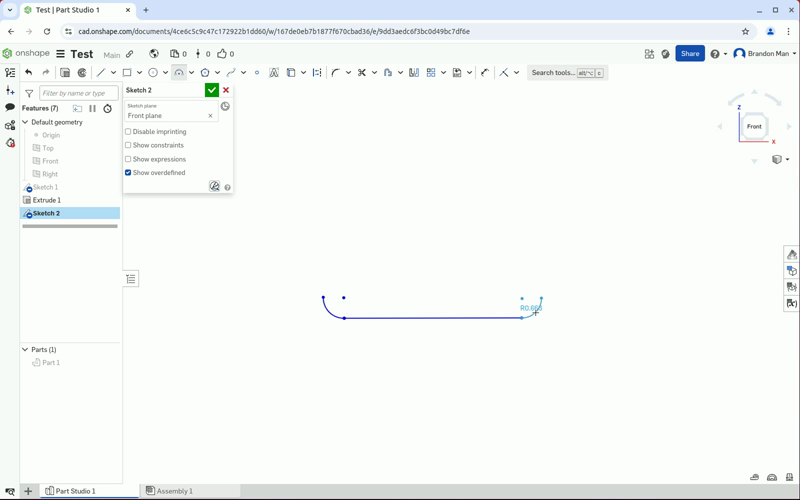
scroll(6)
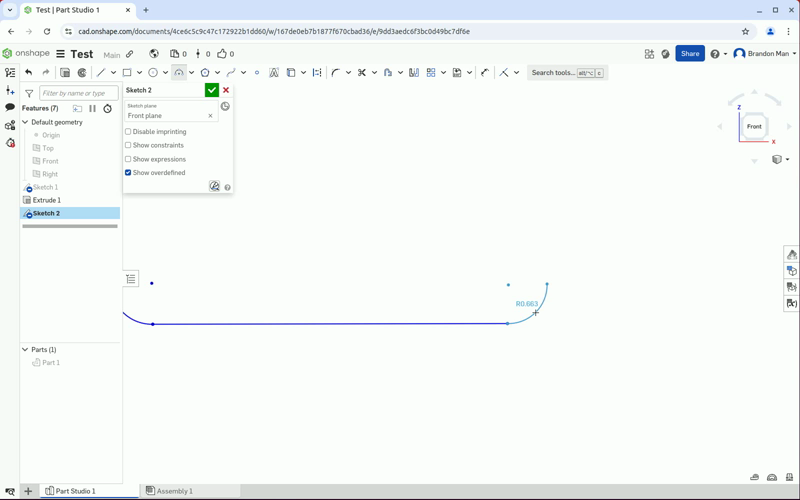
click(535, 312)
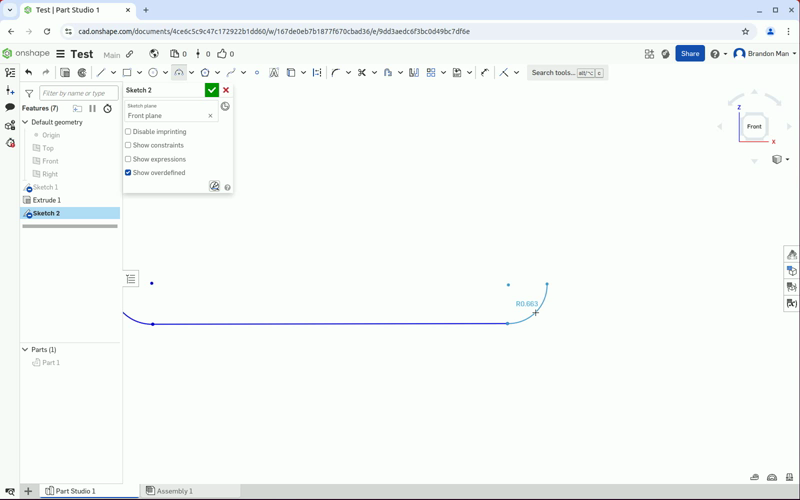
scroll(-6)
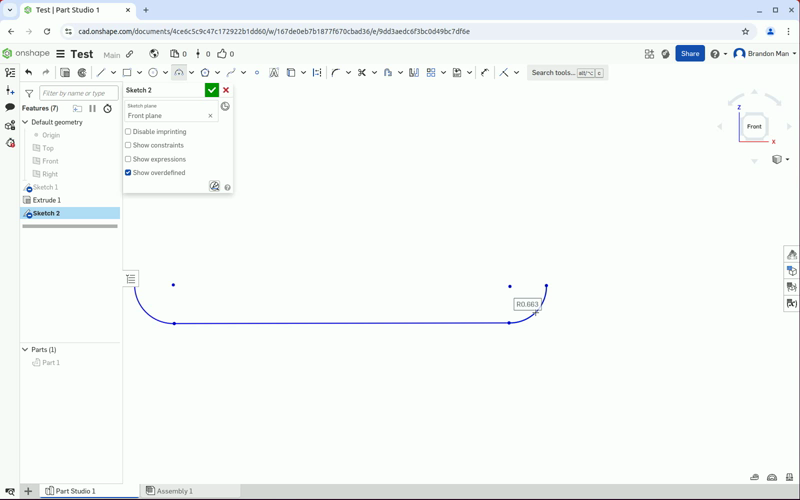
scroll(-6)
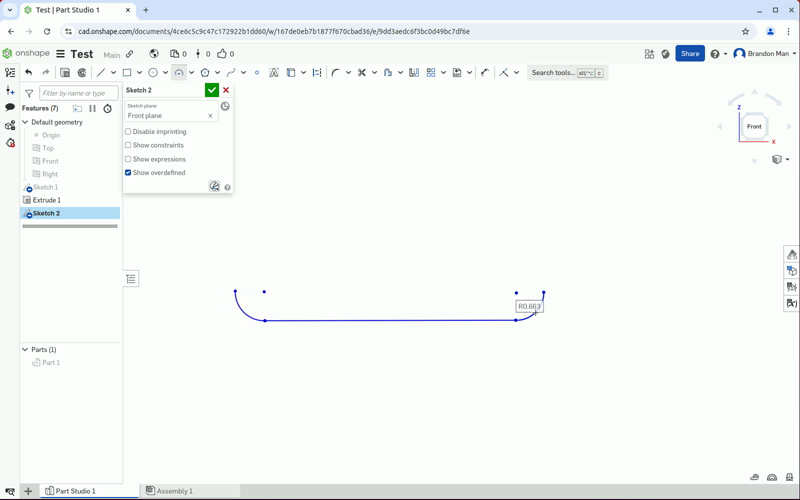
scroll(-6)
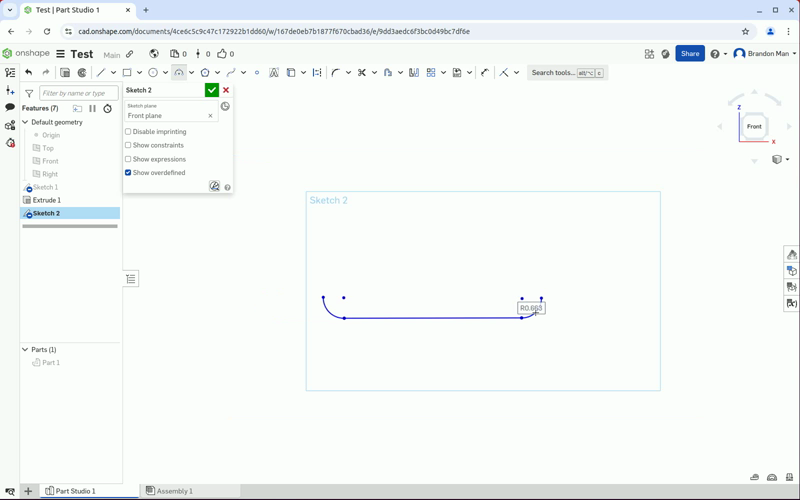
scroll(-6)
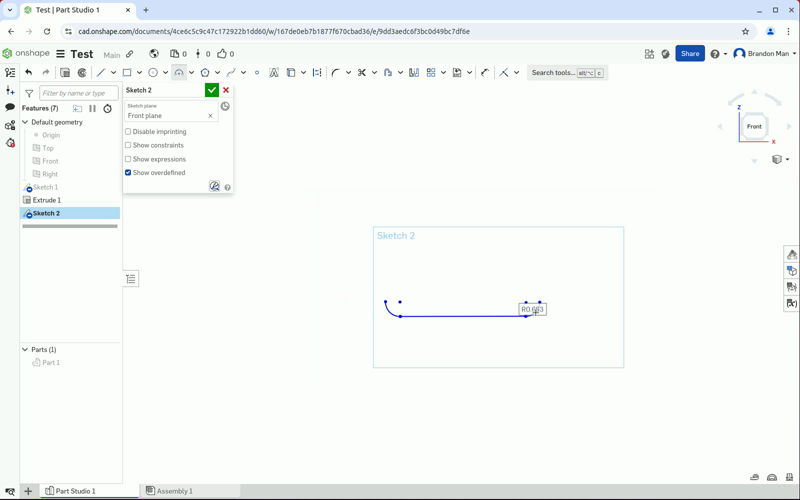
scroll(-6)
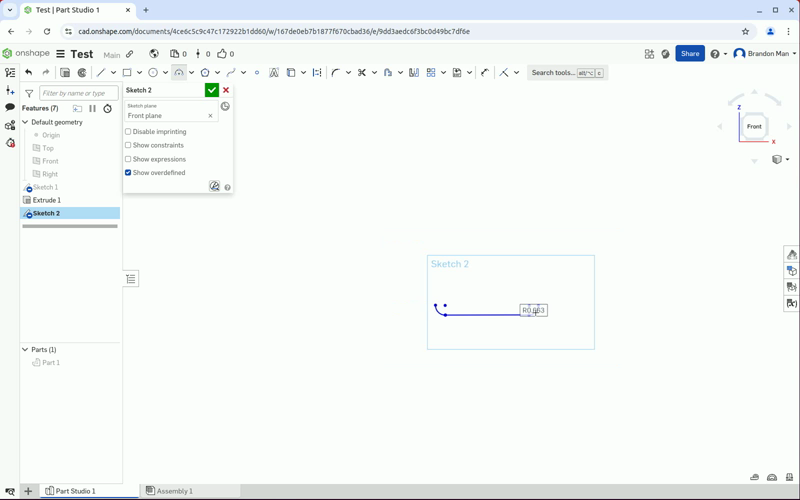
scroll(-6)
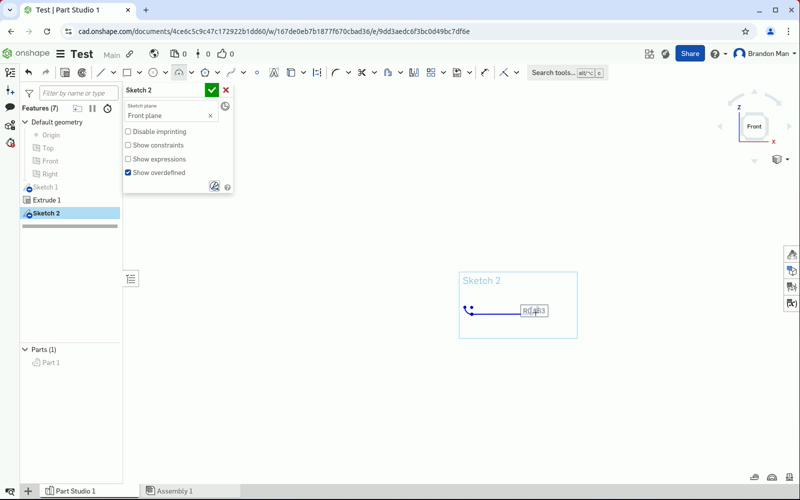
scroll(-6)
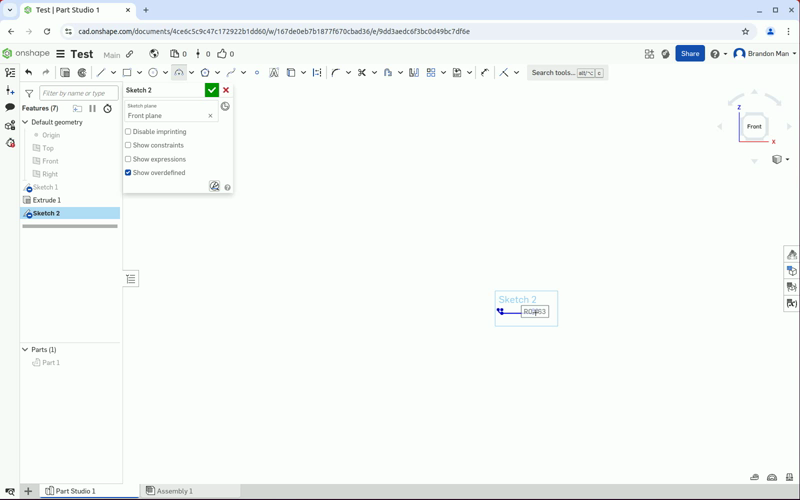
key_up(shift)
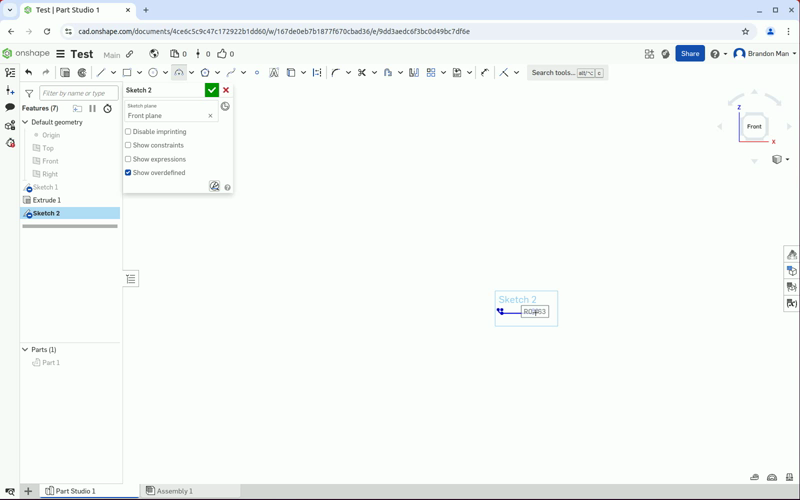
key(esc)
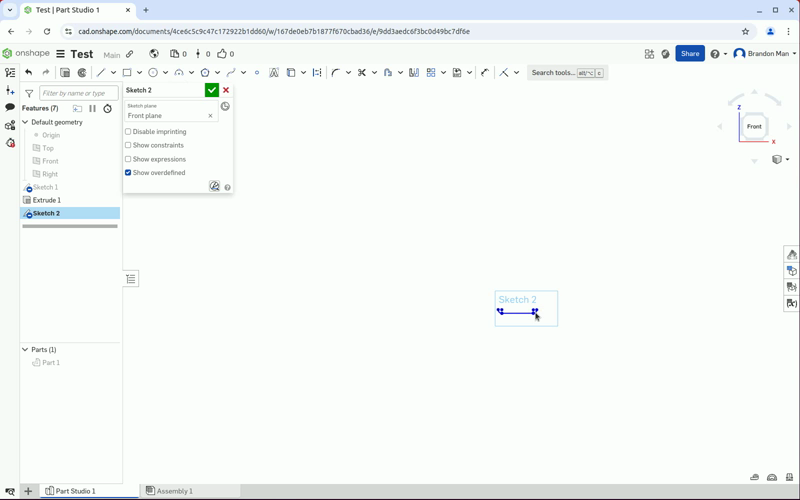
key(l)
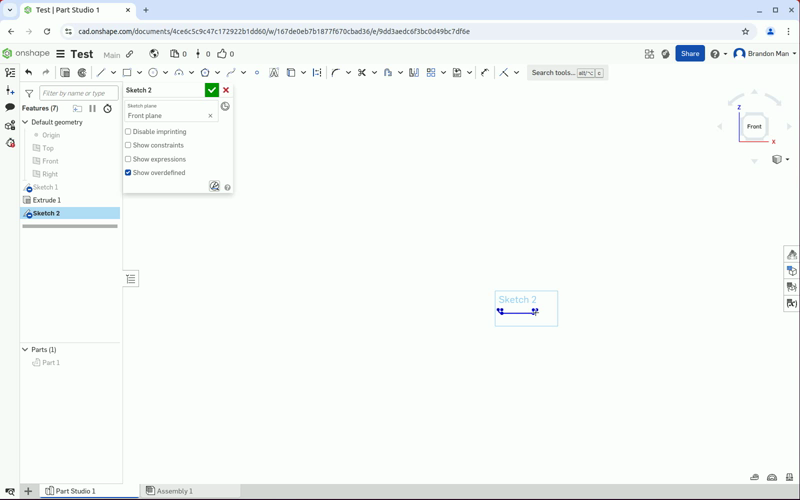
mouse_move(536, 309)
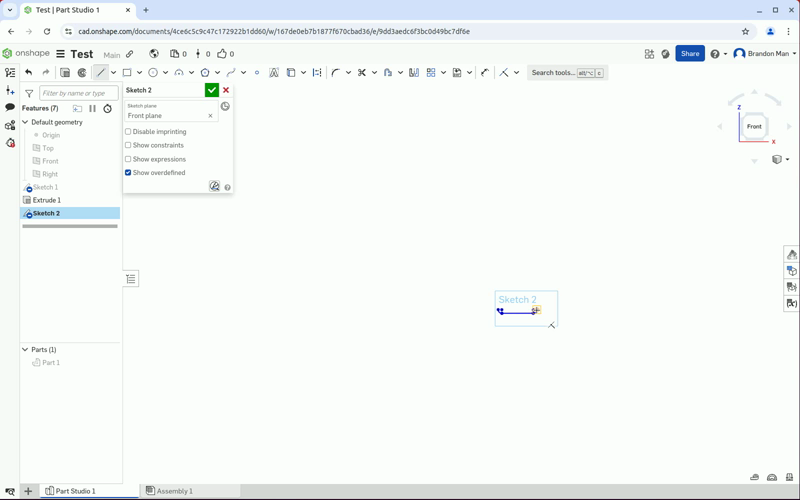
scroll(6)
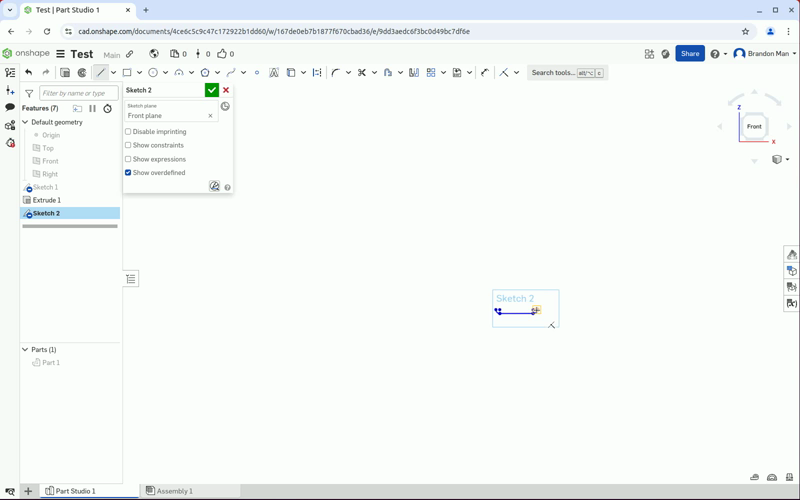
scroll(6)
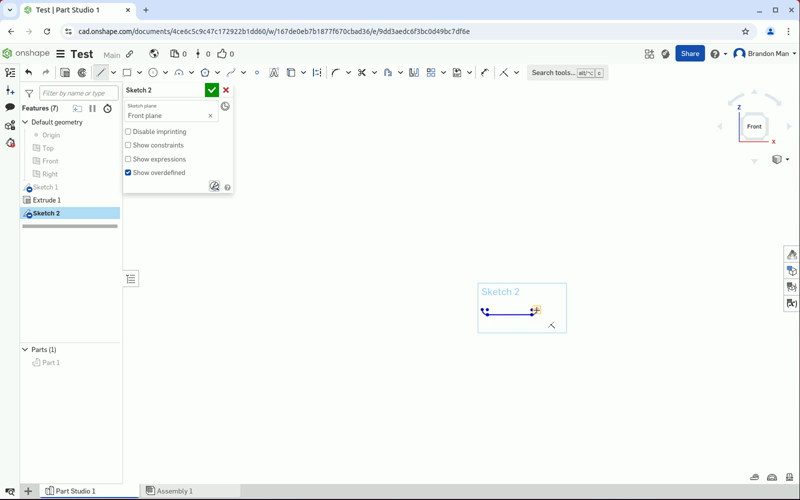
scroll(6)
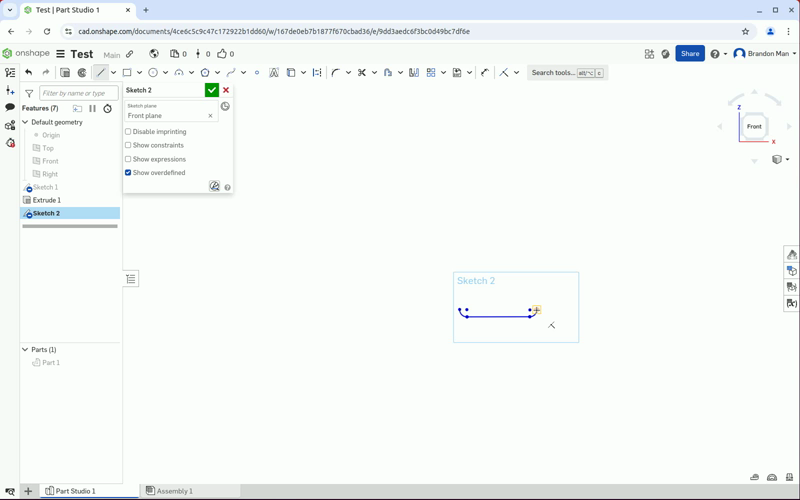
scroll(6)
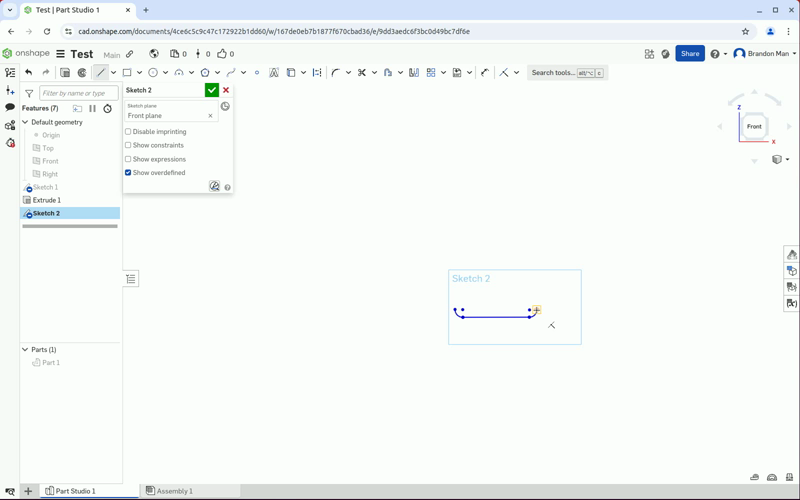
scroll(6)
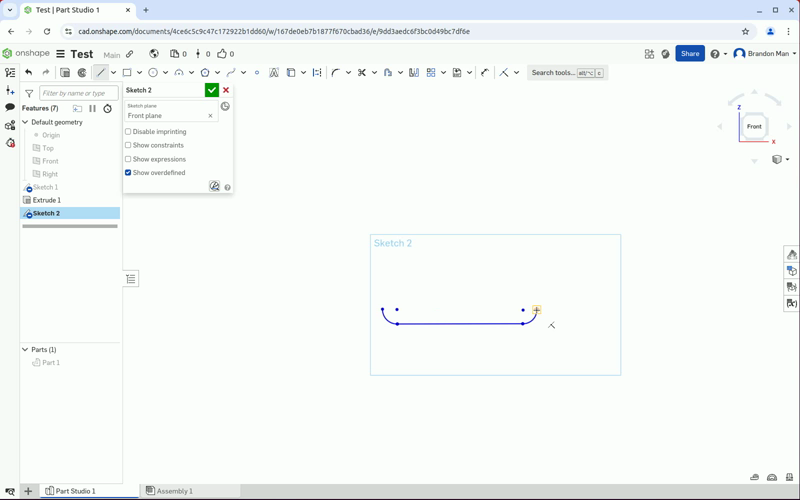
scroll(6)
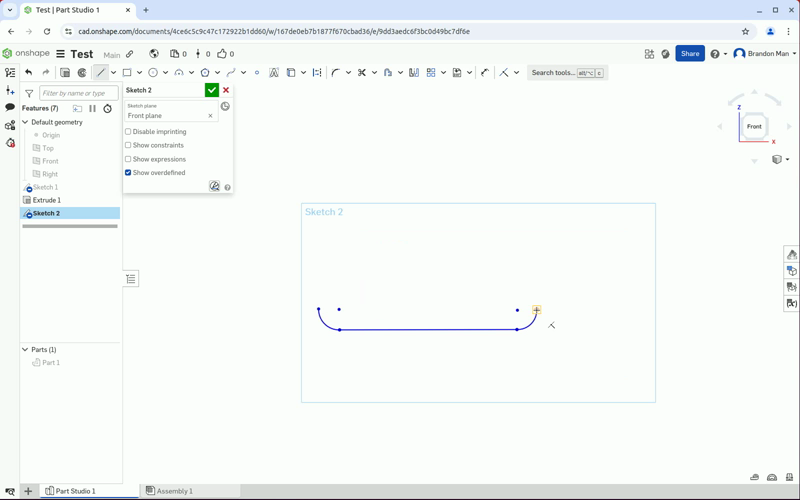
scroll(6)
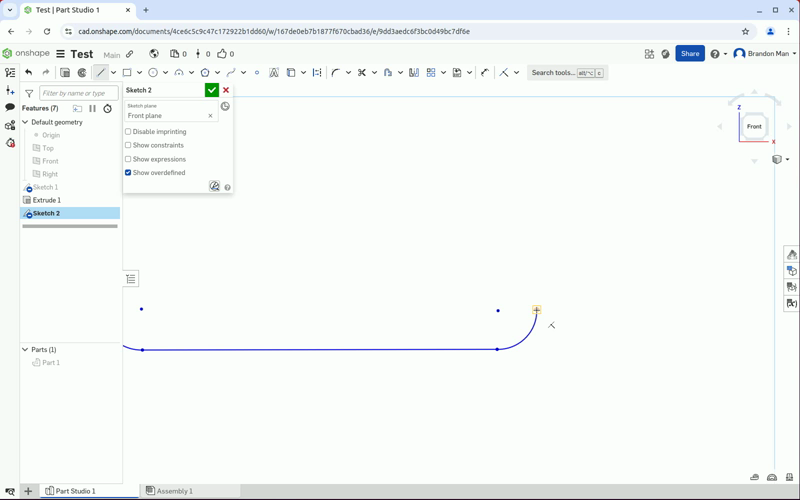
click(536, 309)
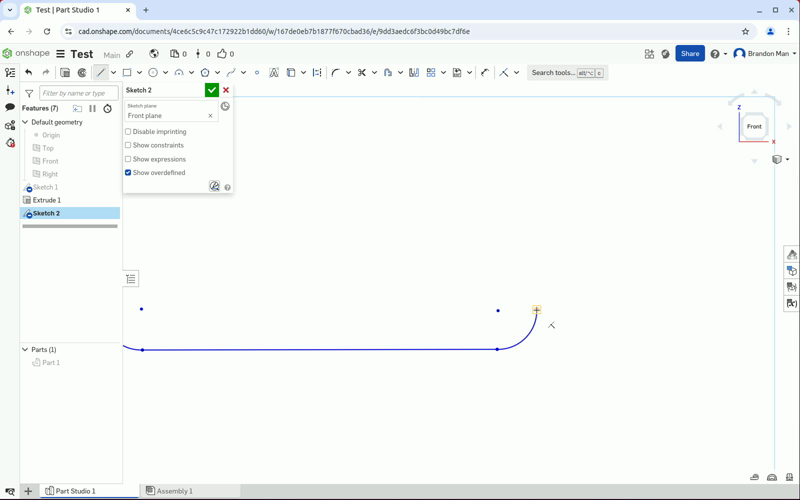
scroll(-6)
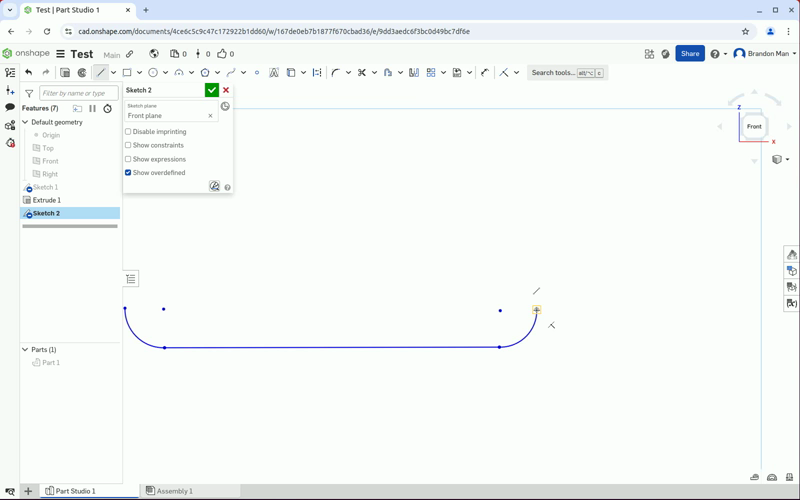
scroll(-6)
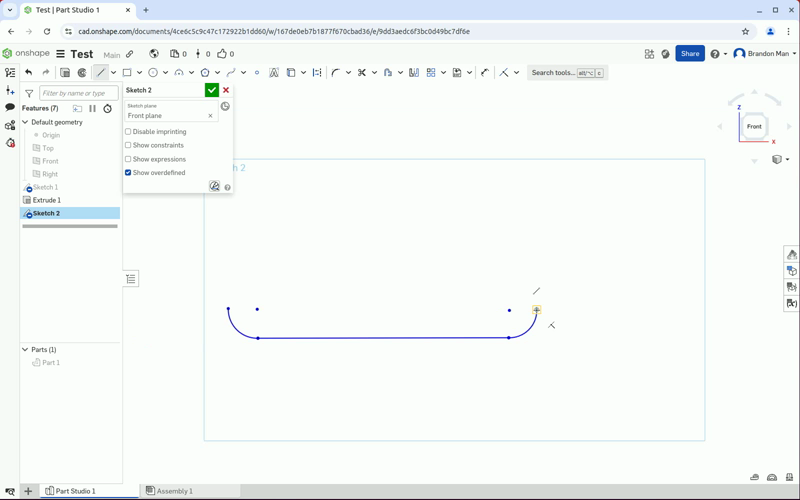
scroll(-6)
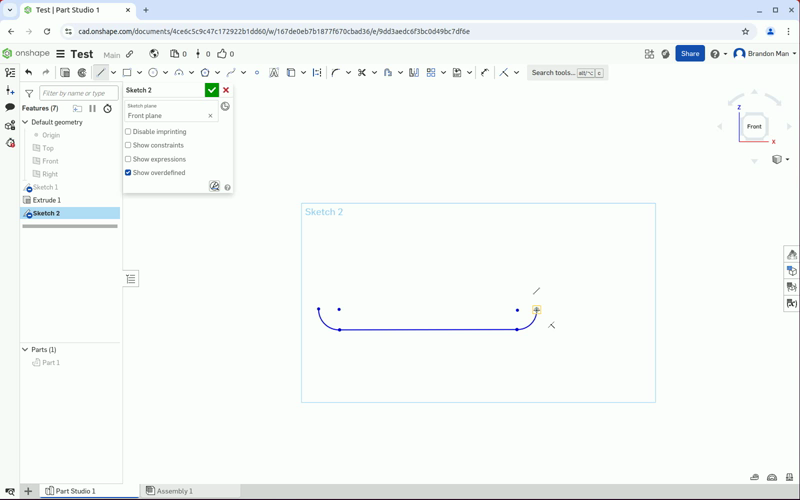
scroll(-6)
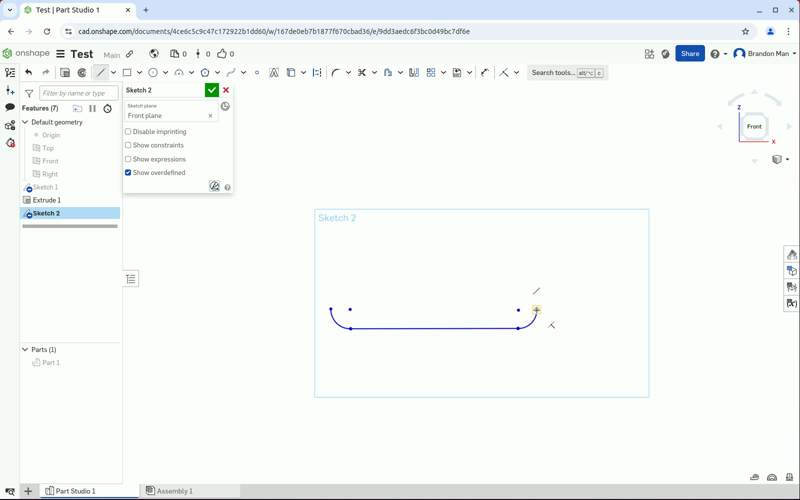
scroll(-6)
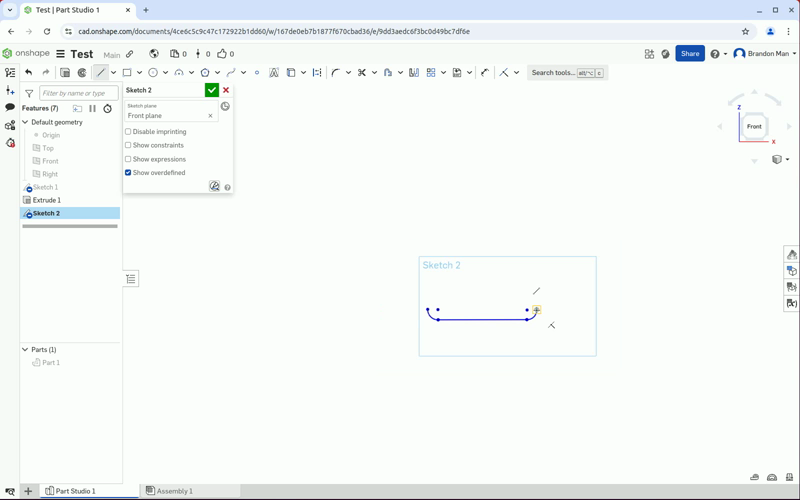
scroll(-6)
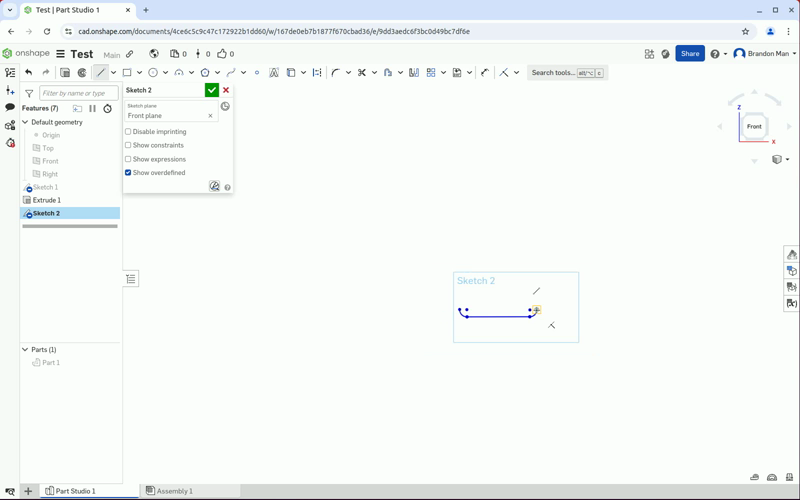
scroll(-6)
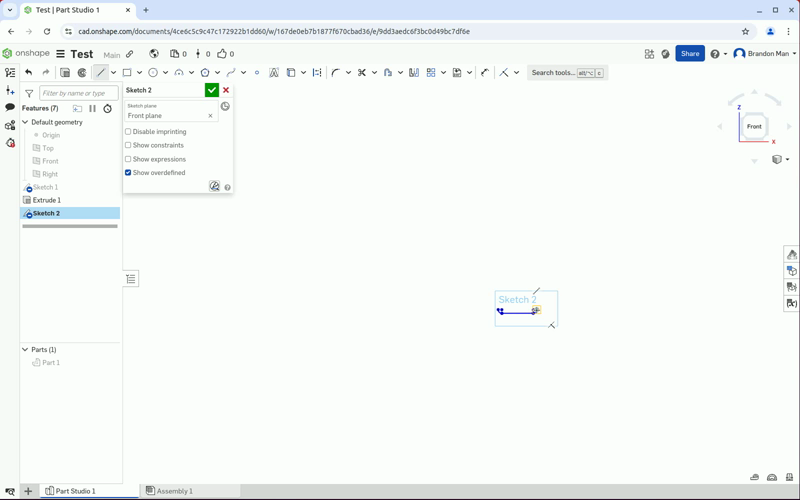
key_down(shift)
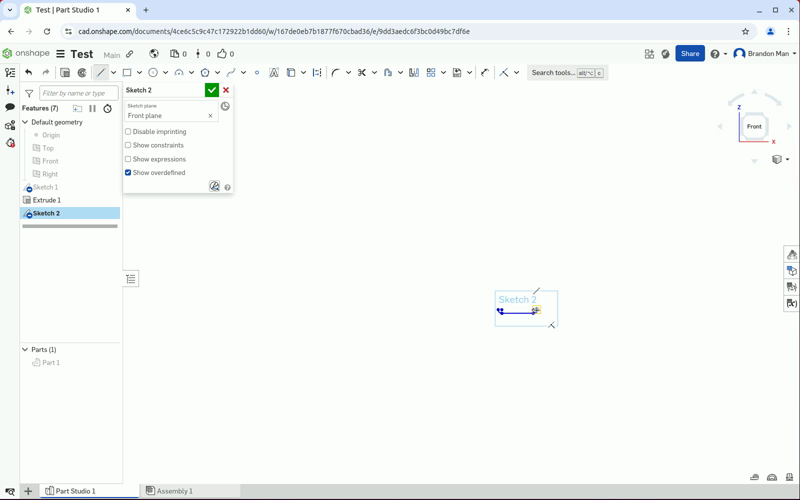
mouse_move(566, 309)
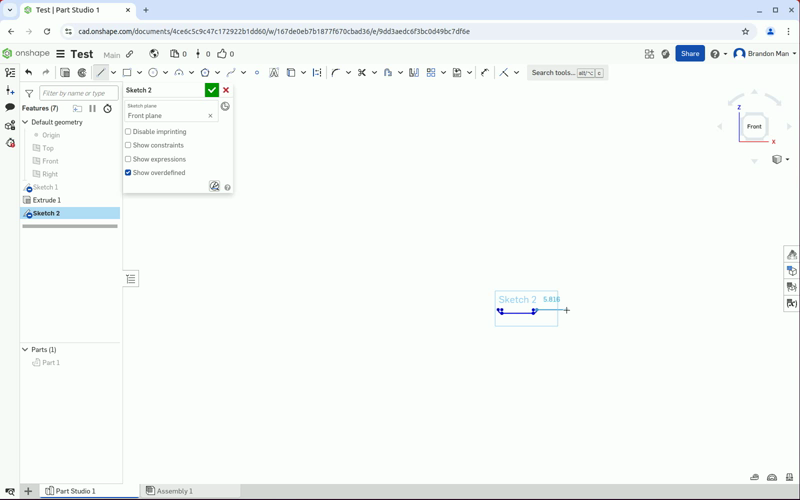
mouse_move(536, 282)
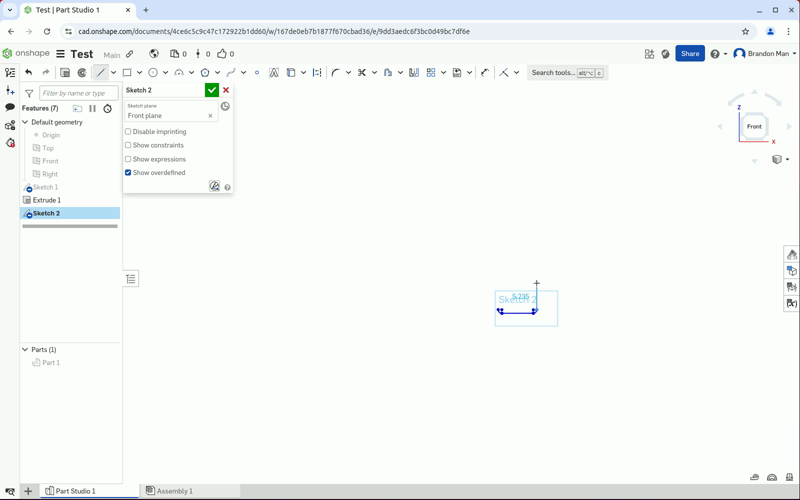
click(536, 282)
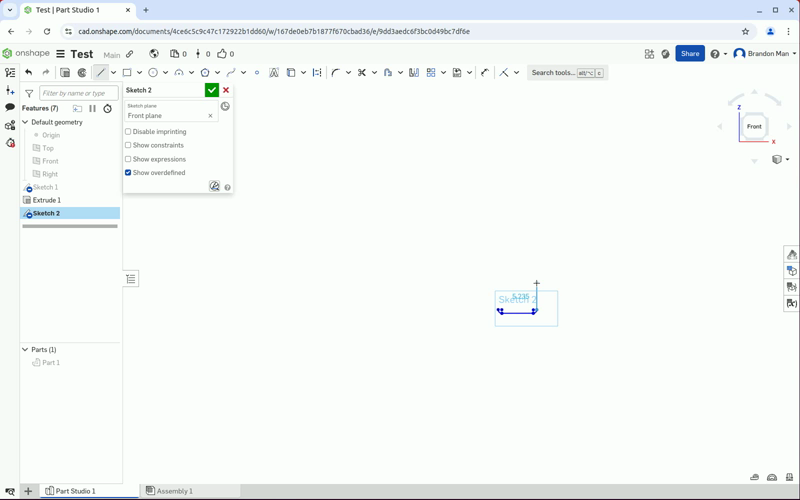
key_up(shift)
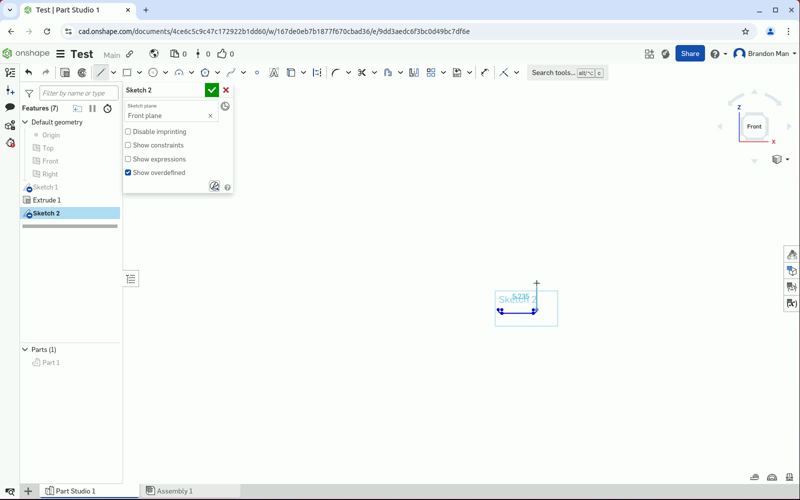
key_down(shift)
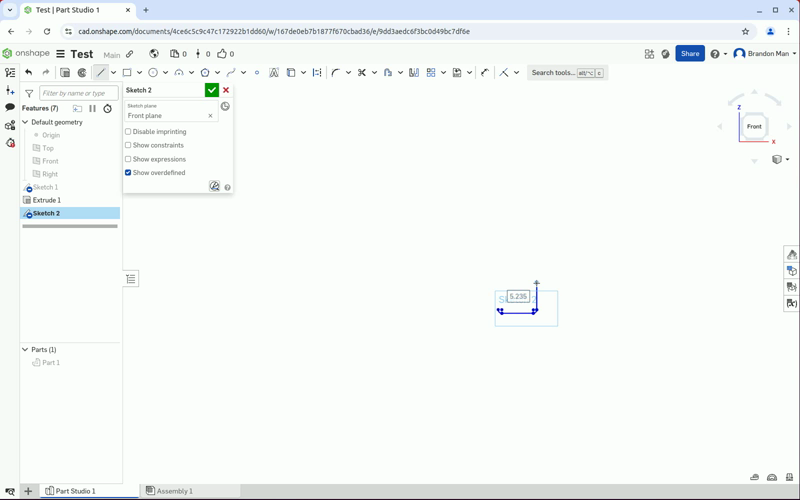
mouse_move(566, 282)
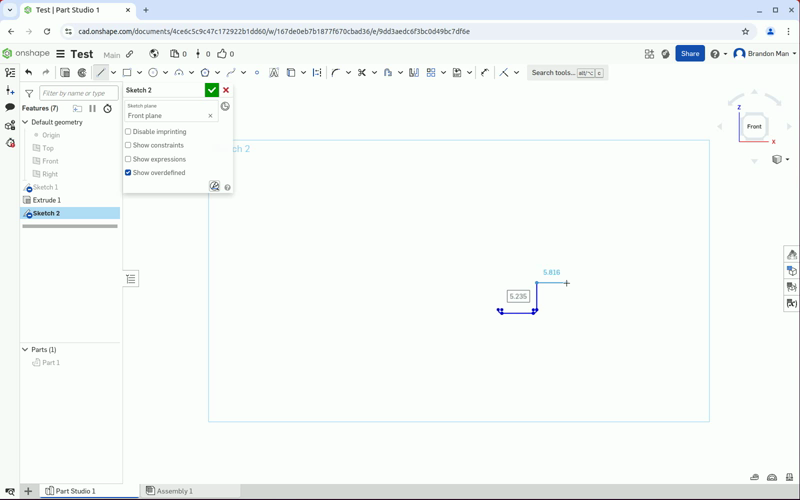
mouse_move(498, 282)
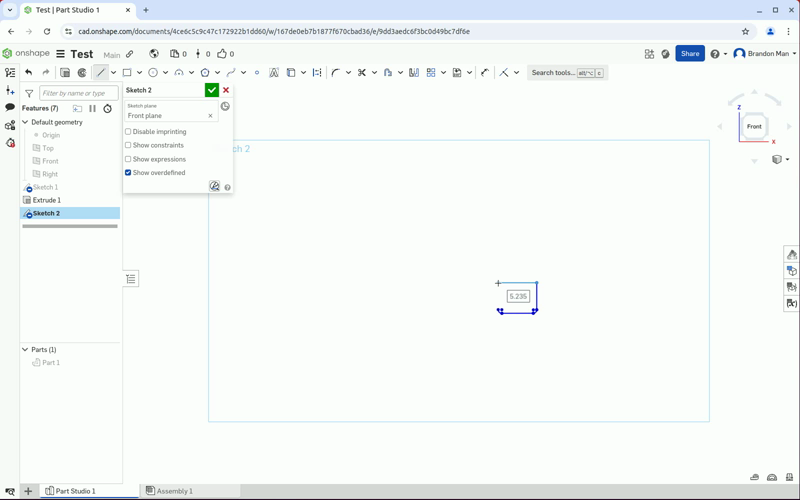
click(498, 282)
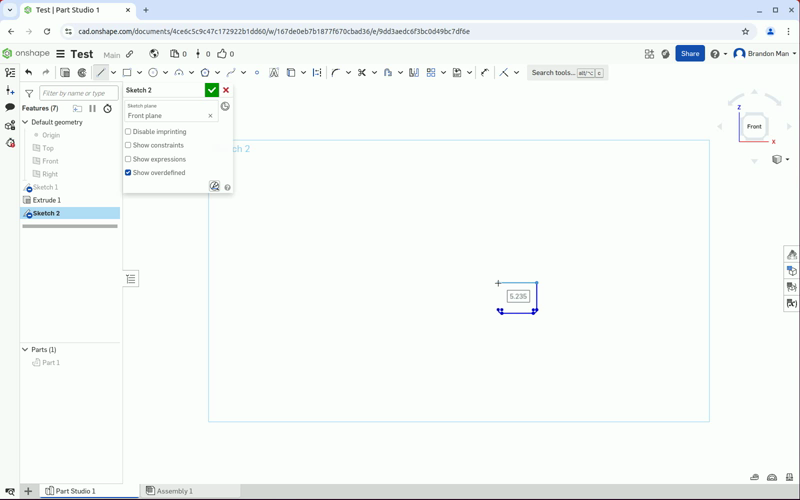
key_up(shift)
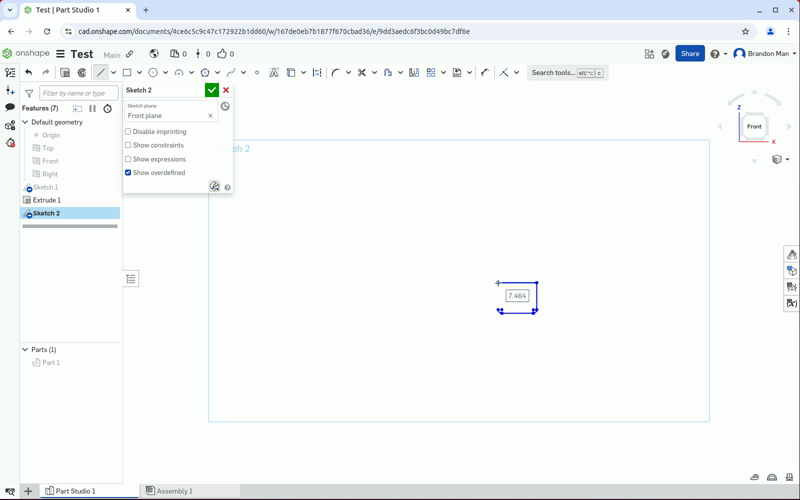
mouse_move(528, 282)
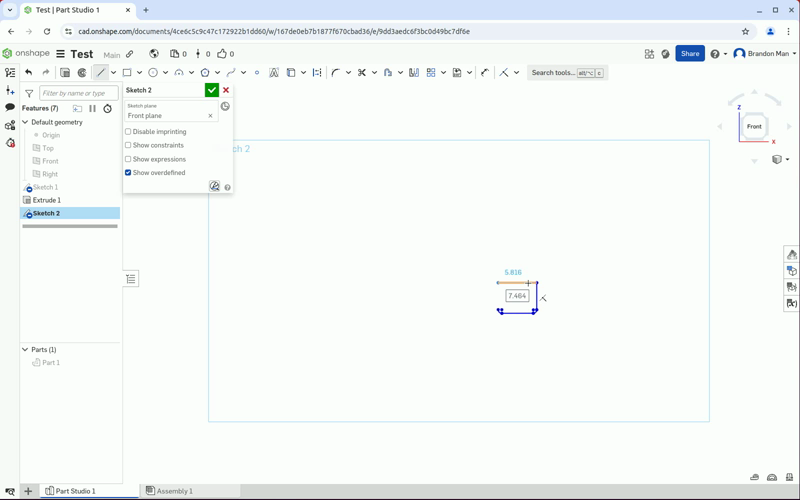
key_down(shift)
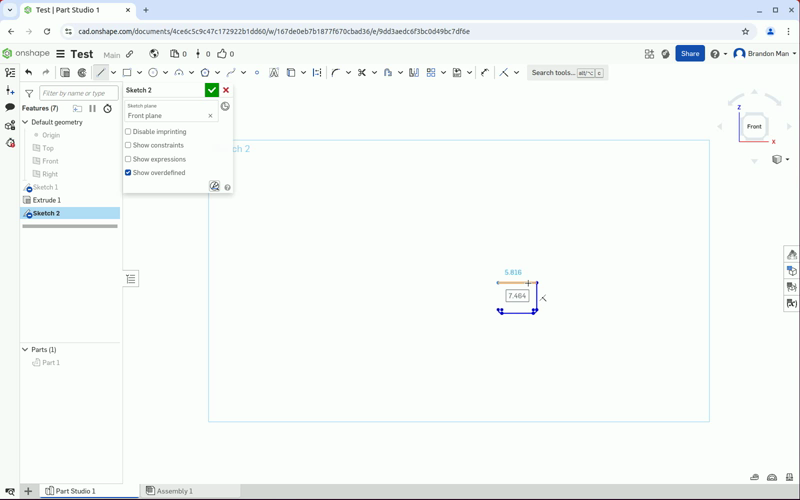
mouse_move(498, 309)
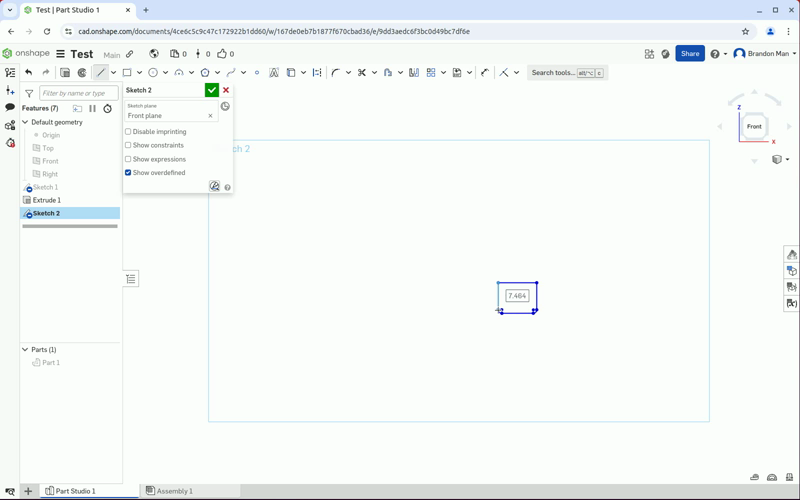
scroll(6)
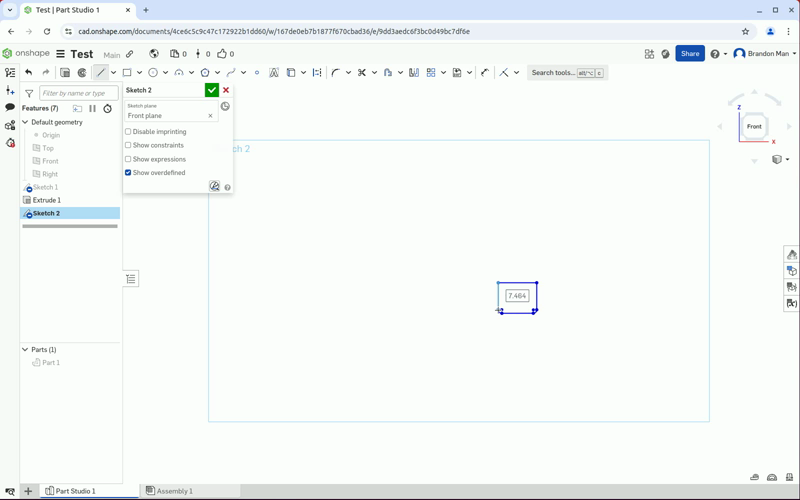
scroll(6)
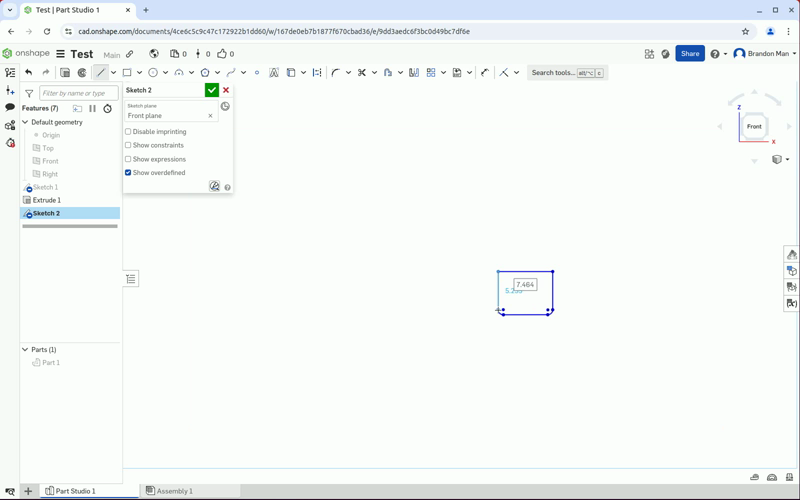
scroll(6)
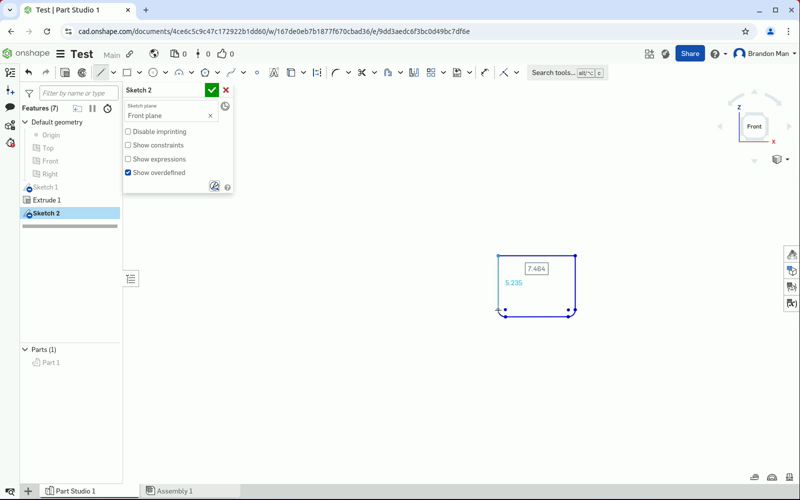
scroll(6)
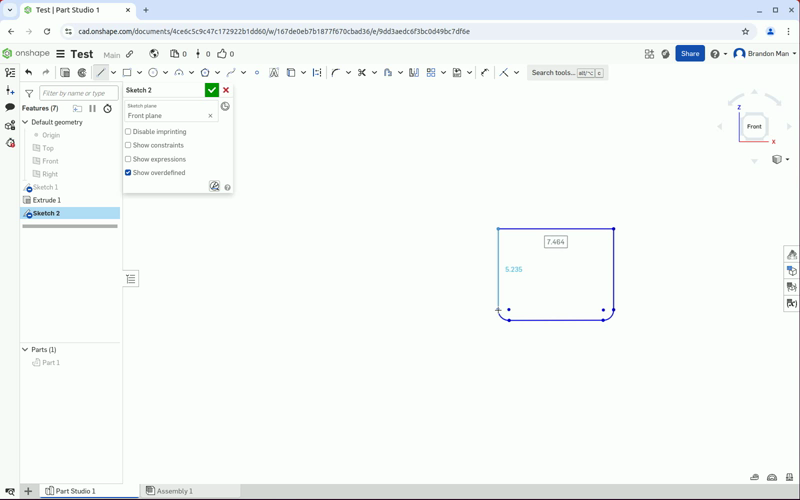
scroll(6)
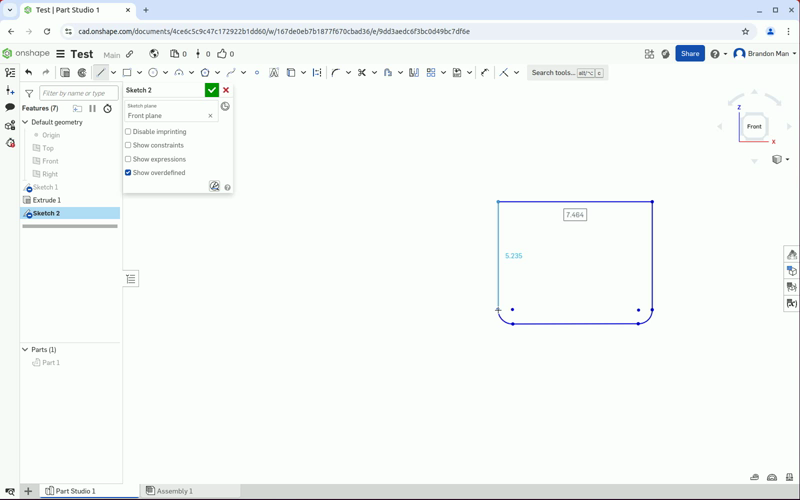
scroll(6)
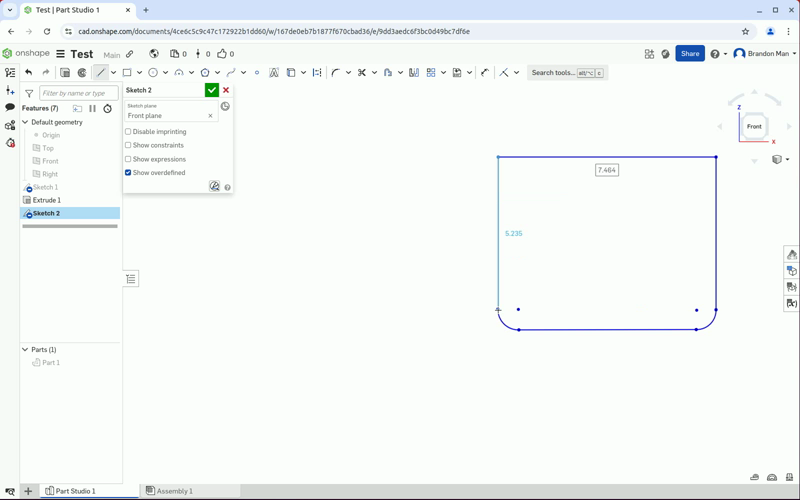
scroll(6)
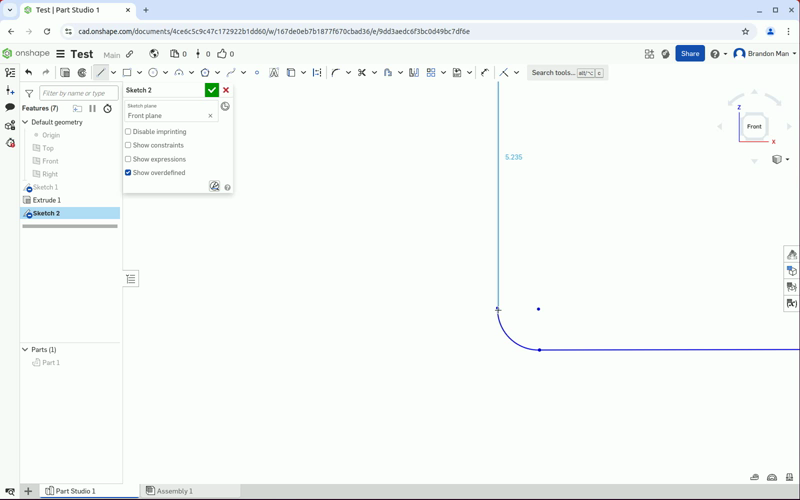
key_up(shift)
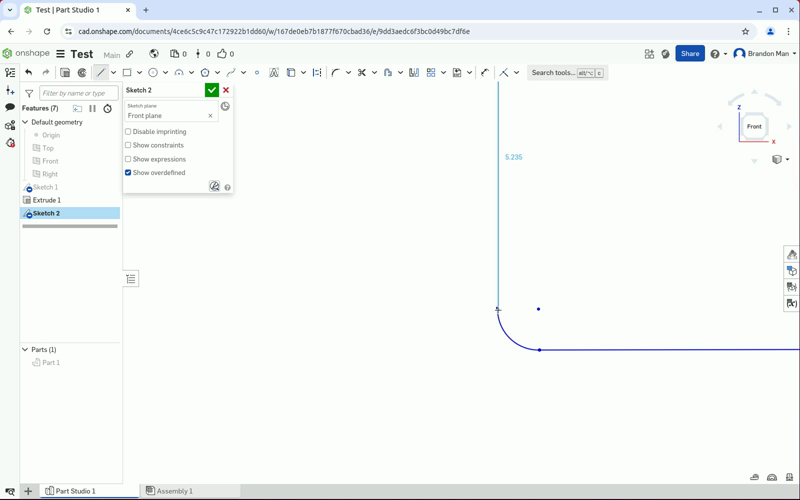
click(498, 309)
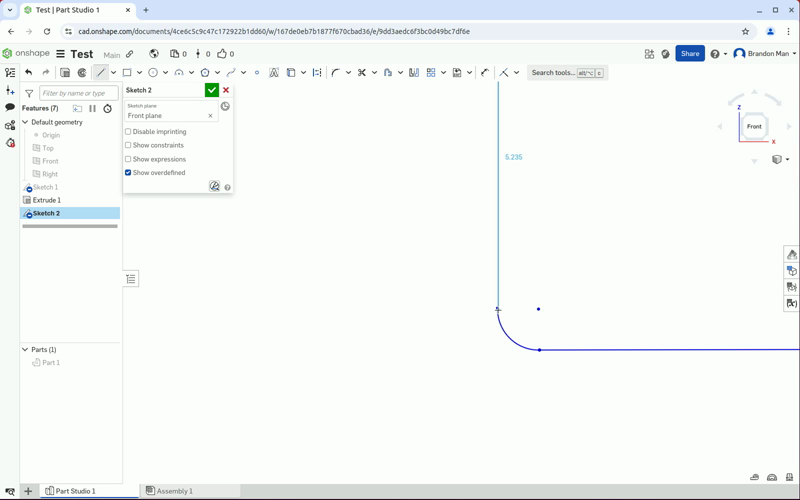
scroll(-6)
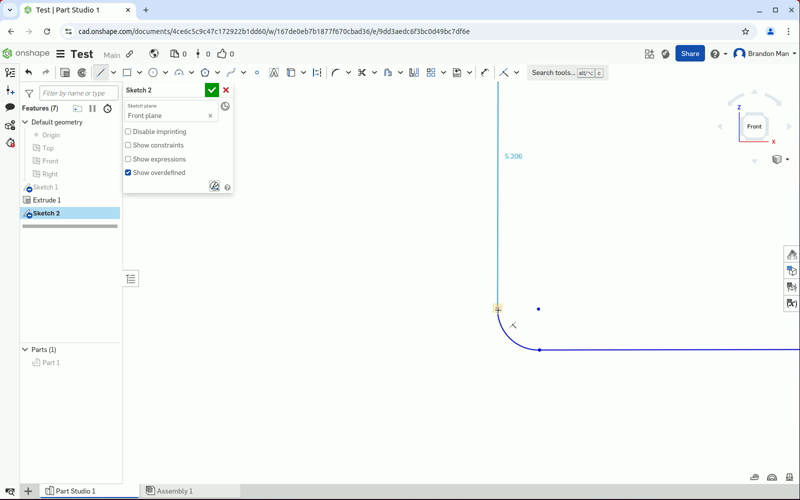
scroll(-6)
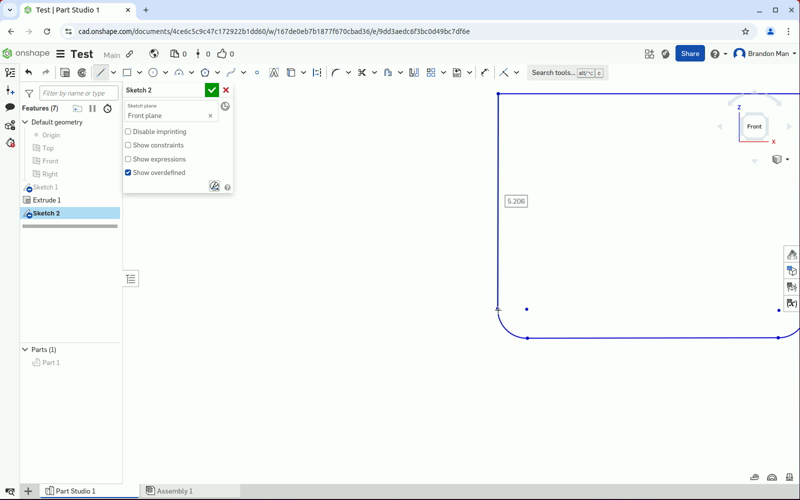
scroll(-6)
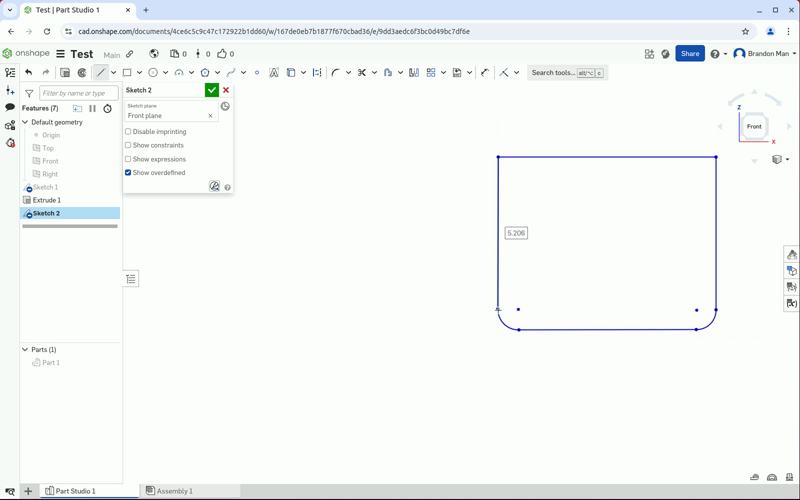
scroll(-6)
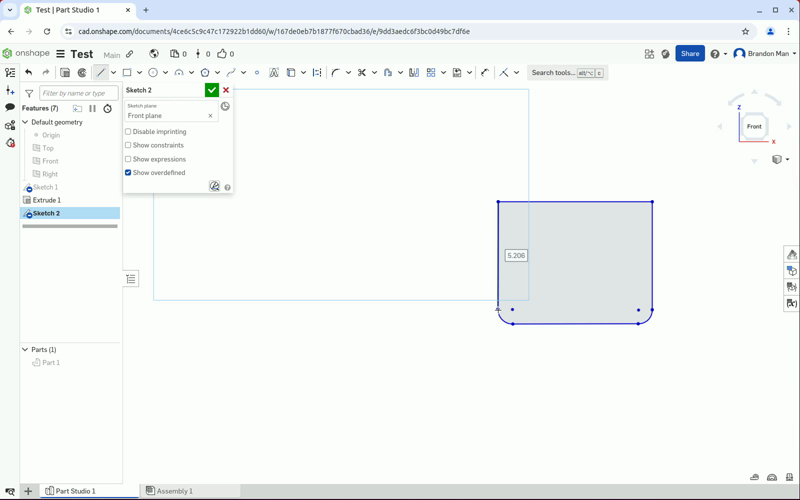
scroll(-6)
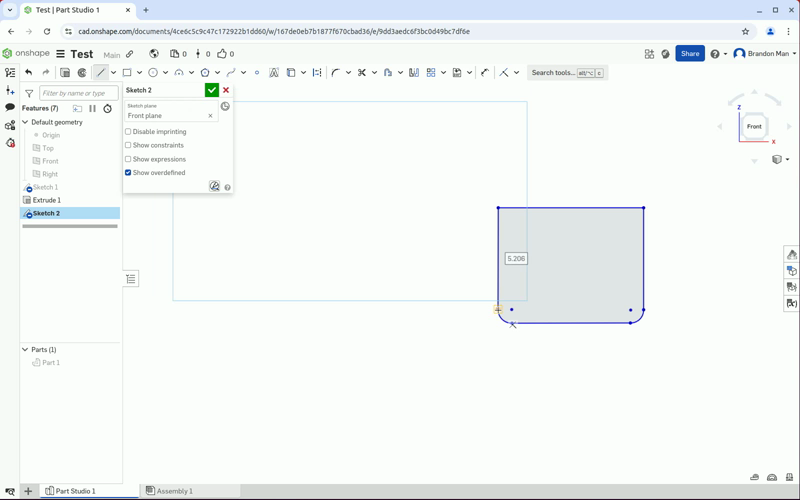
scroll(-6)
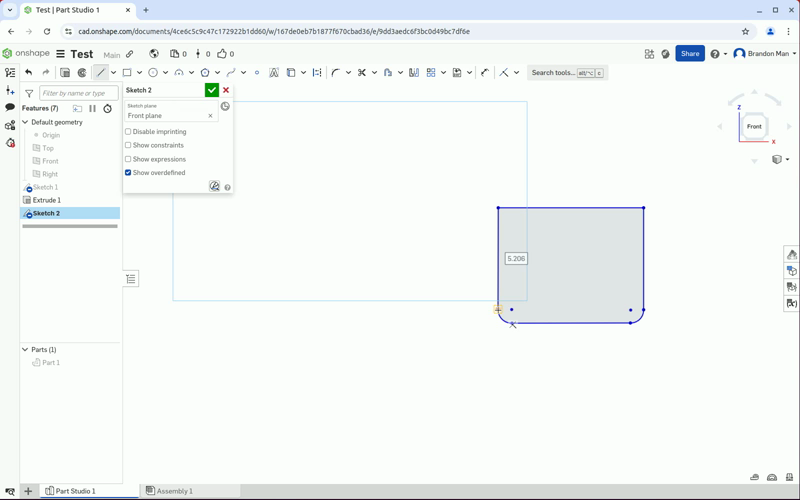
scroll(-6)
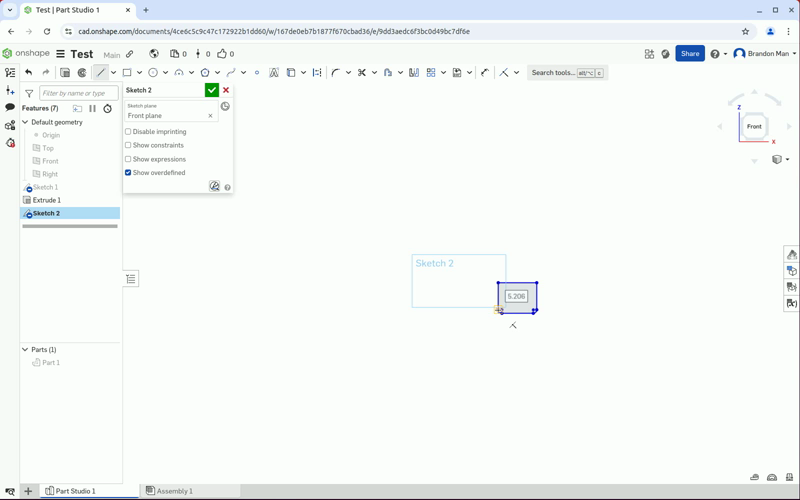
key(esc)
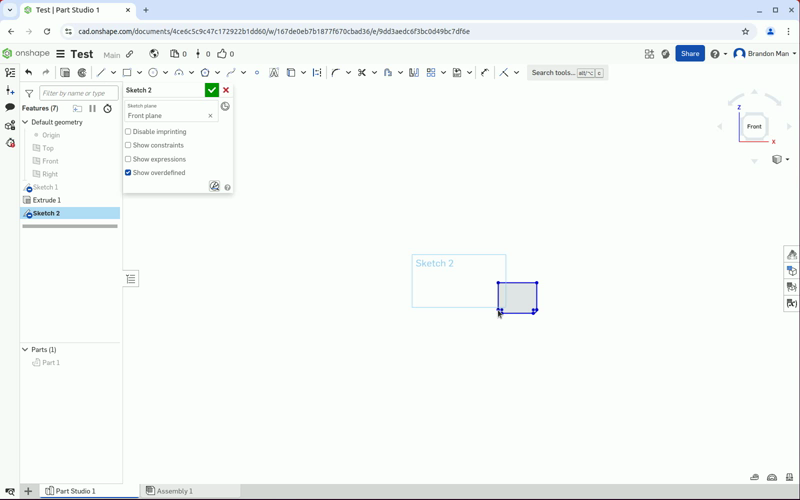
mouse_move(506, 308)
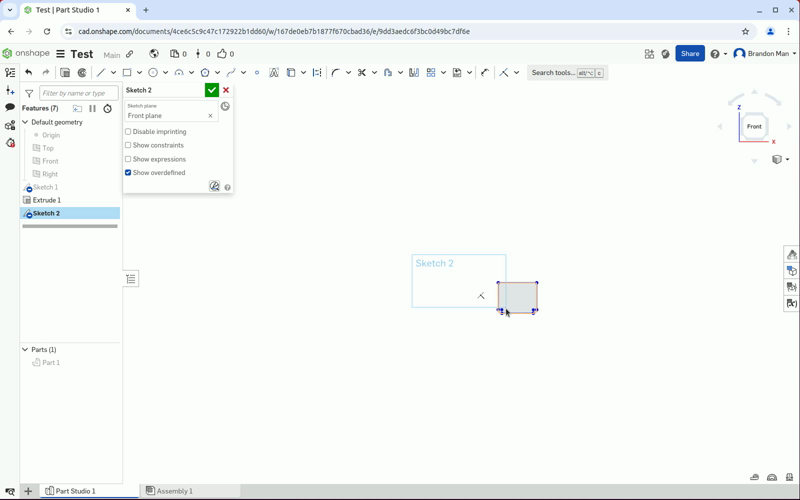
scroll(6)
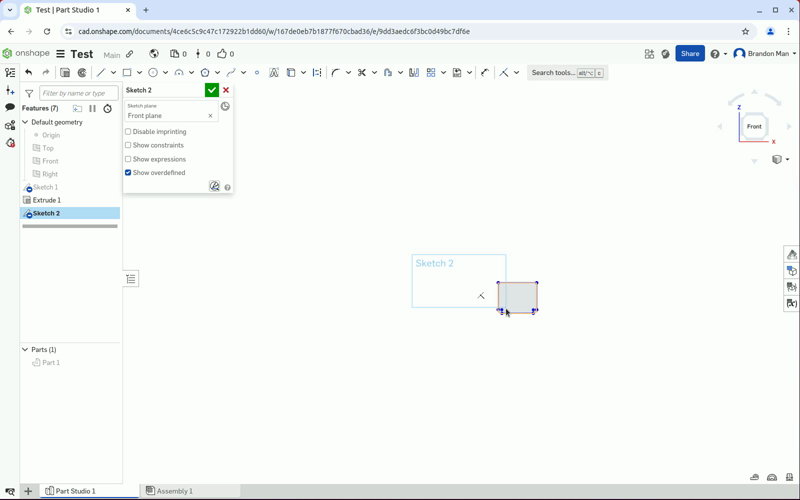
scroll(6)
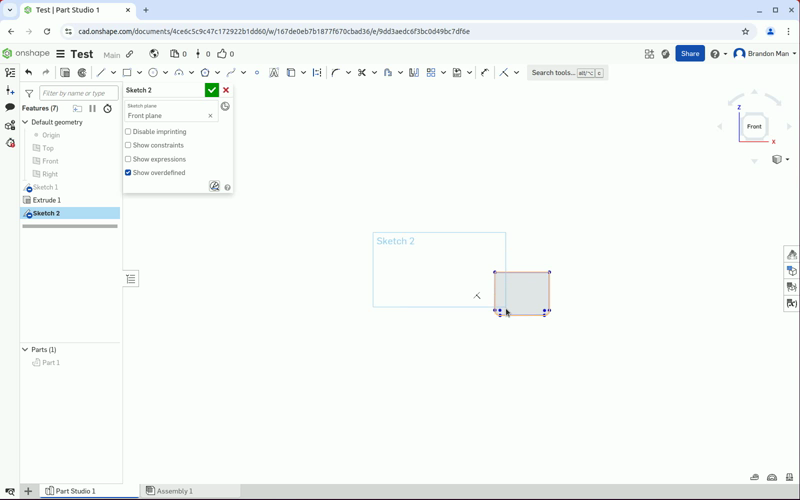
scroll(6)
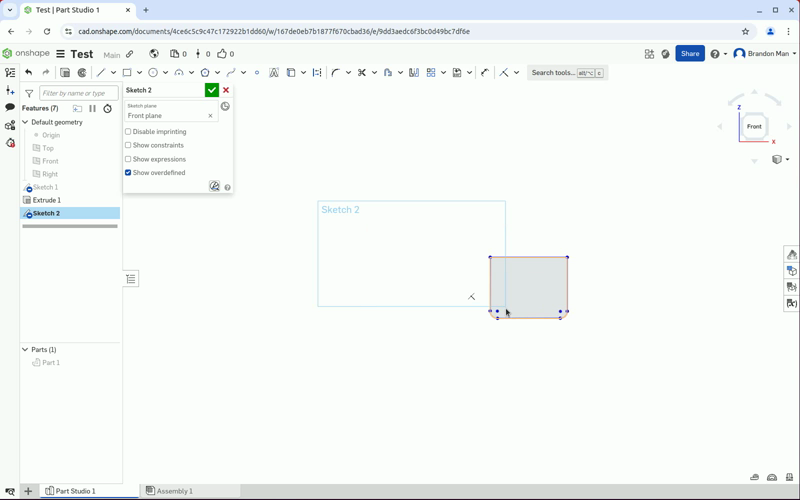
scroll(6)
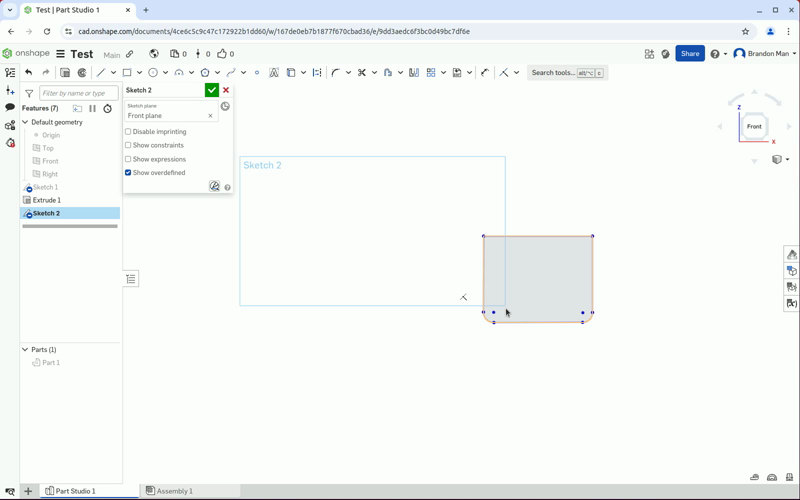
scroll(6)
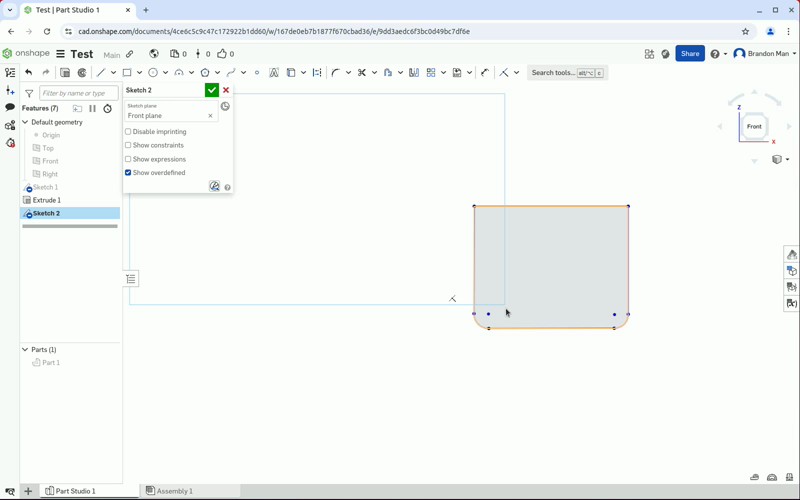
scroll(6)
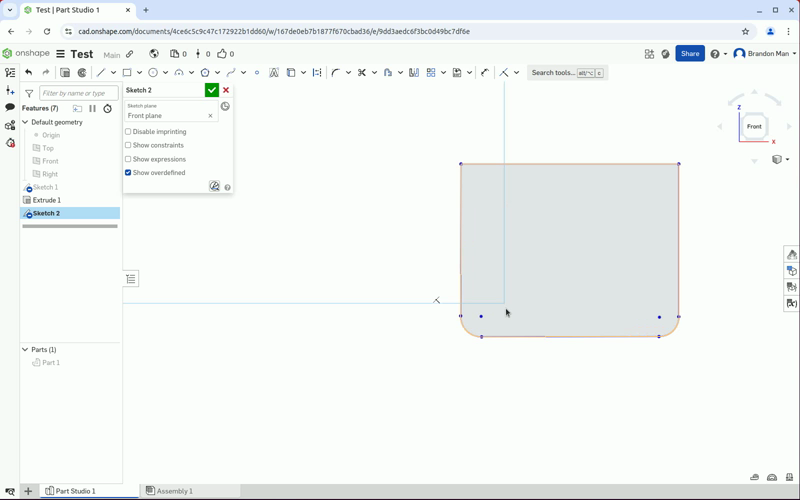
scroll(6)
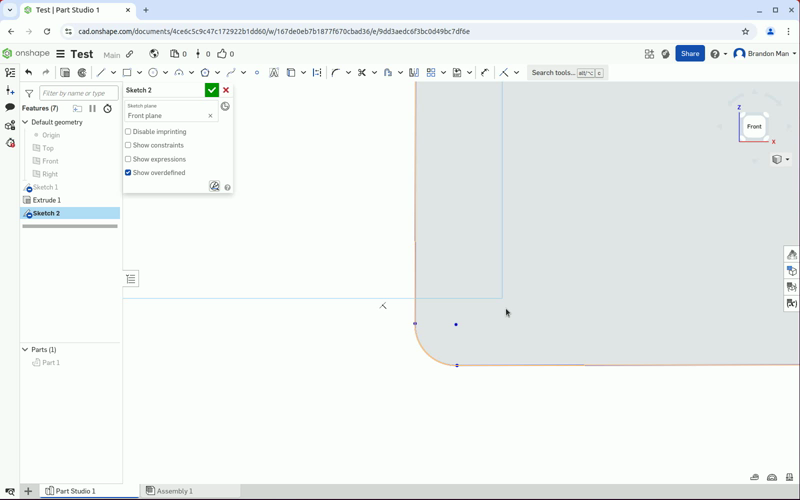
click(506, 308)
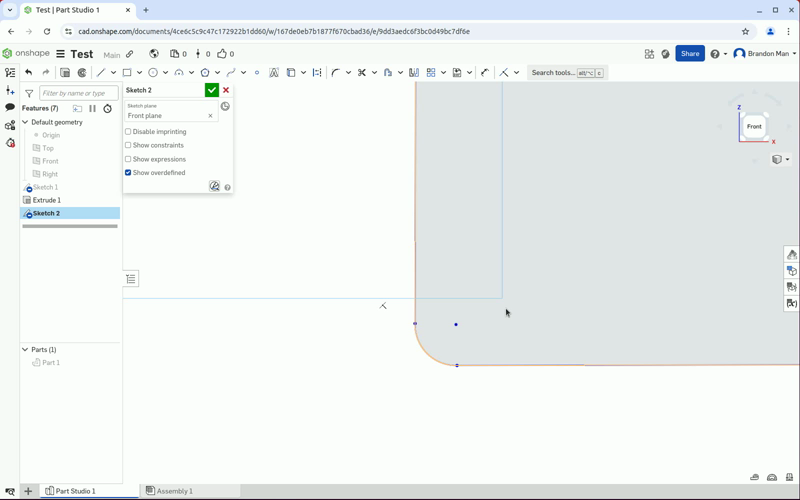
scroll(-6)
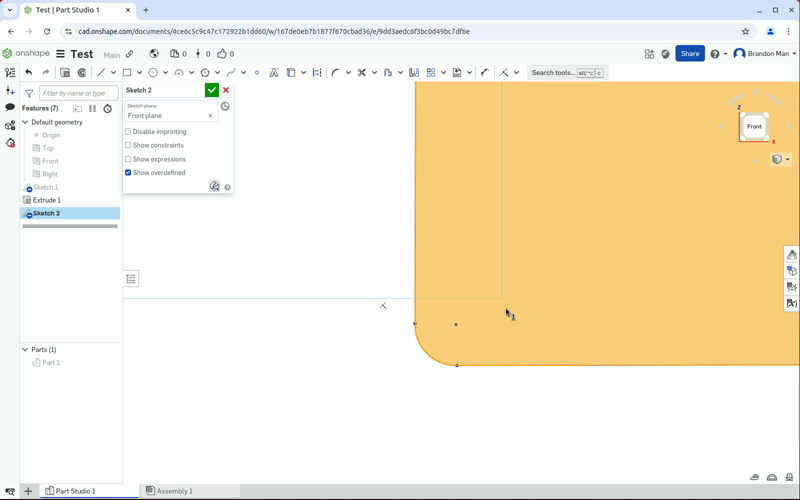
scroll(-6)
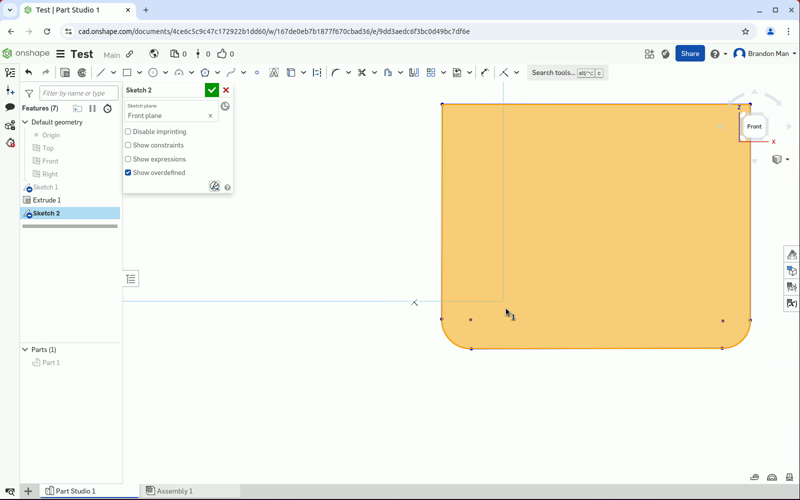
scroll(-6)
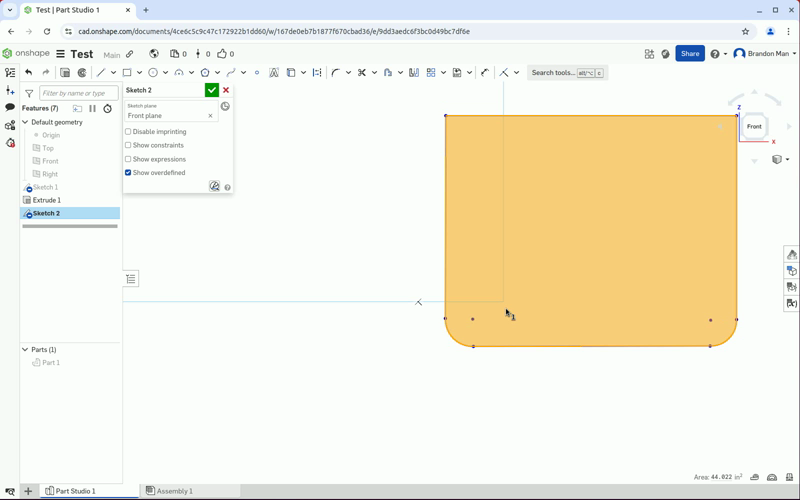
scroll(-6)
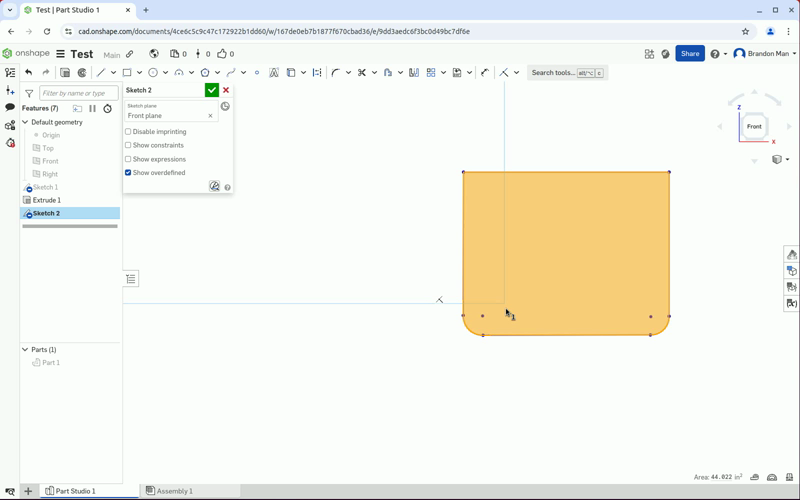
scroll(-6)
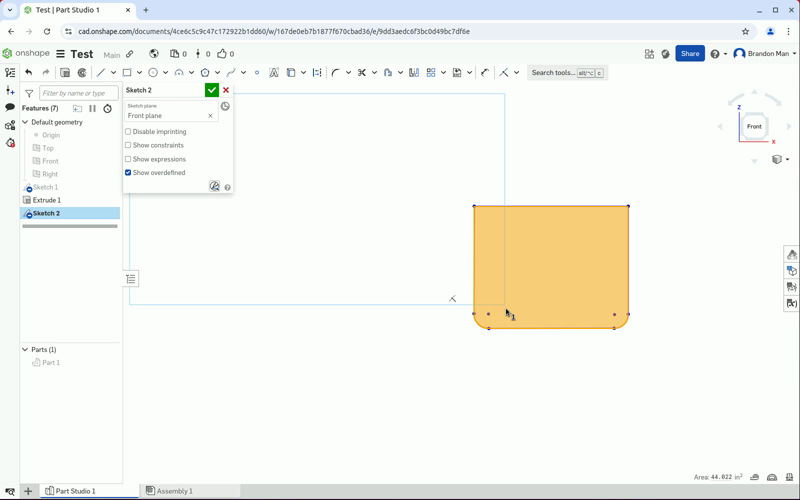
scroll(-6)
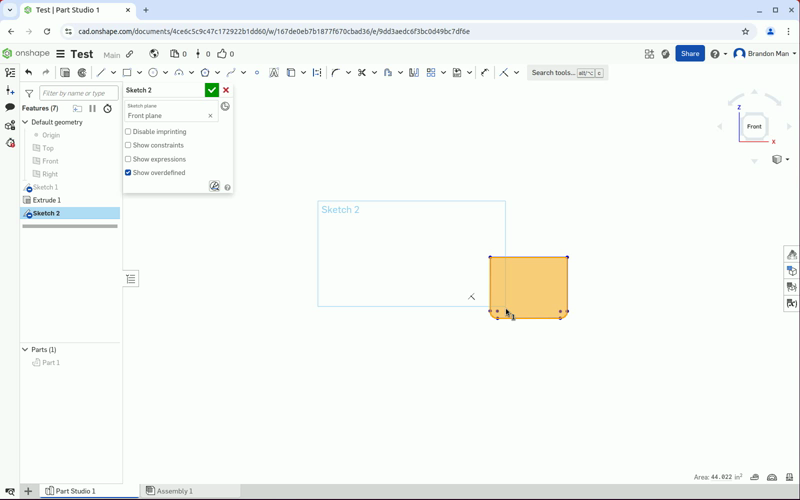
scroll(-6)
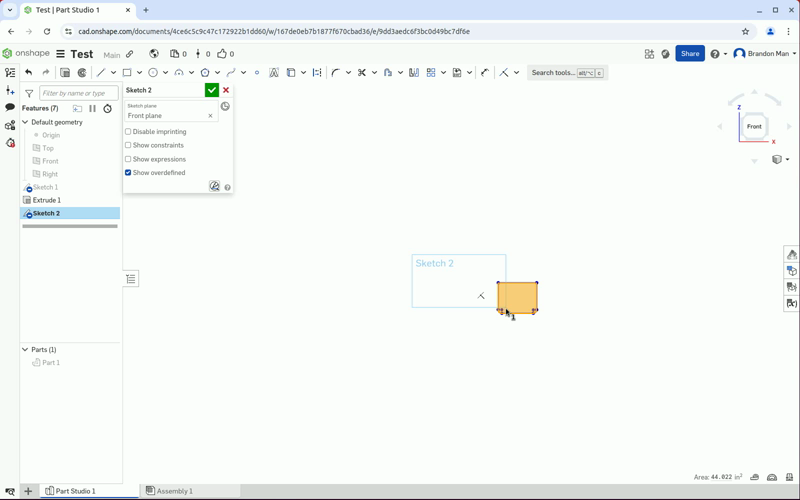
mouse_move(73, 352)
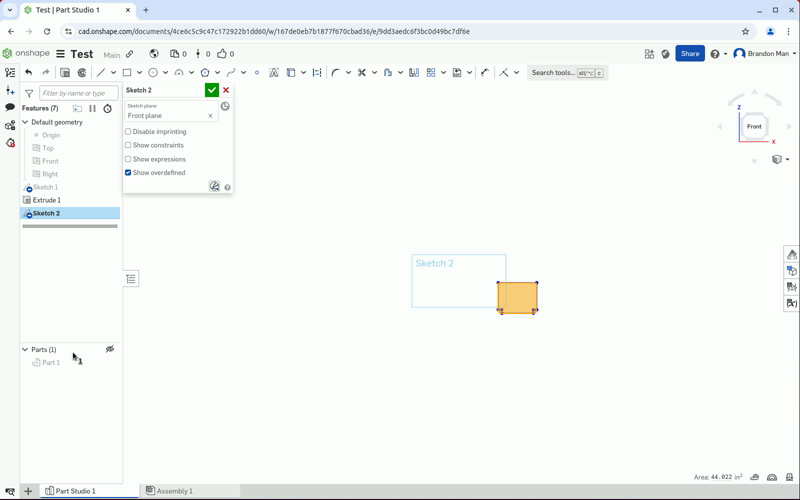
key(shift+y)
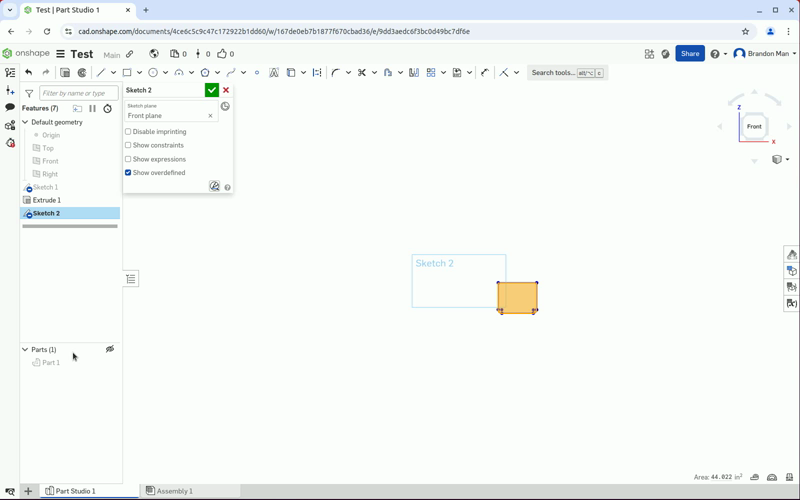
key(shift+e)
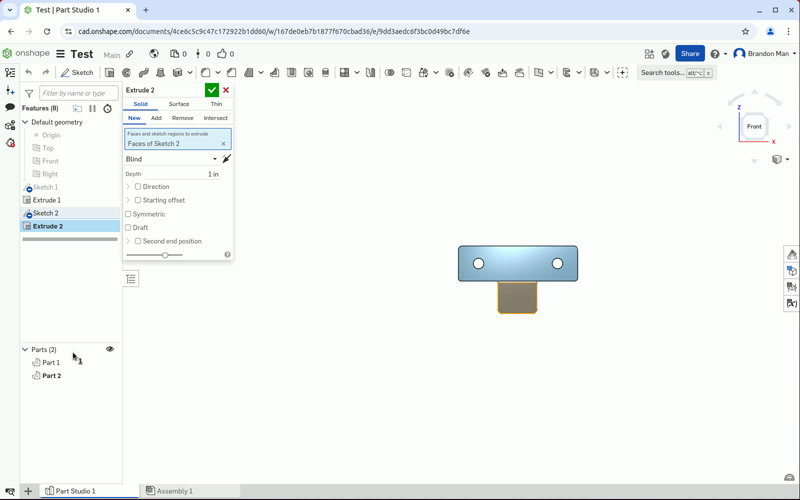
mouse_move(143, 106)
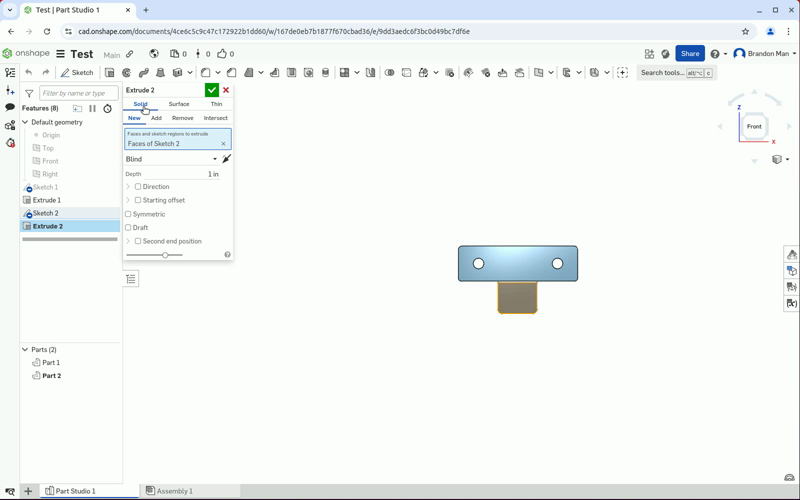
click(143, 106)
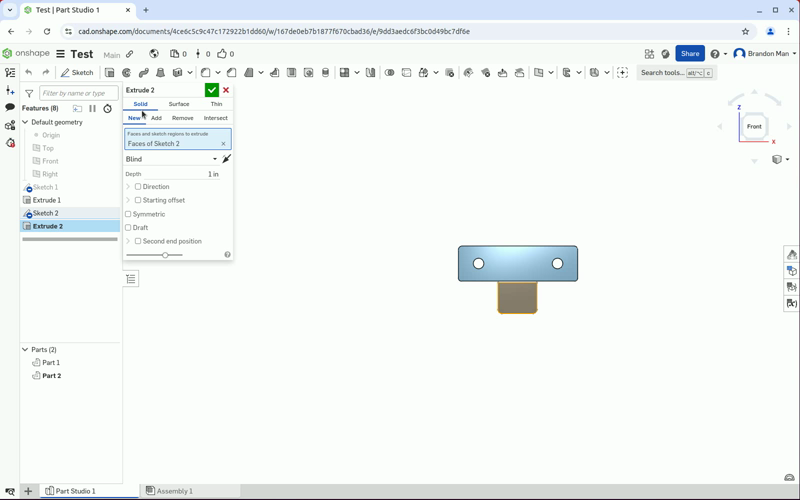
mouse_move(137, 120)
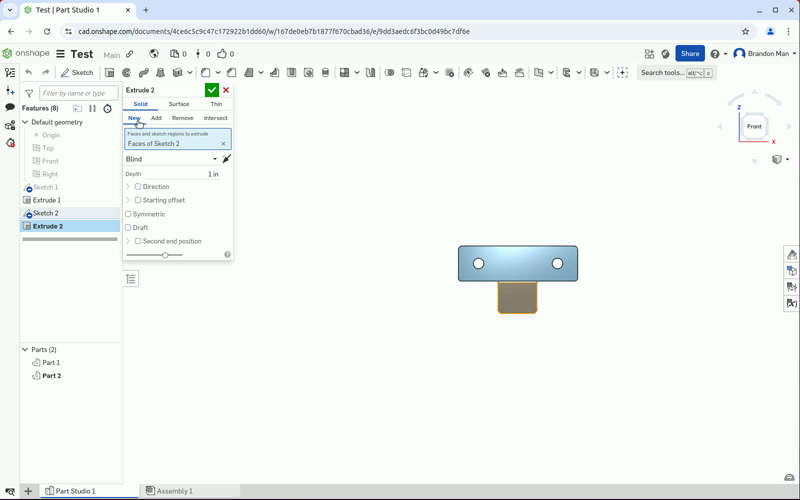
click(137, 120)
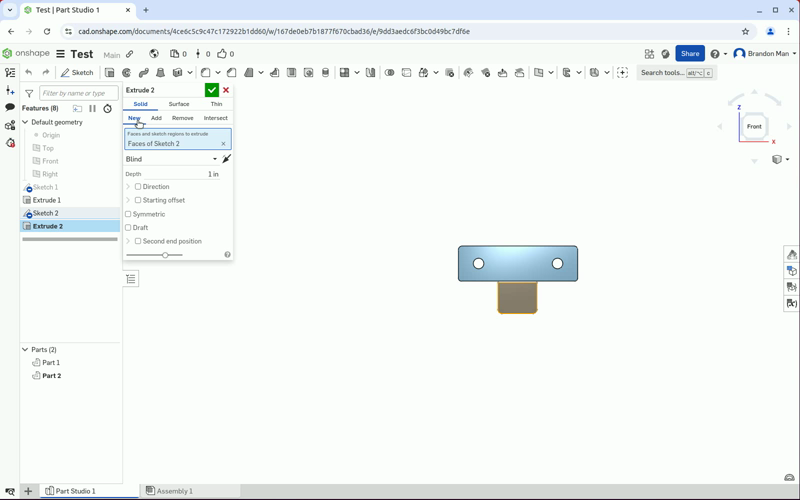
key(tab, 4)
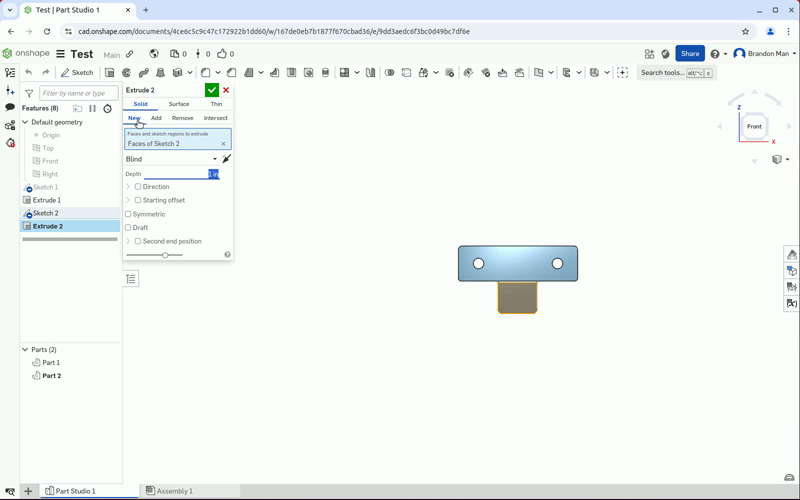
text(1.204)
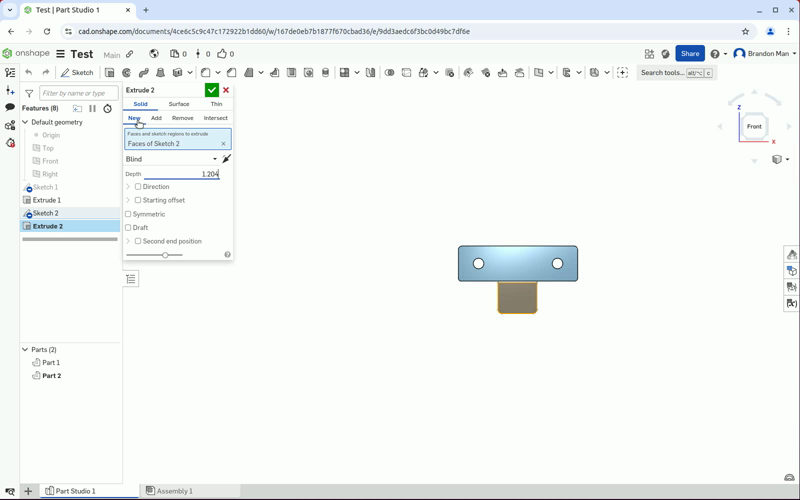
key(enter)
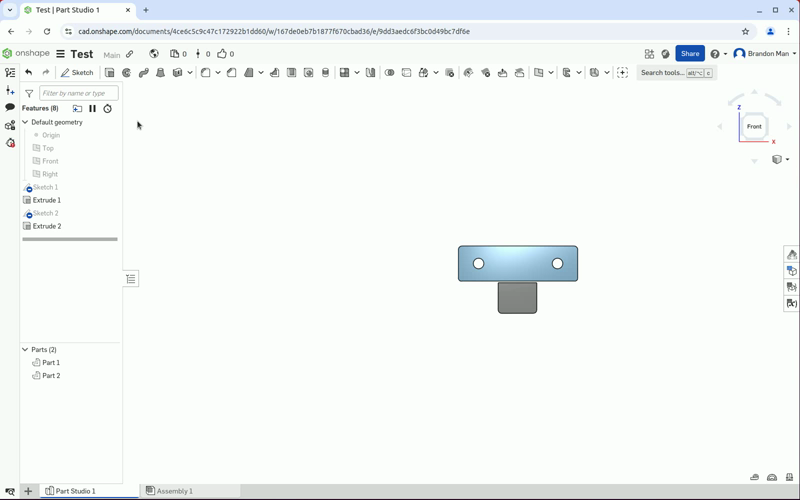
key(shift+h)
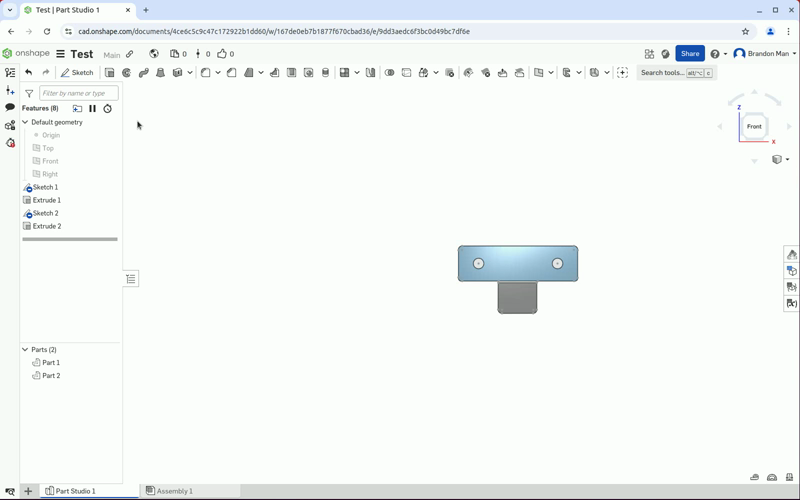
key(shift+h)
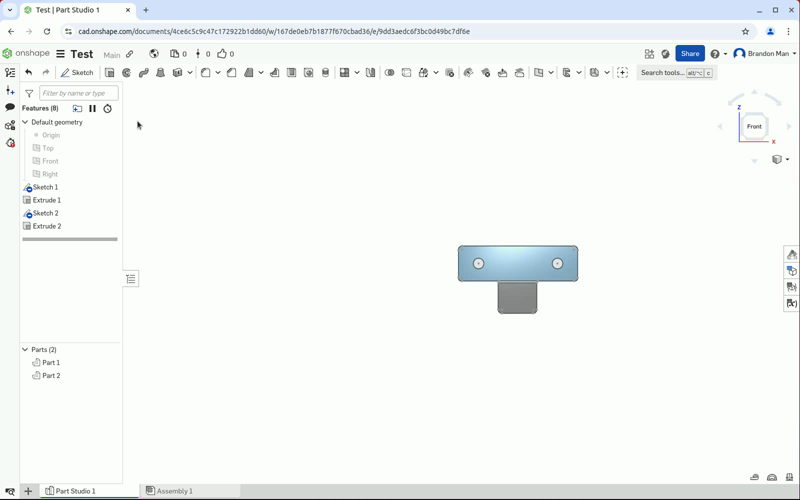
key(shift+7)
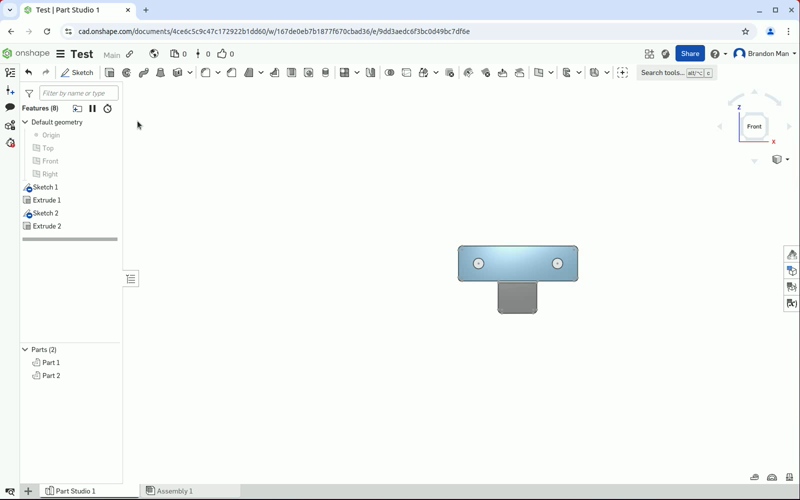
key(left, 2)
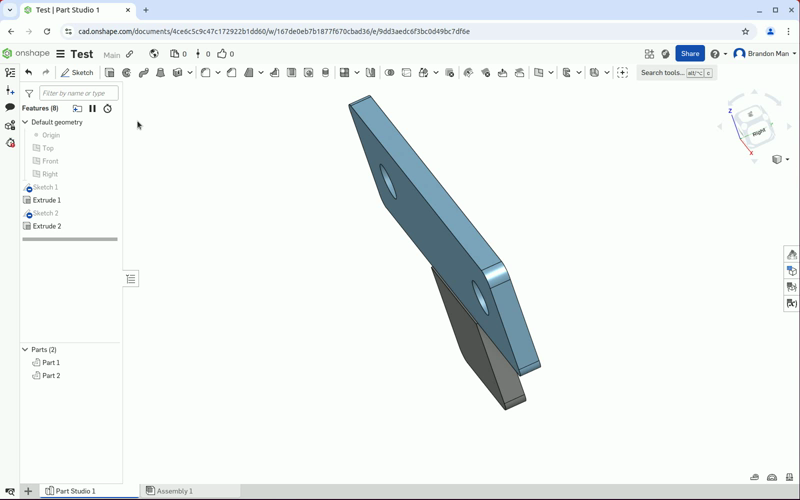
key(down, 2)
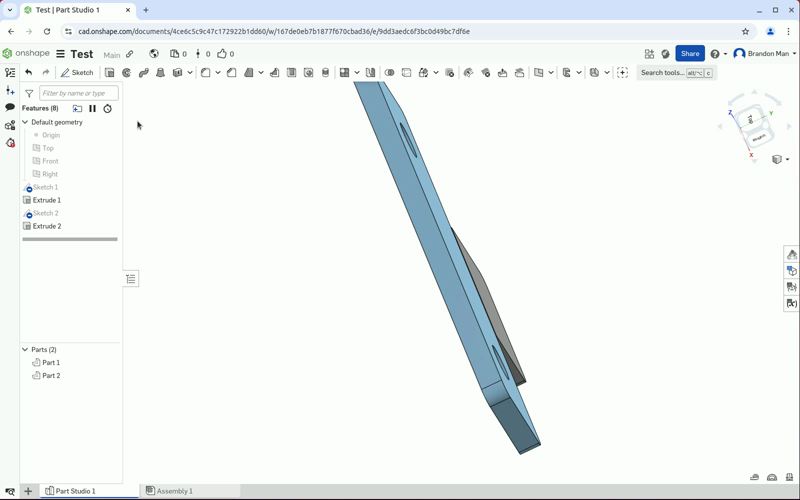
key(up, 2)
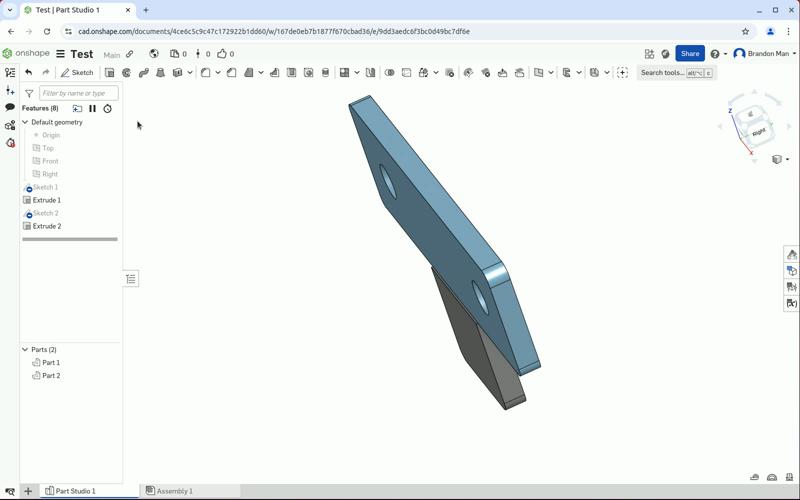
key(right, 2)
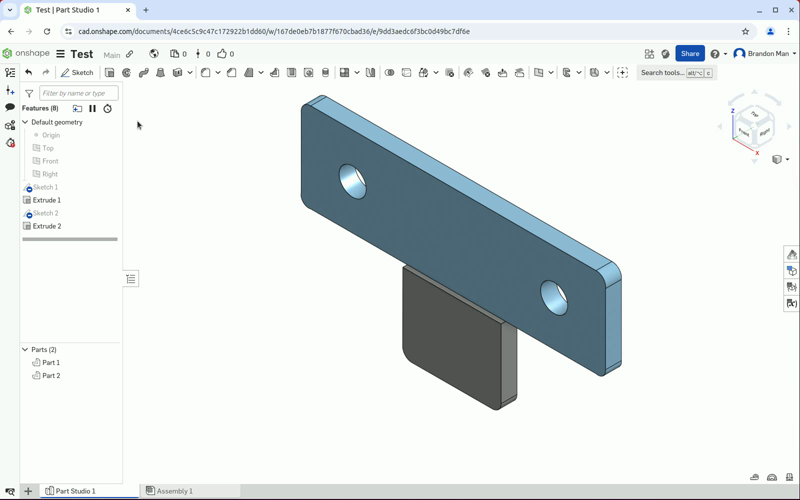
mouse_move(73, 189)
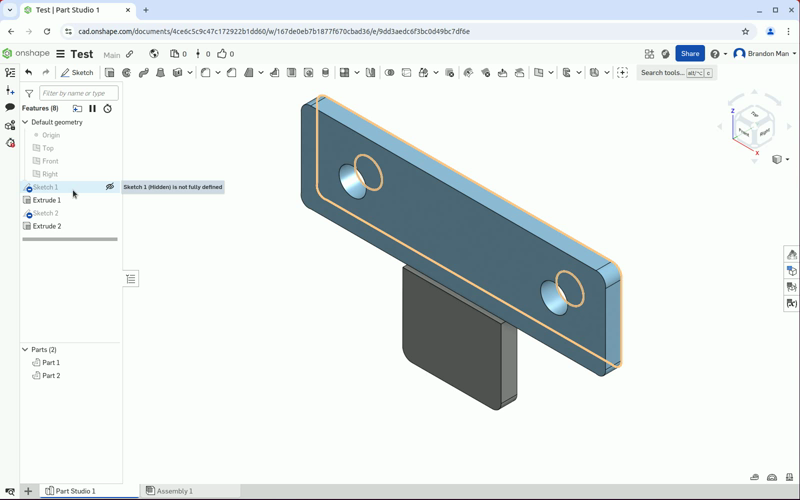
click(73, 189)